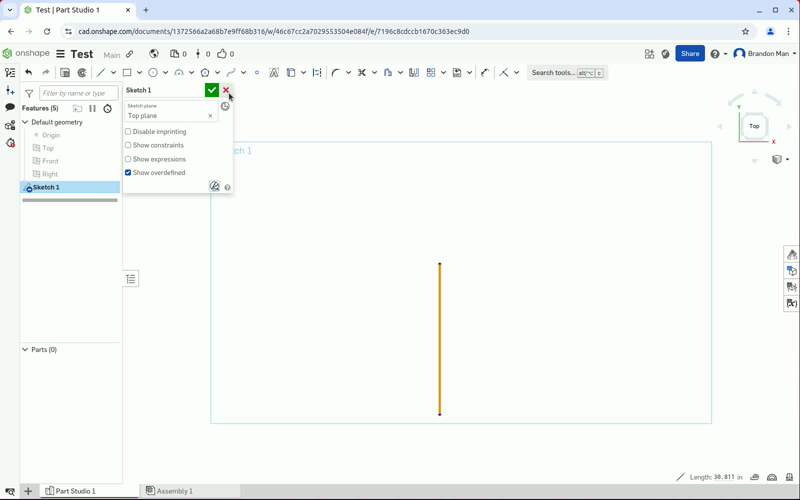
key(shift+h)
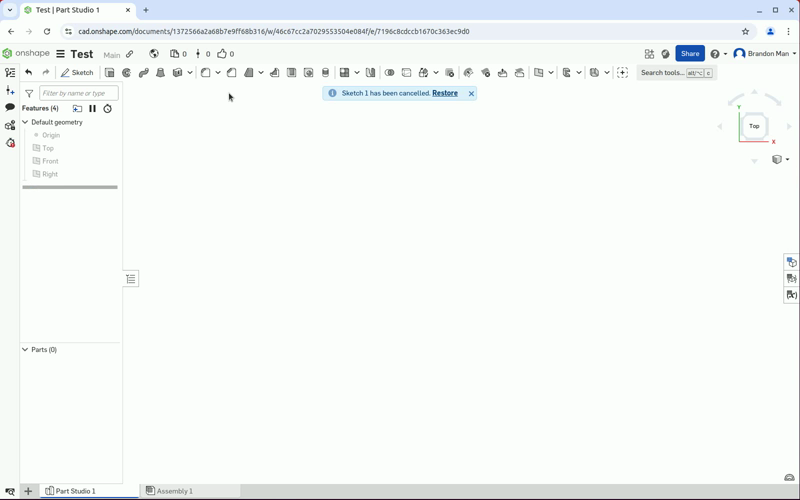
mouse_move(73, 352)
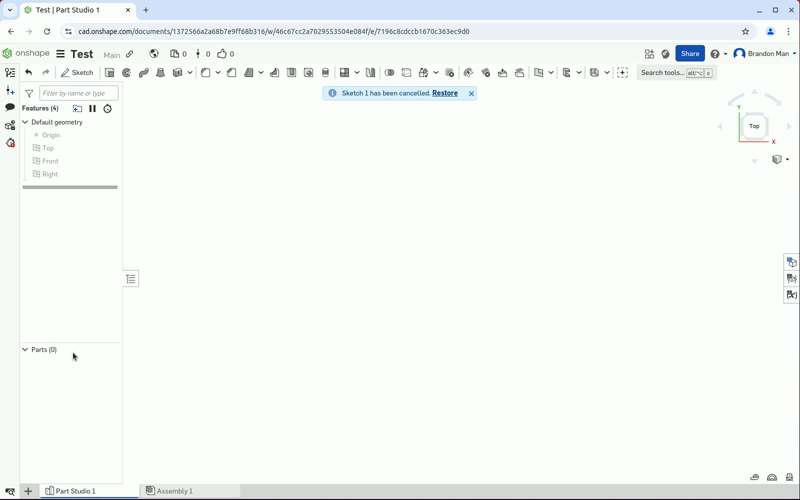
key(y)
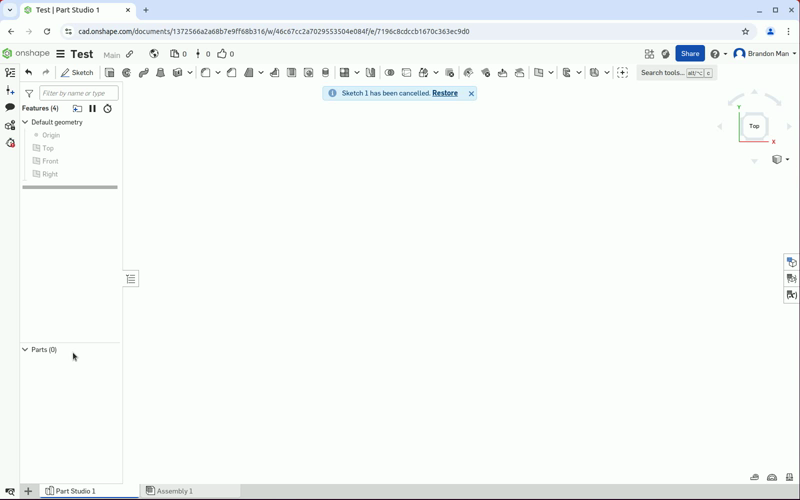
key(shift+p)
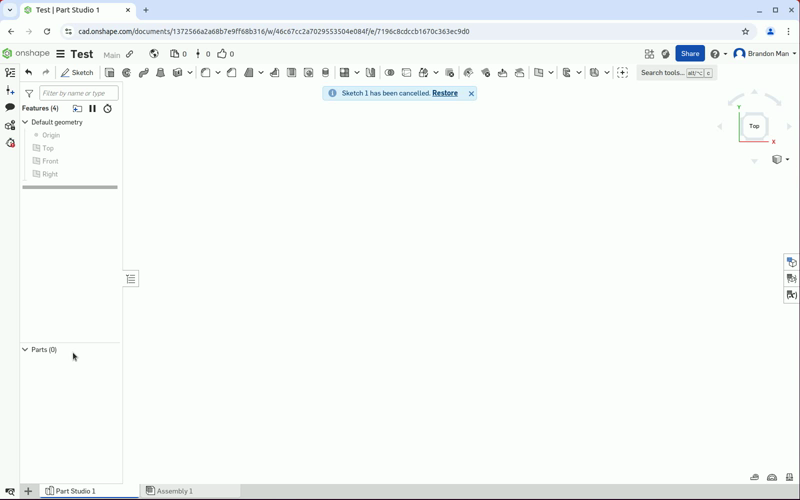
key(space)
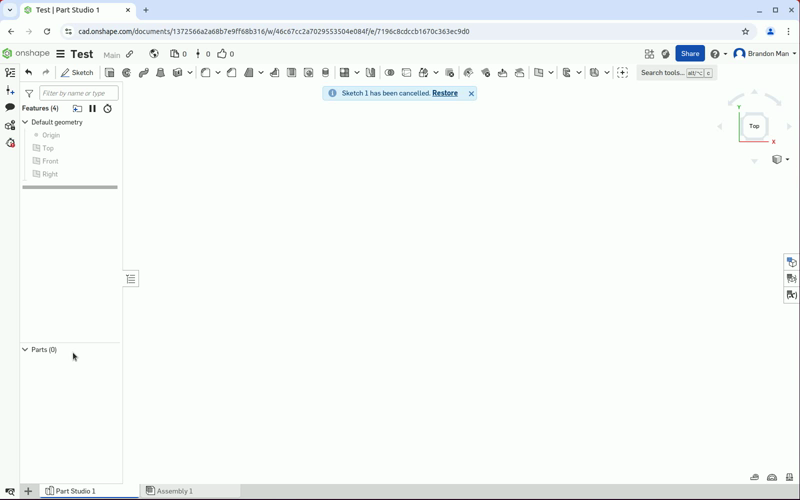
key_down(shift)
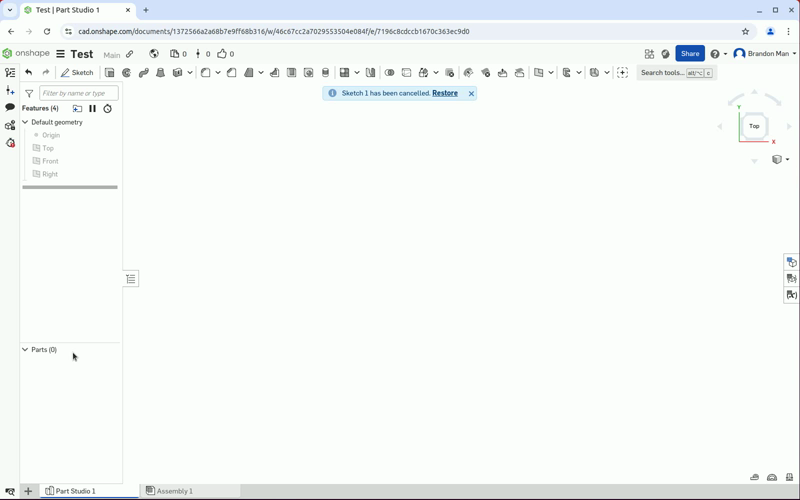
key(up)
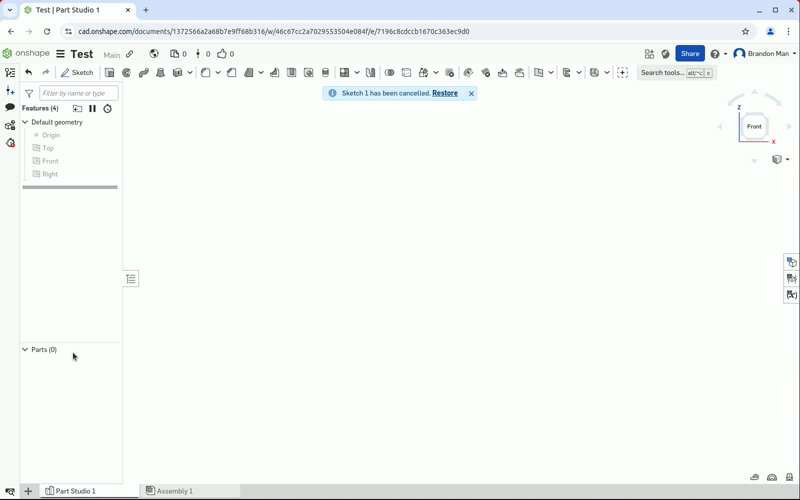
key_up(shift)
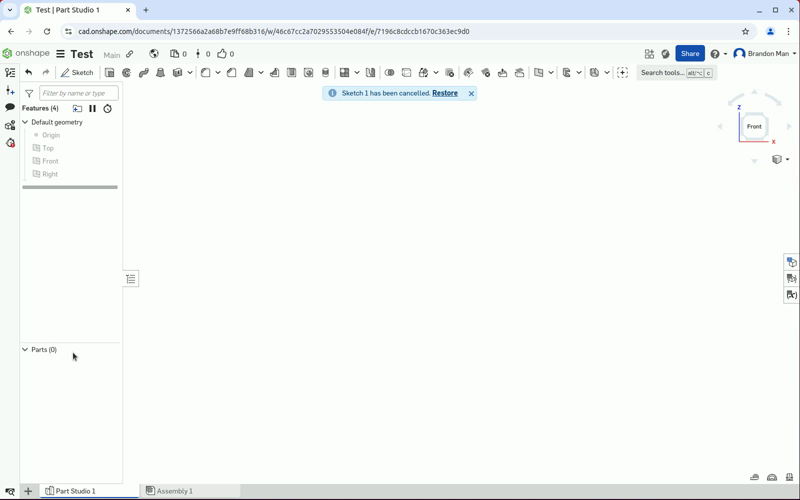
mouse_move(73, 352)
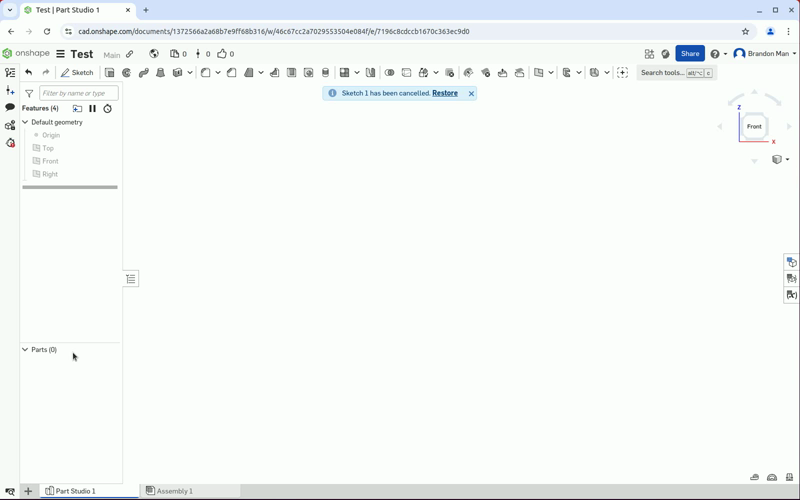
key(shift+y)
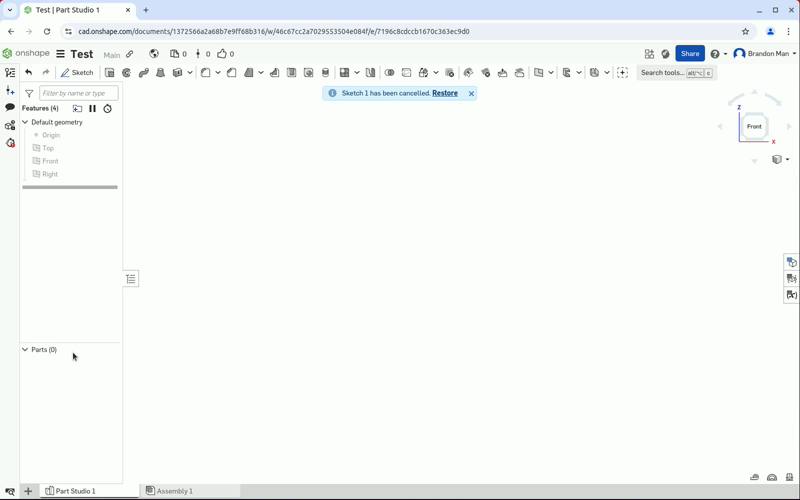
key(shift+s)
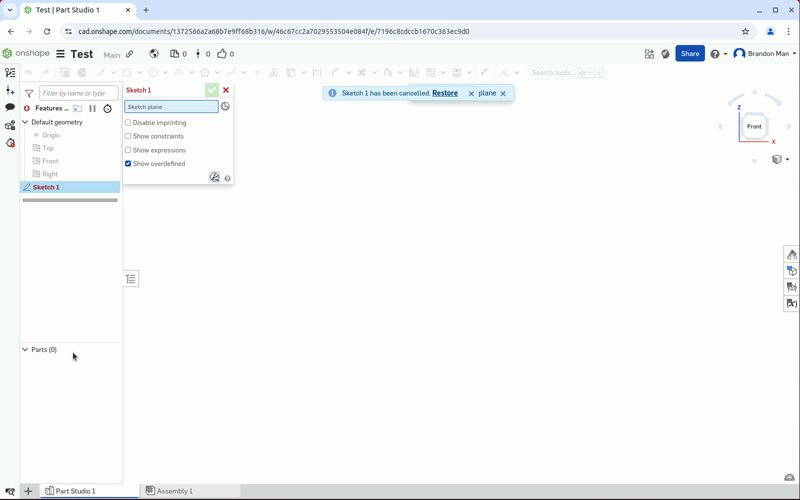
mouse_move(73, 163)
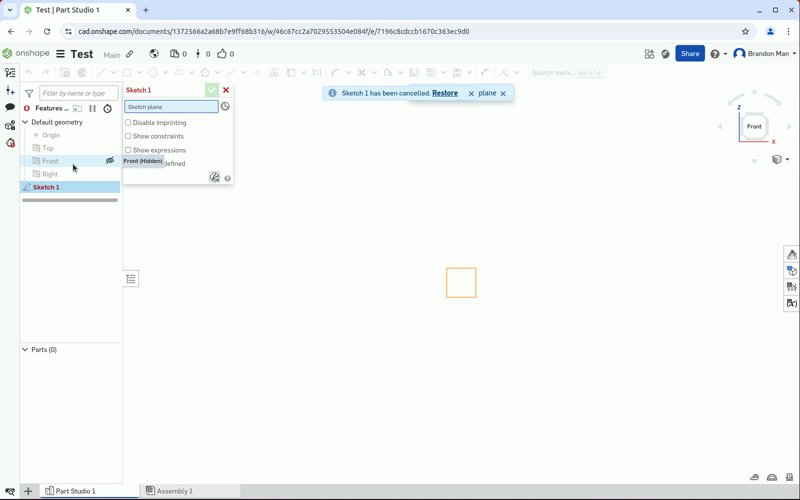
click(73, 163)
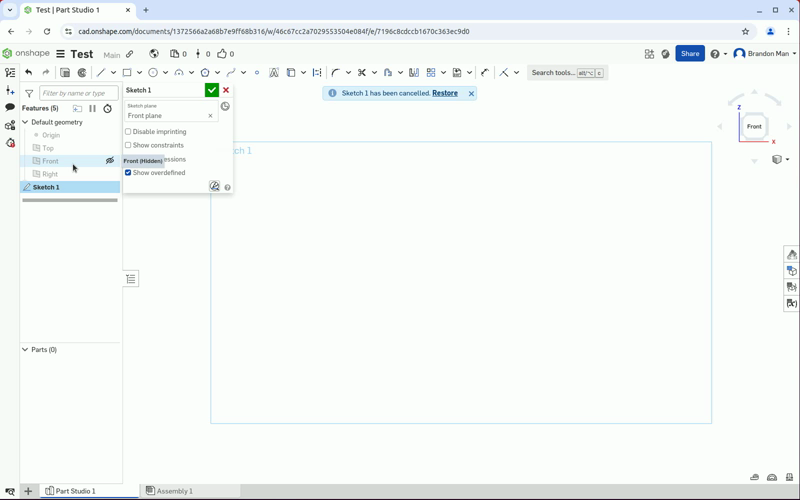
mouse_move(73, 352)
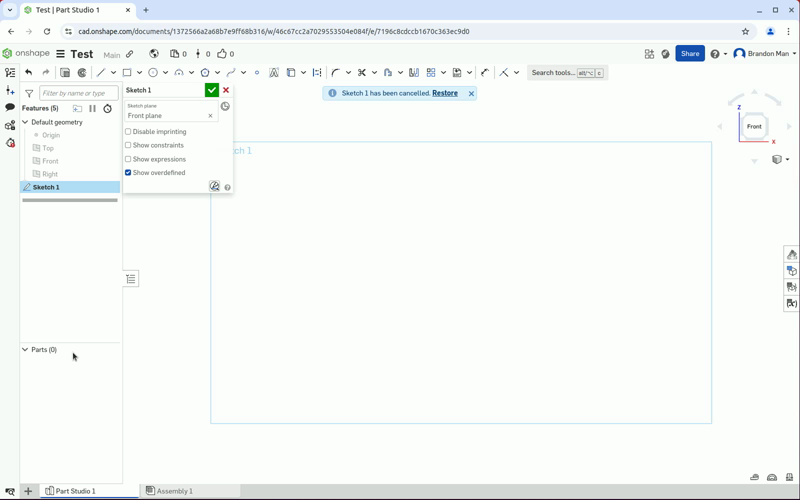
key(y)
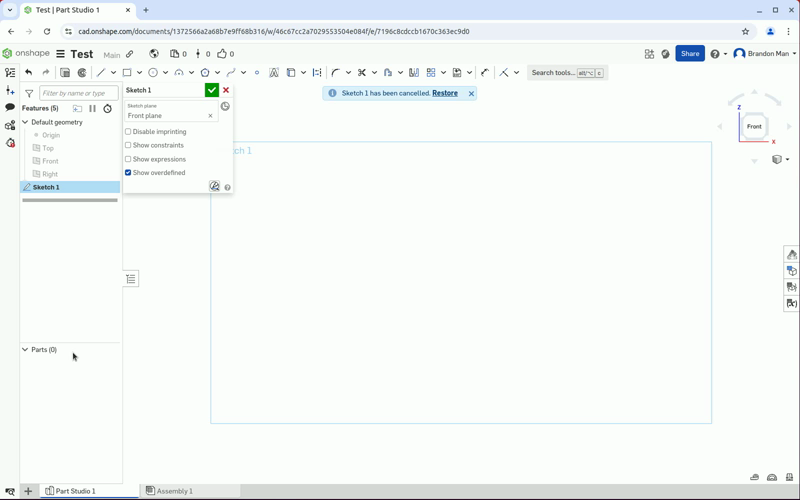
key(a)
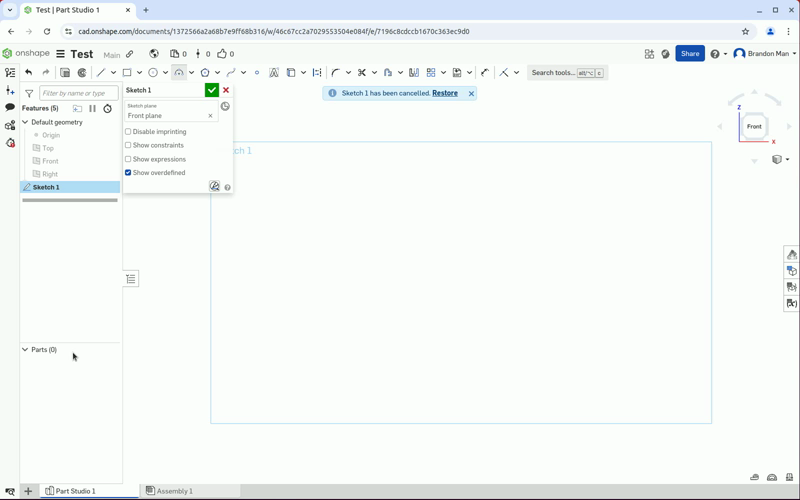
key_down(shift)
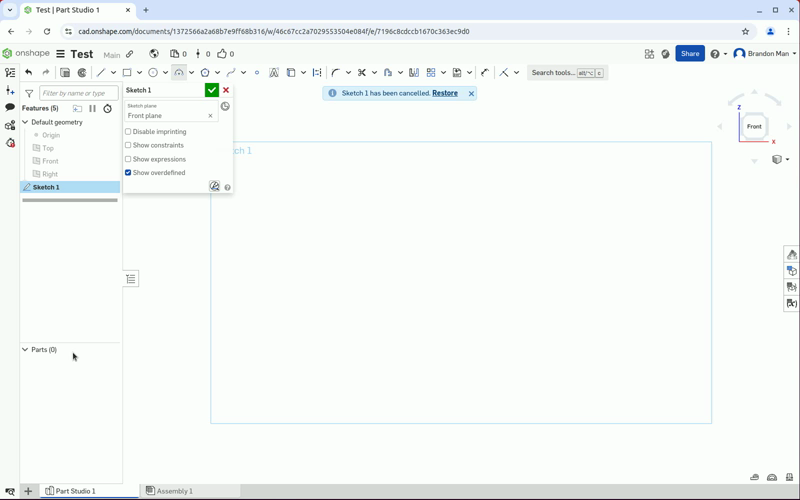
mouse_move(453, 210)
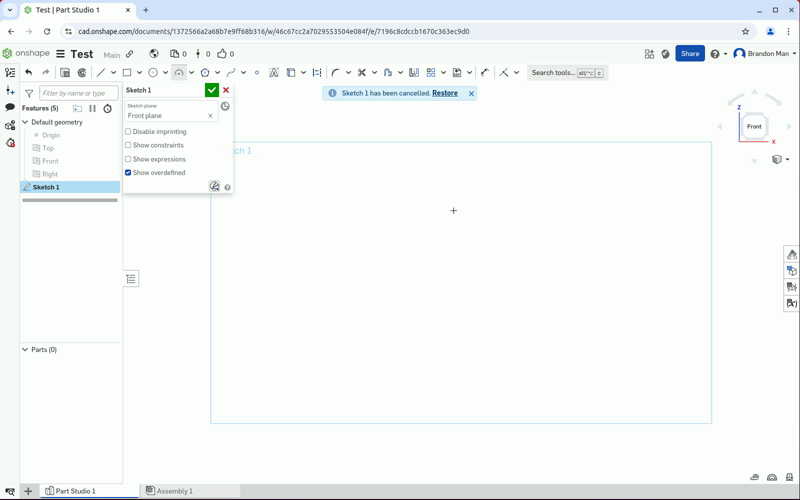
click(453, 210)
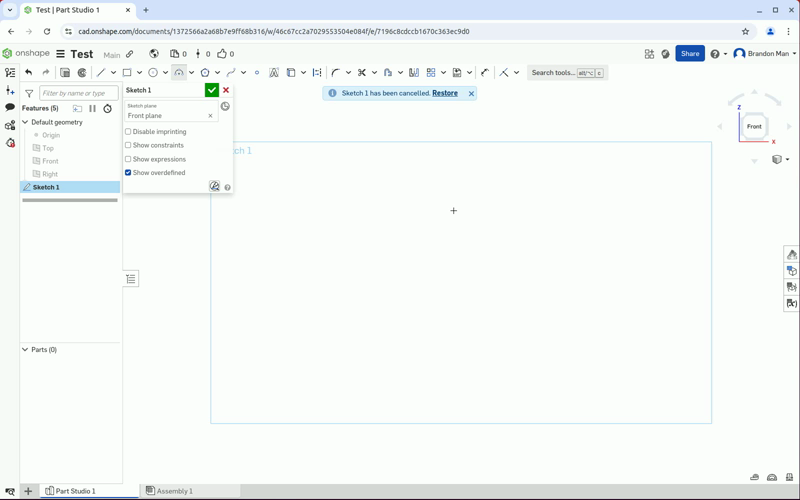
key_up(shift)
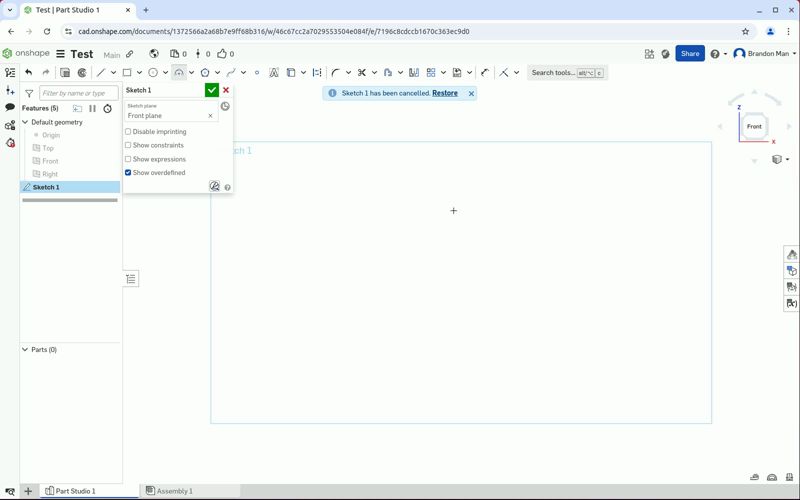
key_down(shift)
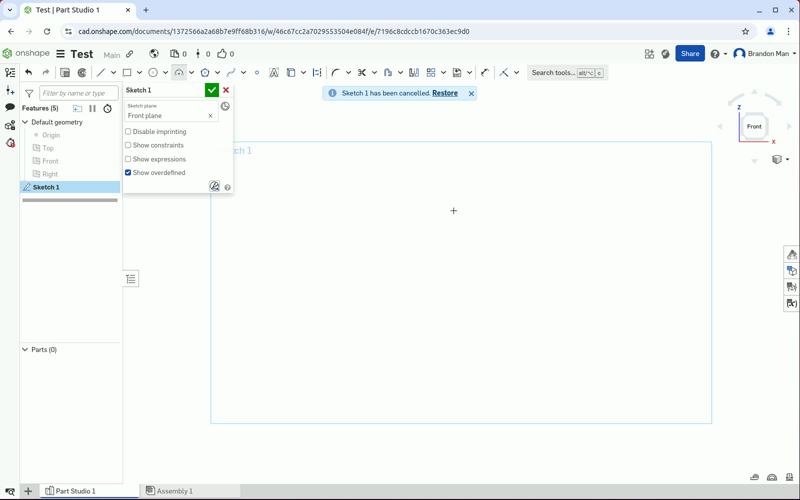
mouse_move(474, 211)
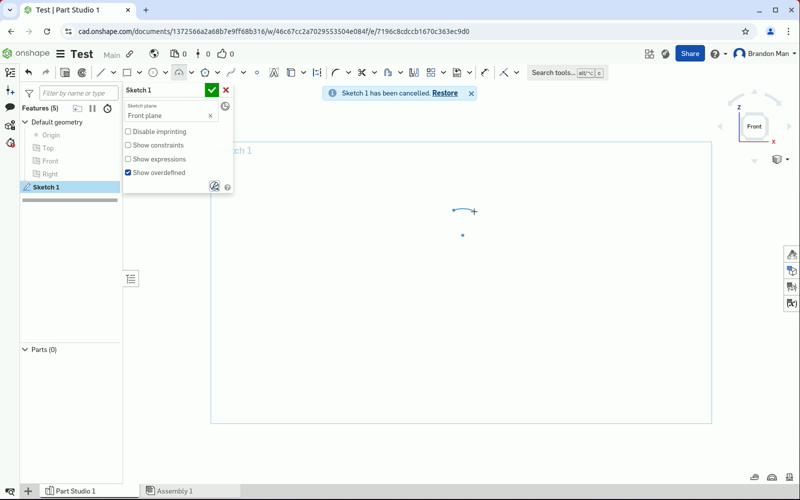
click(474, 211)
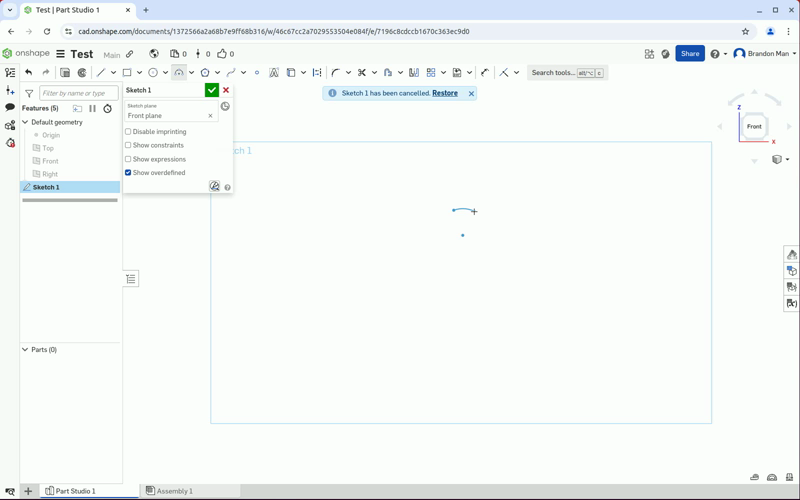
mouse_move(464, 209)
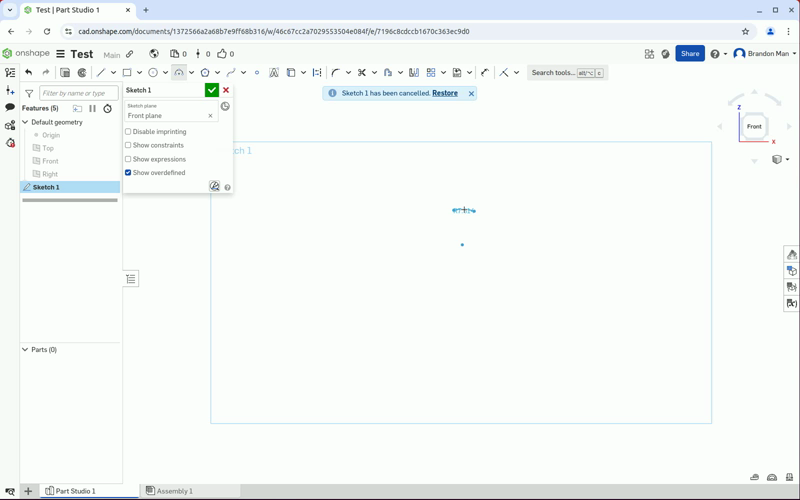
click(464, 209)
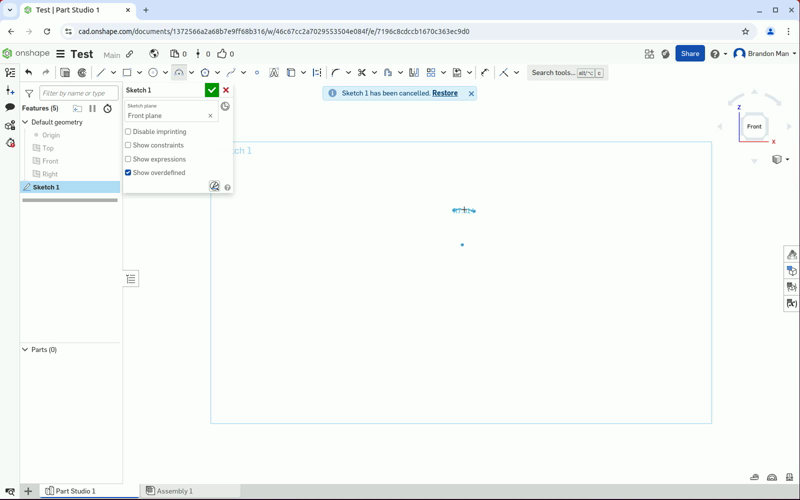
key_up(shift)
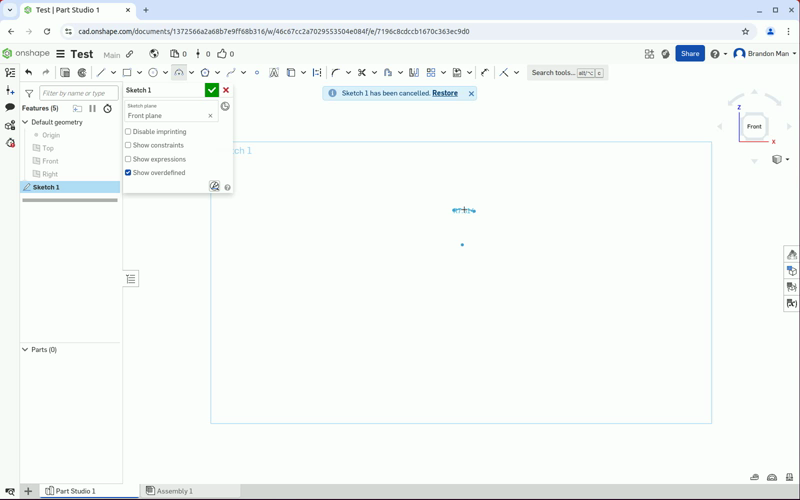
key(esc)
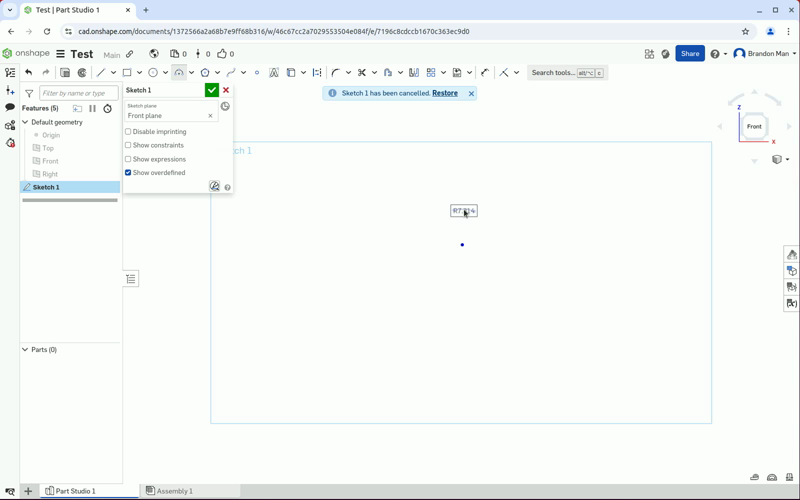
key(l)
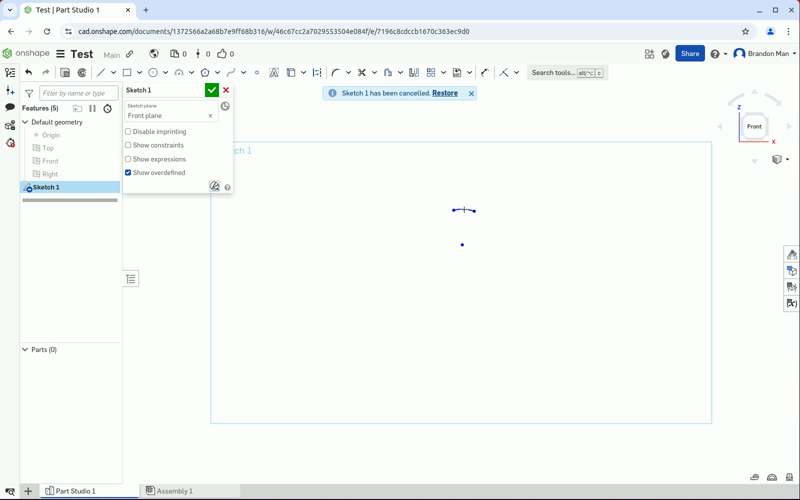
mouse_move(474, 211)
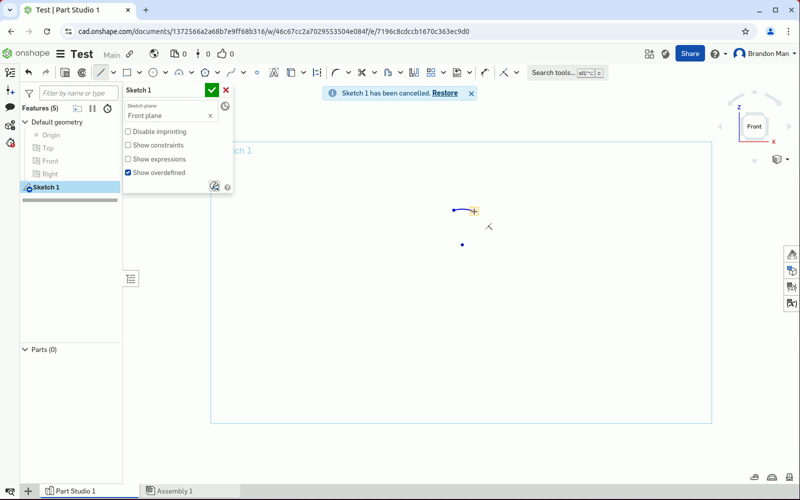
click(474, 211)
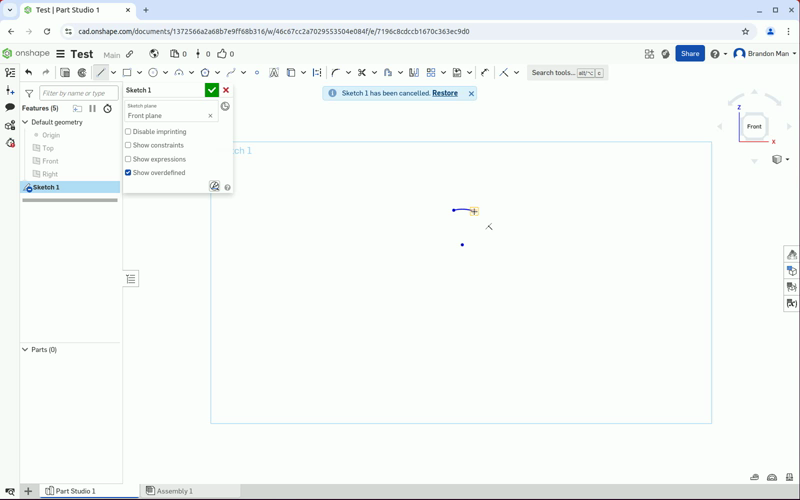
key_down(shift)
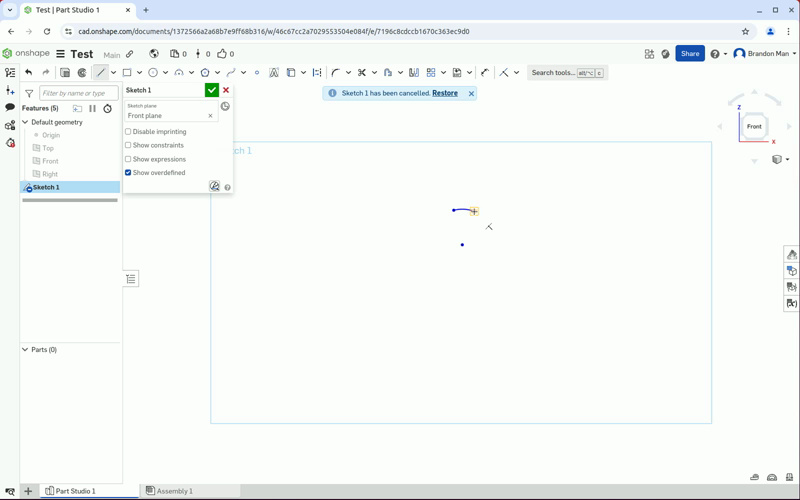
mouse_move(504, 211)
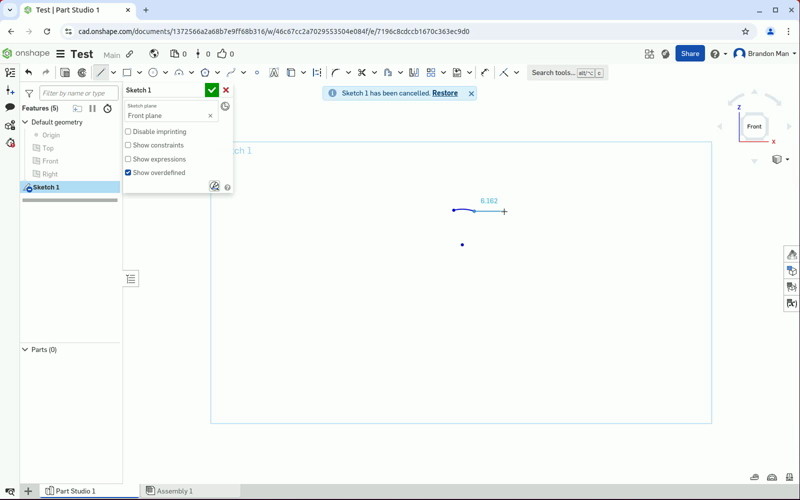
mouse_move(474, 169)
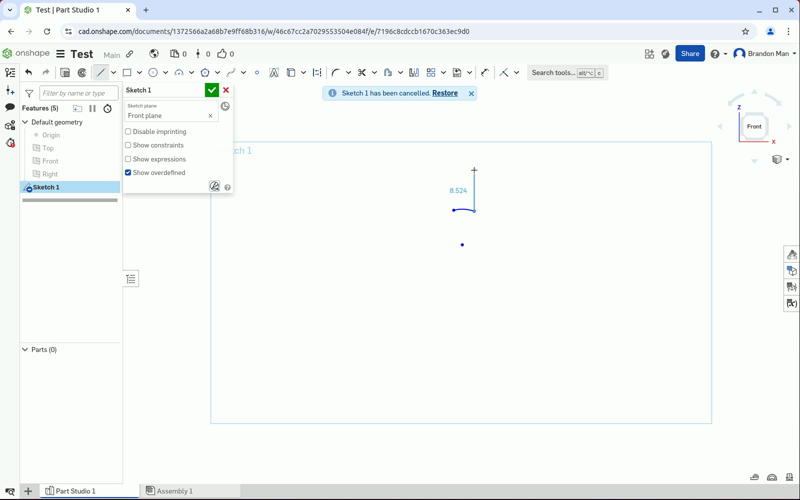
click(474, 169)
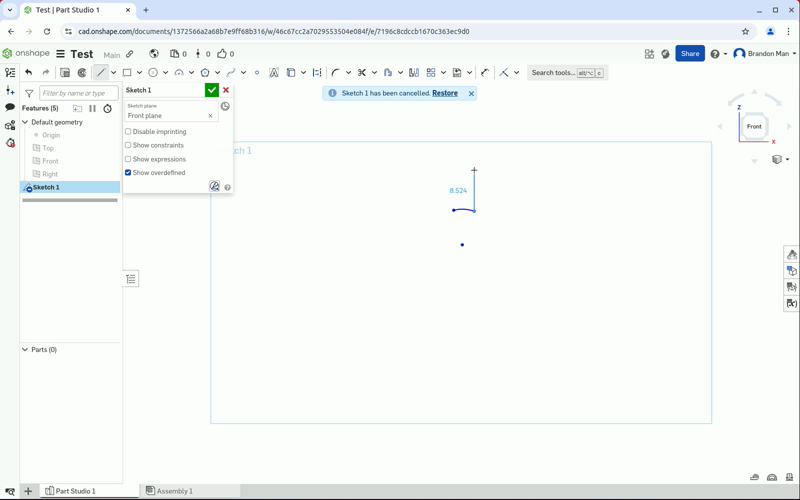
key_up(shift)
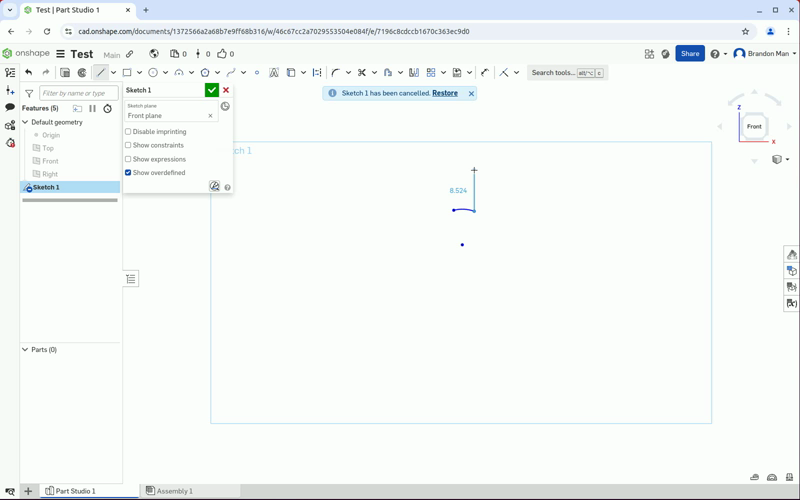
key_down(shift)
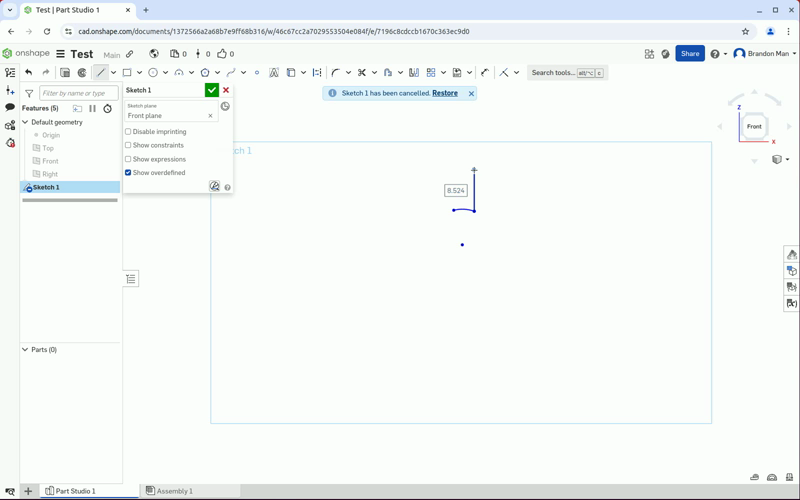
mouse_move(504, 169)
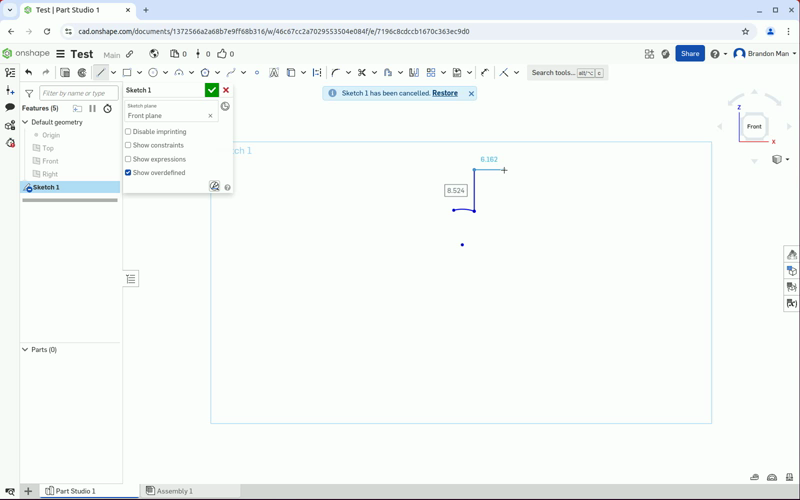
mouse_move(453, 169)
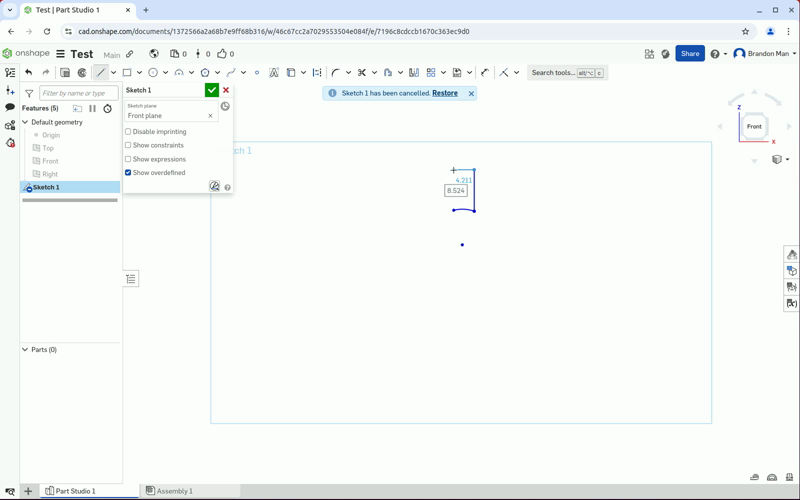
click(453, 169)
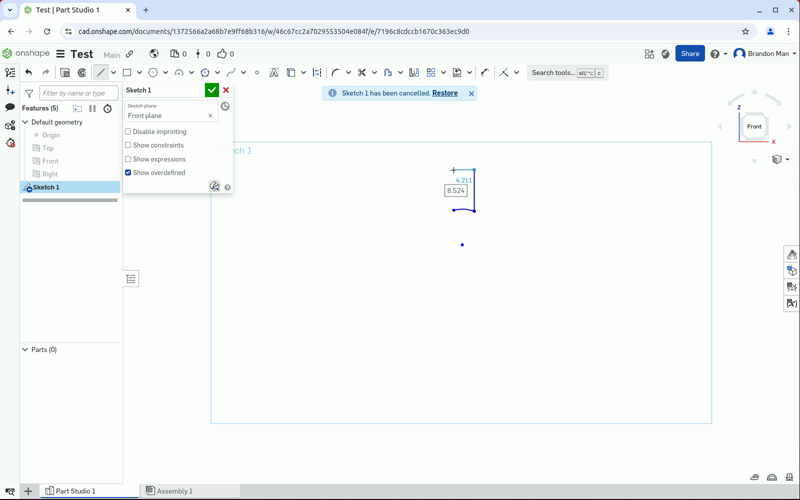
key_up(shift)
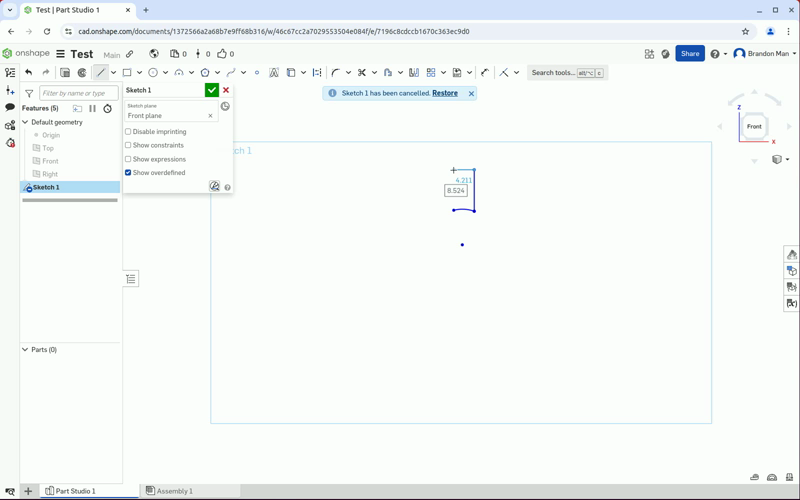
mouse_move(483, 169)
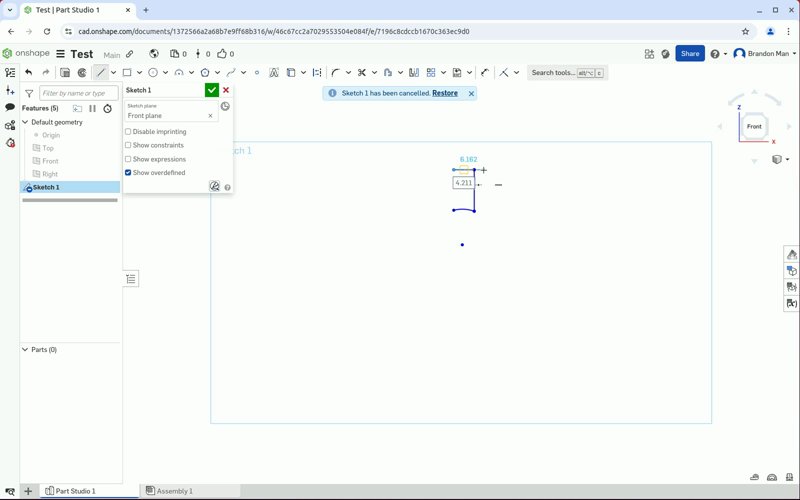
key_down(shift)
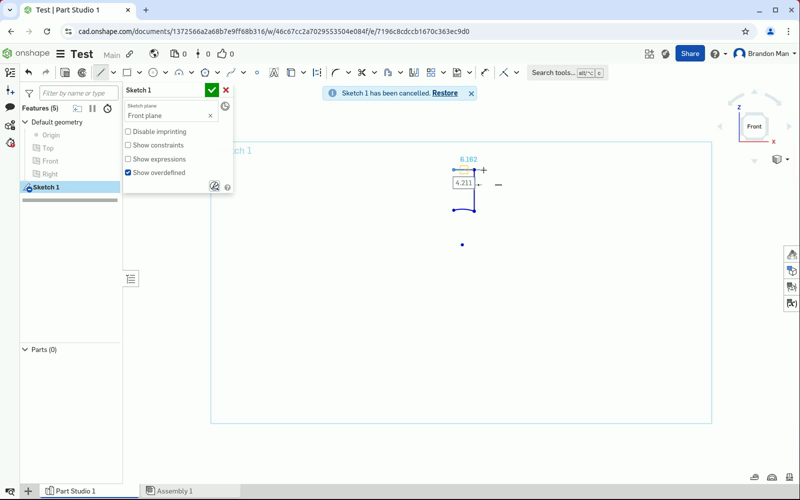
mouse_move(453, 210)
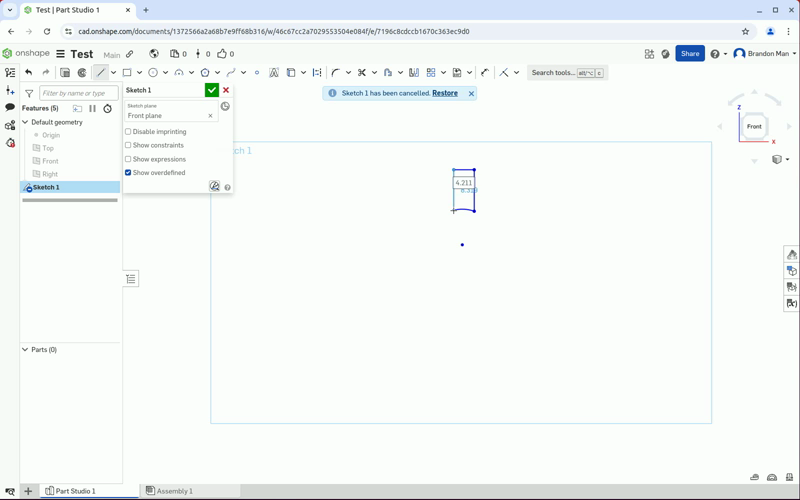
key_up(shift)
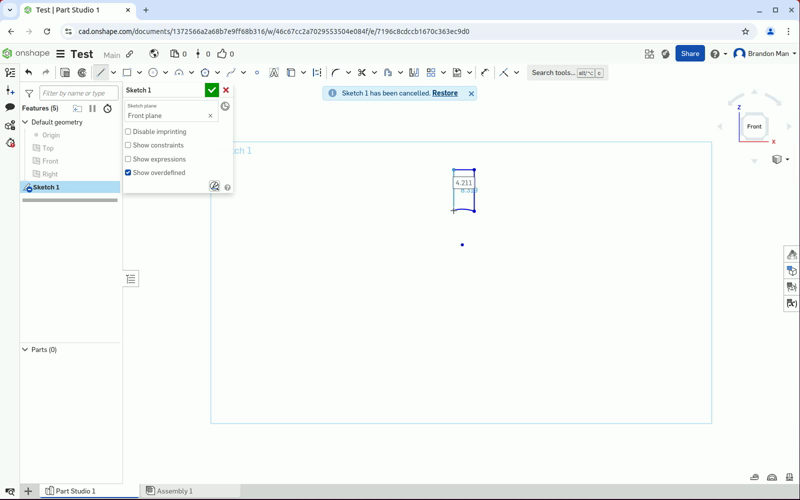
click(453, 210)
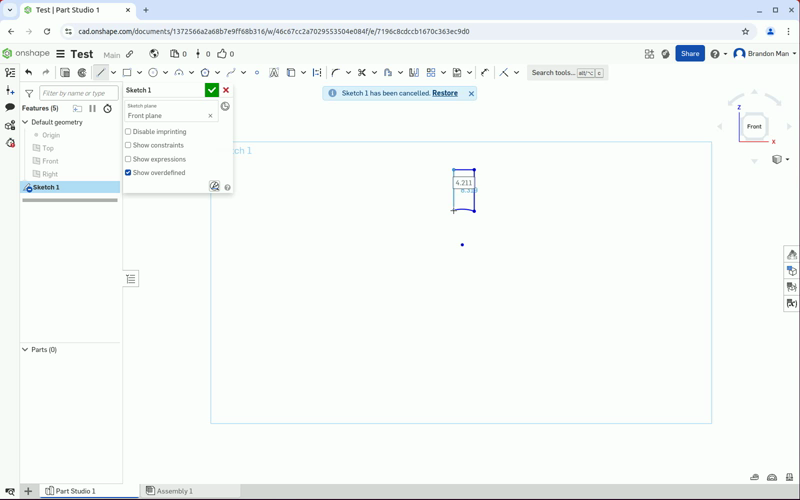
key(esc)
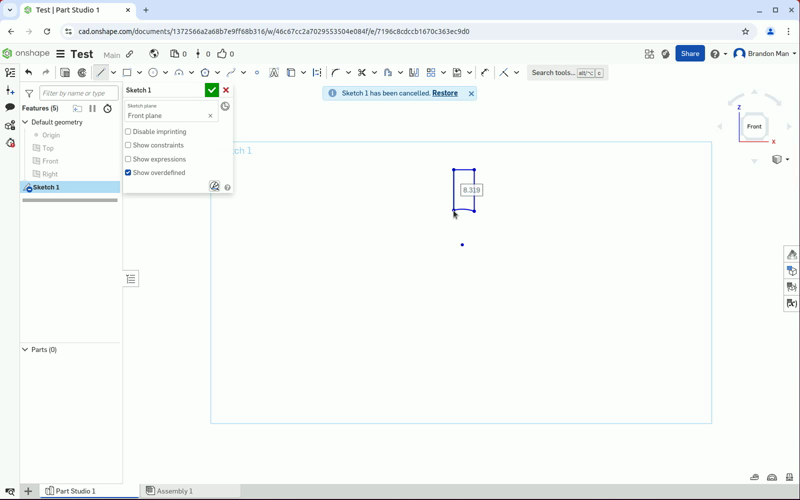
mouse_move(465, 182)
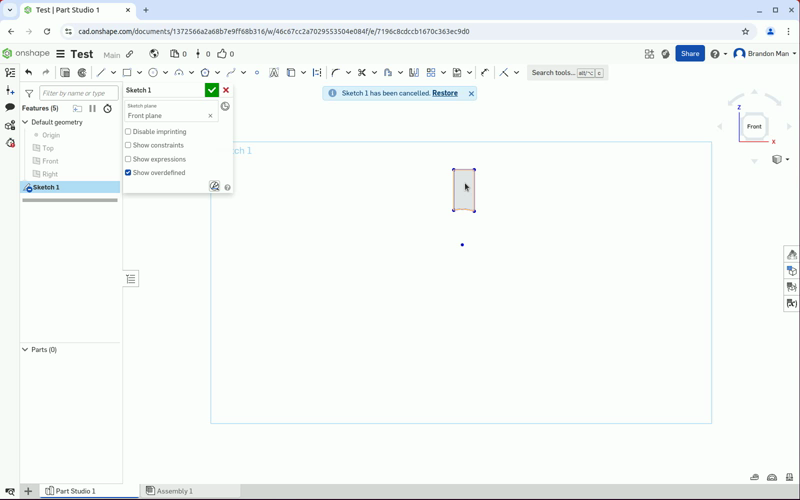
scroll(6)
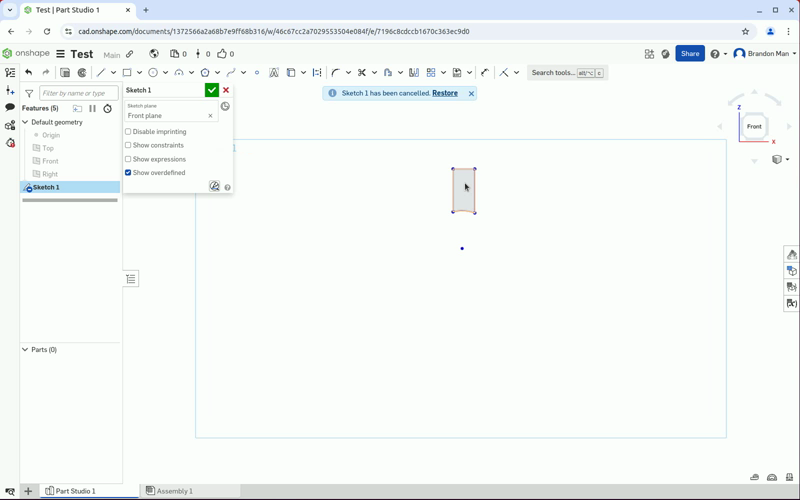
scroll(6)
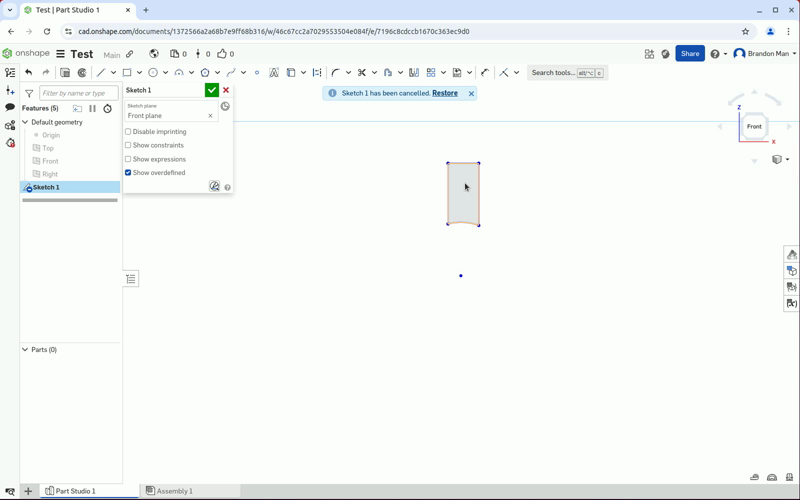
scroll(6)
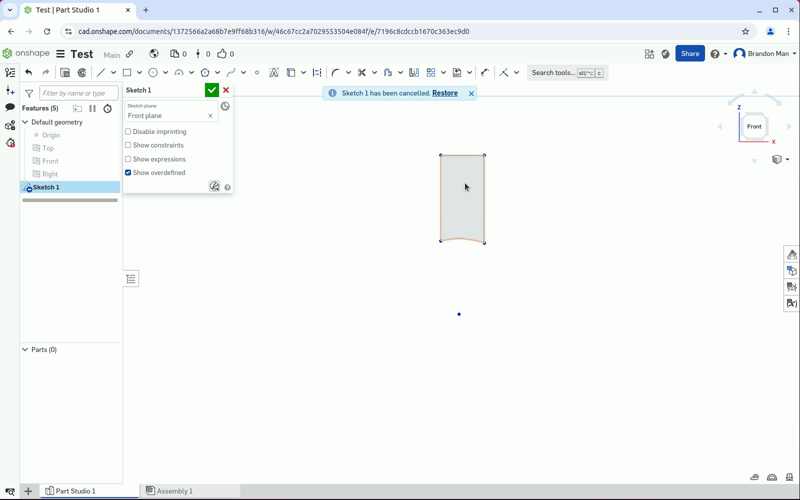
scroll(6)
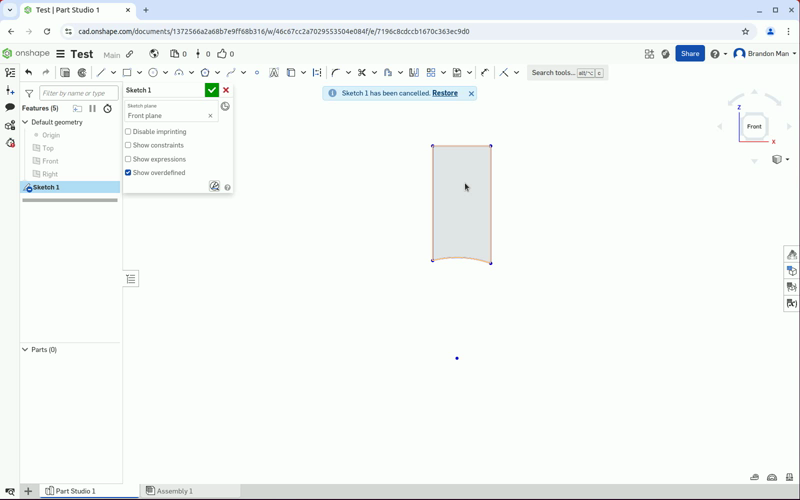
scroll(6)
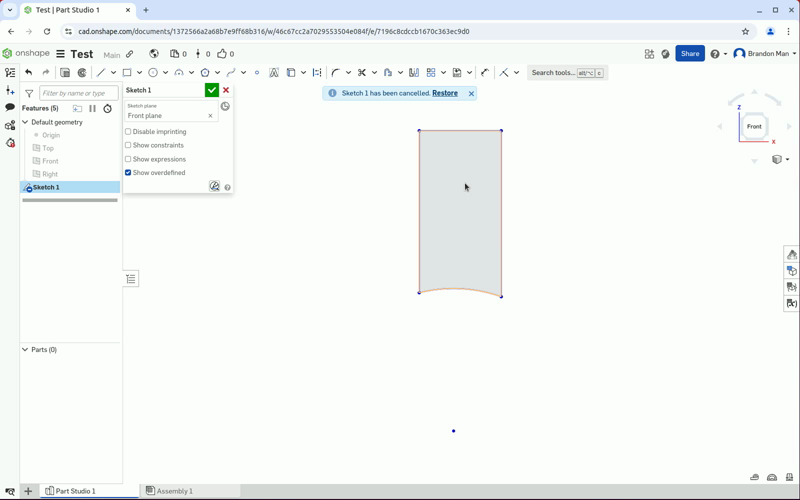
scroll(6)
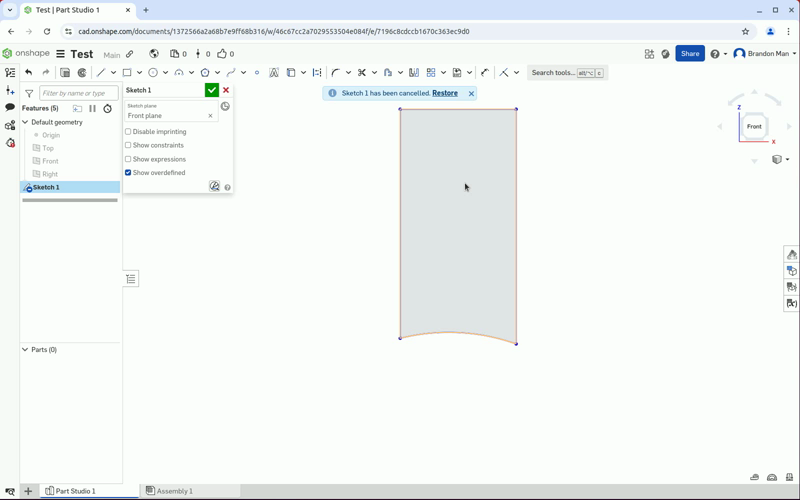
scroll(6)
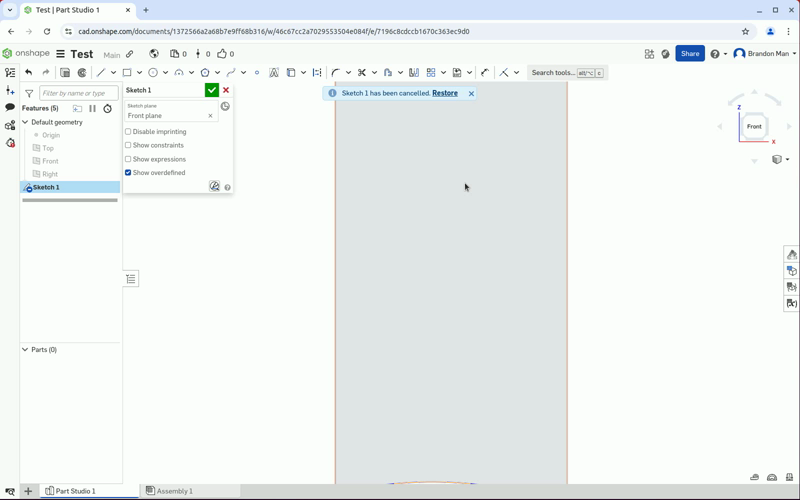
click(465, 182)
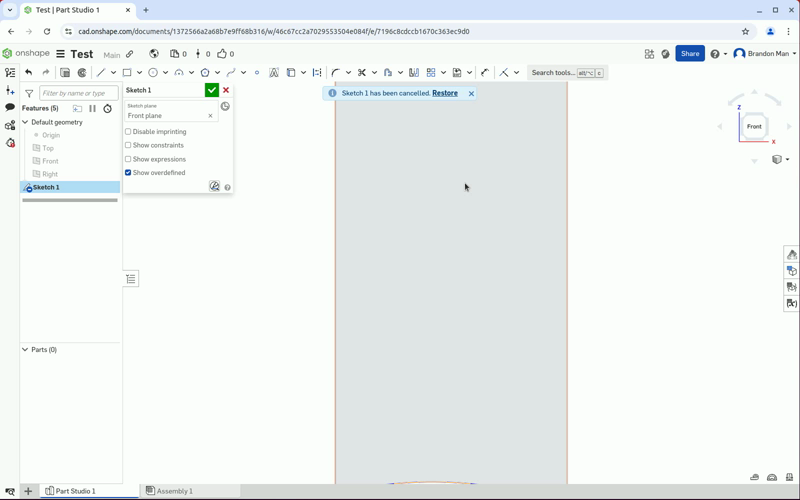
scroll(-6)
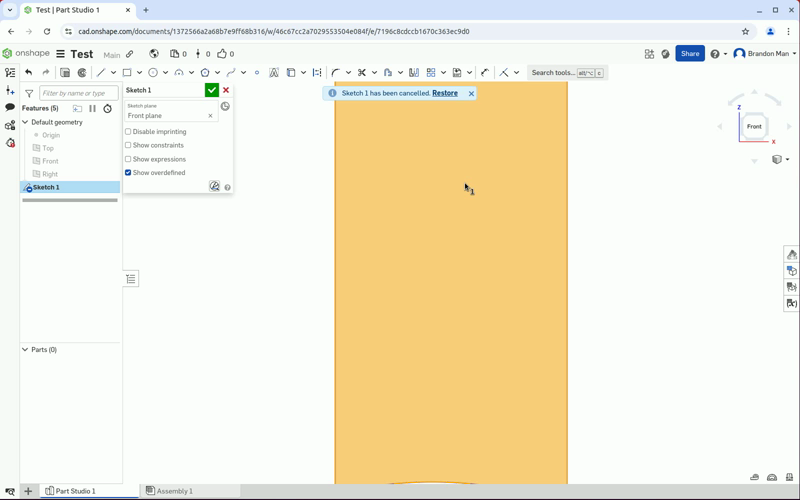
scroll(-6)
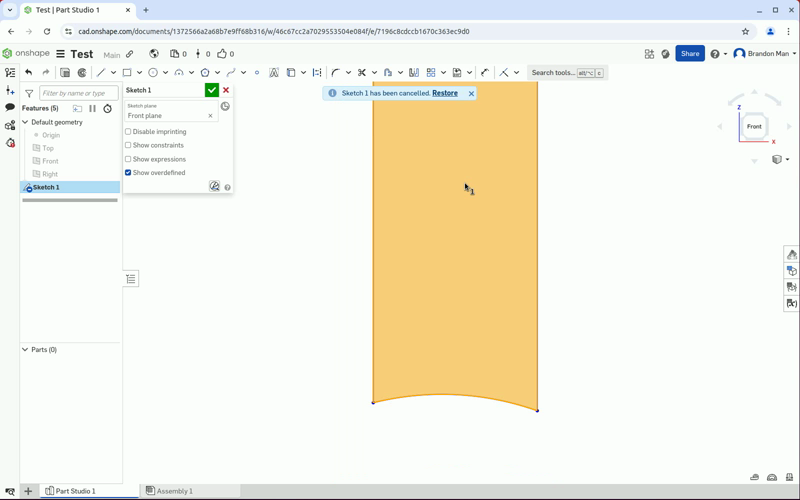
scroll(-6)
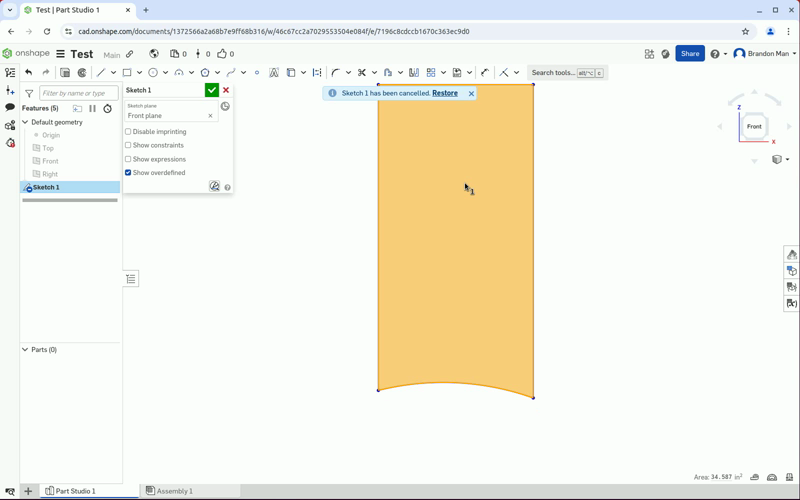
scroll(-6)
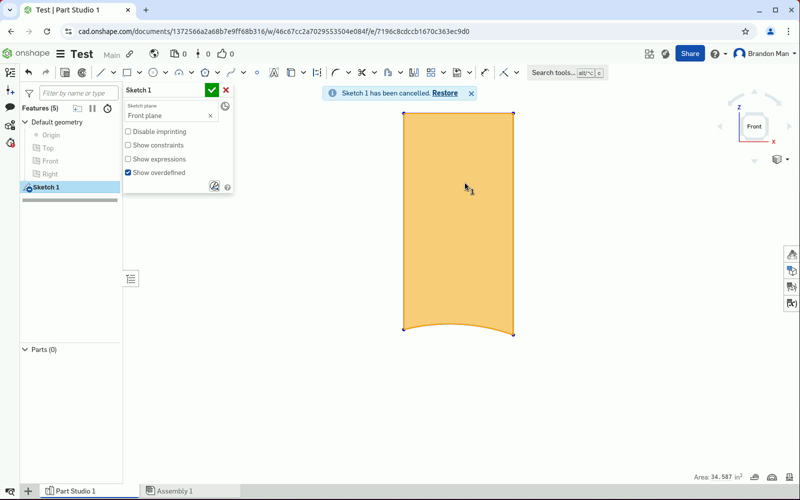
scroll(-6)
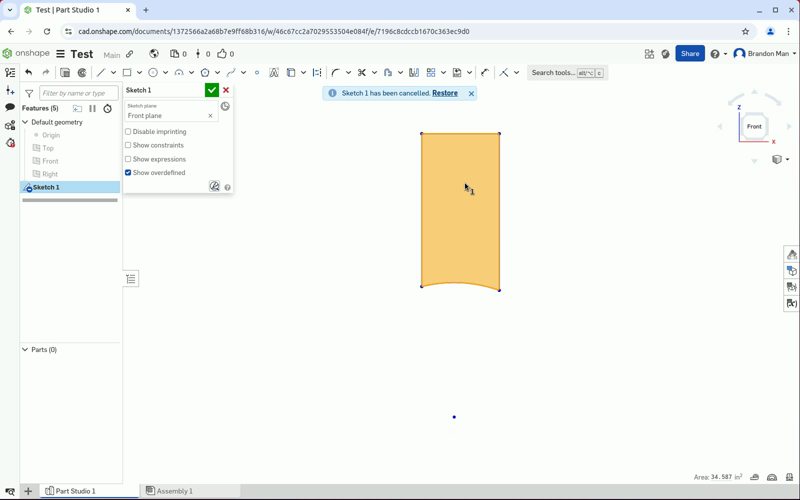
scroll(-6)
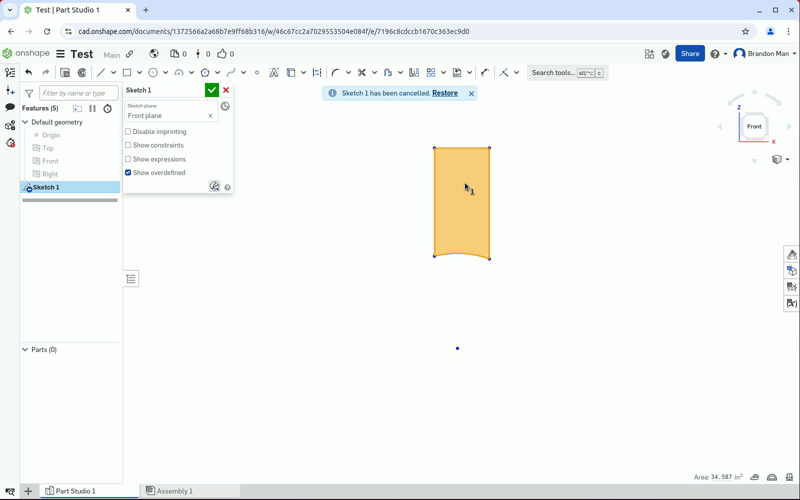
scroll(-6)
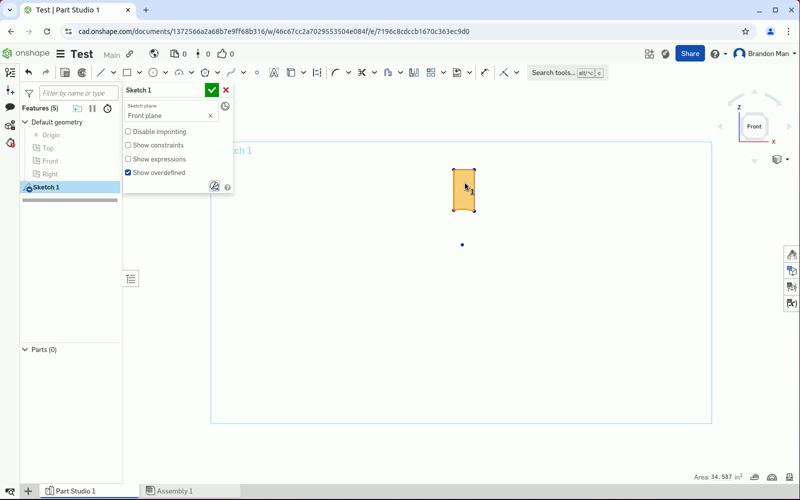
mouse_move(73, 352)
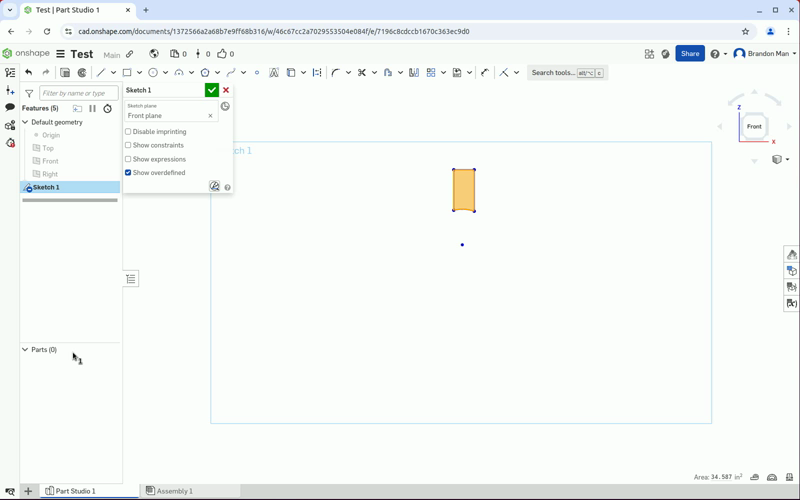
key(shift+y)
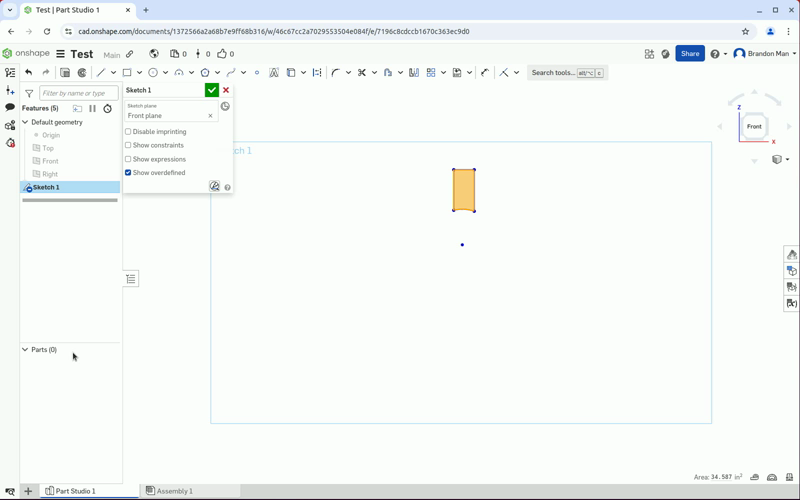
key(shift+e)
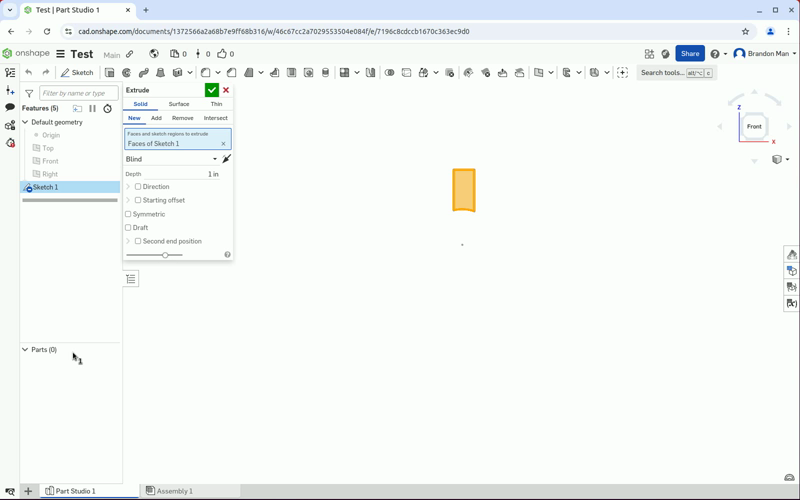
mouse_move(143, 106)
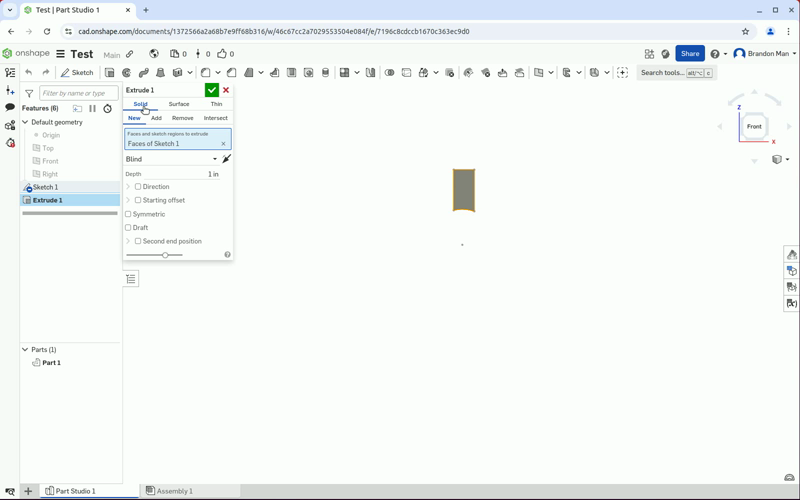
click(143, 106)
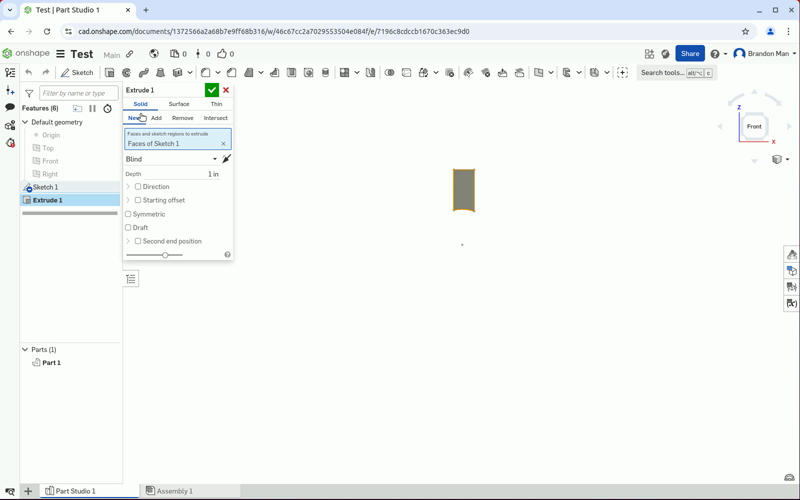
mouse_move(137, 120)
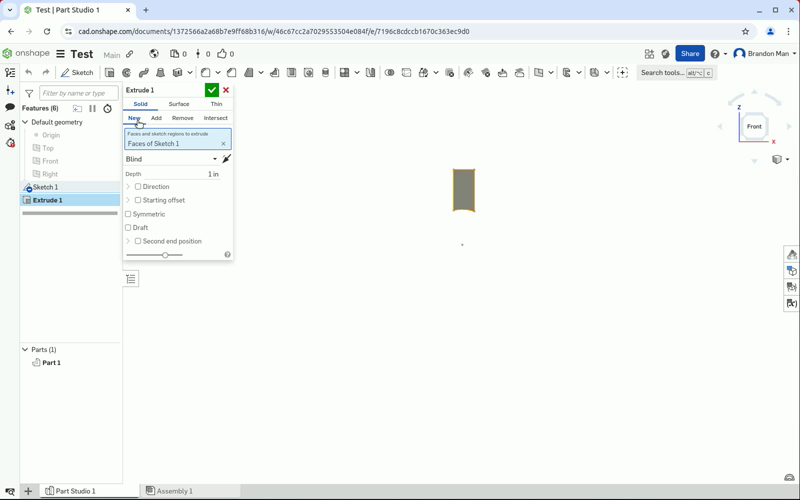
click(137, 120)
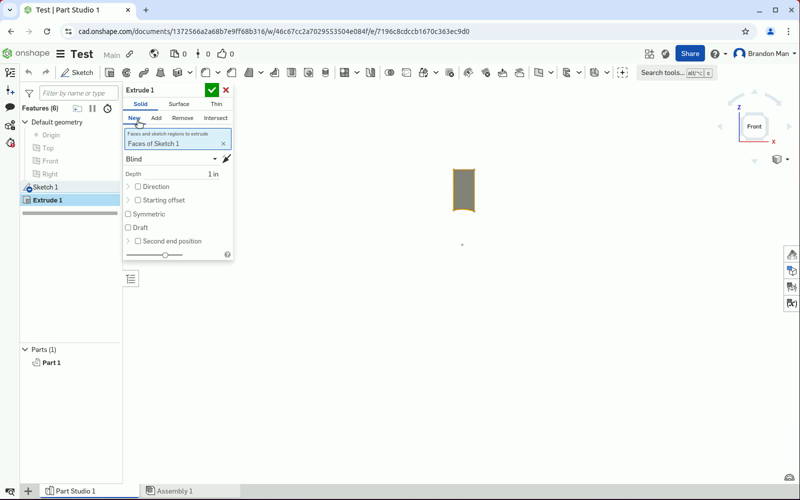
key(tab, 4)
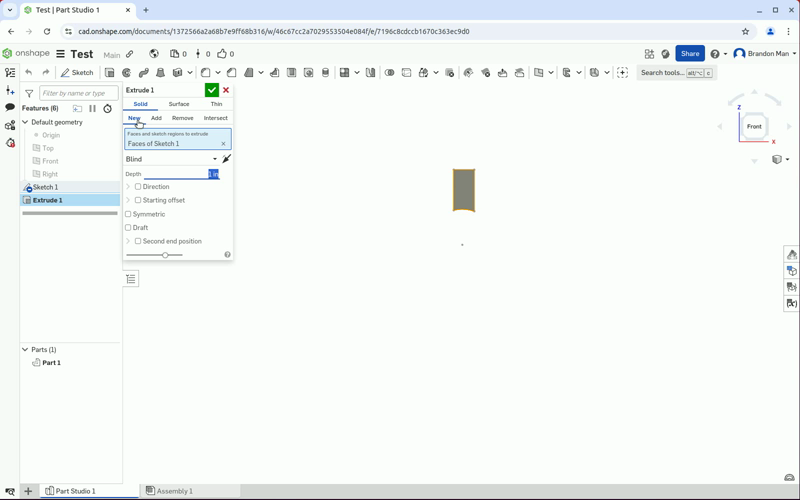
text(12.758)
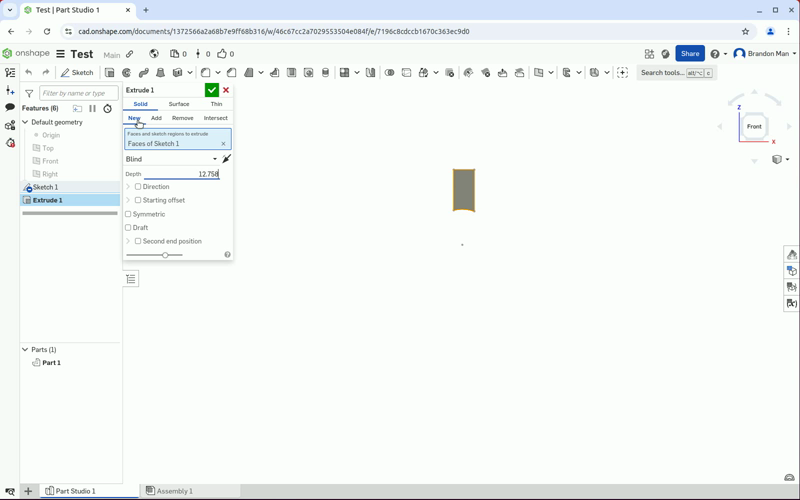
key(enter)
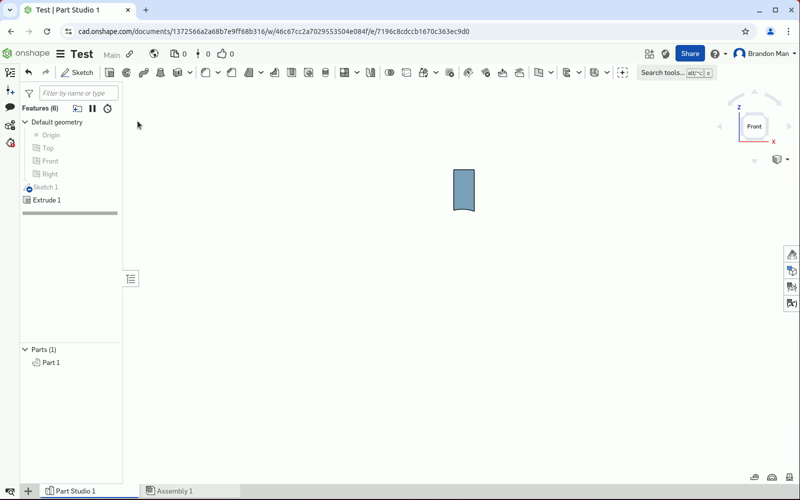
key(shift+h)
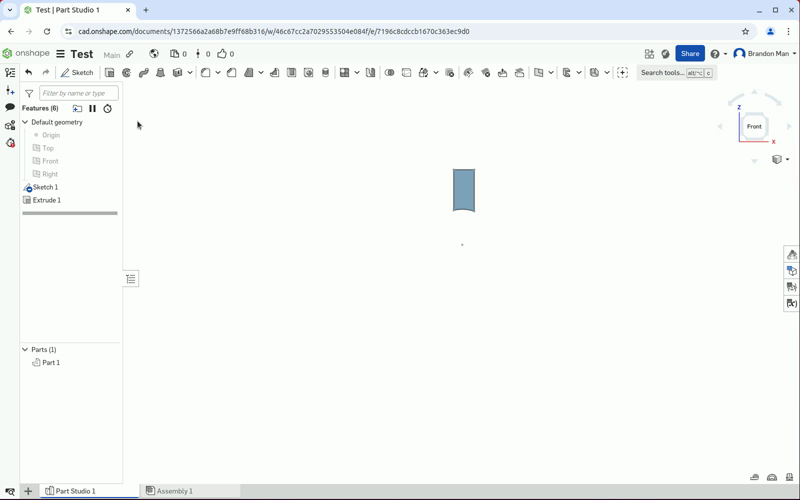
key(shift+h)
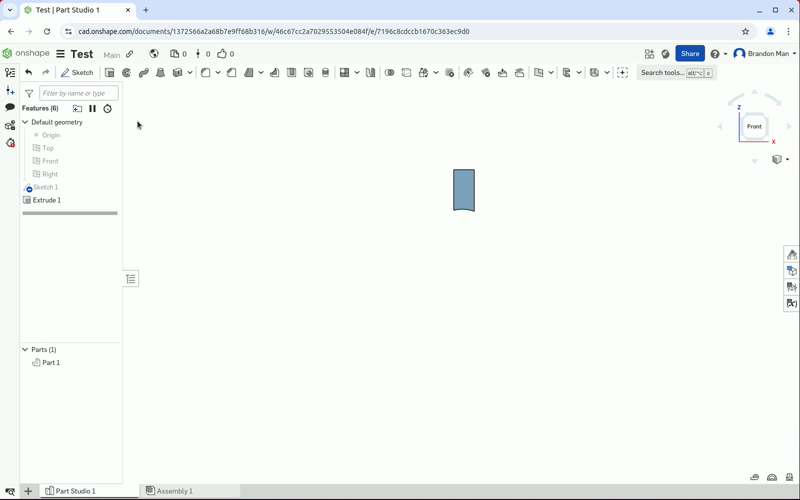
mouse_move(73, 189)
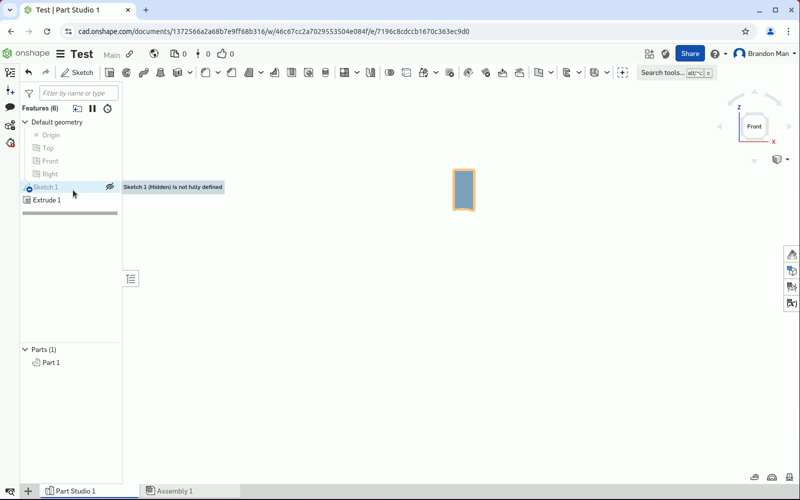
click(73, 189)
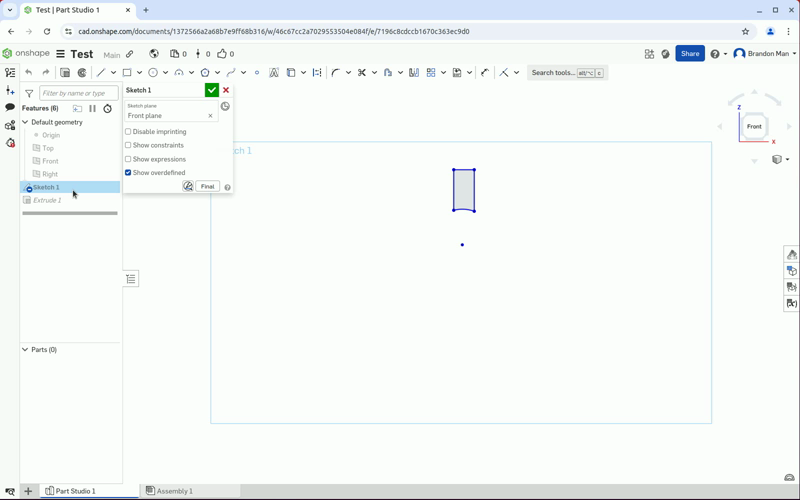
mouse_move(229, 92)
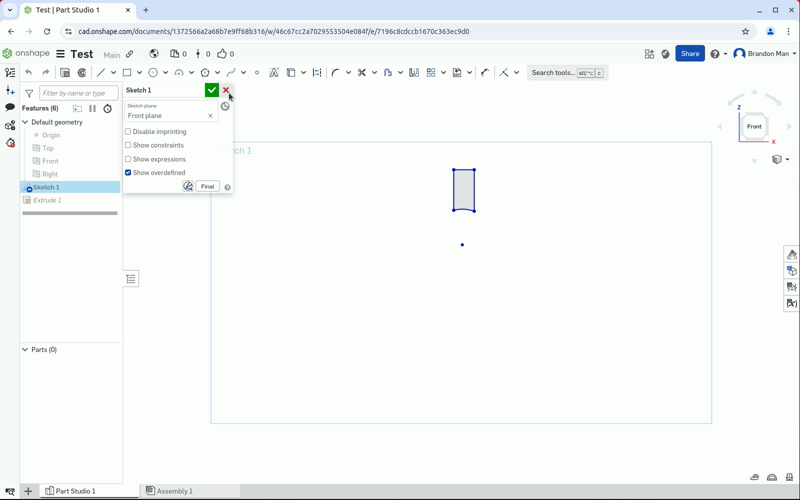
click(229, 92)
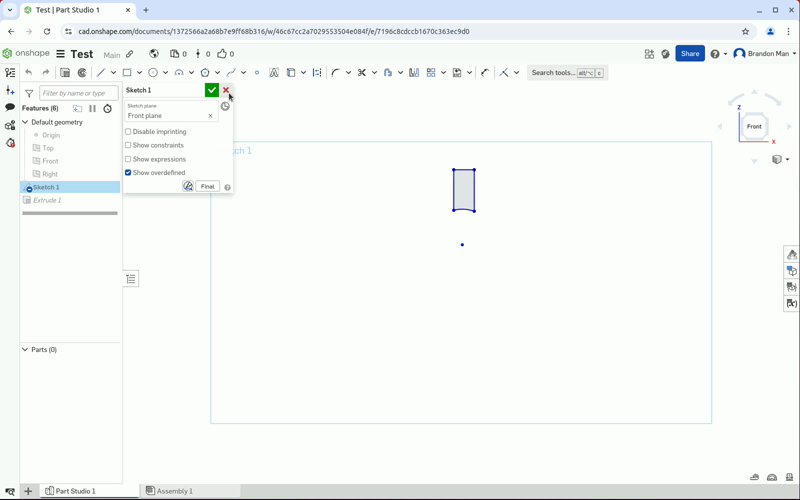
key(shift+s)
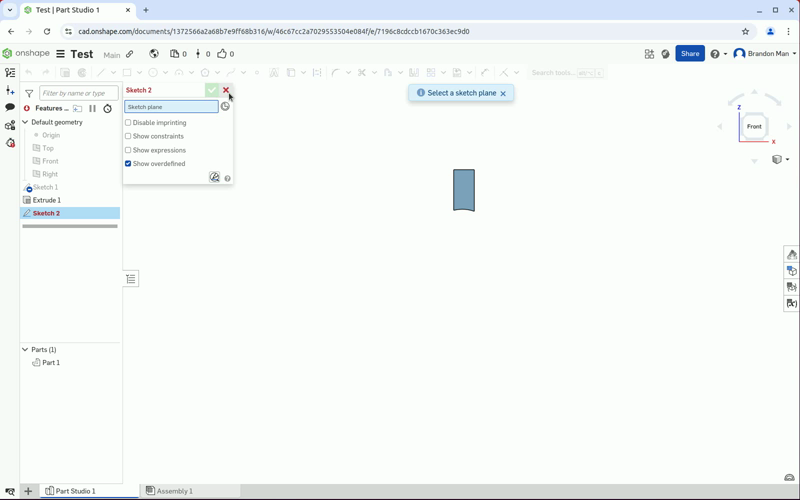
mouse_move(73, 163)
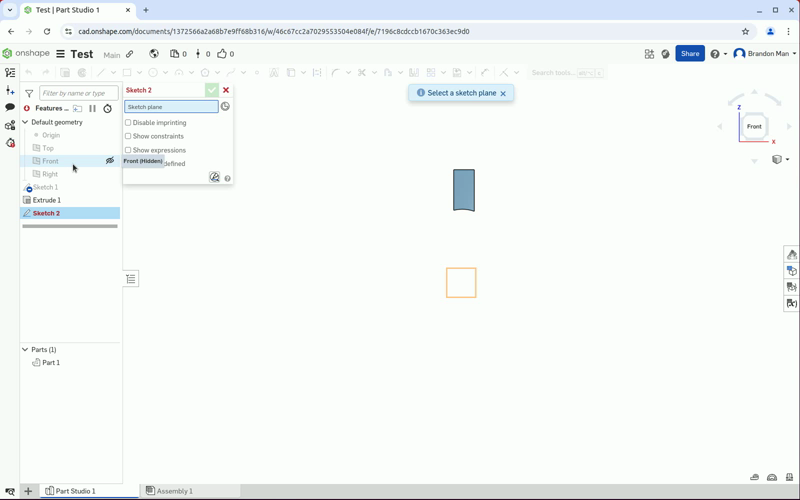
click(73, 163)
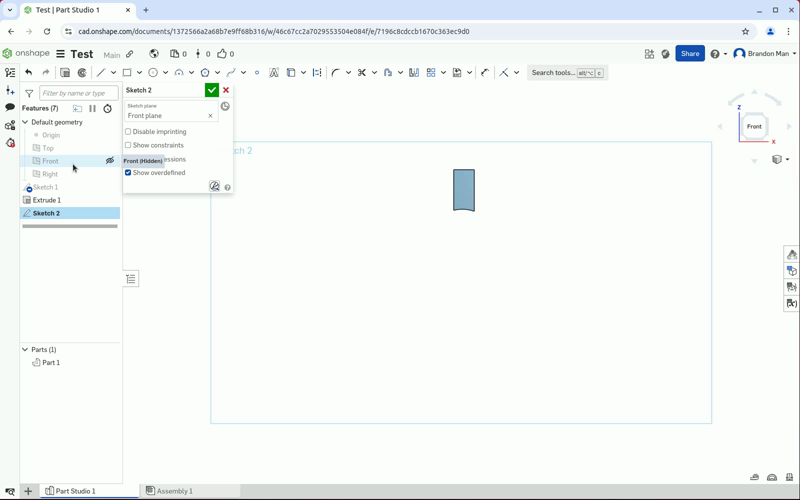
mouse_move(73, 352)
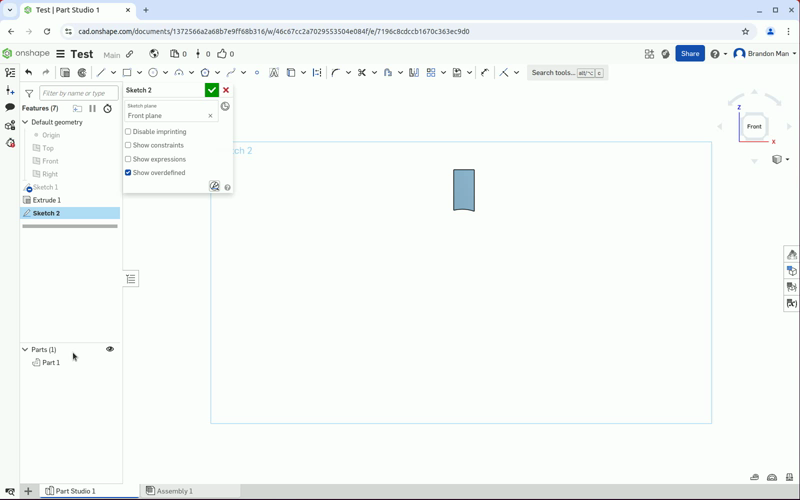
key(y)
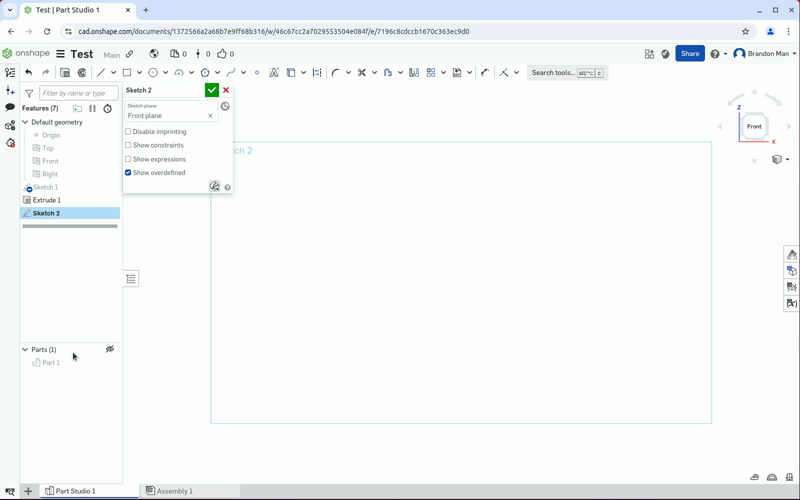
key(l)
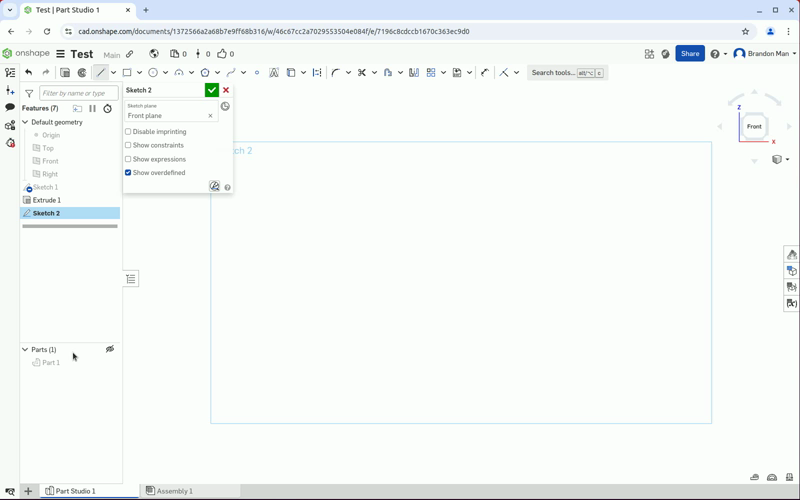
key_down(shift)
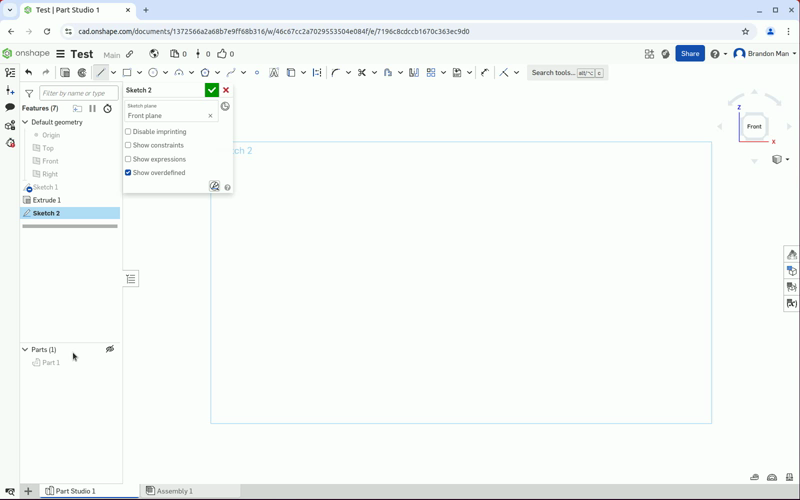
mouse_move(395, 180)
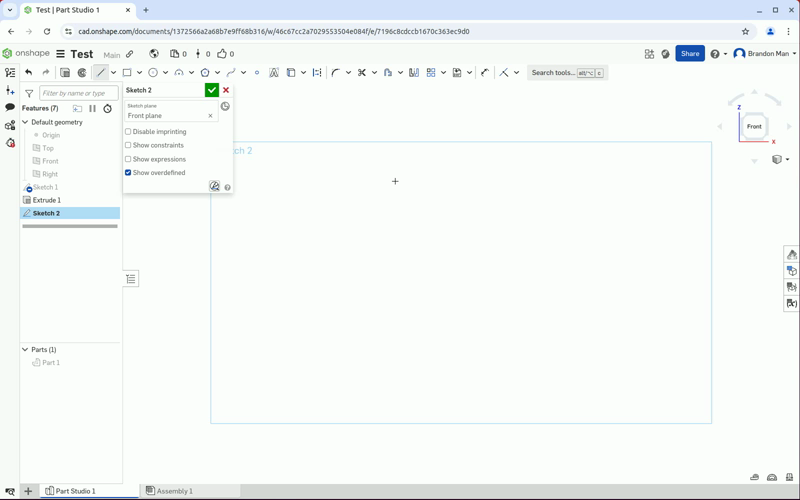
click(395, 180)
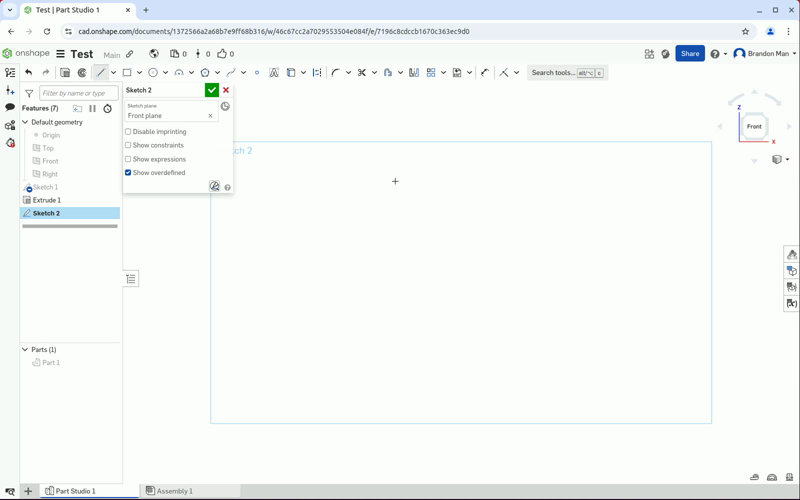
key_up(shift)
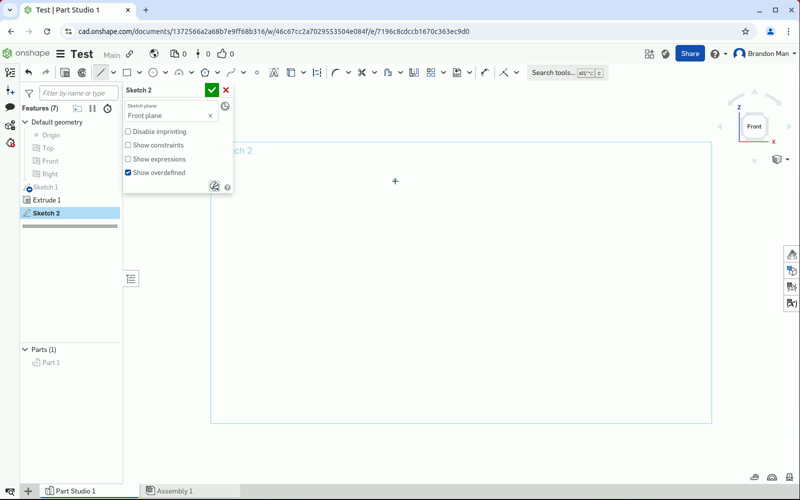
key_down(shift)
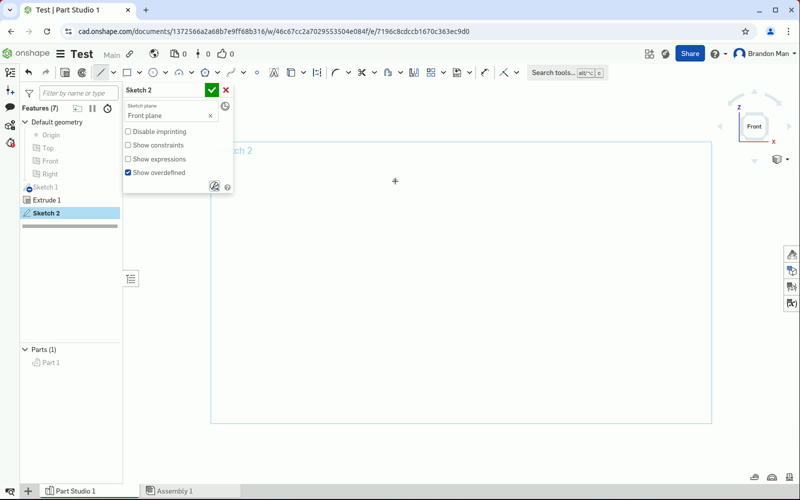
mouse_move(425, 180)
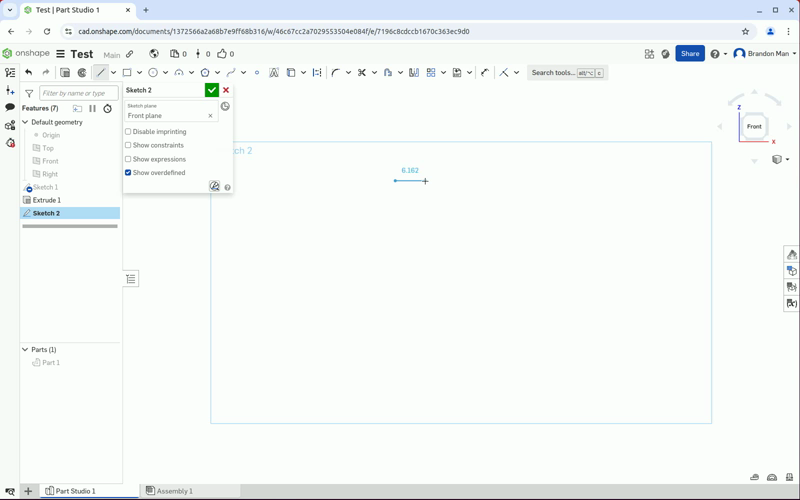
mouse_move(420, 222)
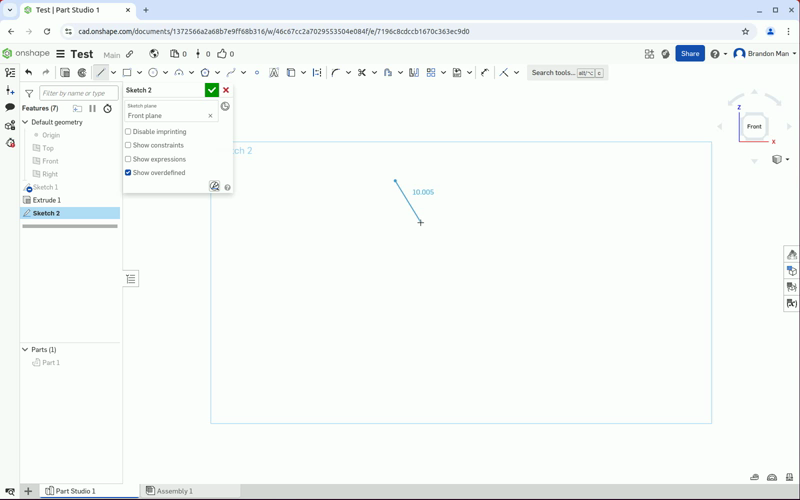
click(420, 222)
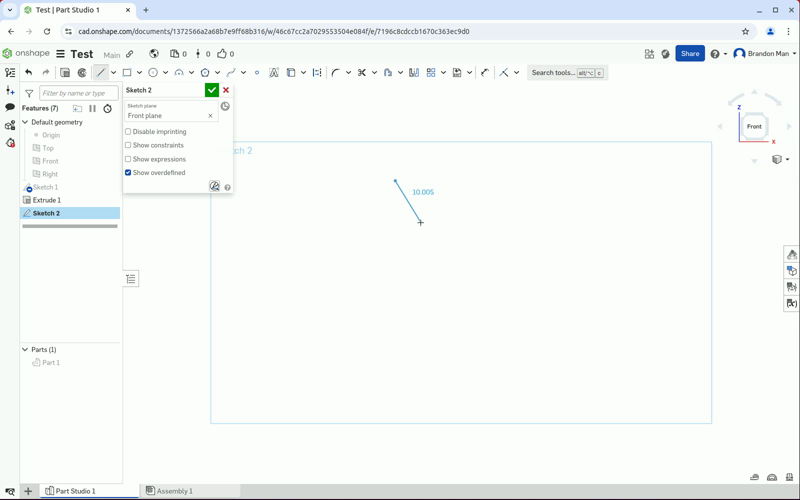
key_up(shift)
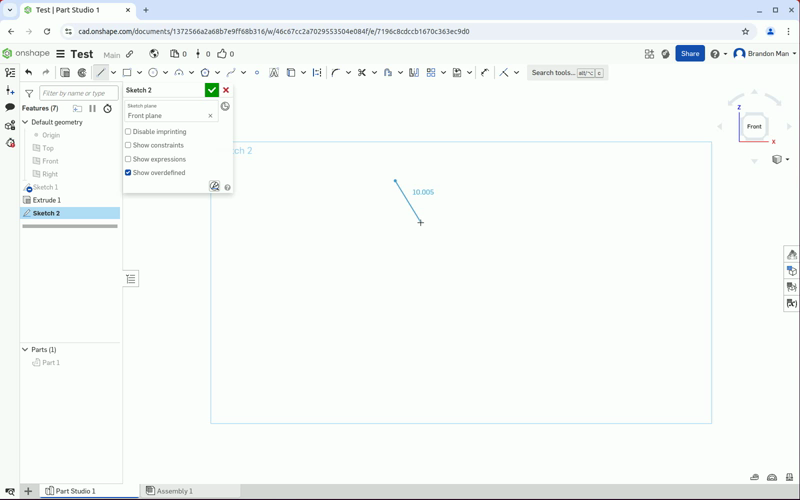
key(esc)
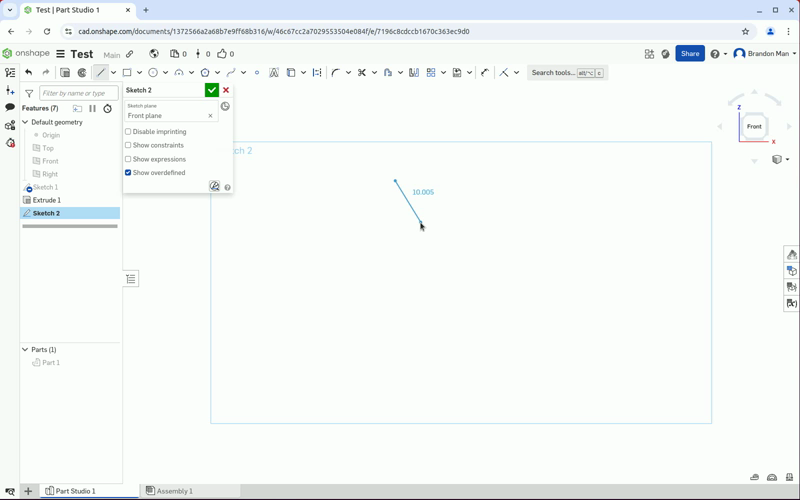
key(a)
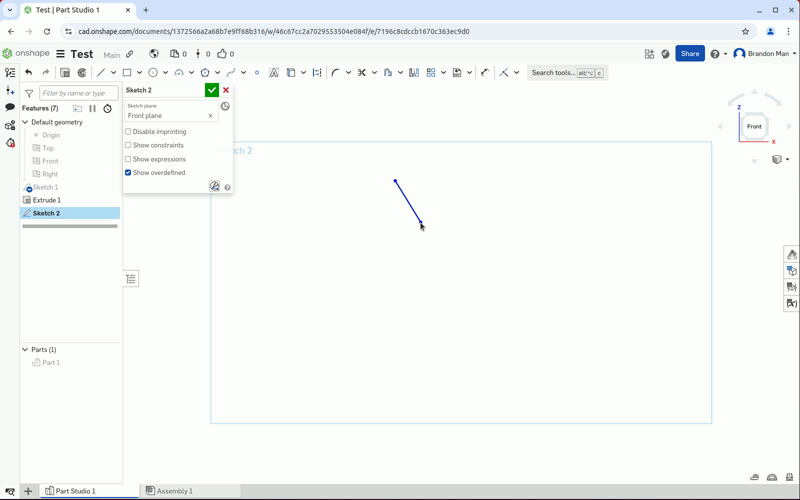
mouse_move(420, 222)
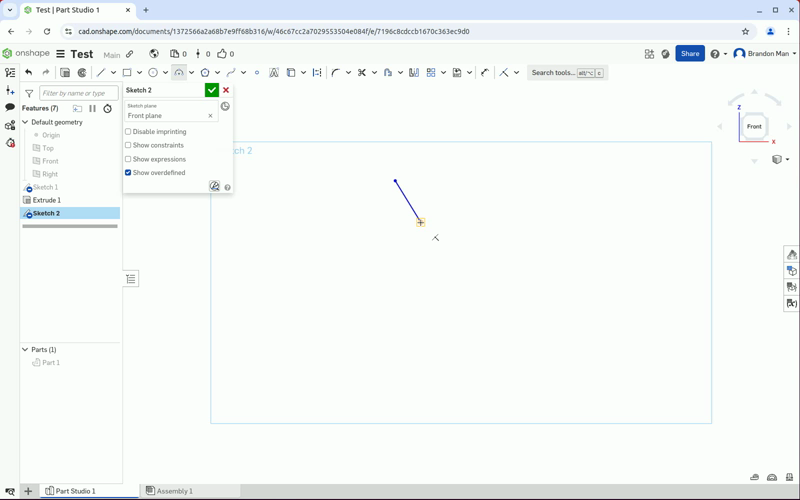
click(420, 222)
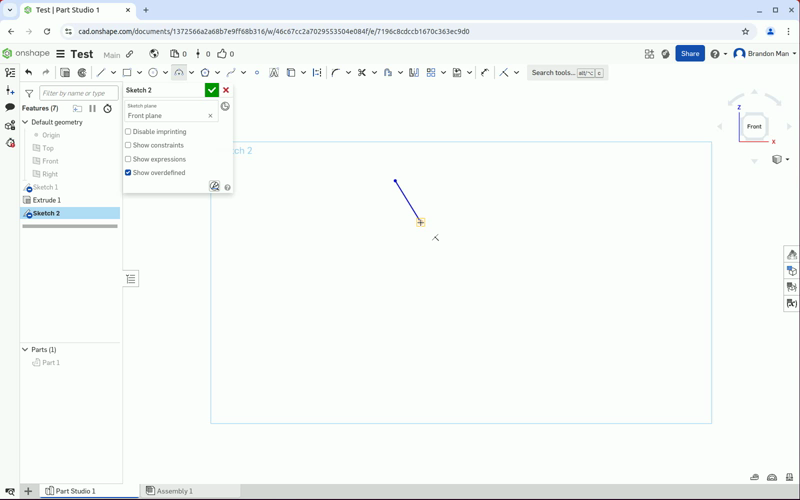
key_down(shift)
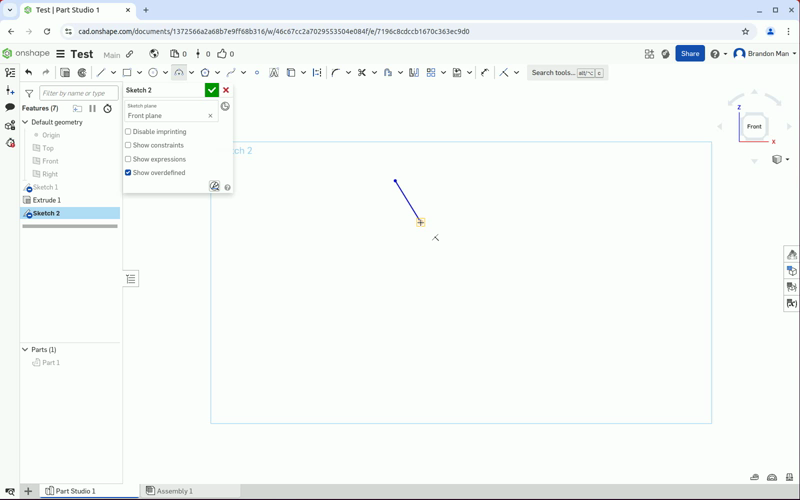
mouse_move(440, 213)
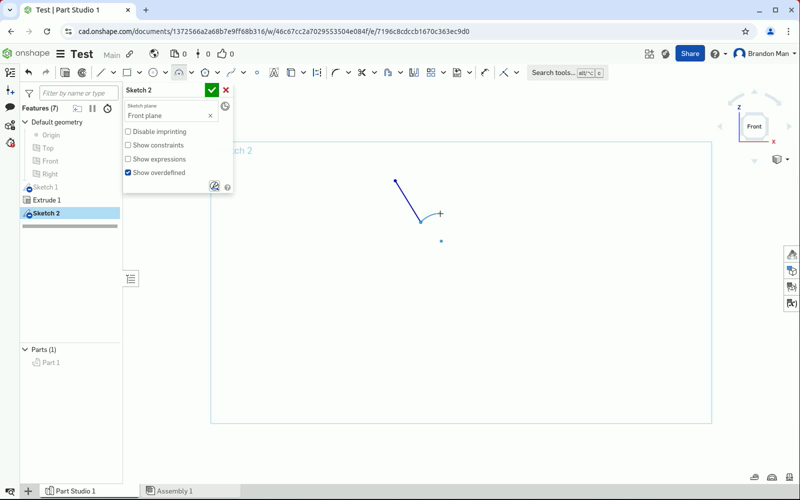
click(440, 213)
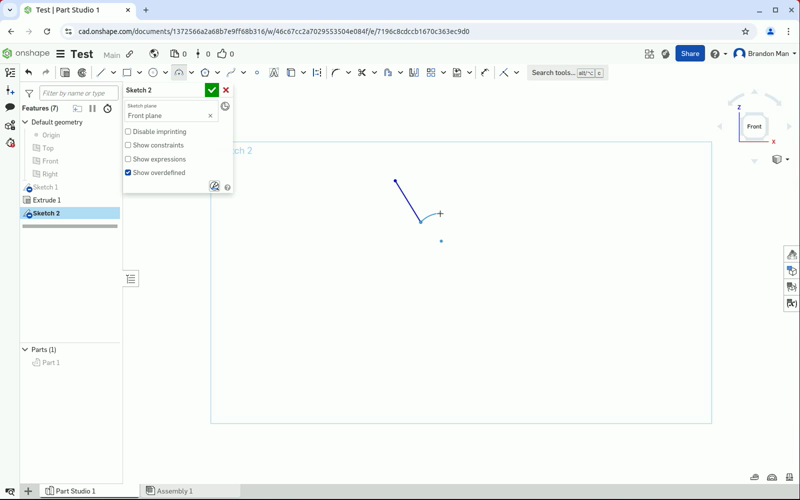
mouse_move(430, 217)
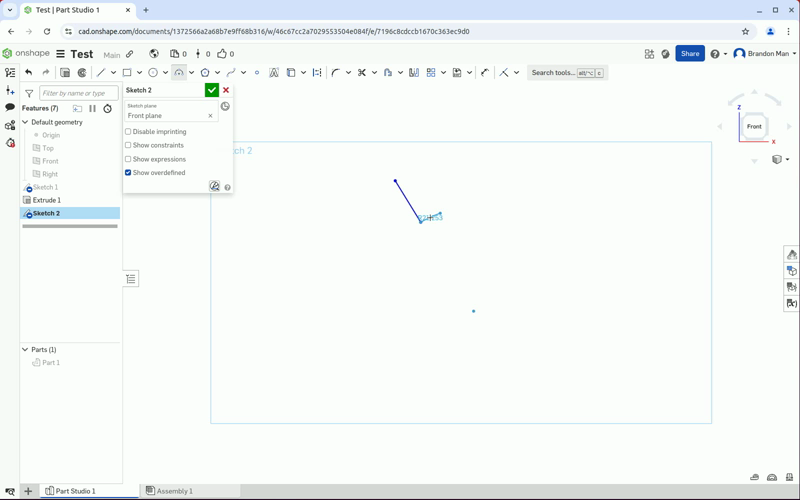
click(430, 217)
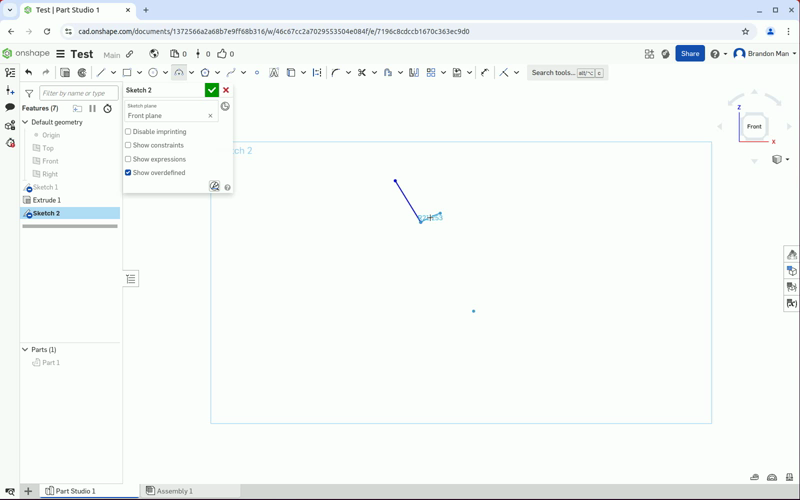
key_up(shift)
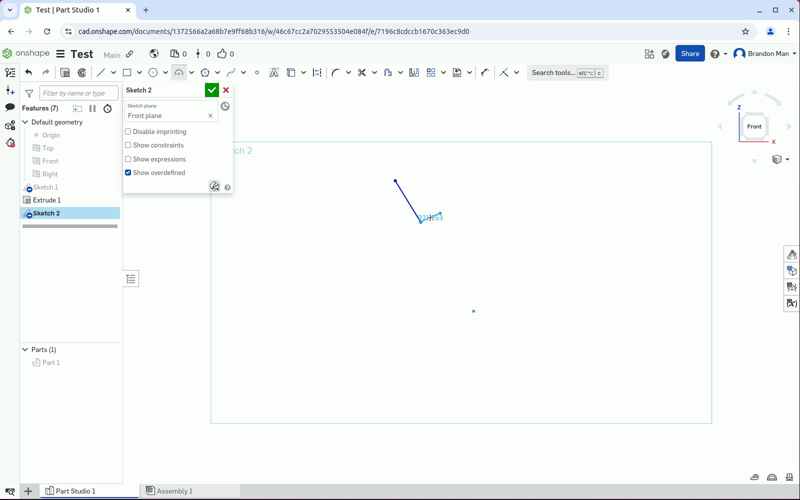
key(esc)
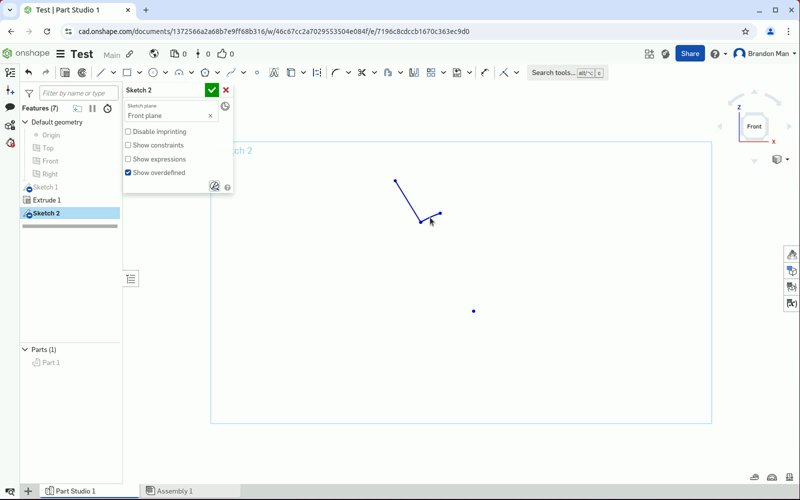
key(l)
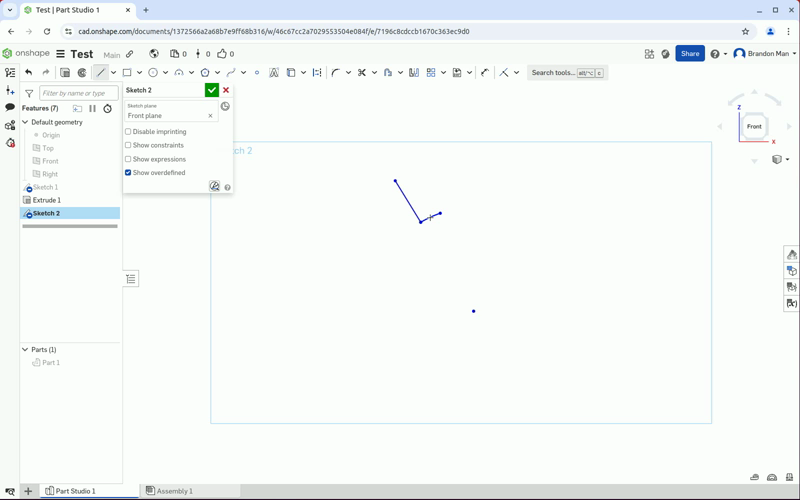
mouse_move(440, 213)
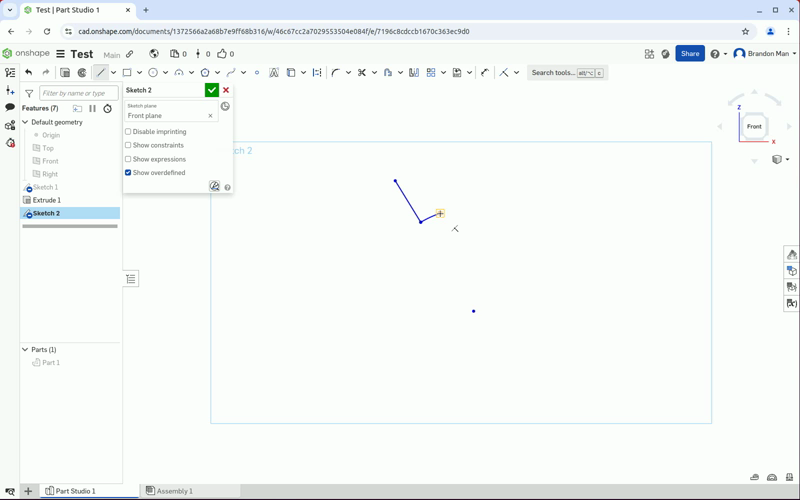
click(440, 213)
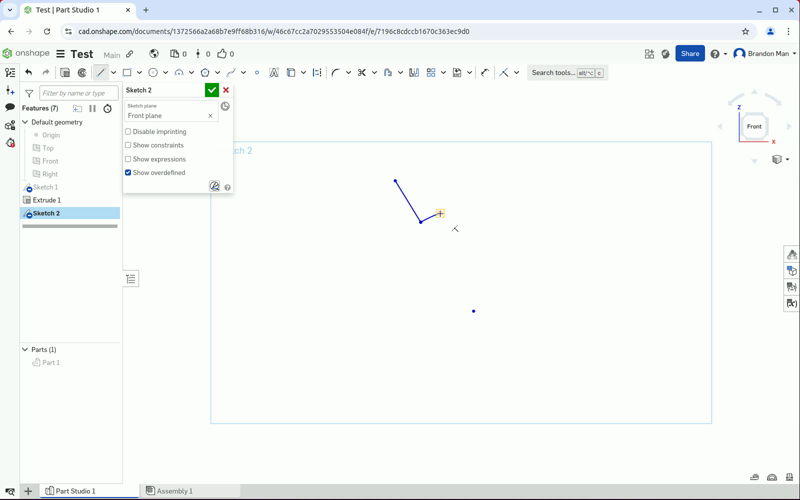
key_down(shift)
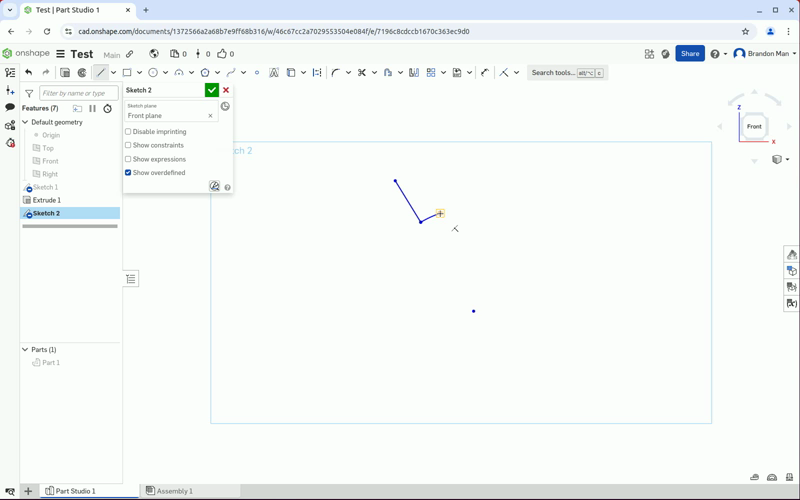
mouse_move(470, 213)
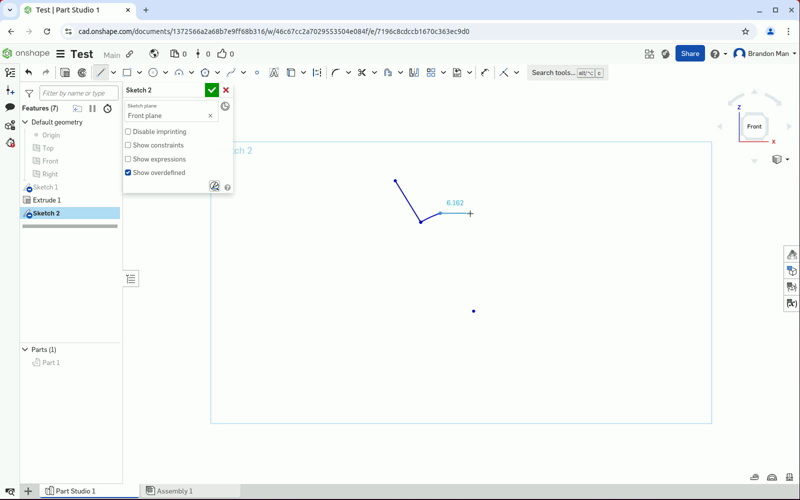
mouse_move(413, 169)
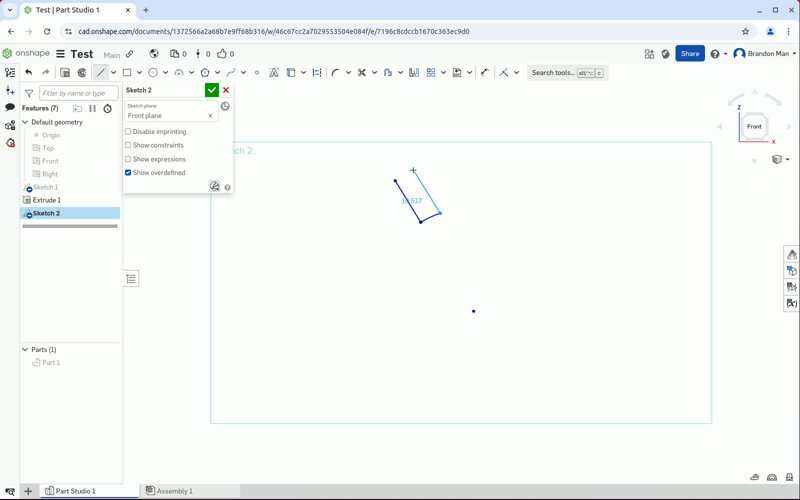
click(413, 169)
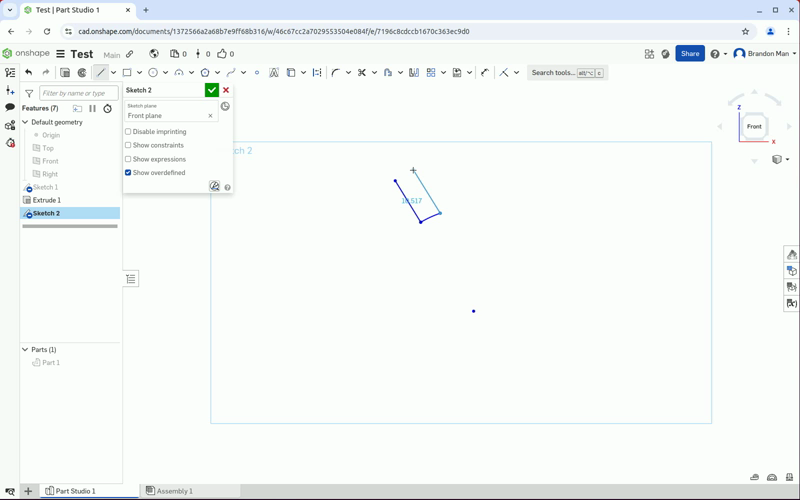
key_up(shift)
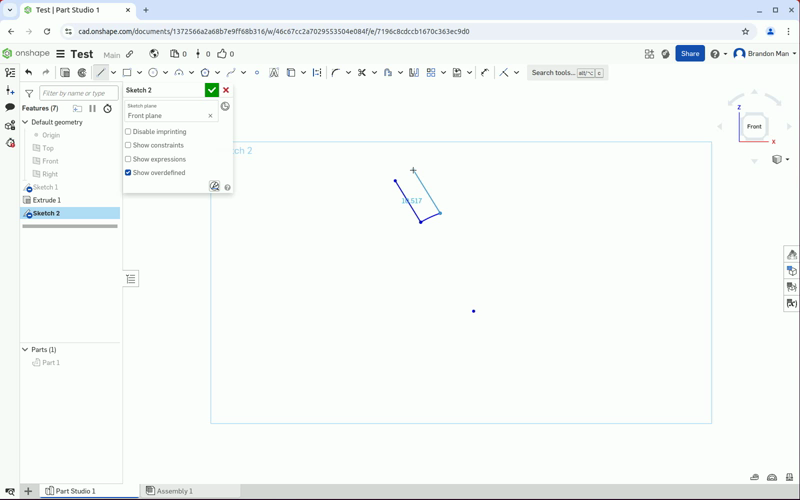
mouse_move(443, 169)
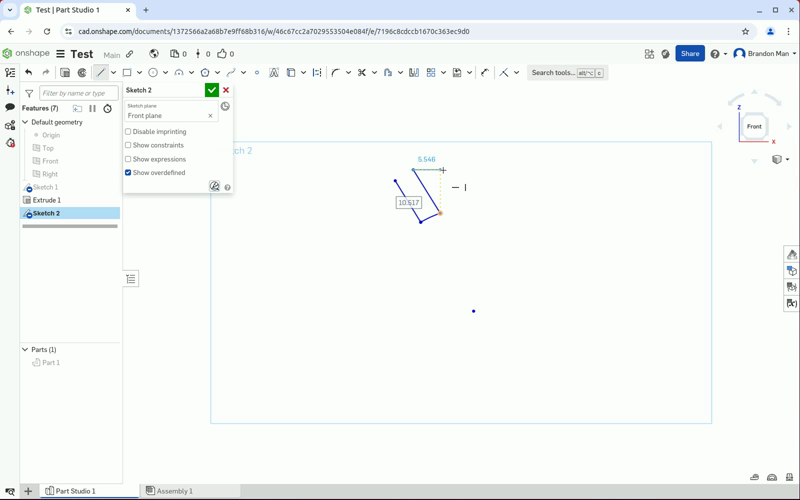
key_down(shift)
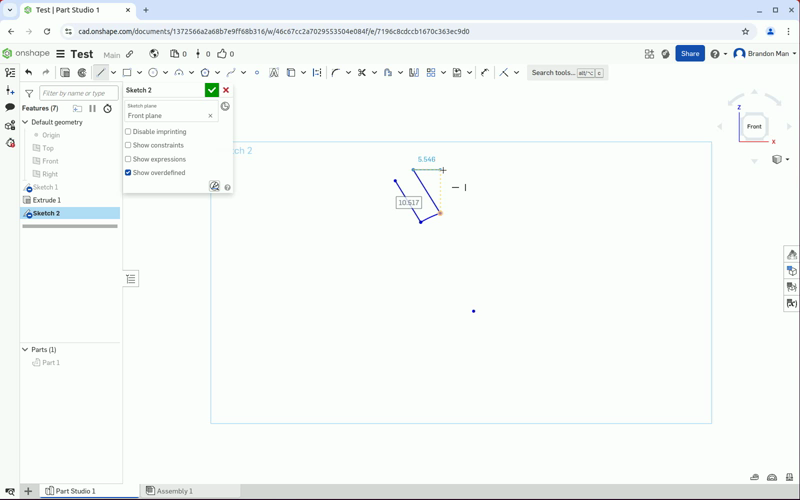
mouse_move(395, 180)
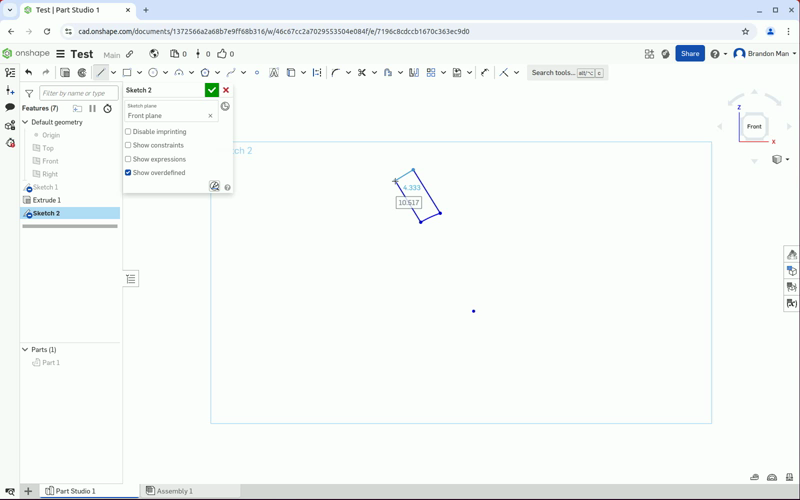
key_up(shift)
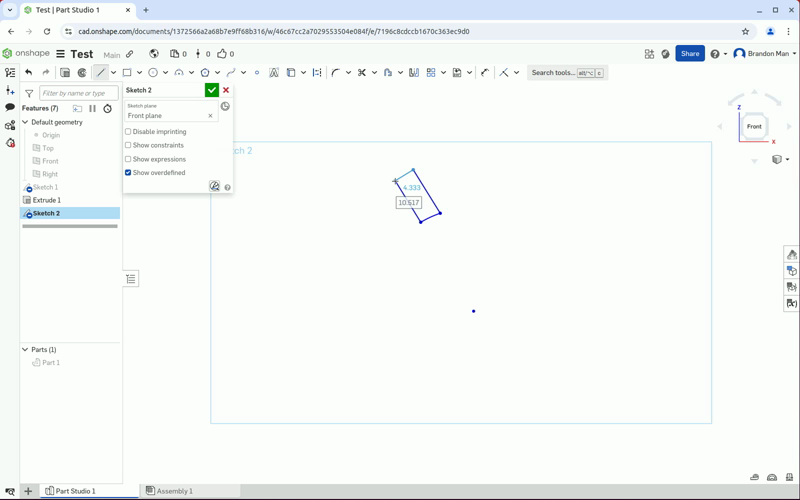
click(395, 180)
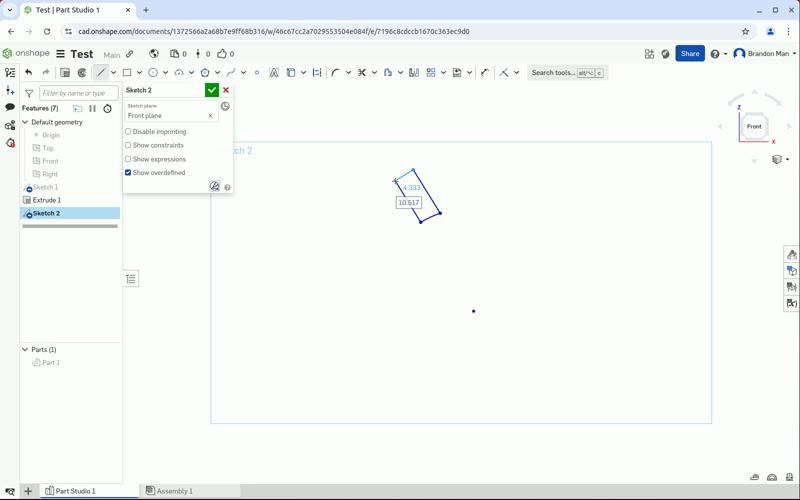
key(esc)
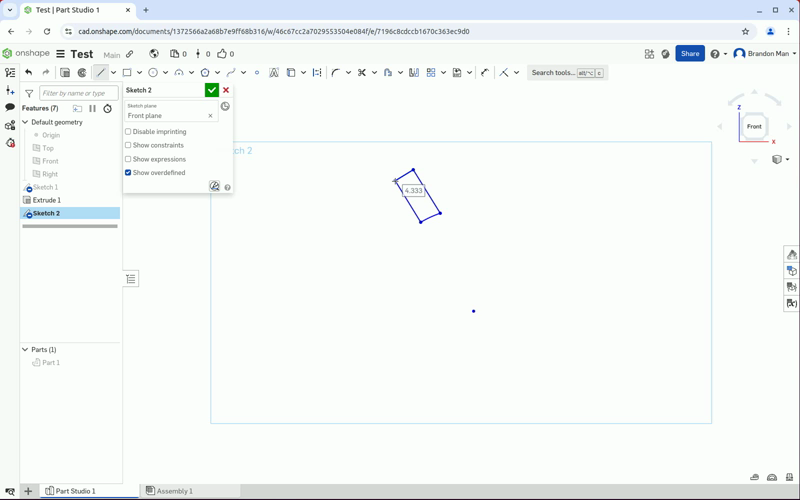
mouse_move(421, 208)
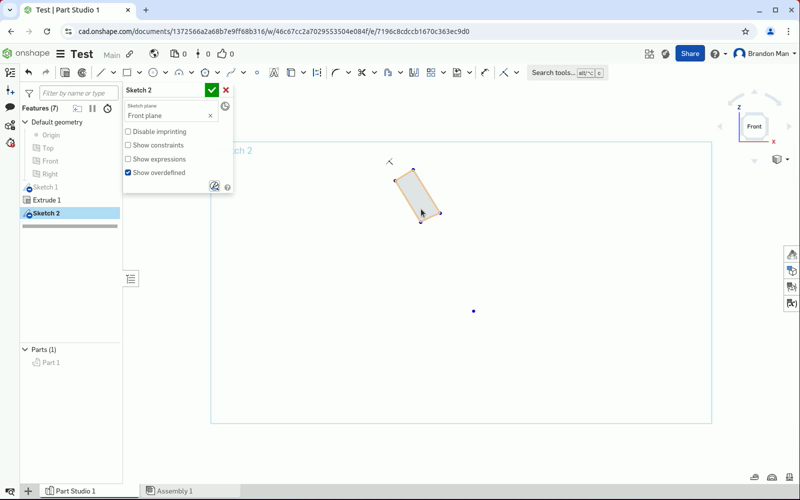
scroll(6)
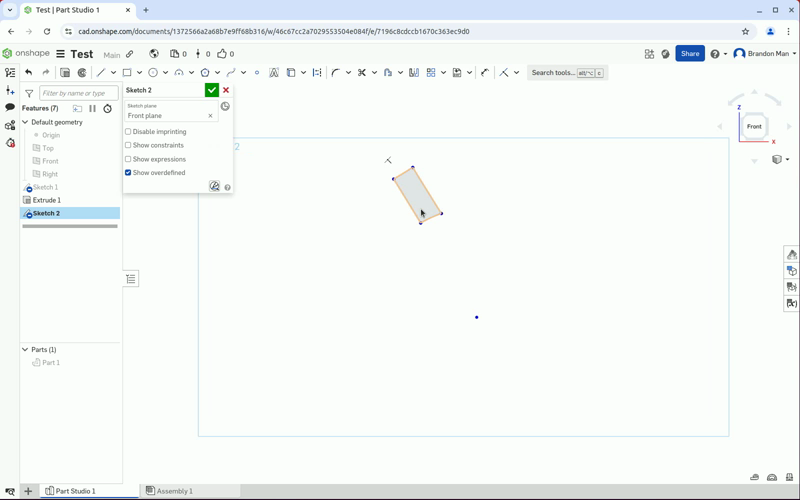
scroll(6)
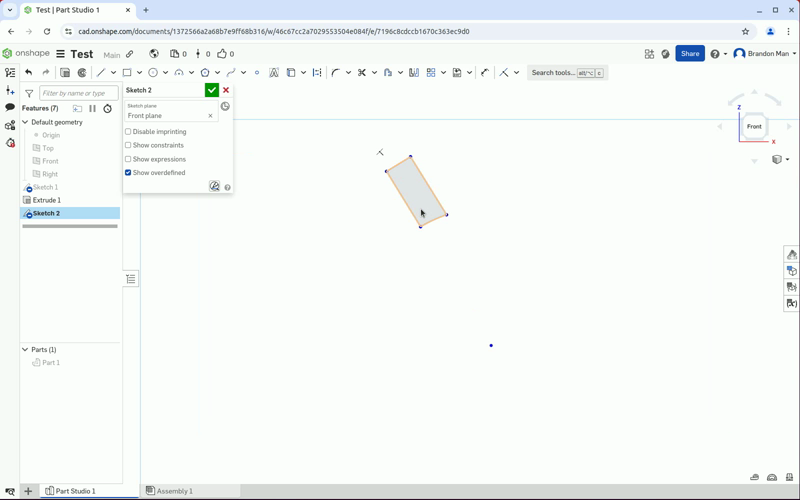
scroll(6)
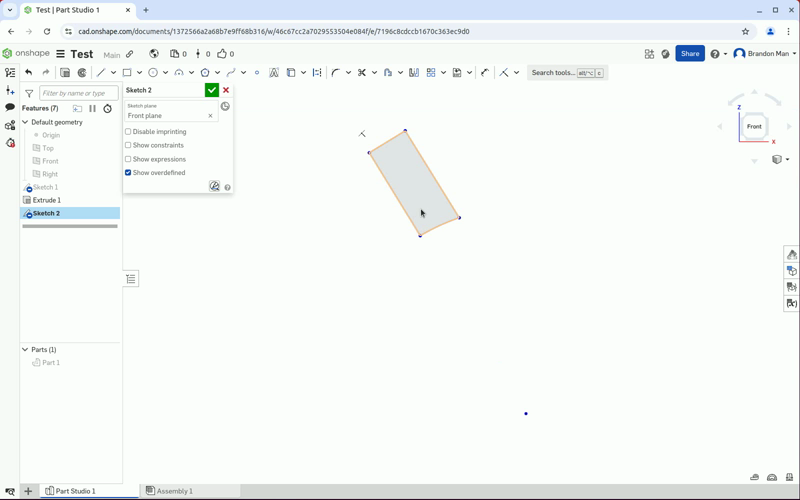
scroll(6)
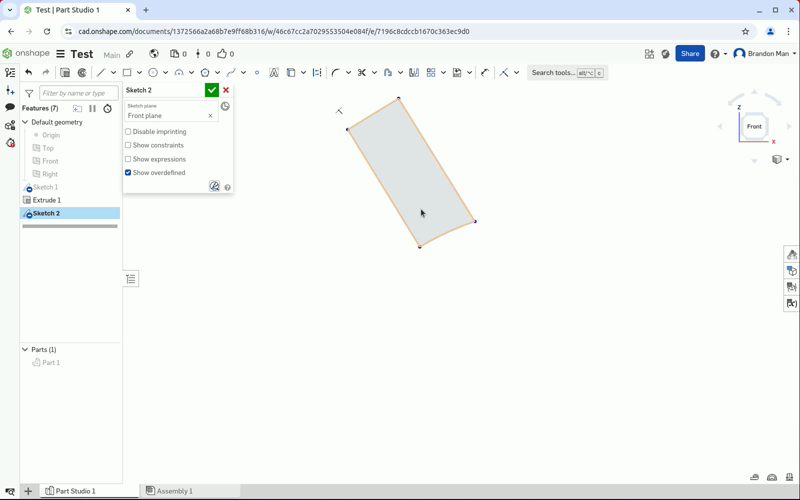
scroll(6)
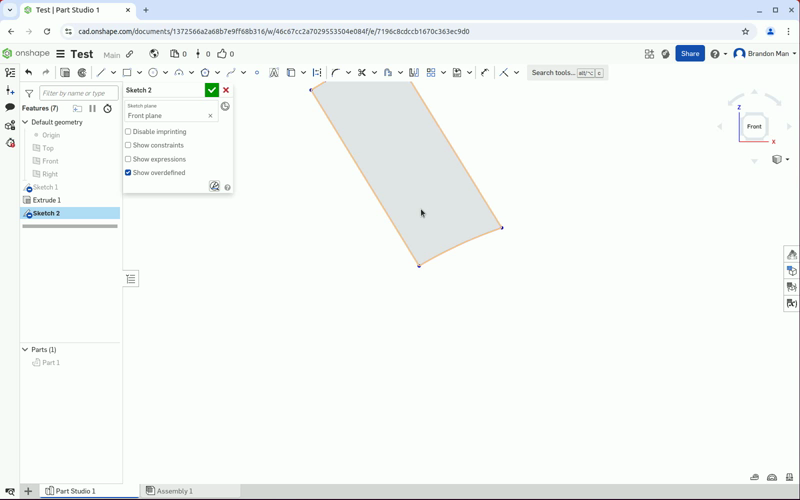
scroll(6)
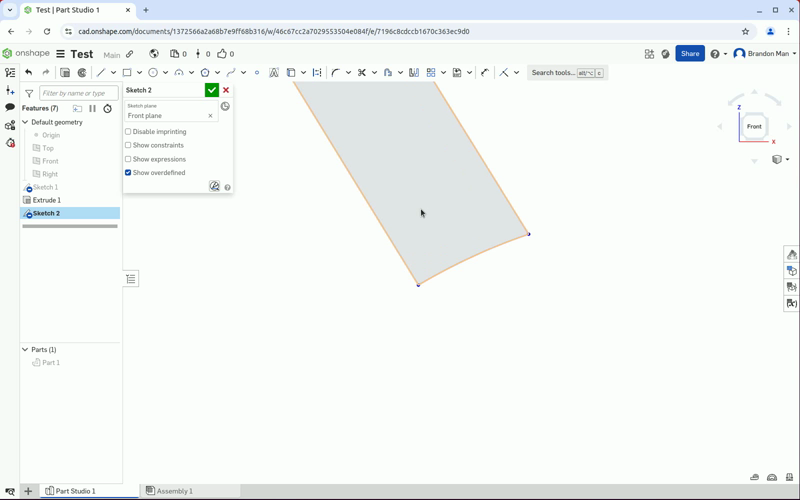
scroll(6)
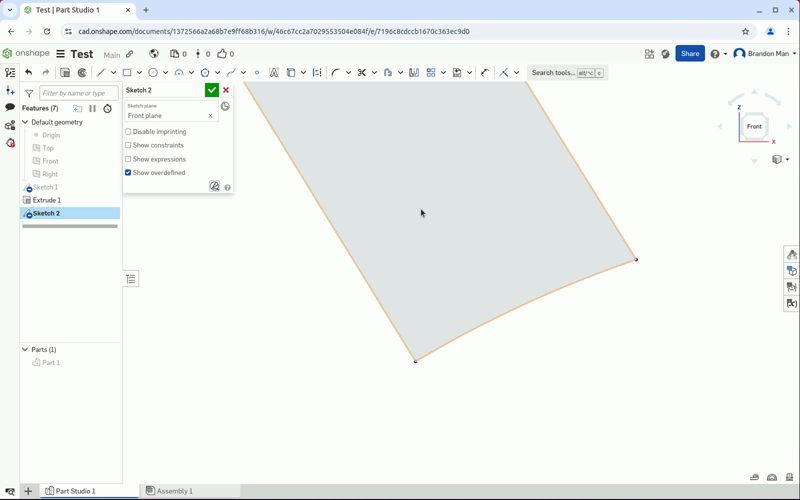
click(421, 208)
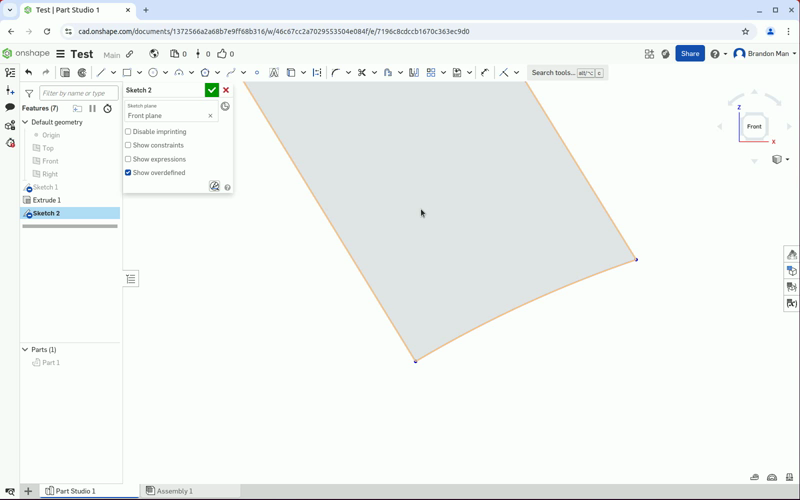
scroll(-6)
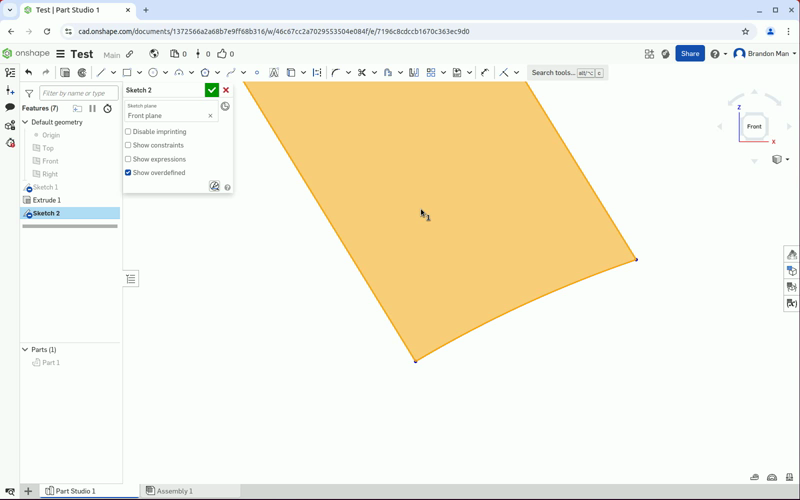
scroll(-6)
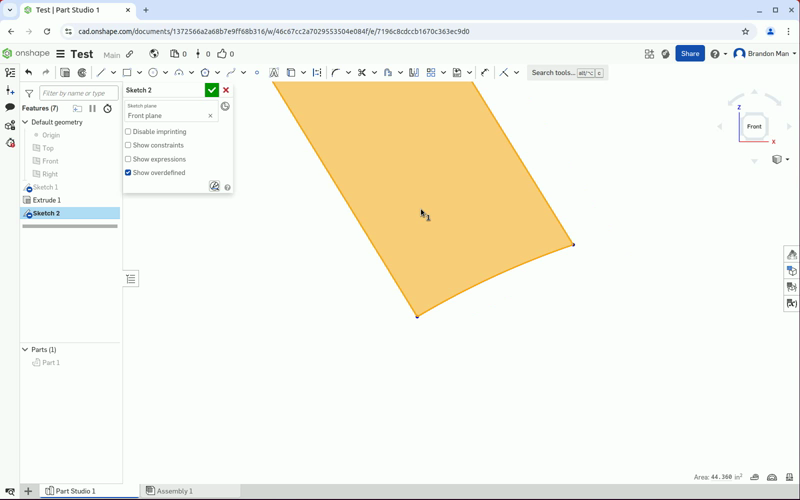
scroll(-6)
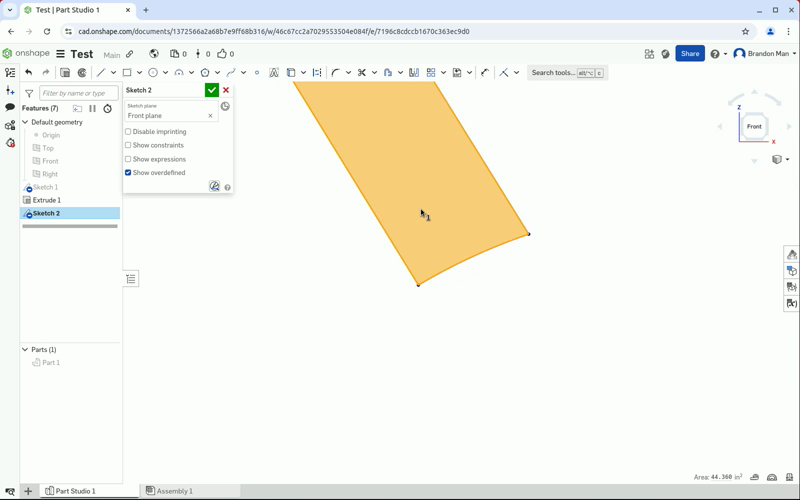
scroll(-6)
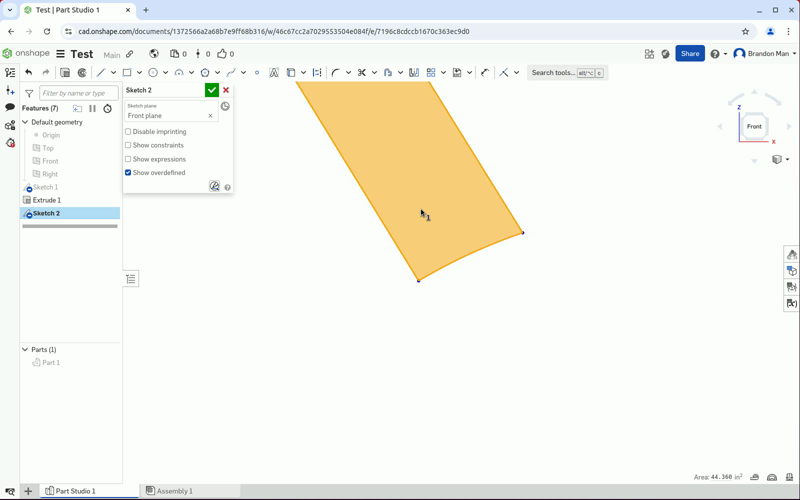
scroll(-6)
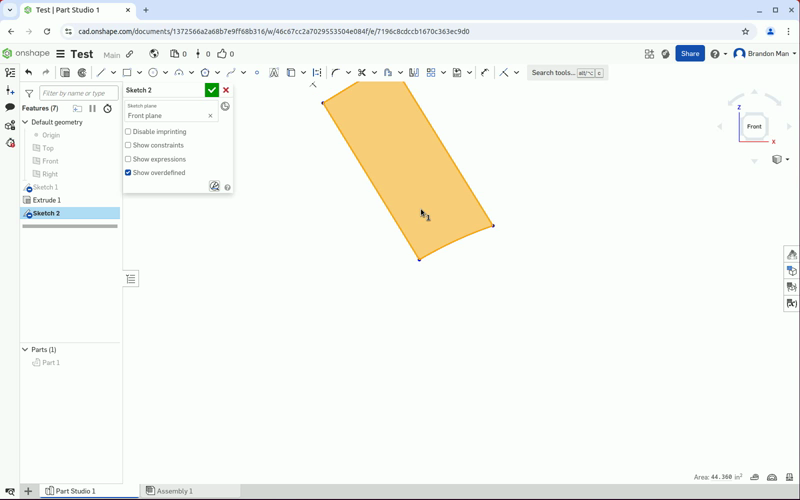
scroll(-6)
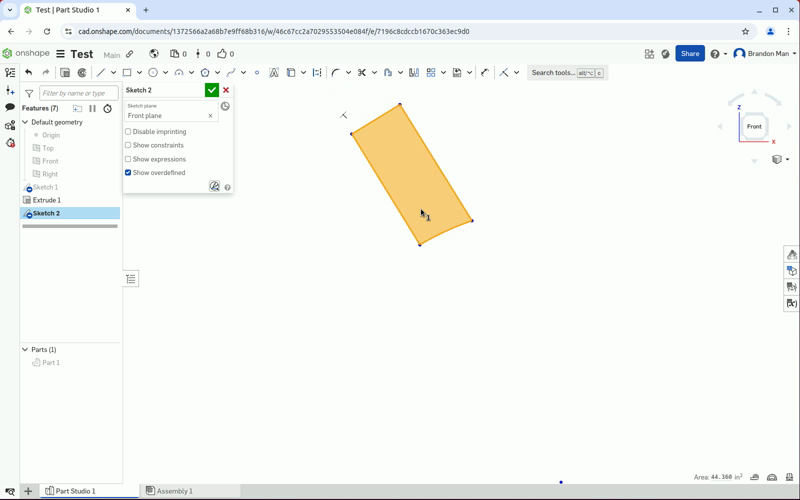
scroll(-6)
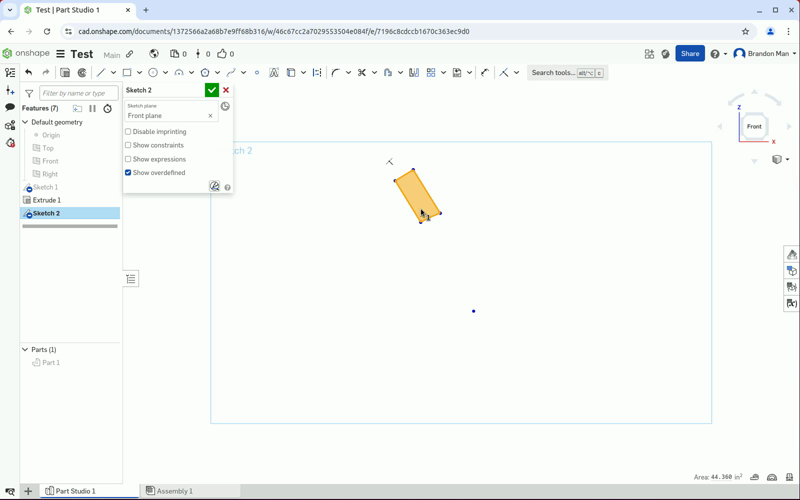
mouse_move(73, 352)
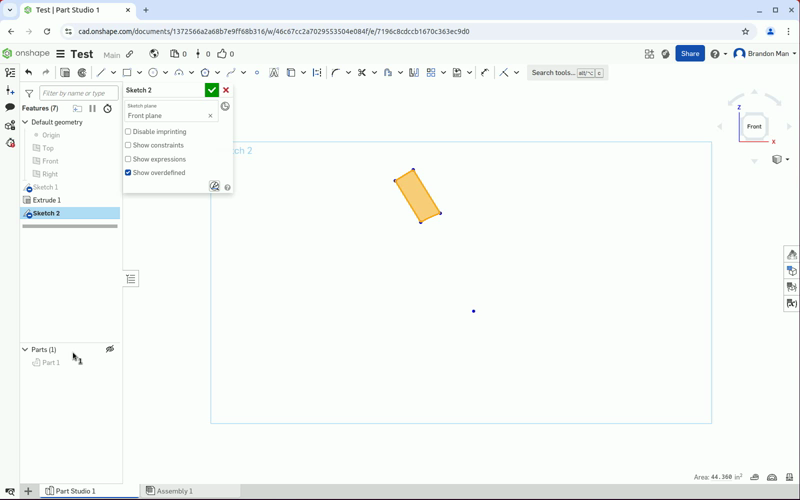
key(shift+y)
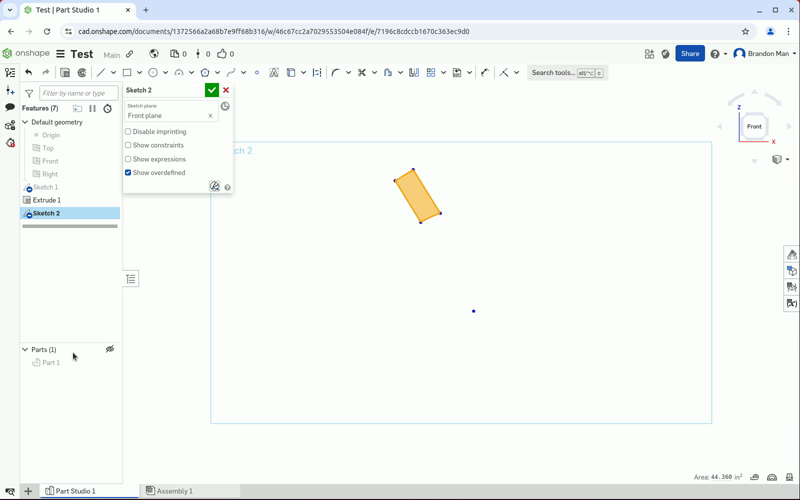
key(shift+e)
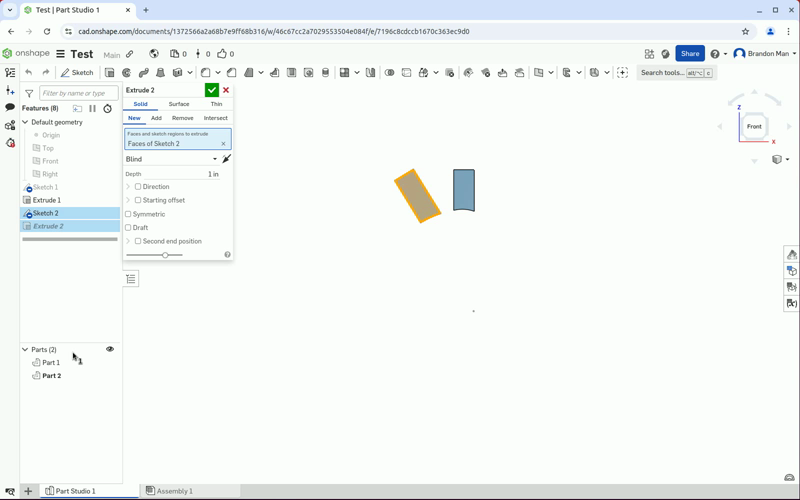
mouse_move(143, 106)
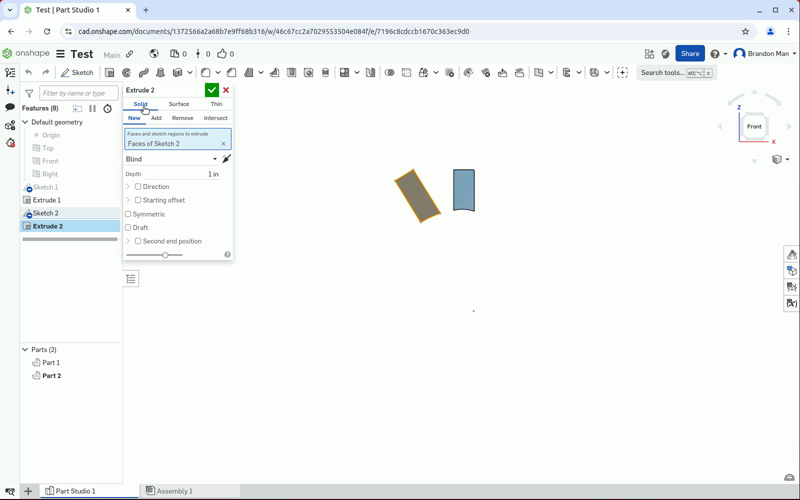
click(143, 106)
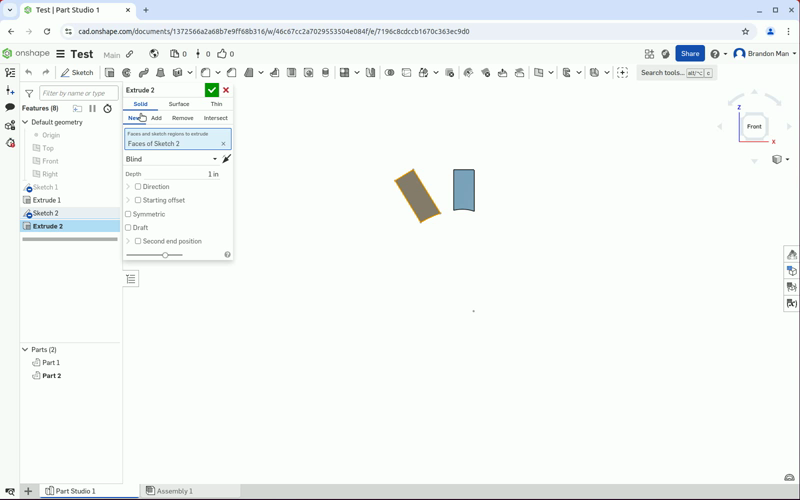
mouse_move(137, 120)
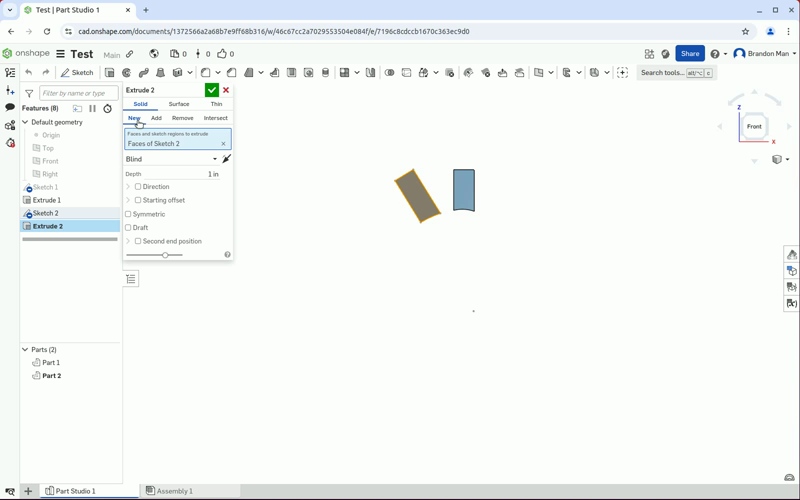
click(137, 120)
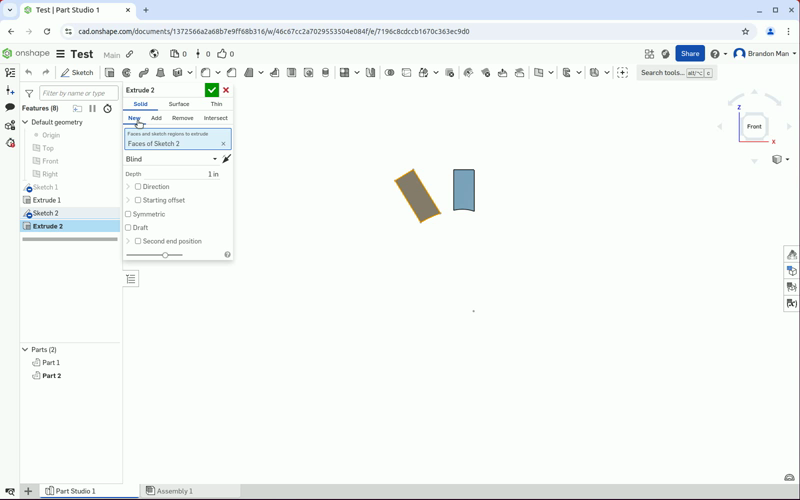
key(tab, 4)
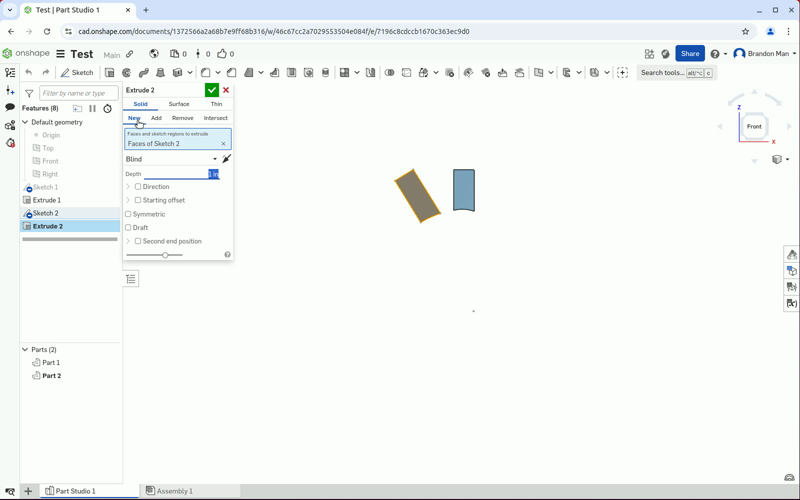
text(12.758)
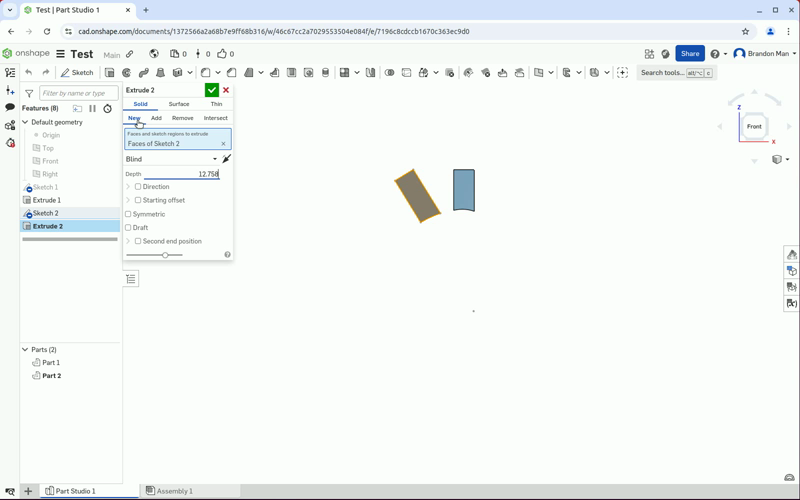
key(enter)
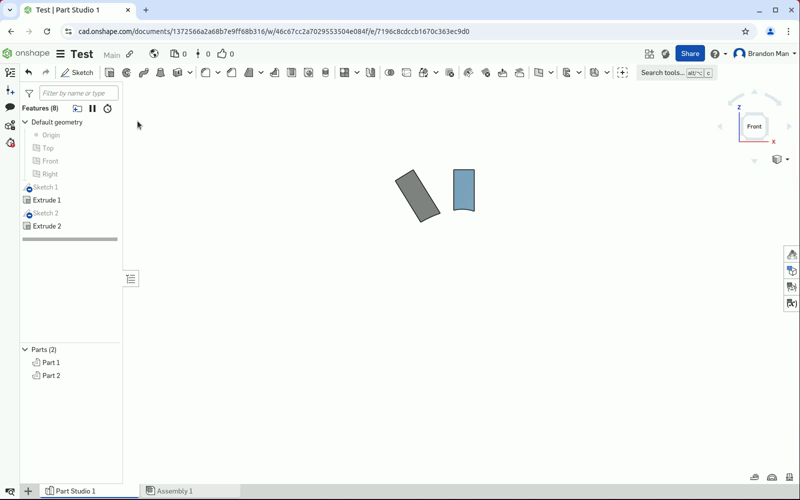
key(shift+h)
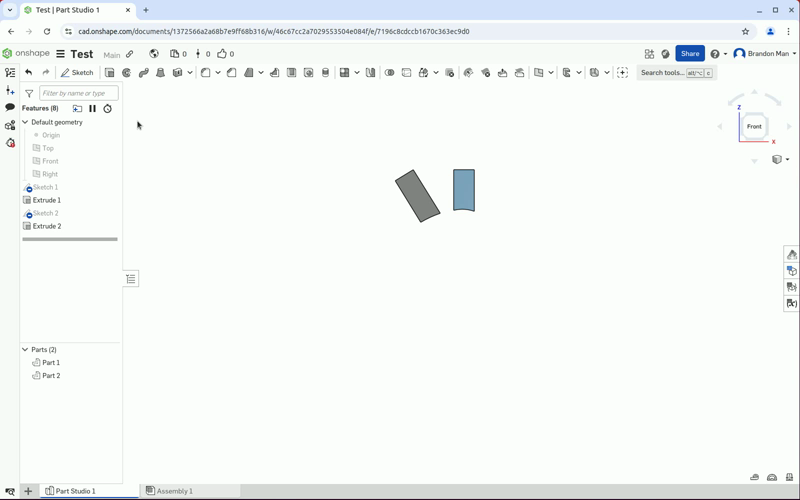
key(shift+h)
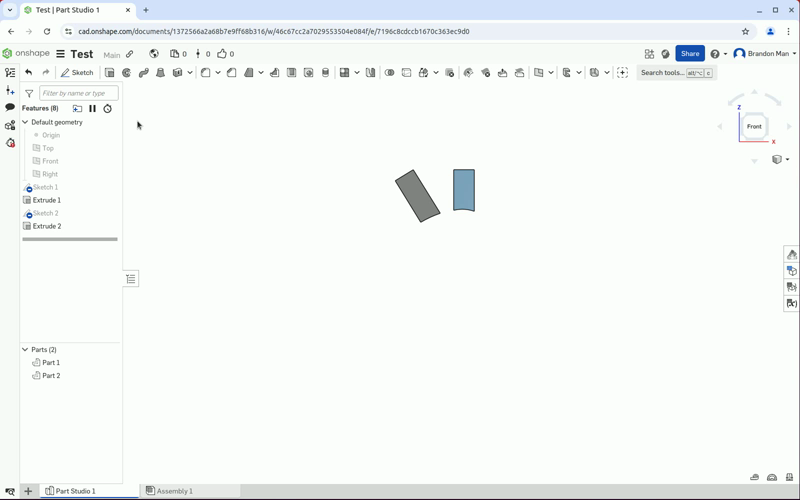
mouse_move(73, 189)
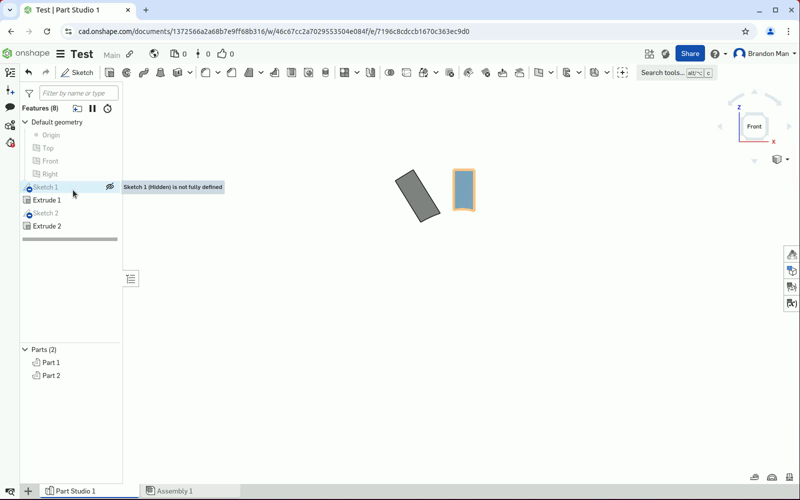
click(73, 189)
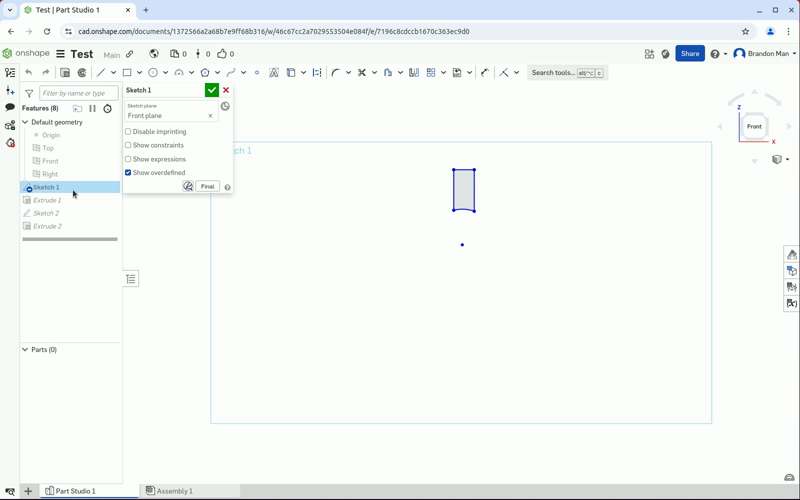
mouse_move(229, 92)
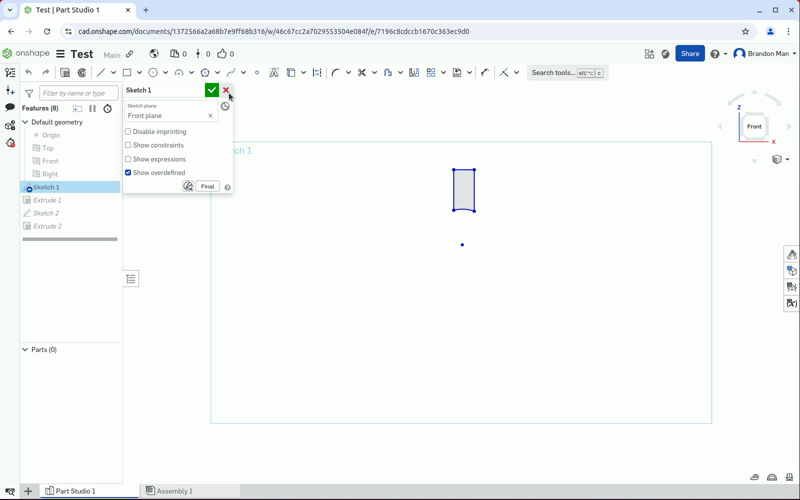
click(229, 92)
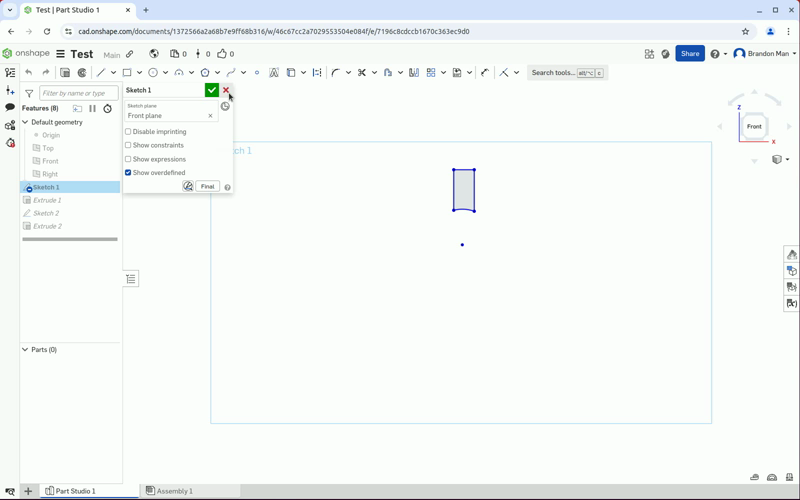
key(shift+s)
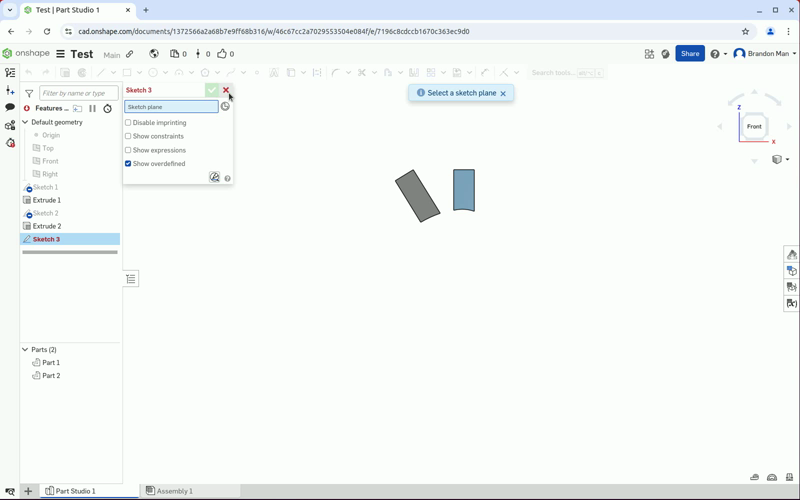
mouse_move(73, 163)
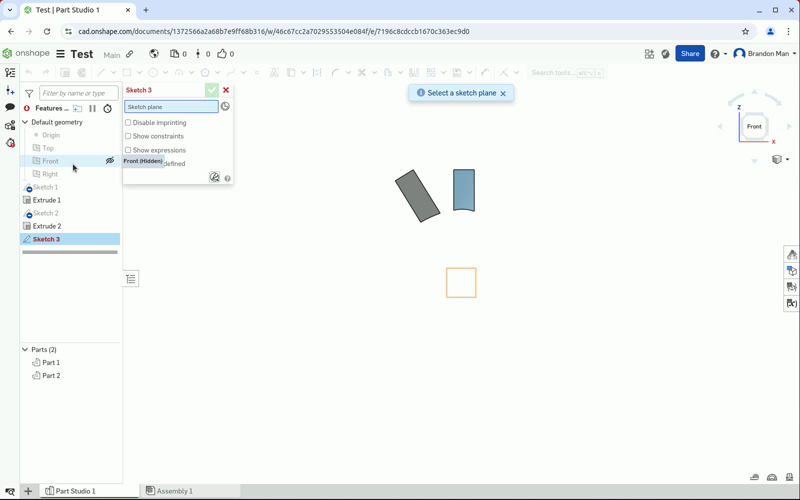
click(73, 163)
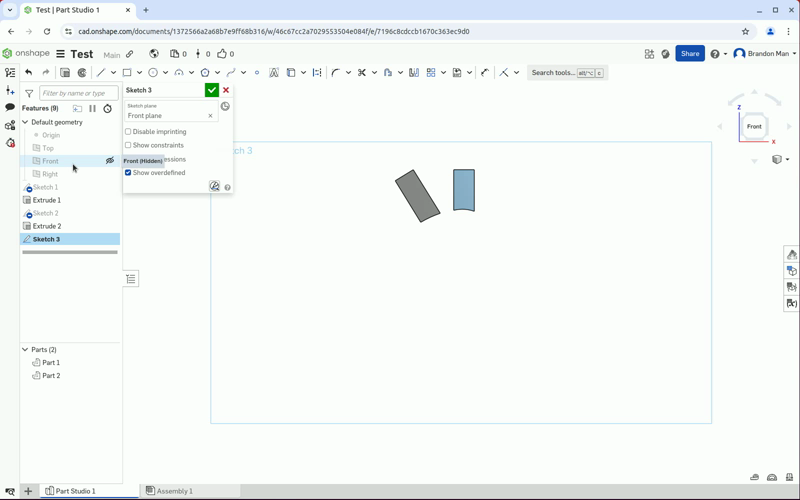
mouse_move(73, 352)
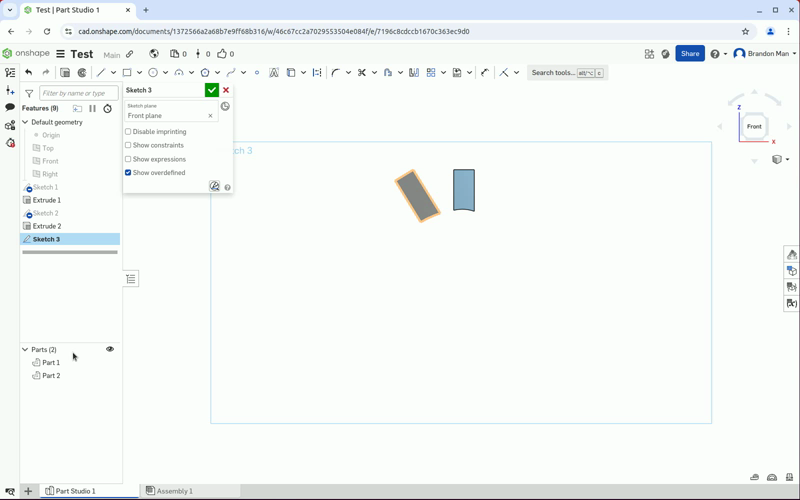
key(y)
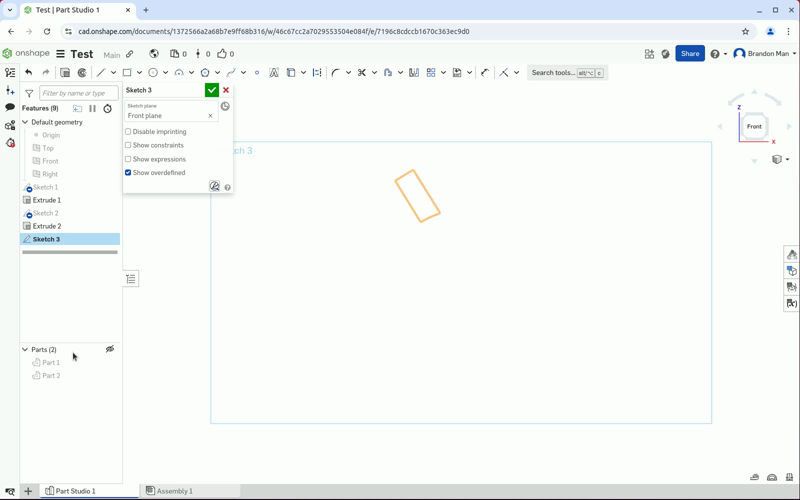
key(c)
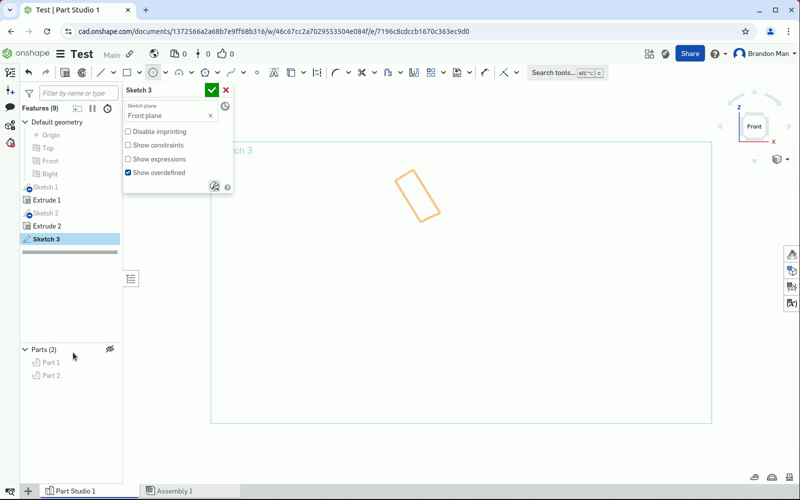
key_down(shift)
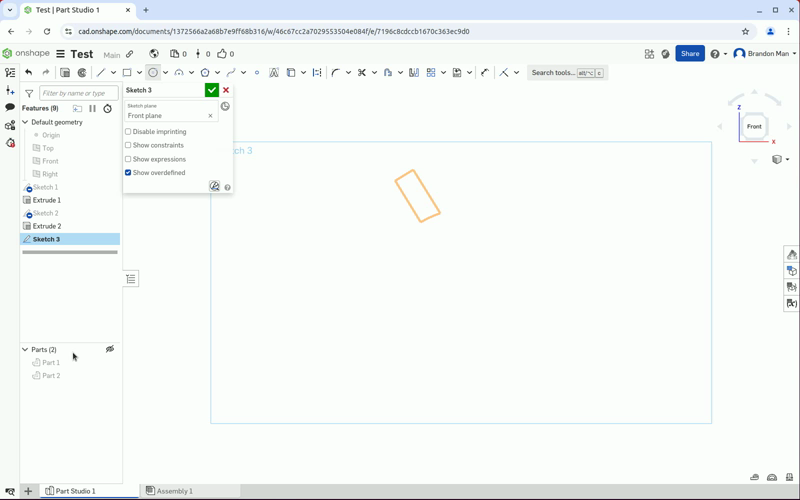
mouse_move(460, 282)
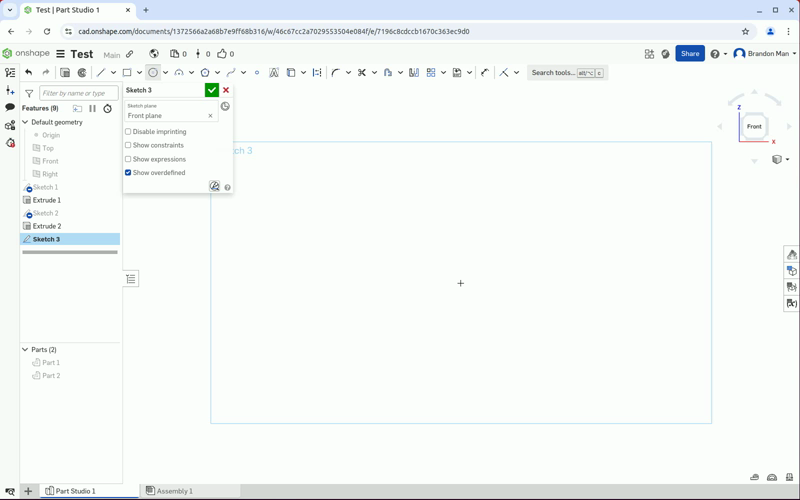
click(460, 282)
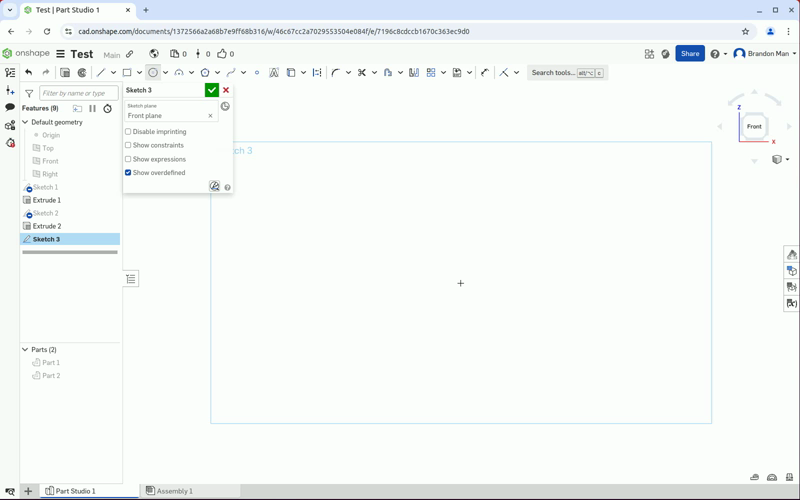
key_up(shift)
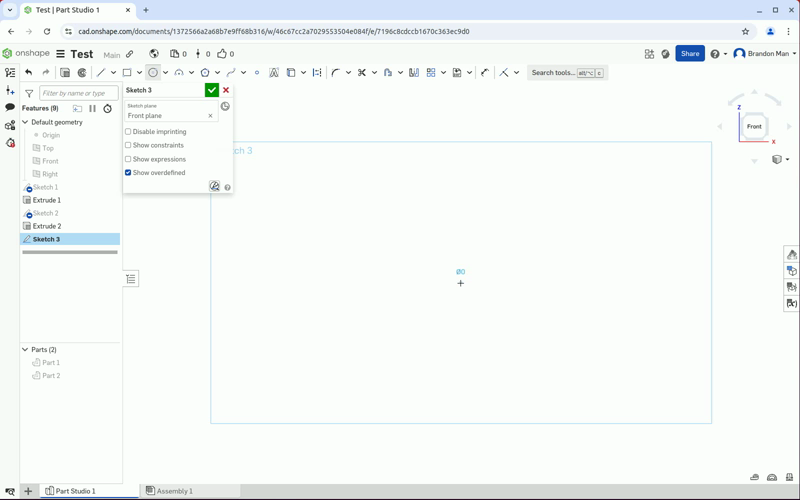
mouse_move(534, 282)
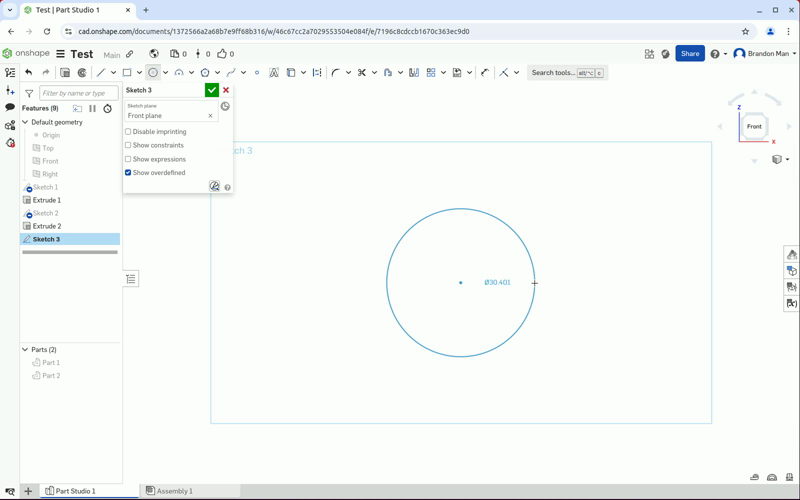
click(534, 282)
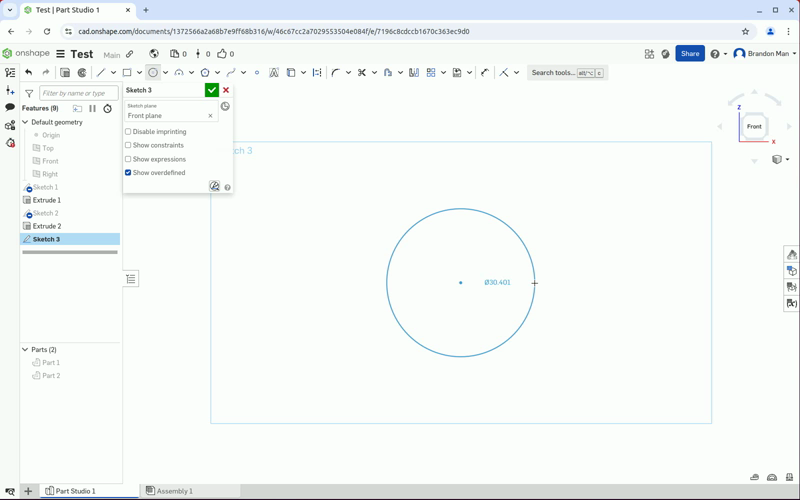
key(esc)
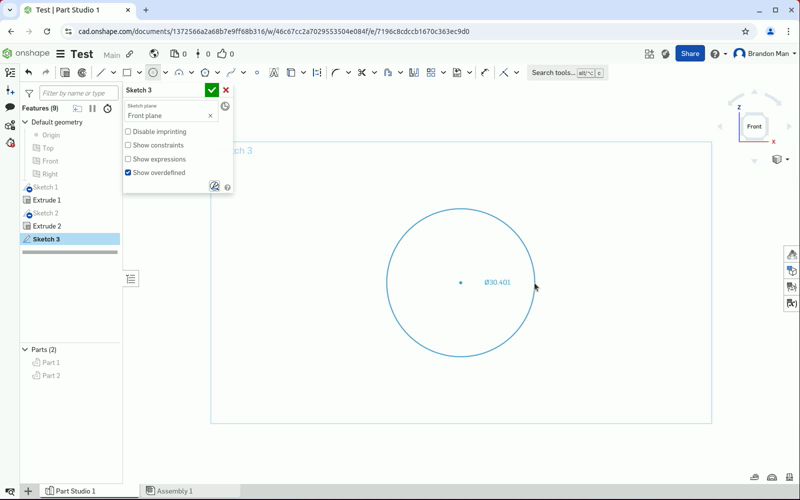
key(c)
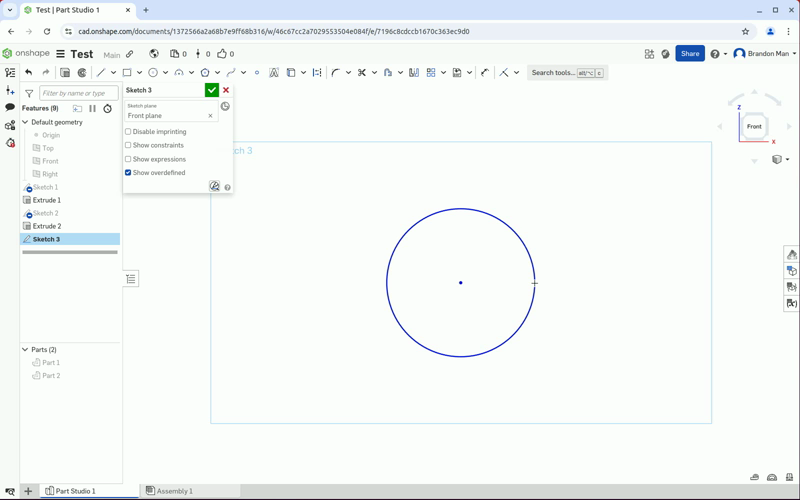
key_down(shift)
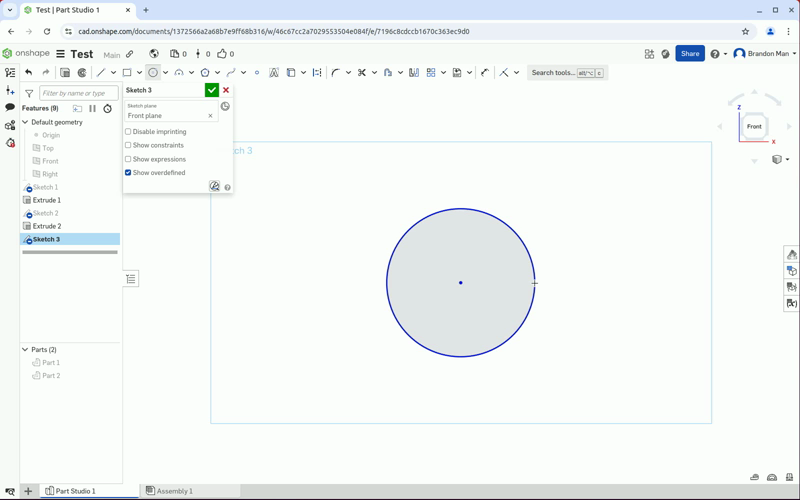
mouse_move(430, 249)
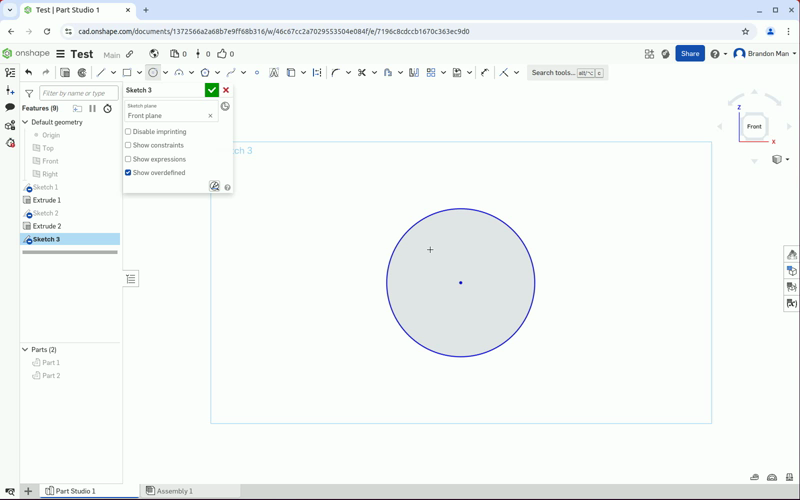
click(430, 249)
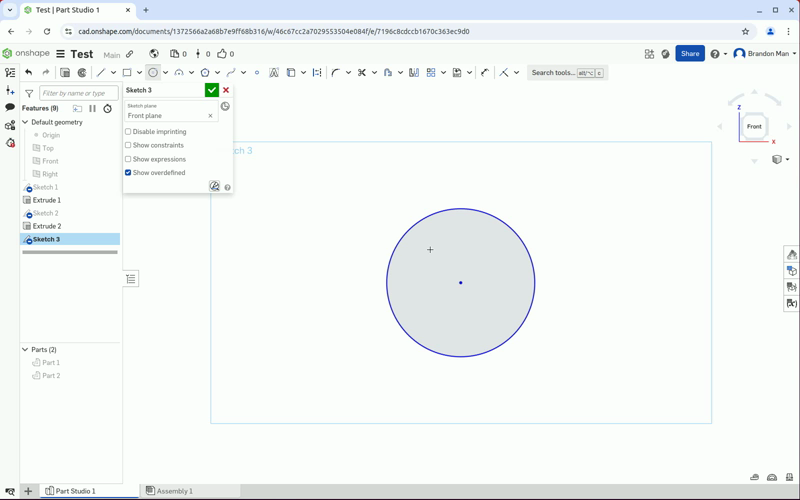
key_up(shift)
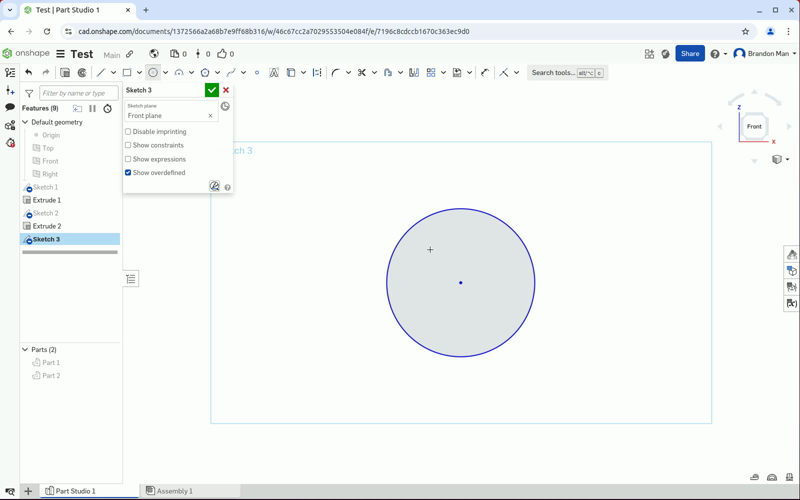
mouse_move(445, 249)
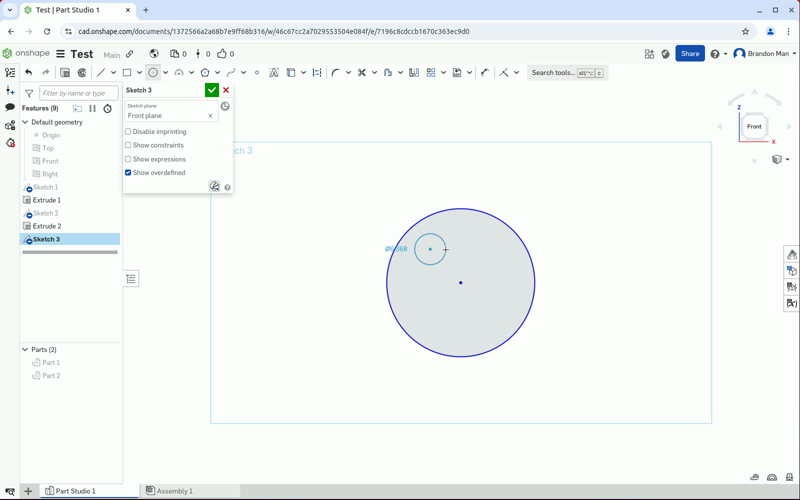
click(445, 249)
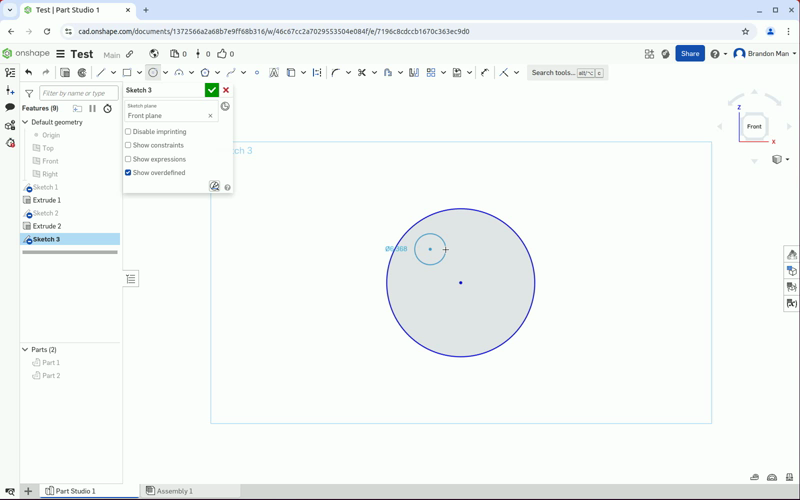
key(esc)
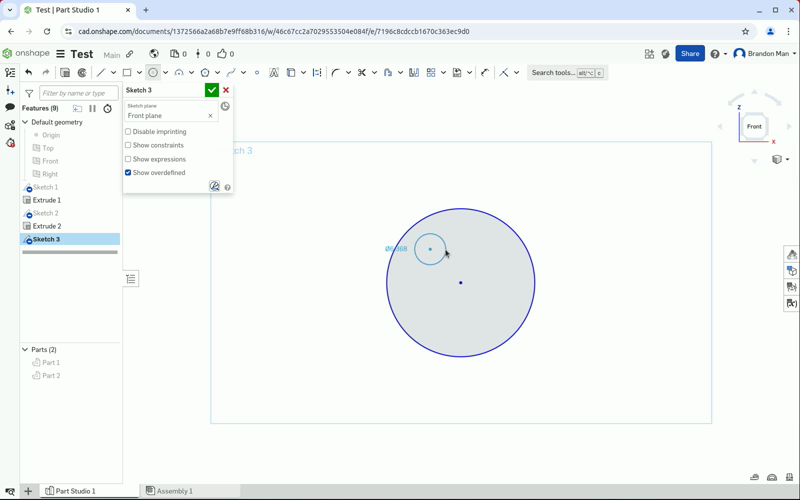
key(c)
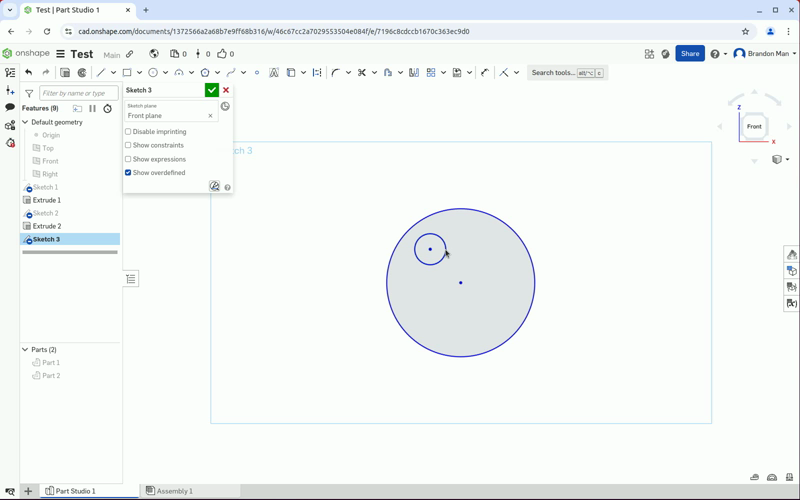
key_down(shift)
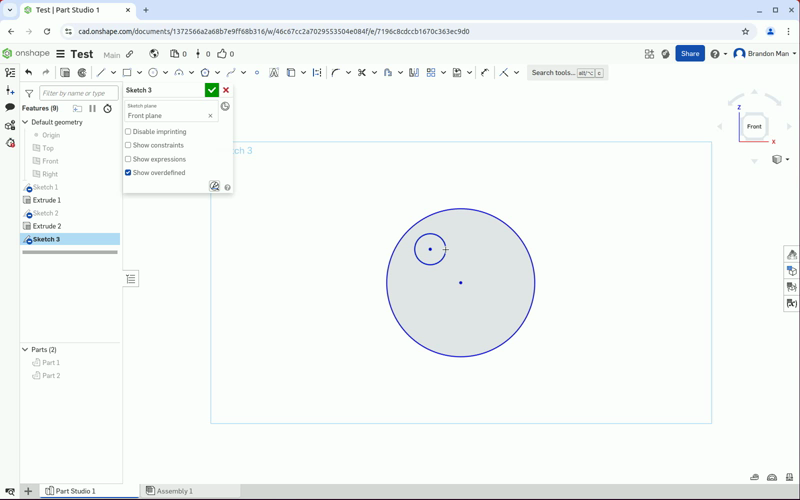
mouse_move(486, 249)
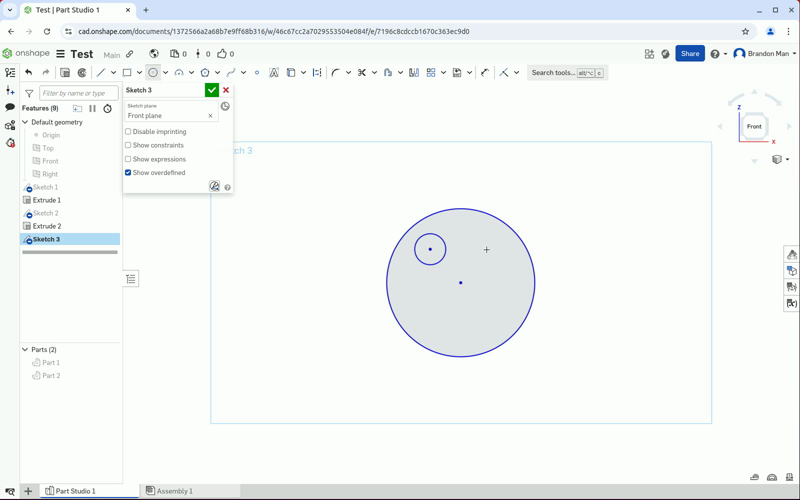
click(486, 249)
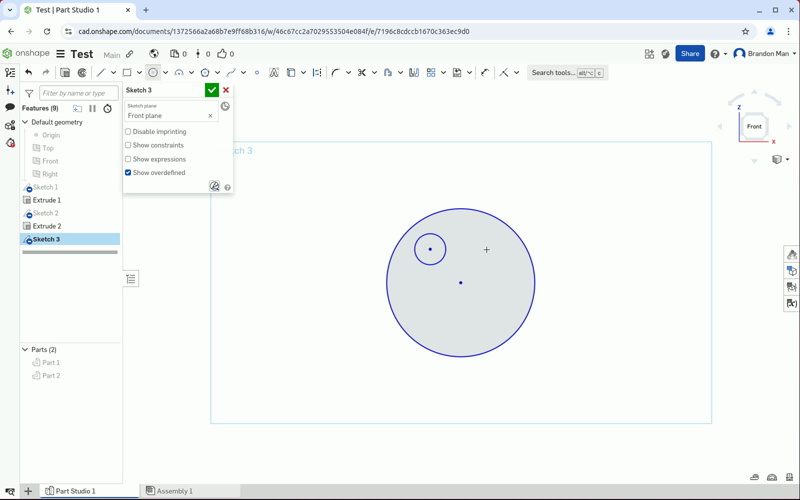
key_up(shift)
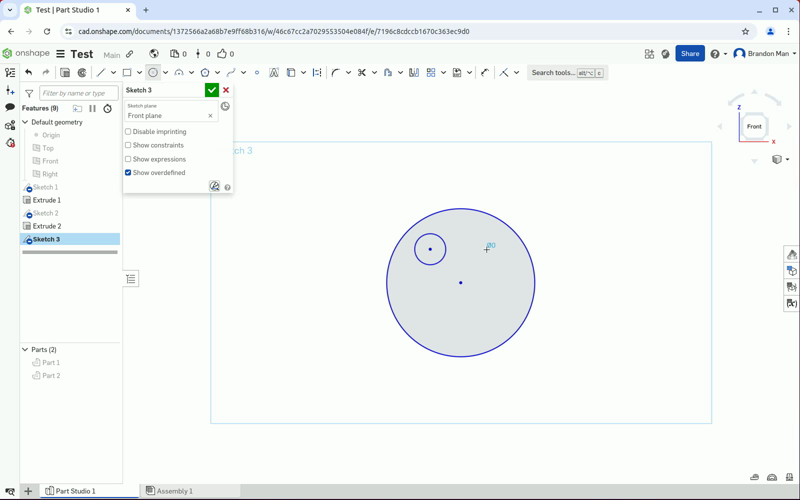
mouse_move(505, 249)
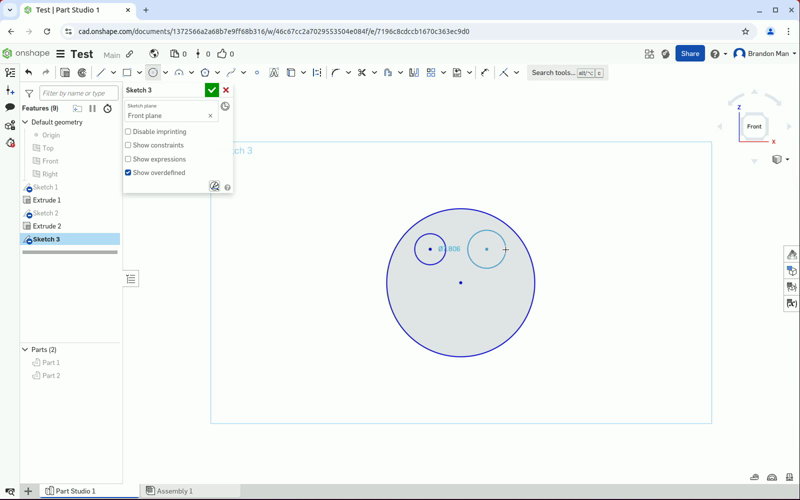
click(505, 249)
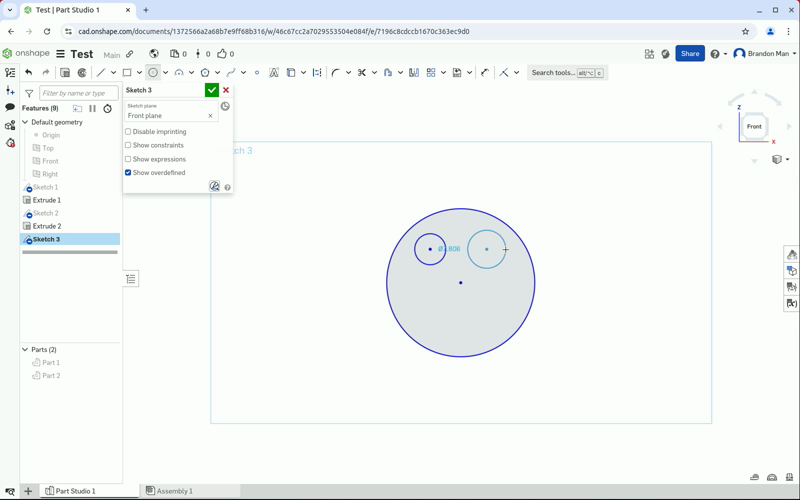
key(esc)
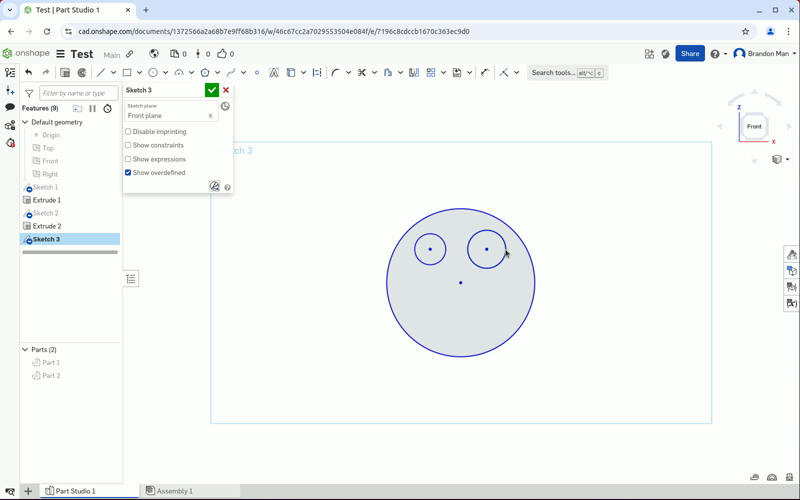
mouse_move(451, 264)
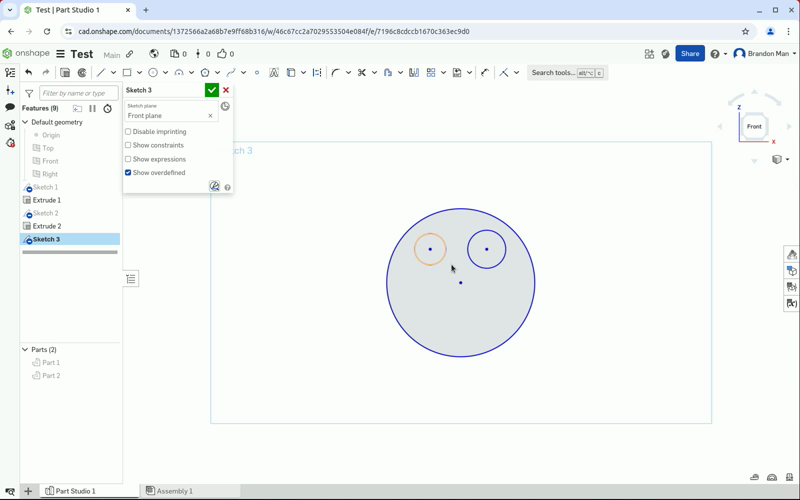
click(451, 264)
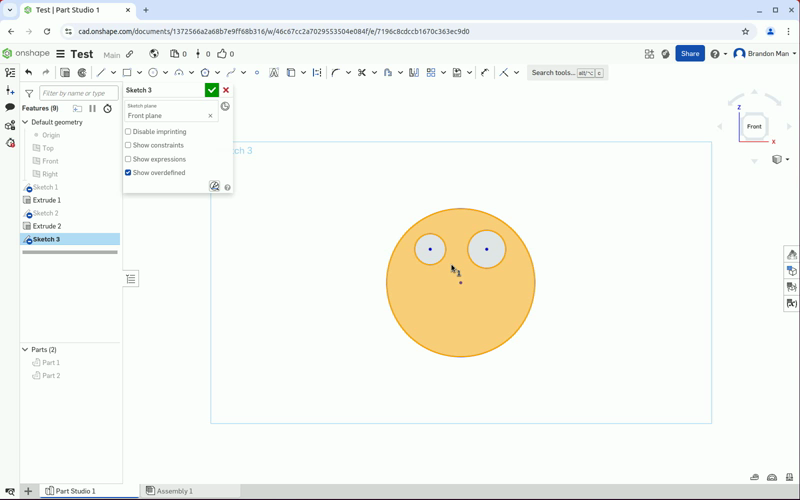
mouse_move(73, 352)
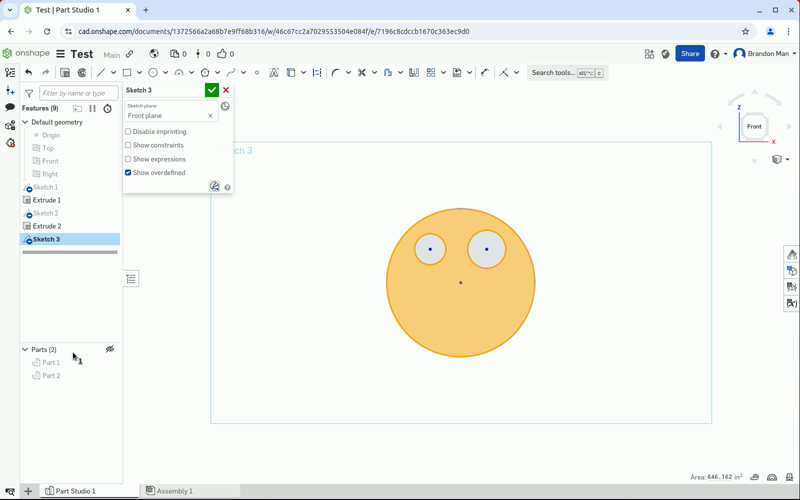
key(shift+y)
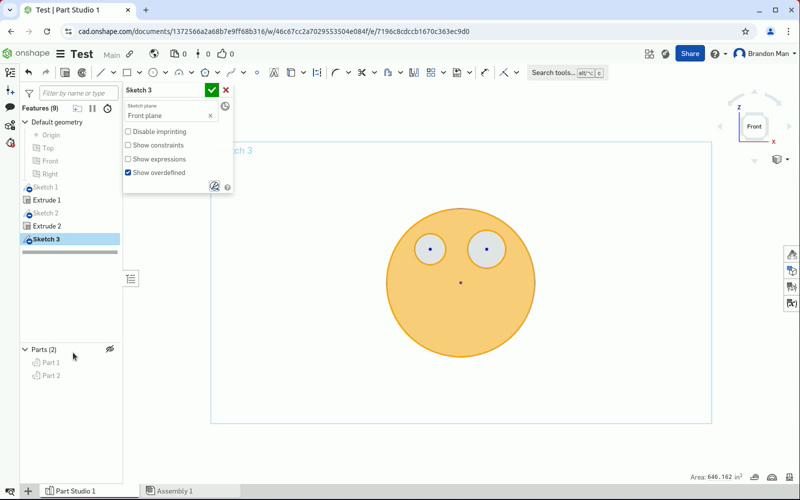
key(shift+e)
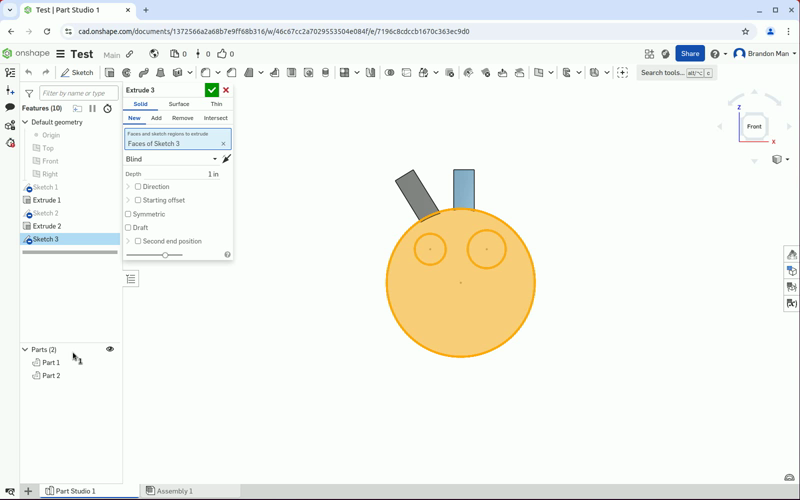
mouse_move(143, 106)
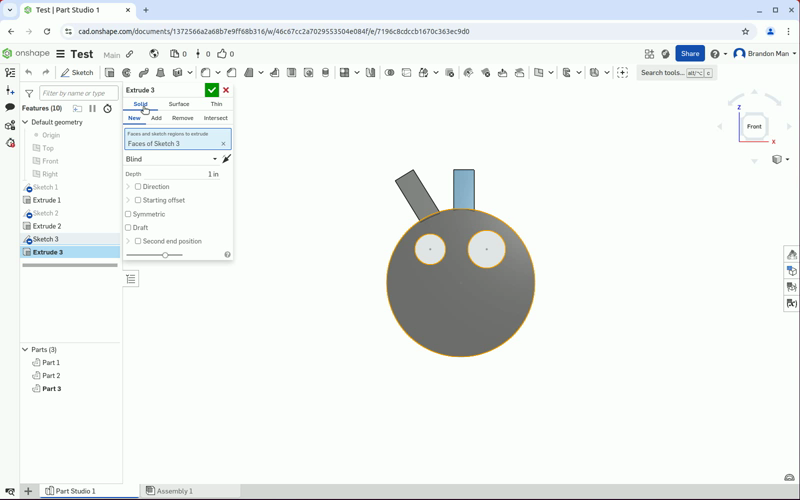
click(143, 106)
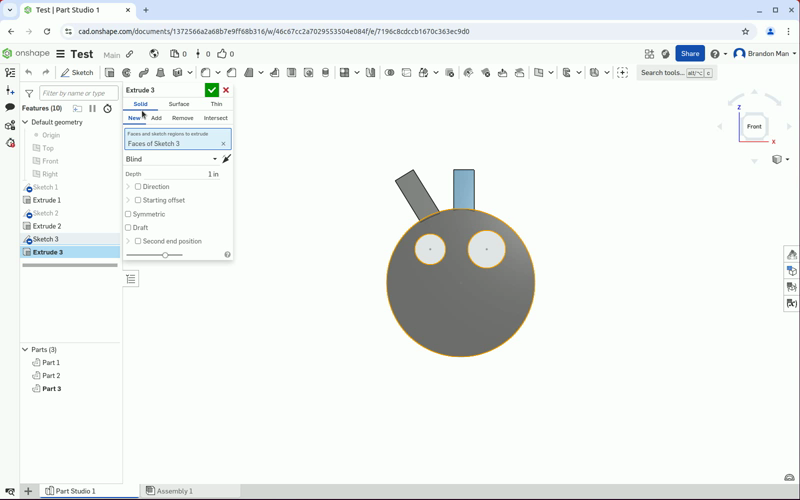
mouse_move(137, 120)
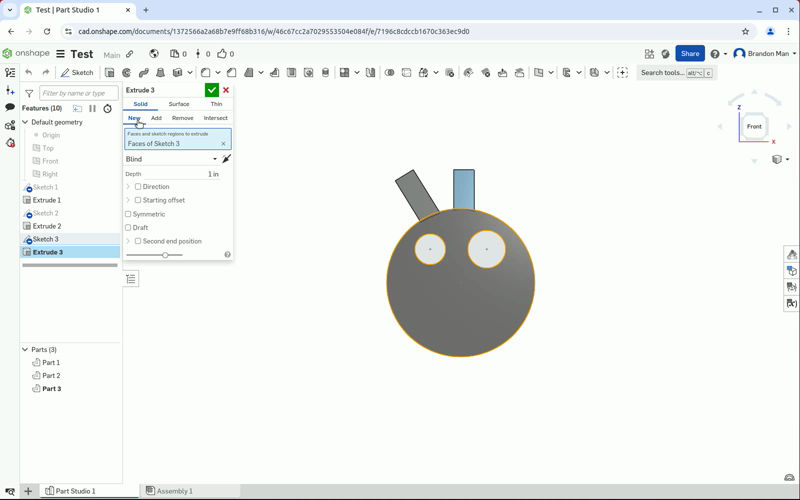
click(137, 120)
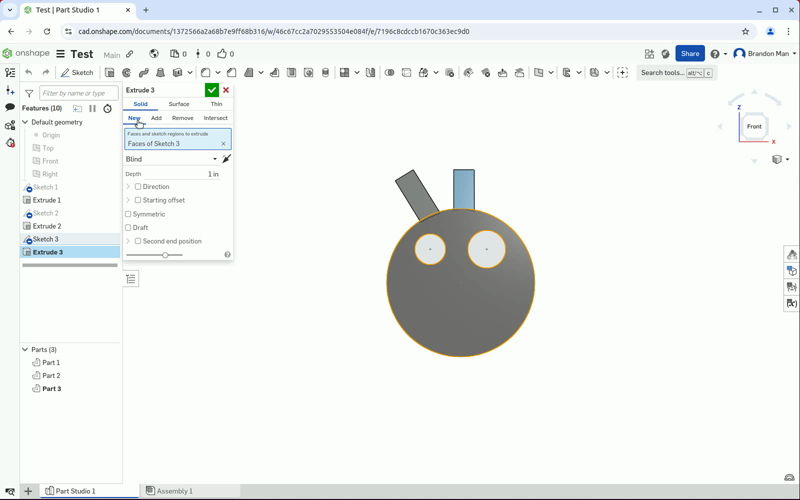
key(tab, 4)
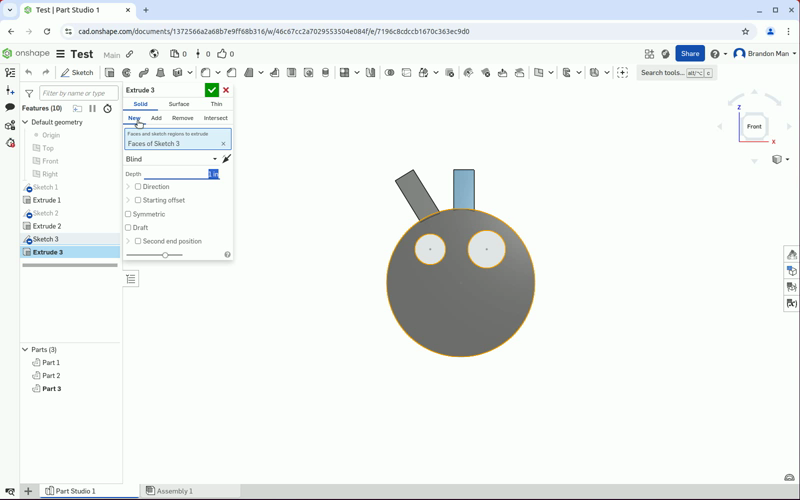
text(12.758)
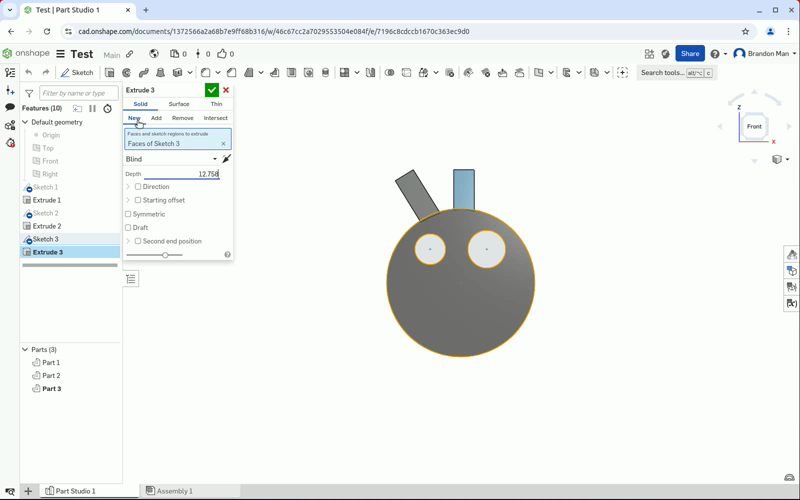
key(enter)
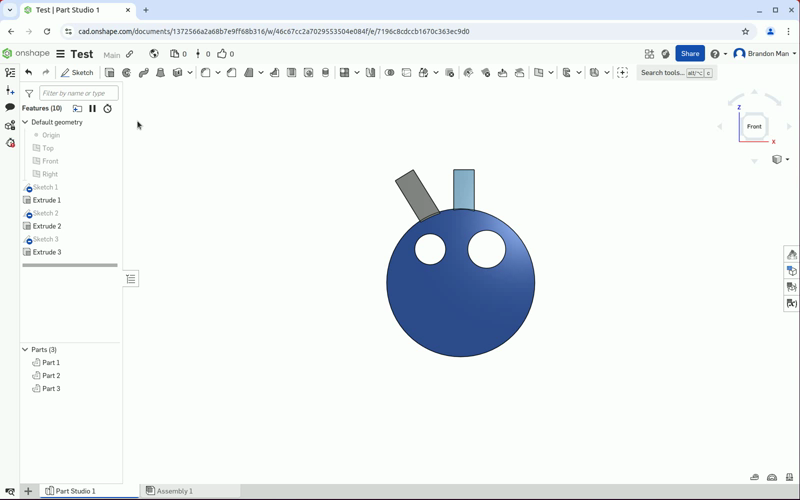
key(shift+h)
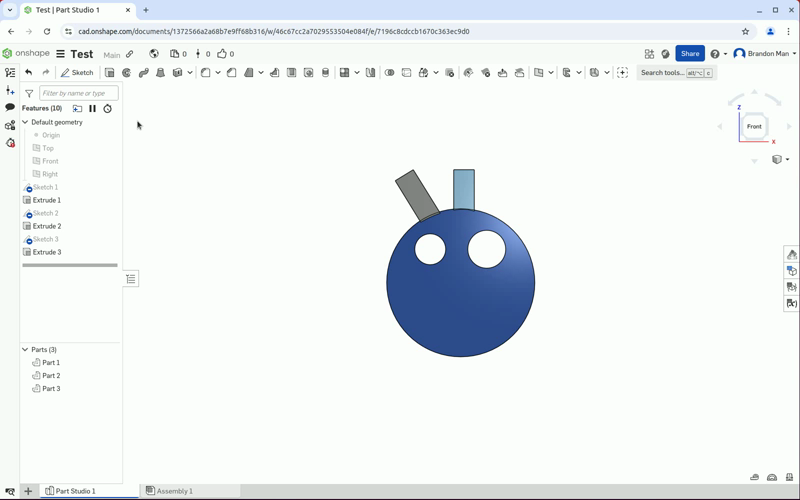
key(shift+h)
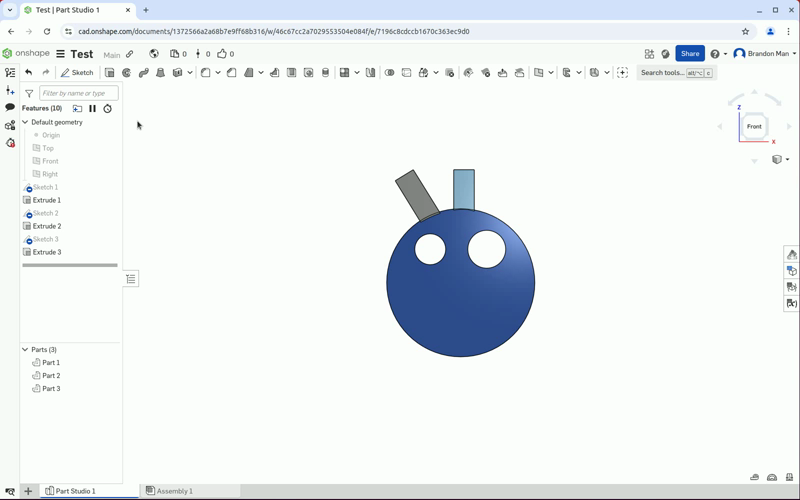
mouse_move(73, 189)
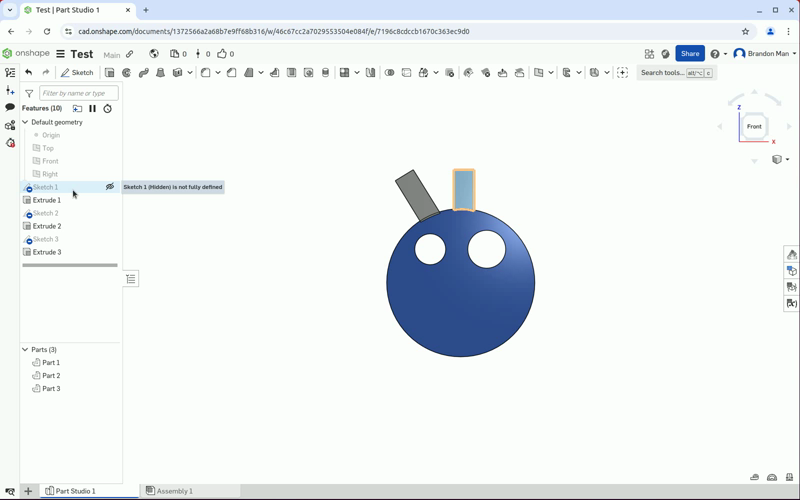
click(73, 189)
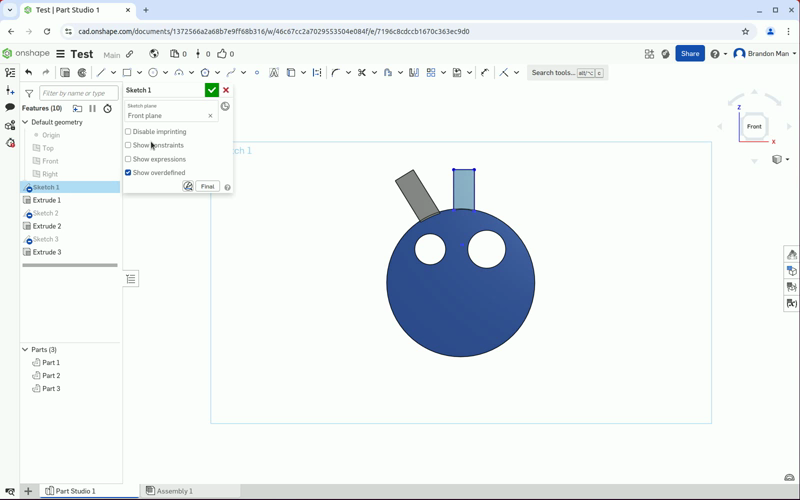
mouse_move(229, 92)
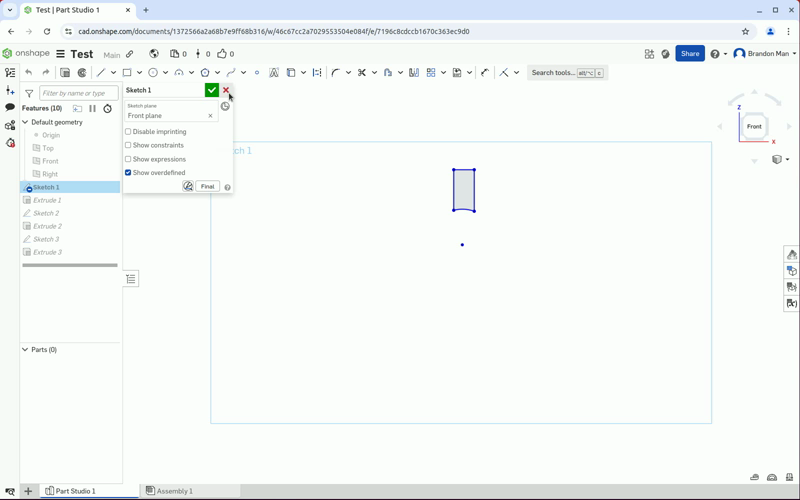
click(229, 92)
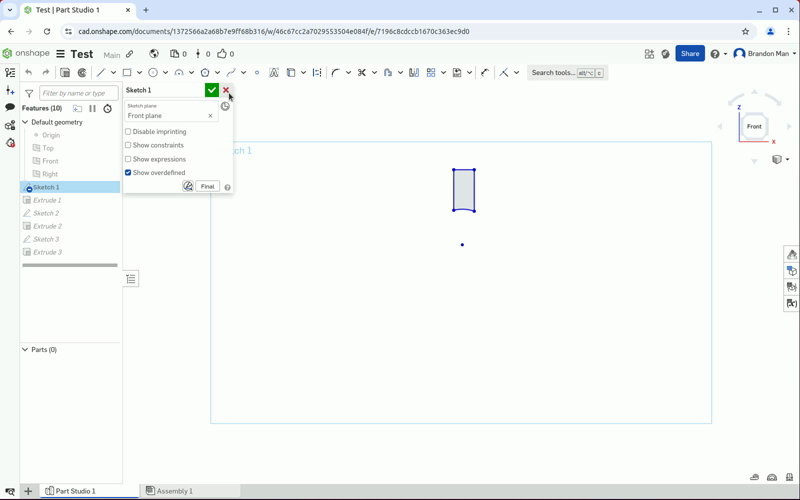
key(shift+s)
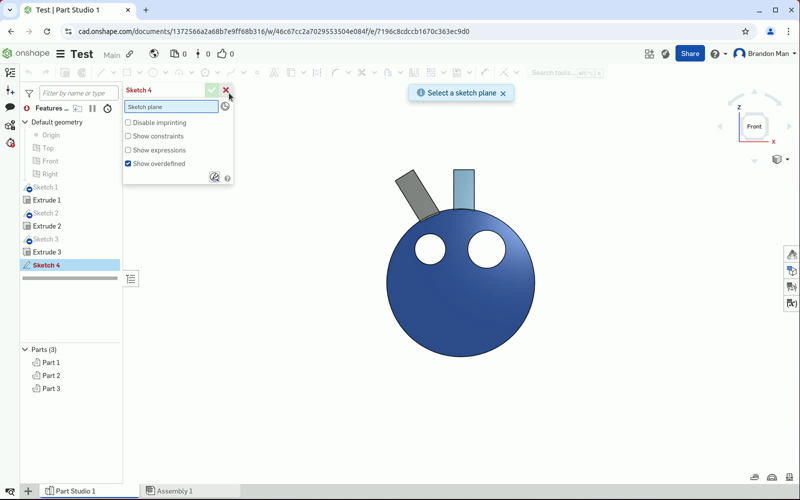
mouse_move(73, 163)
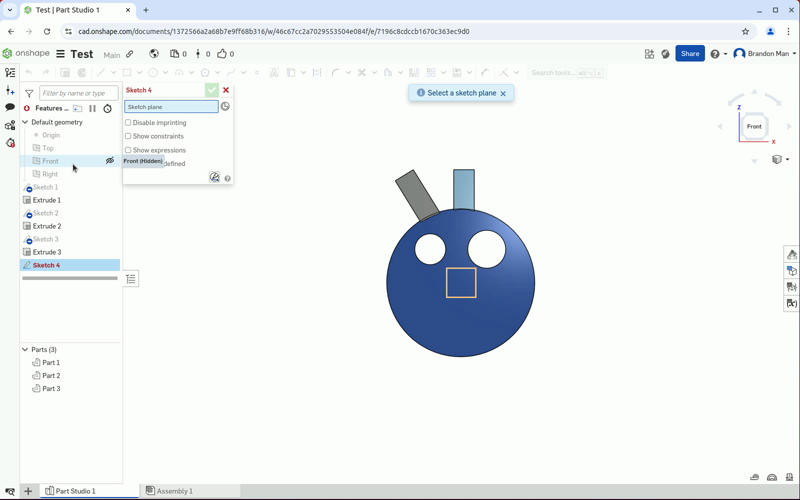
click(73, 163)
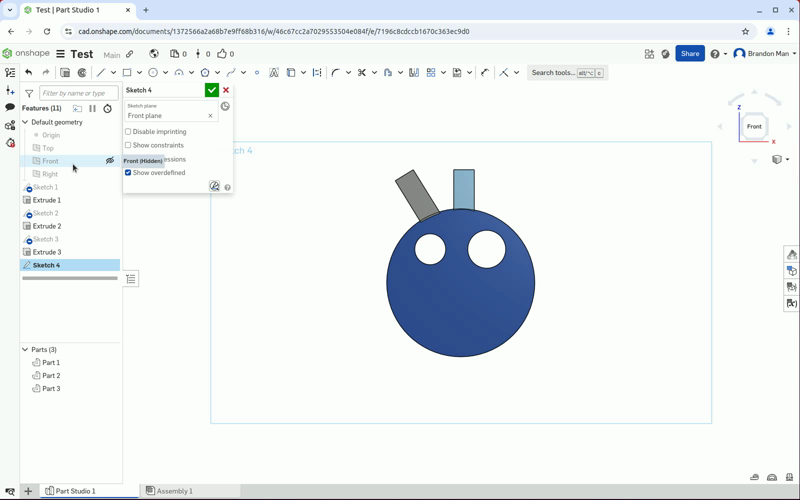
mouse_move(73, 352)
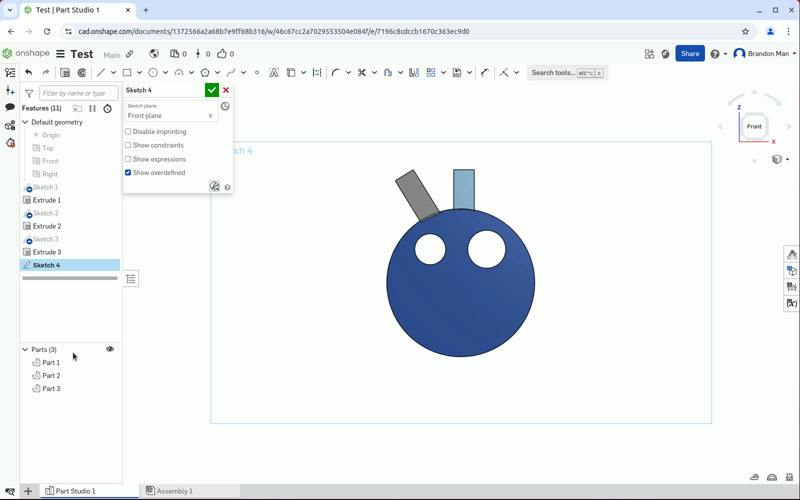
key(y)
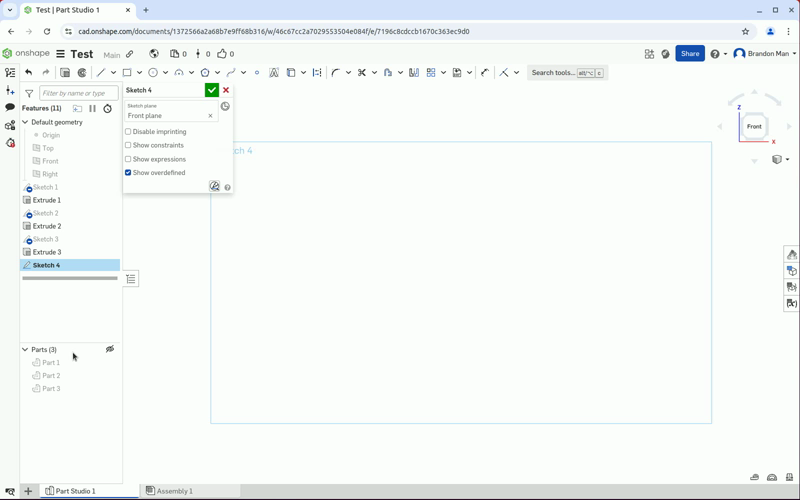
key(l)
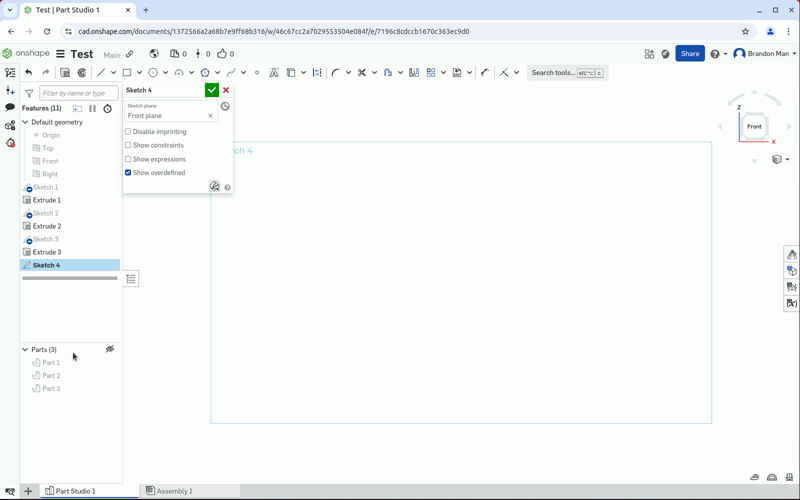
key_down(shift)
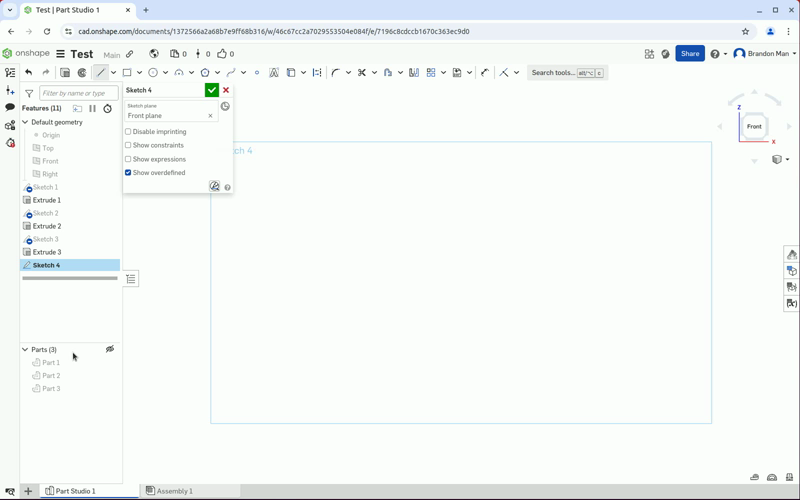
mouse_move(443, 282)
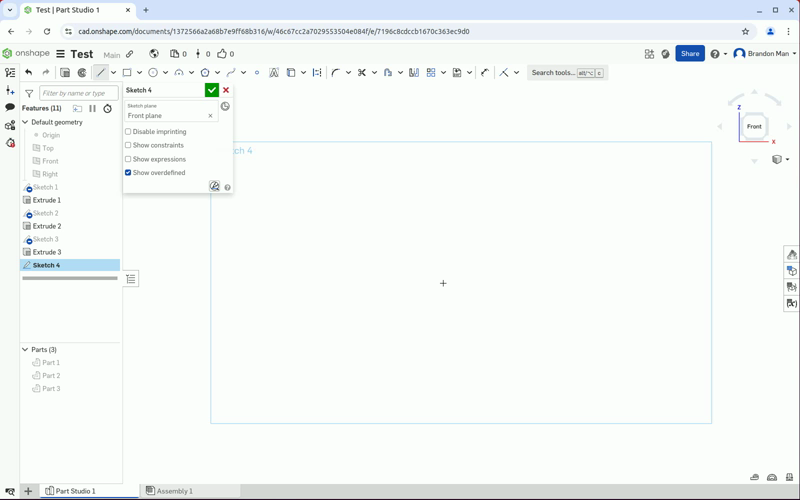
click(443, 282)
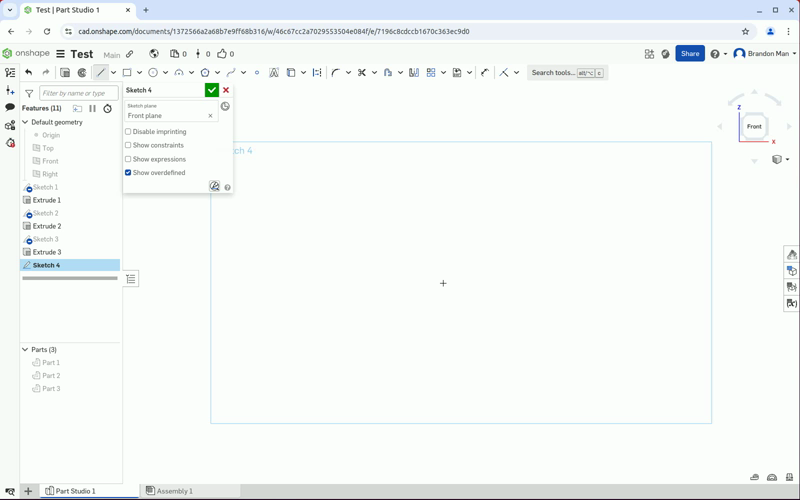
key_up(shift)
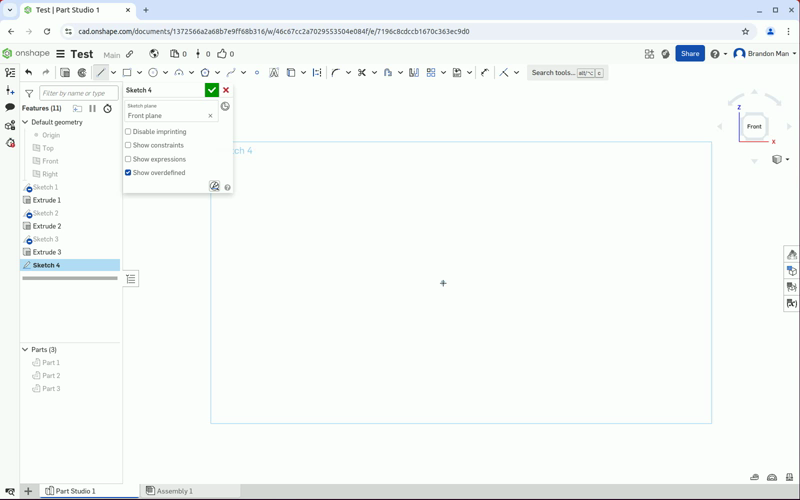
key_down(shift)
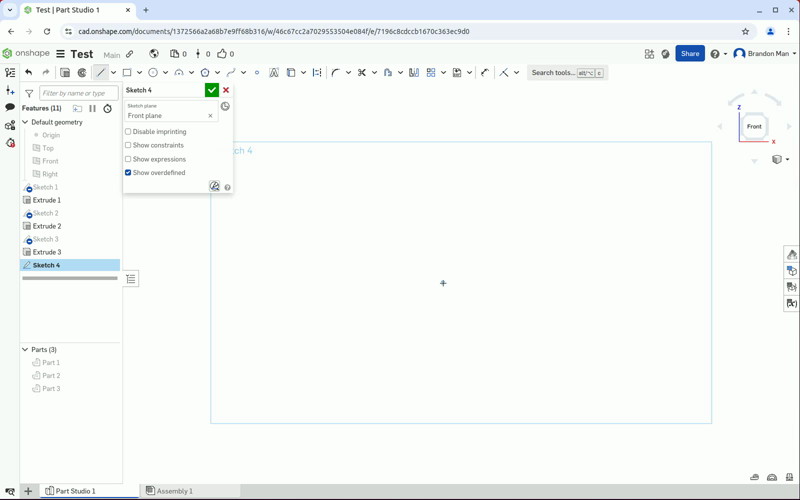
mouse_move(473, 282)
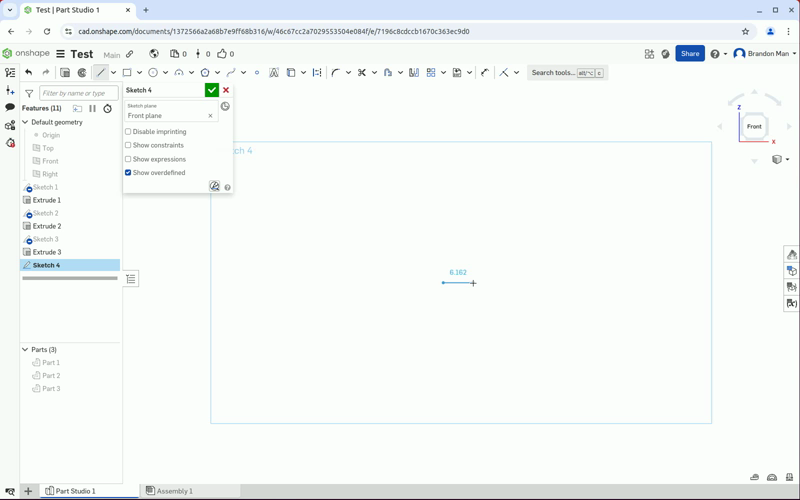
mouse_move(461, 282)
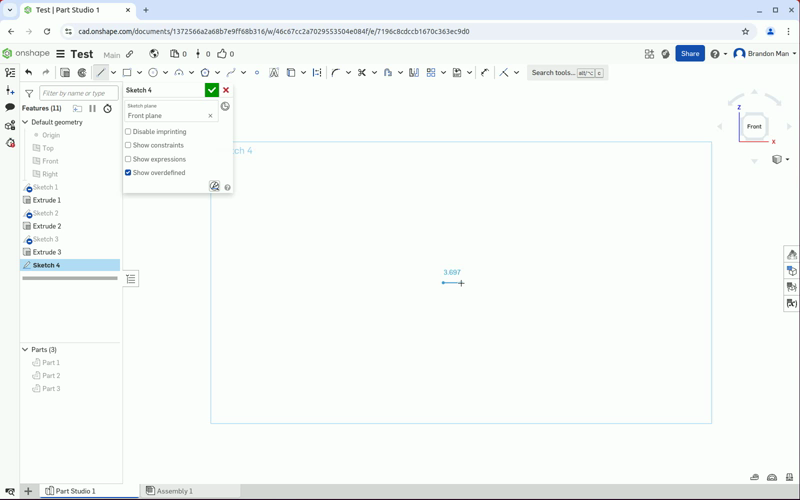
click(461, 282)
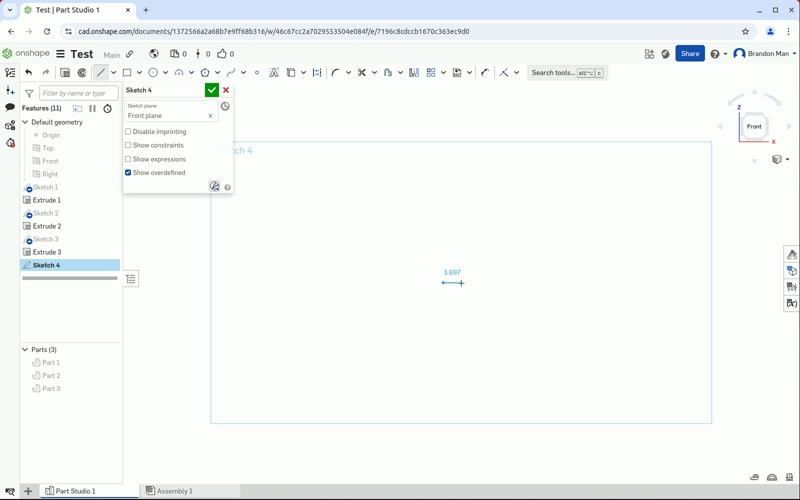
key_up(shift)
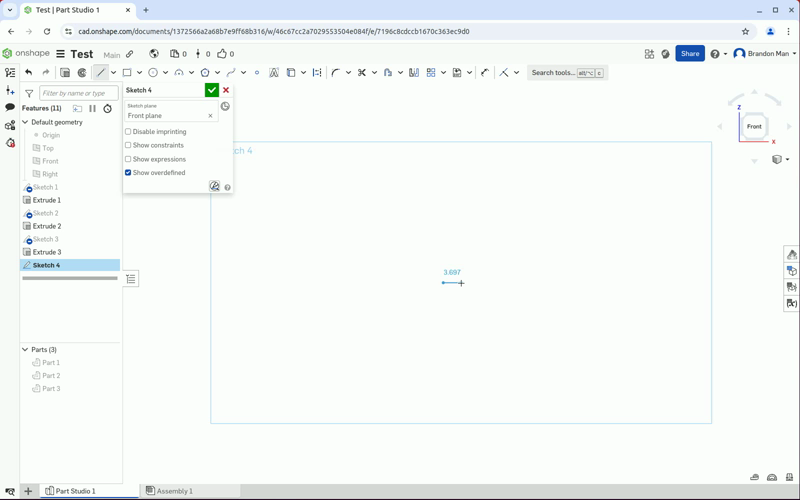
key_down(shift)
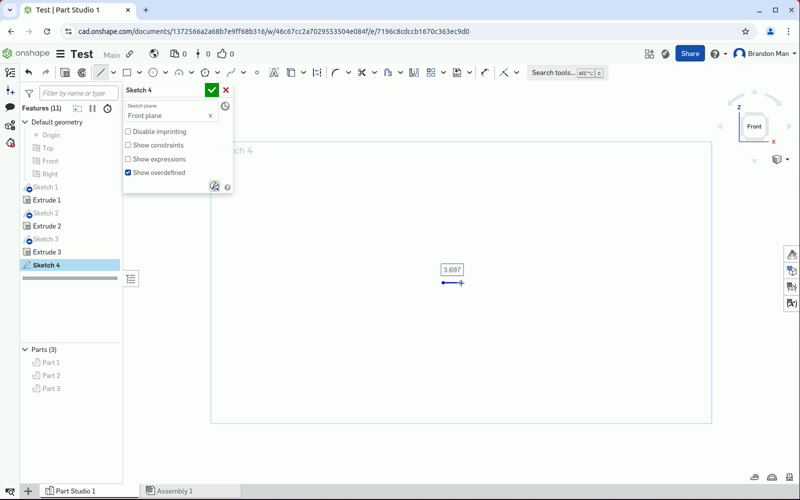
mouse_move(491, 282)
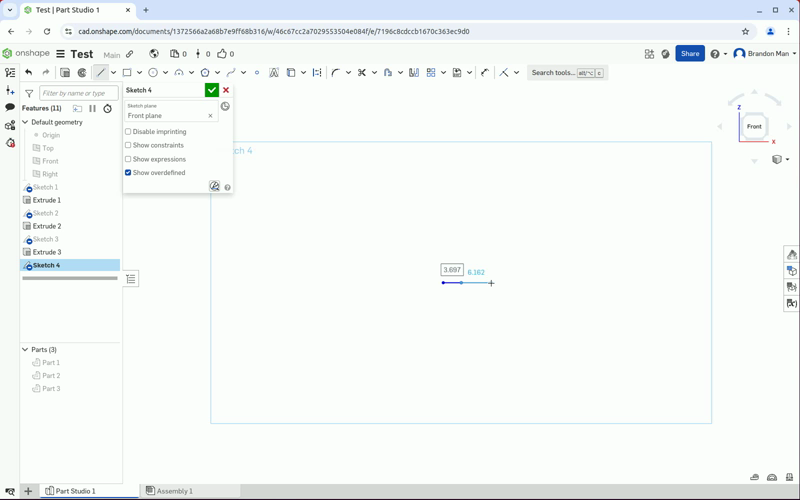
mouse_move(461, 253)
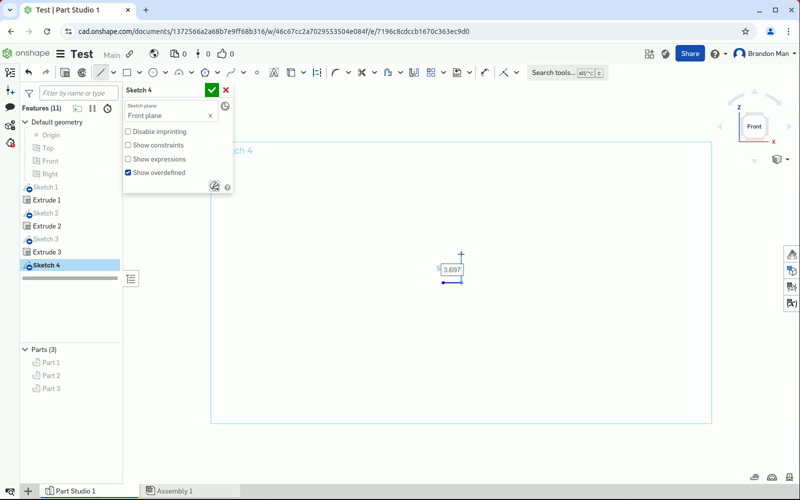
click(461, 253)
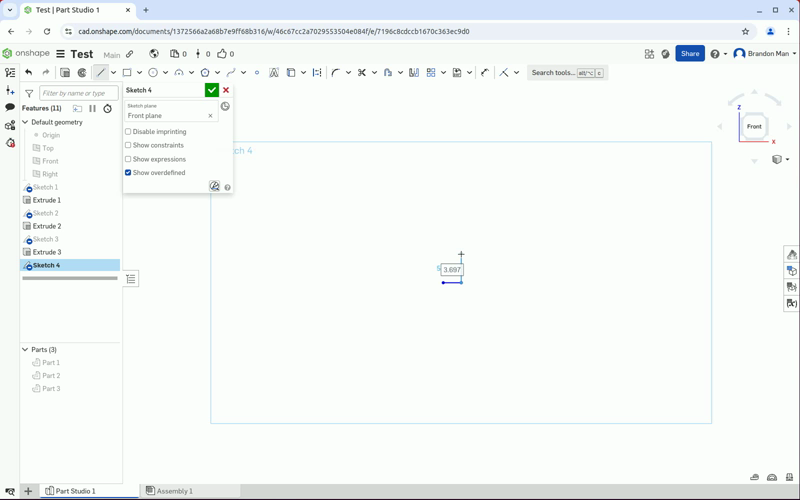
key_up(shift)
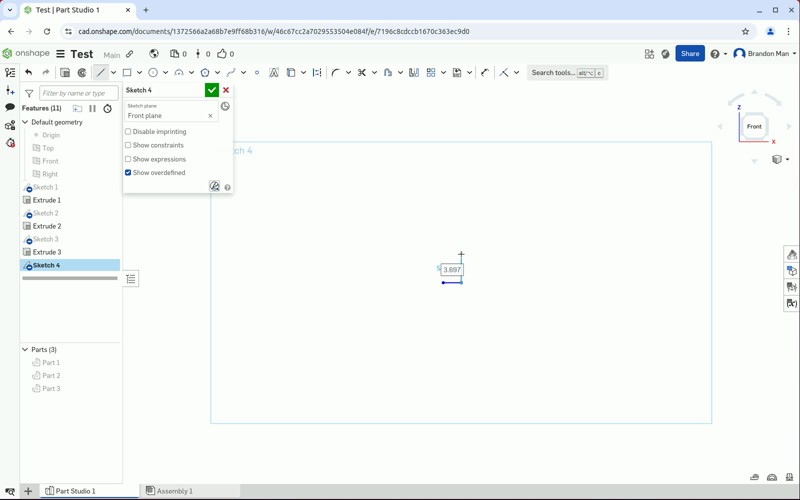
mouse_move(491, 253)
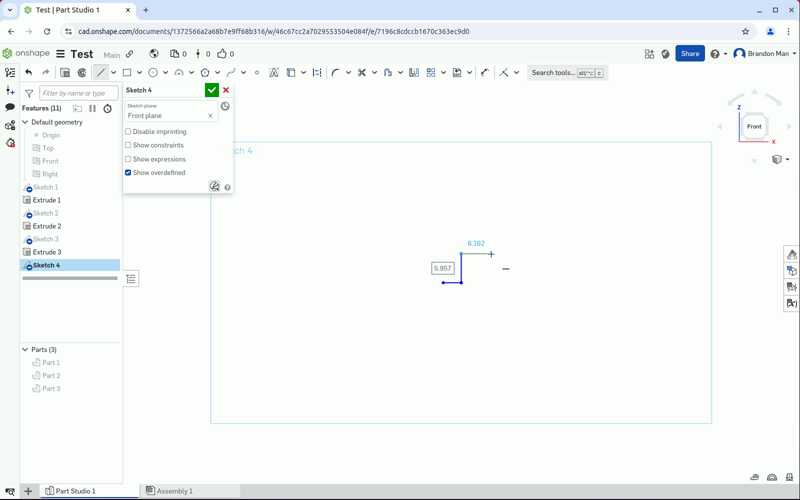
key_down(shift)
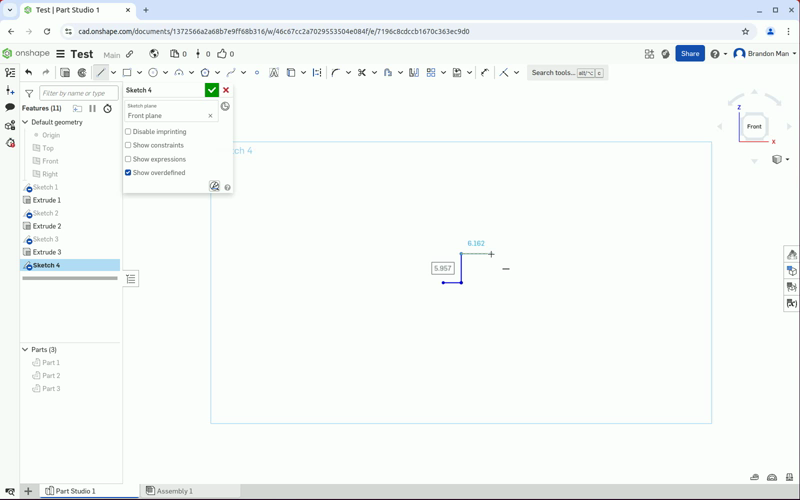
mouse_move(443, 282)
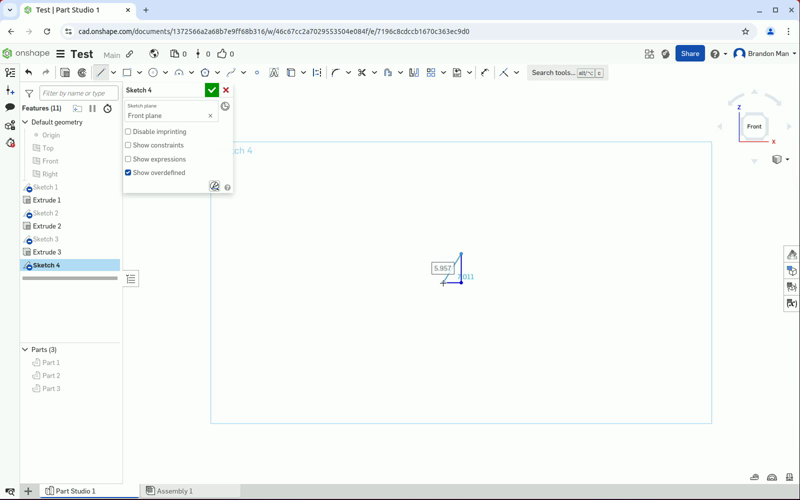
key_up(shift)
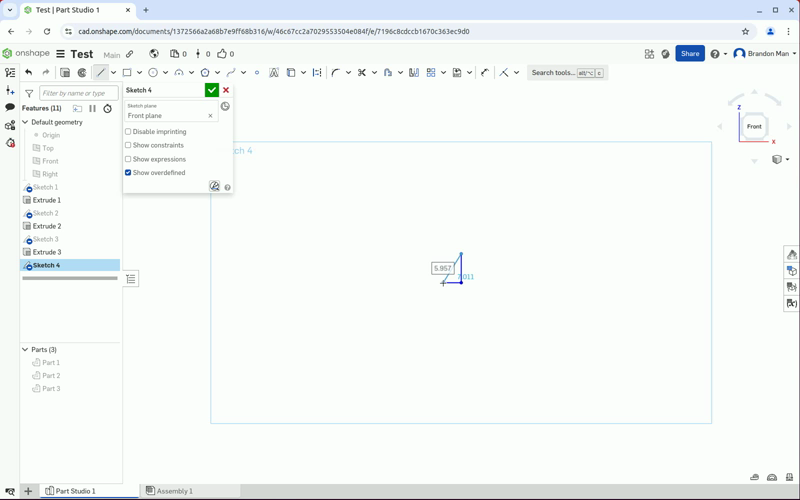
click(443, 282)
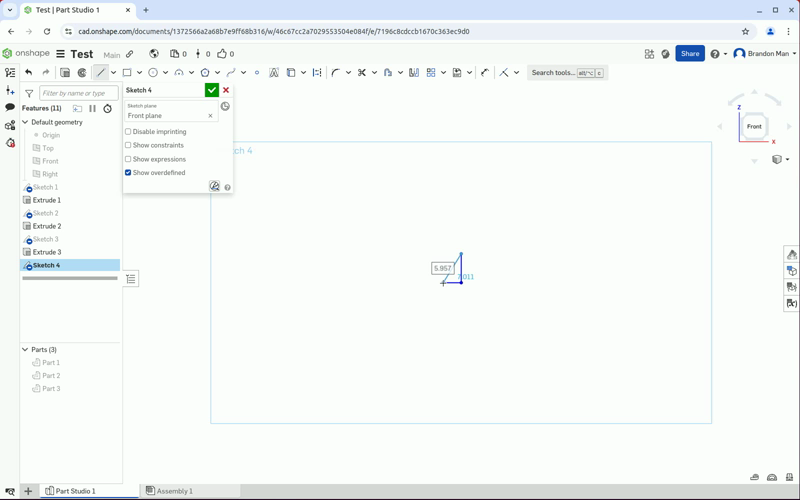
key(esc)
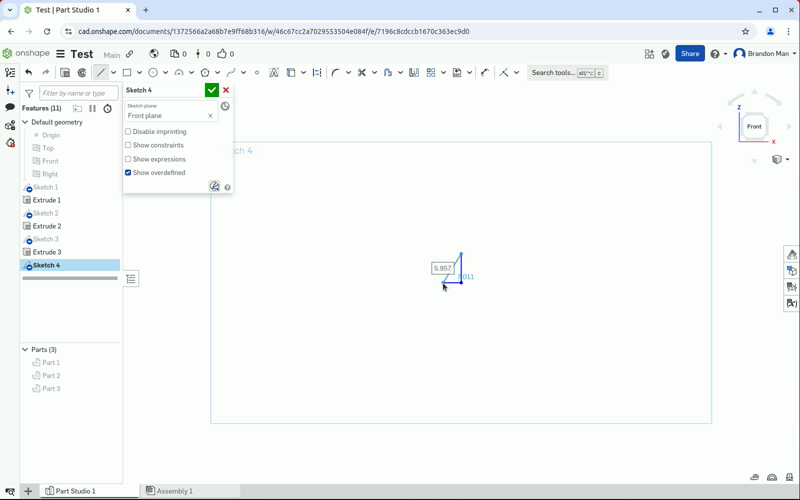
mouse_move(458, 259)
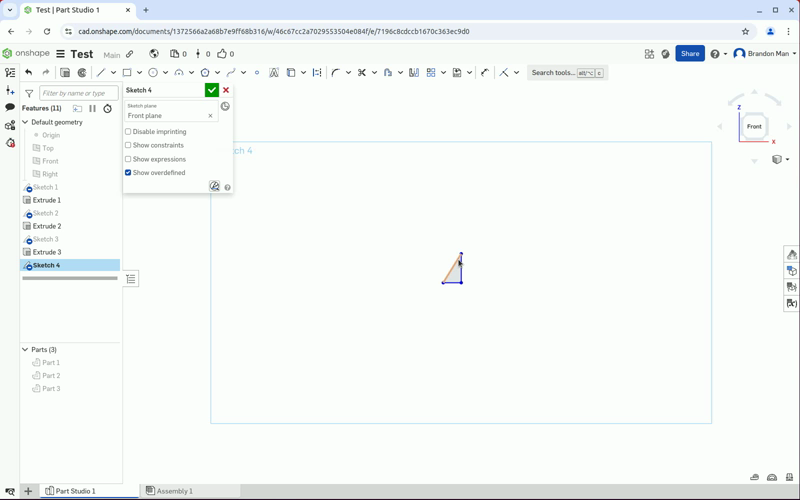
scroll(6)
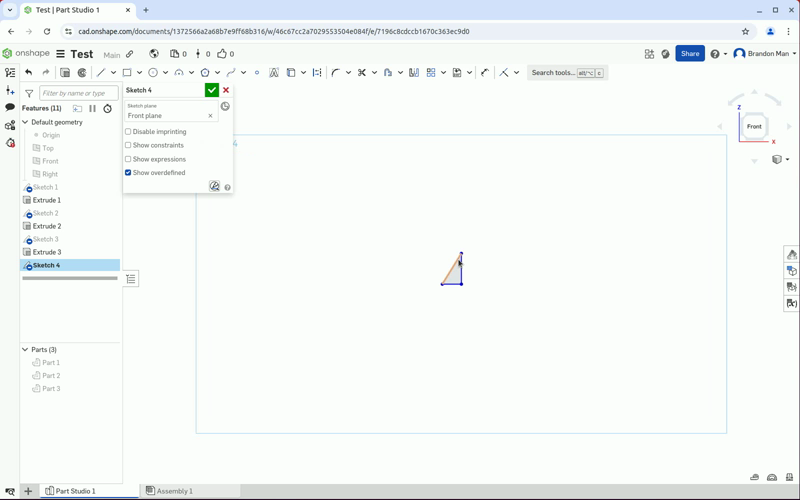
scroll(6)
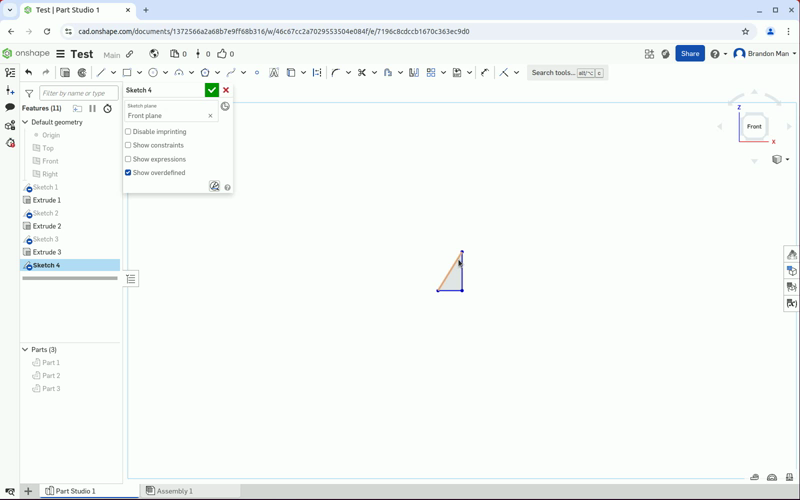
scroll(6)
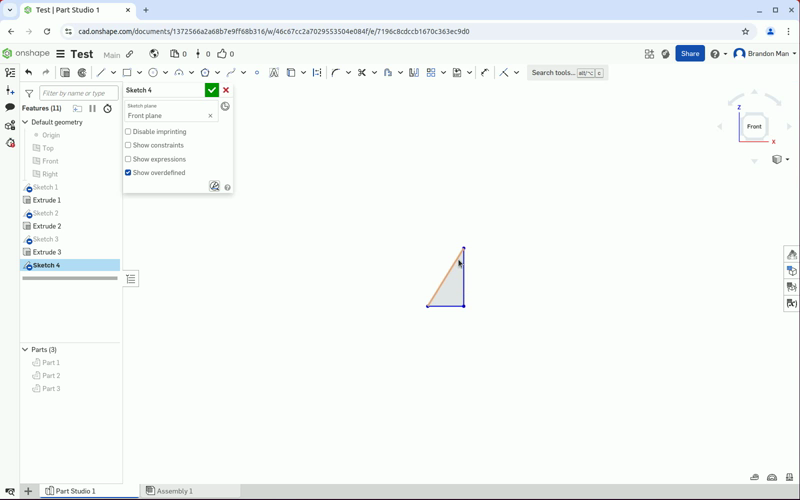
scroll(6)
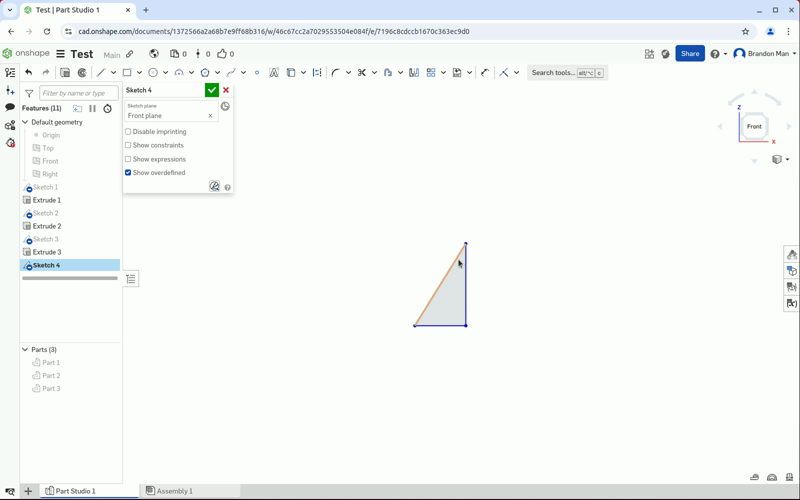
scroll(6)
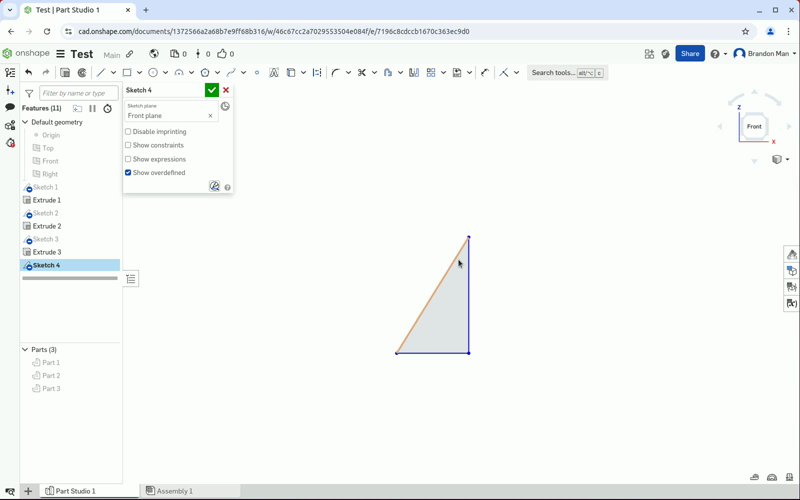
scroll(6)
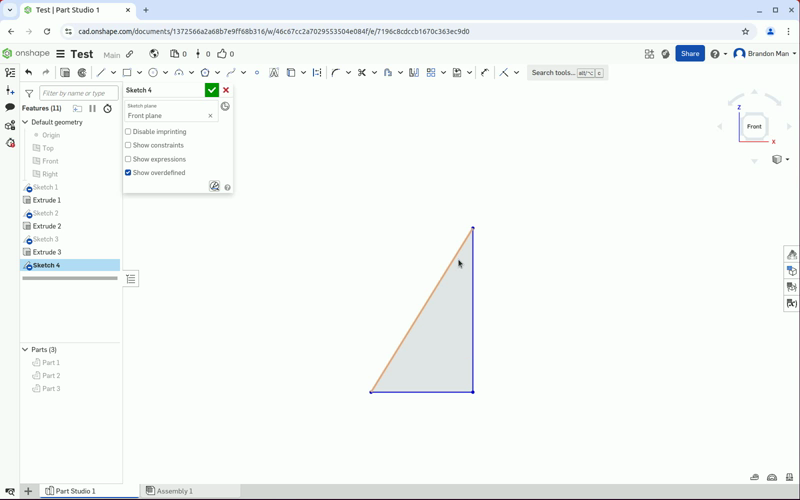
scroll(6)
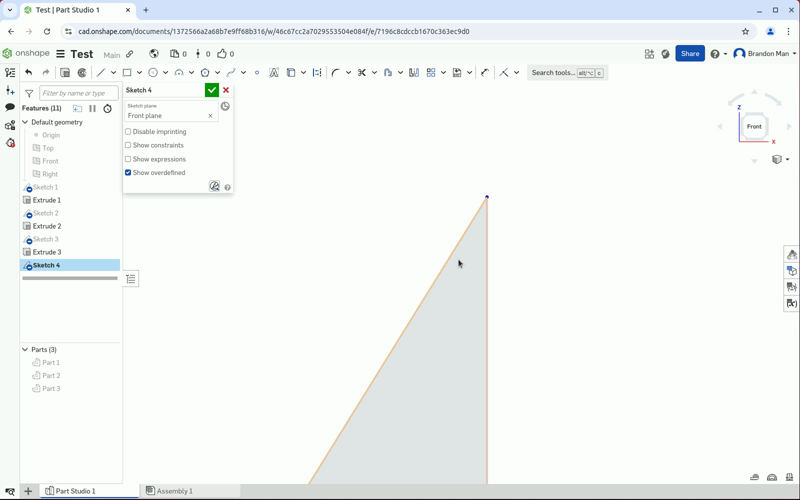
click(458, 259)
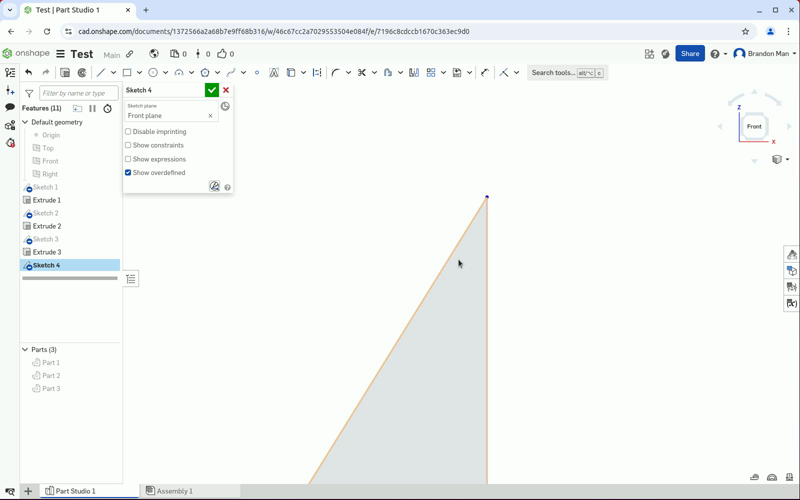
scroll(-6)
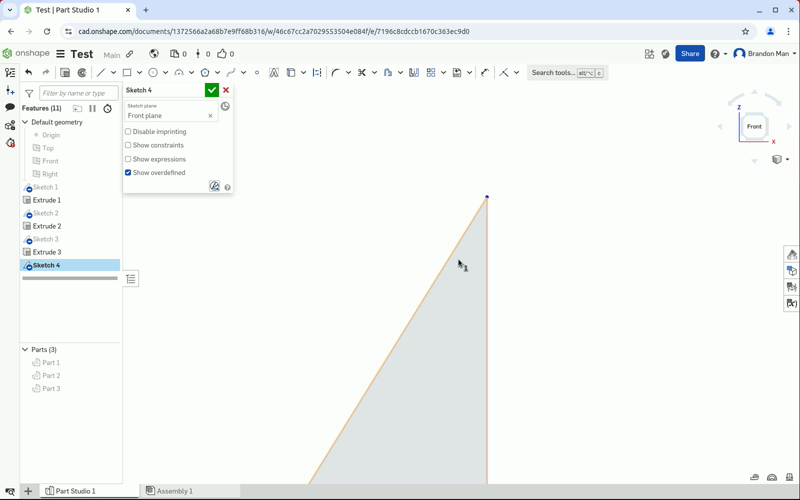
scroll(-6)
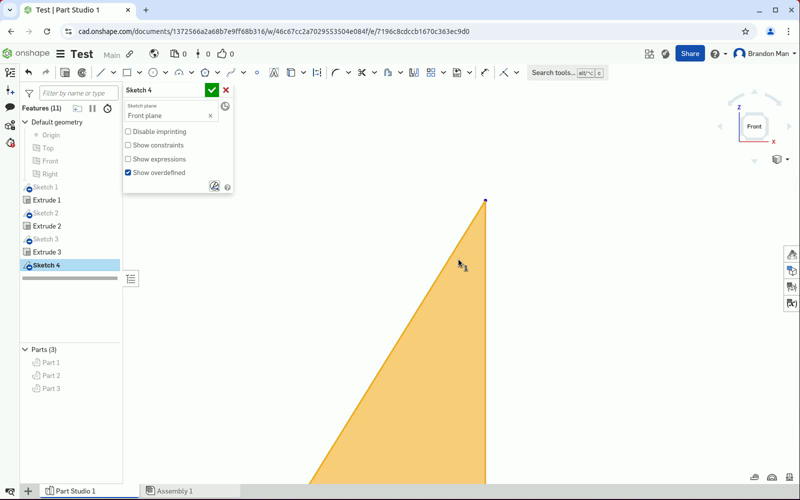
scroll(-6)
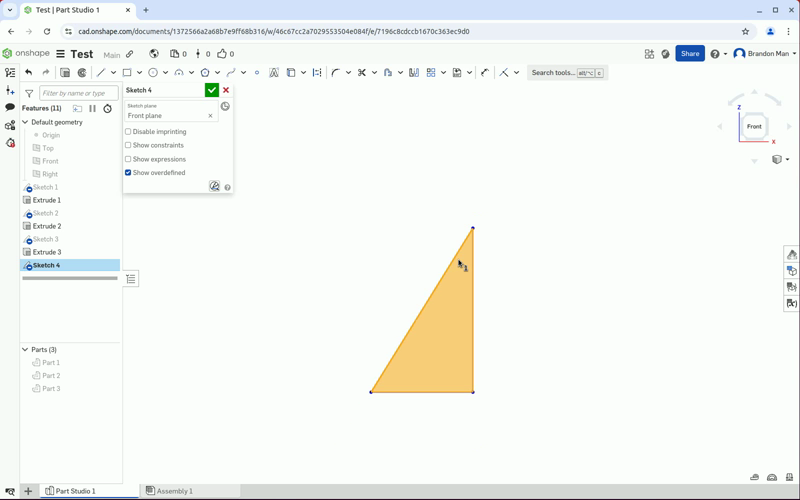
scroll(-6)
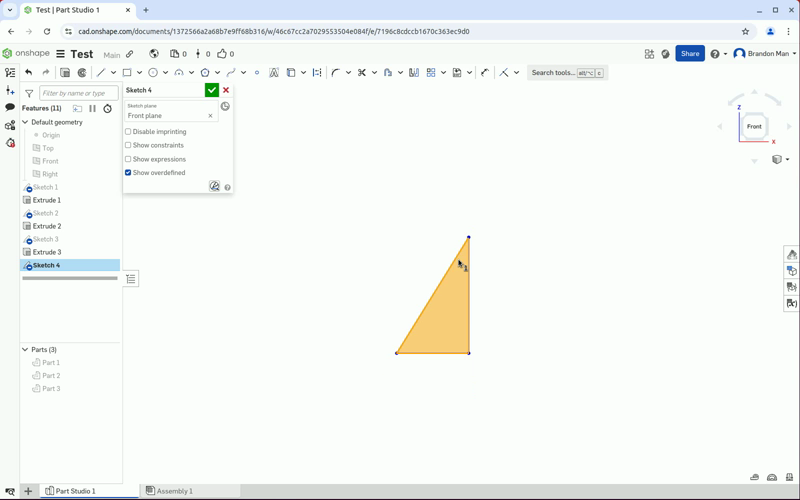
scroll(-6)
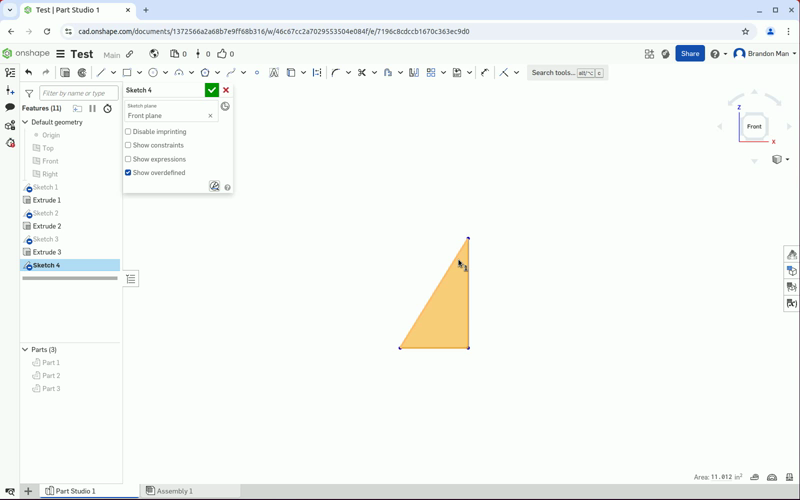
scroll(-6)
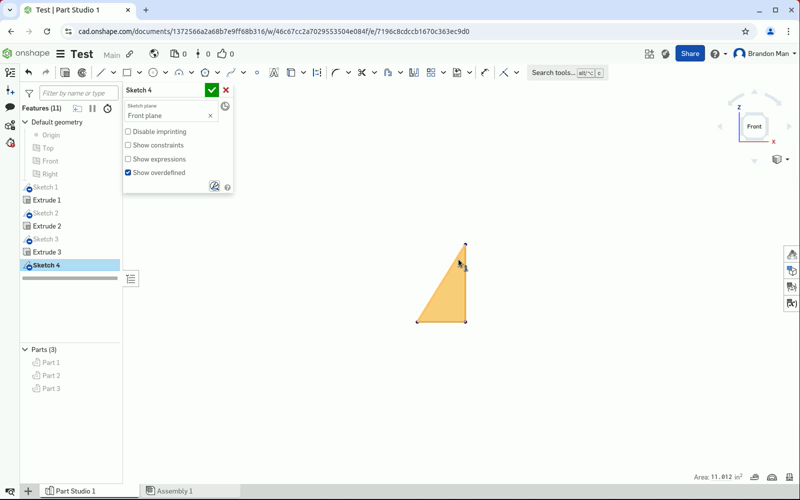
scroll(-6)
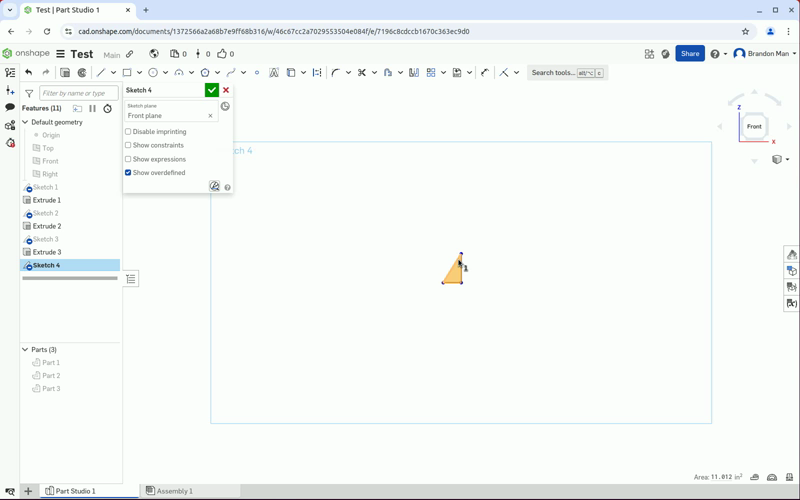
mouse_move(73, 352)
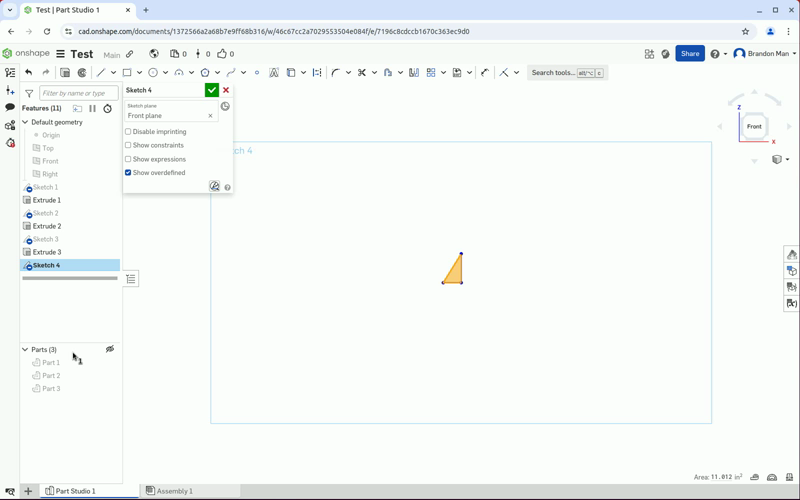
key(shift+y)
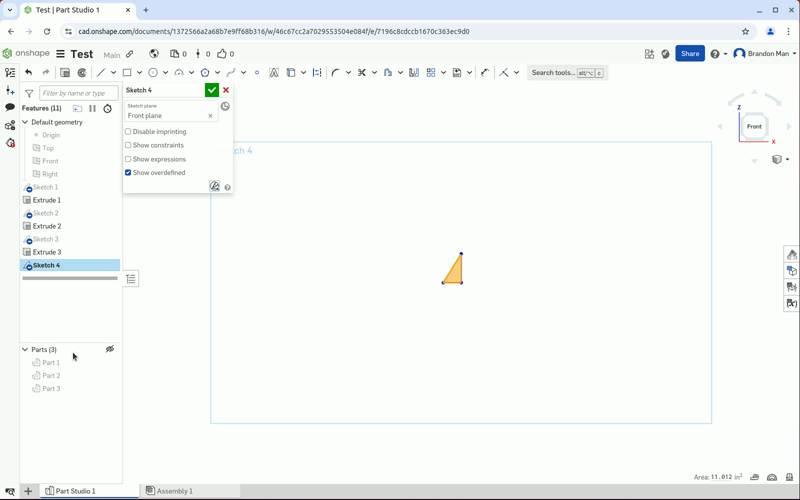
key(shift+e)
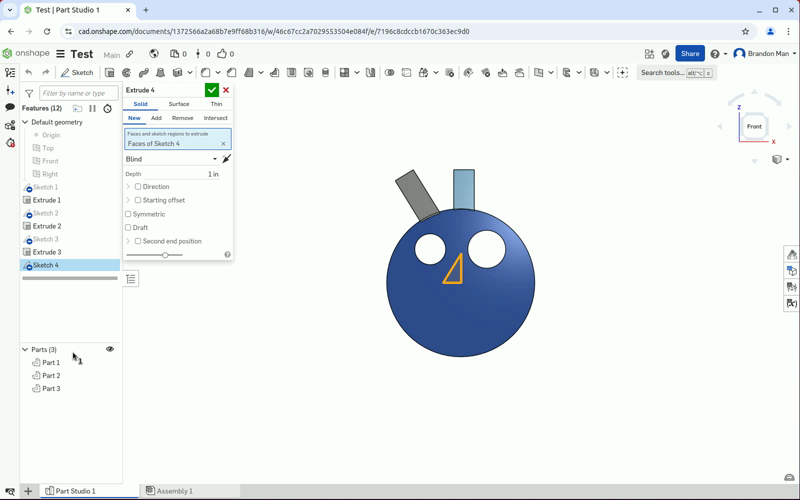
mouse_move(143, 106)
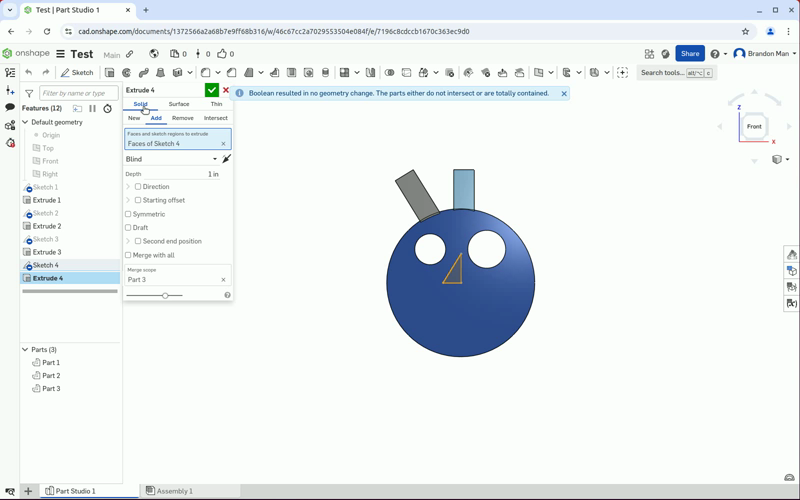
click(143, 106)
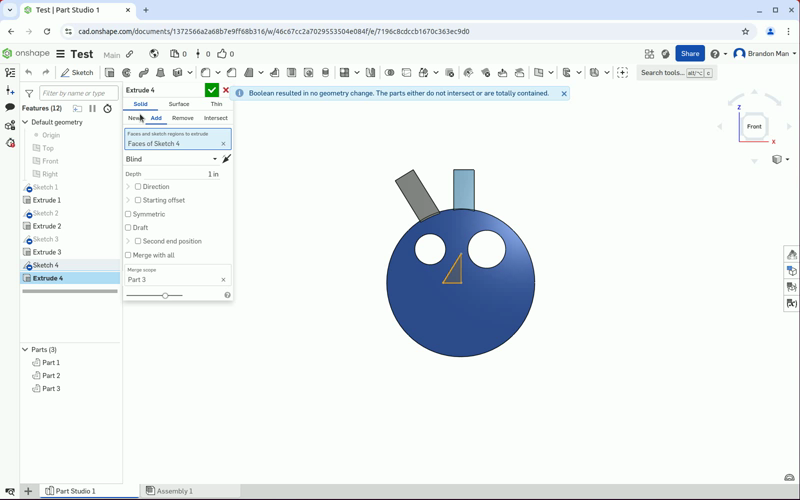
mouse_move(137, 120)
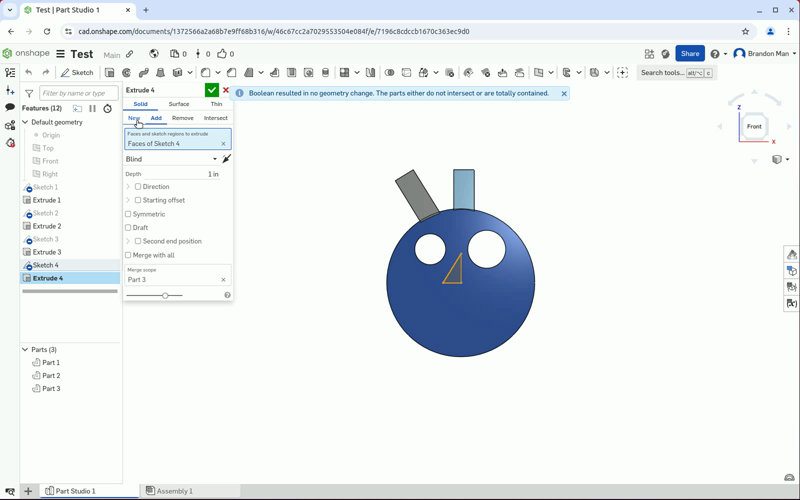
click(137, 120)
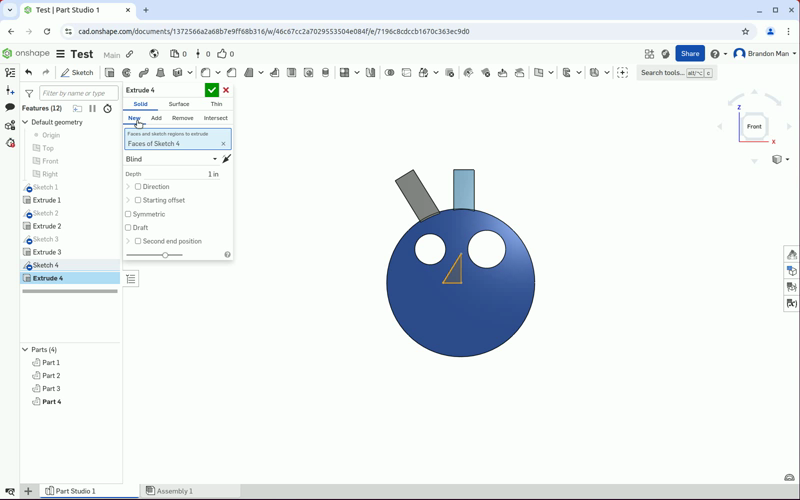
key(tab, 4)
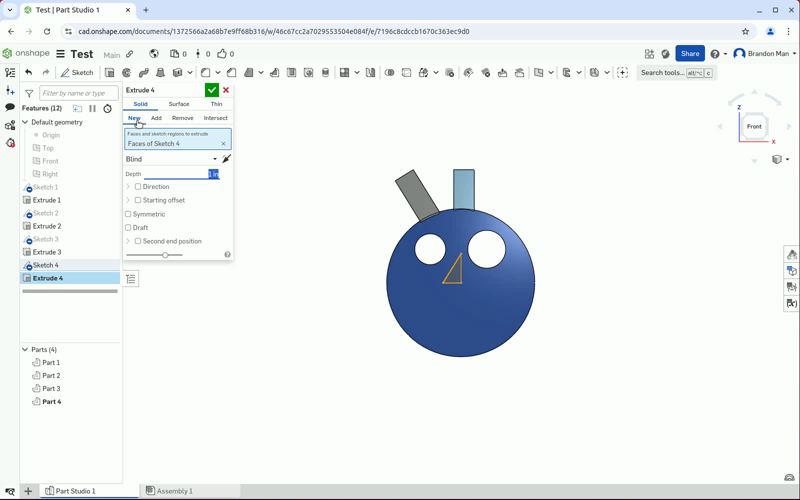
text(12.758)
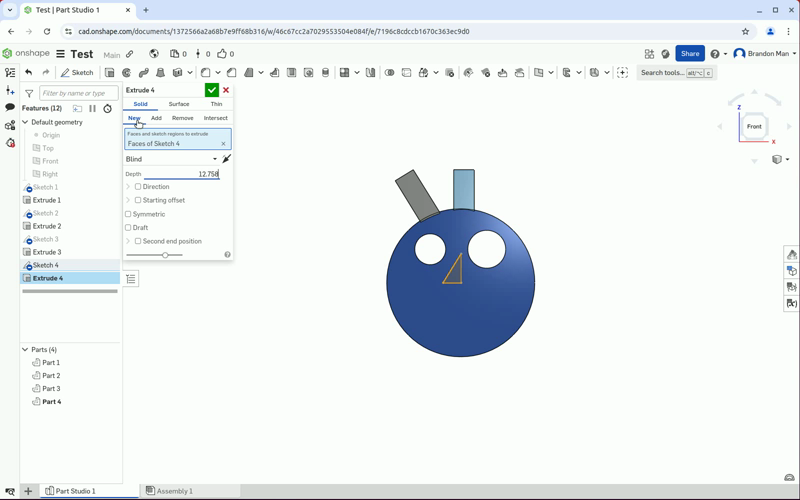
key(enter)
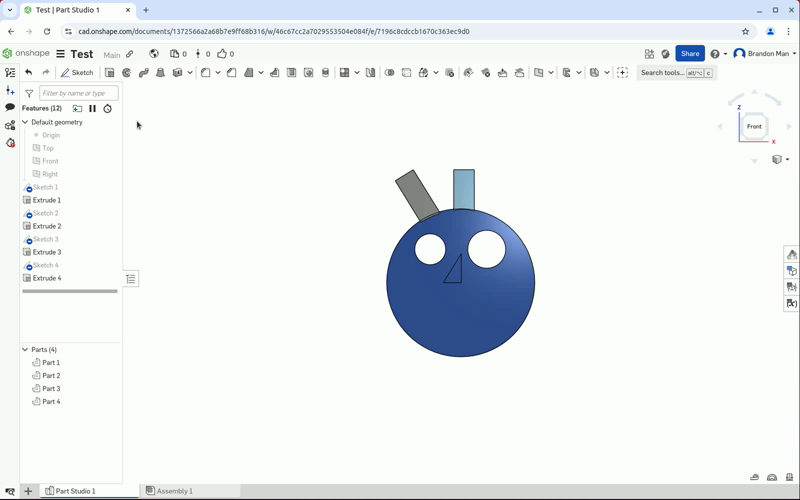
key(shift+h)
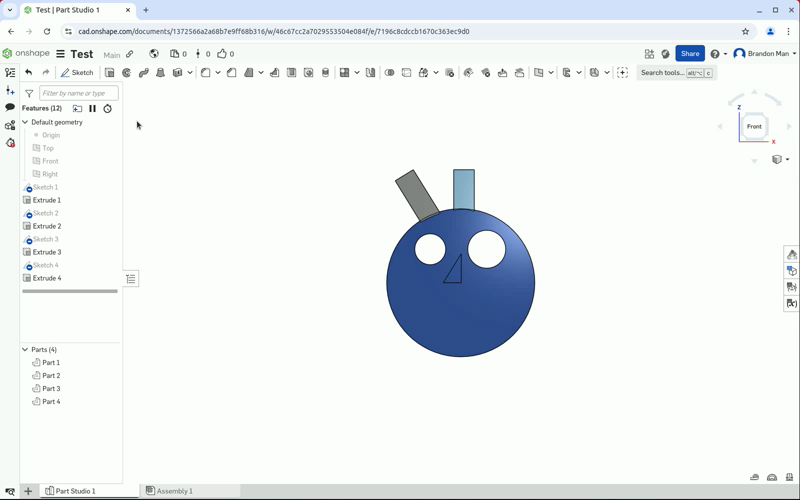
key(shift+h)
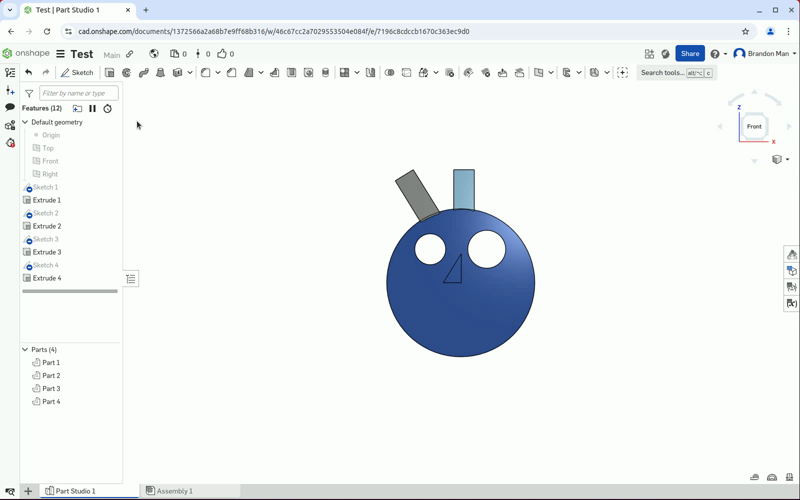
mouse_move(73, 189)
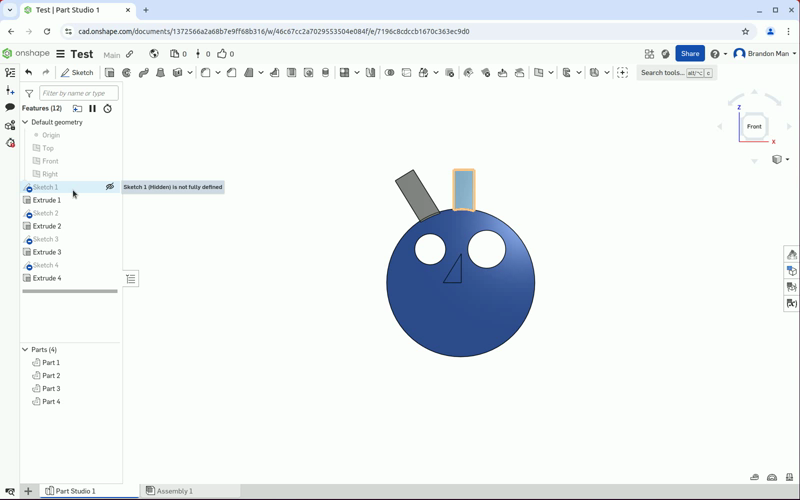
click(73, 189)
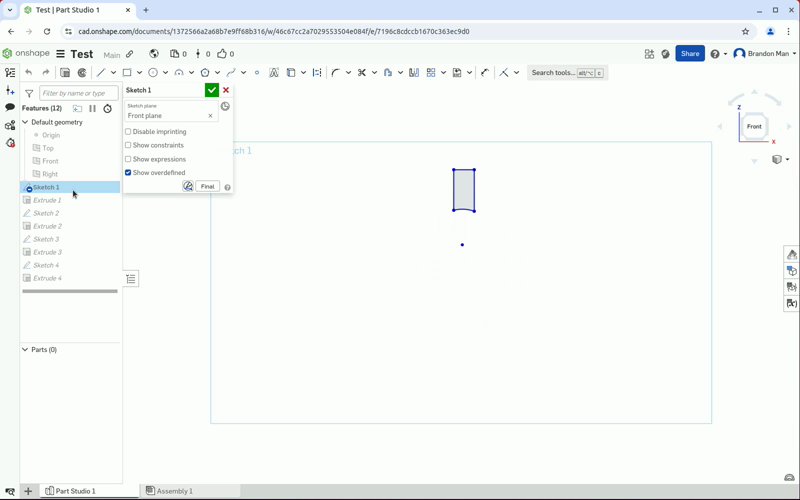
mouse_move(229, 92)
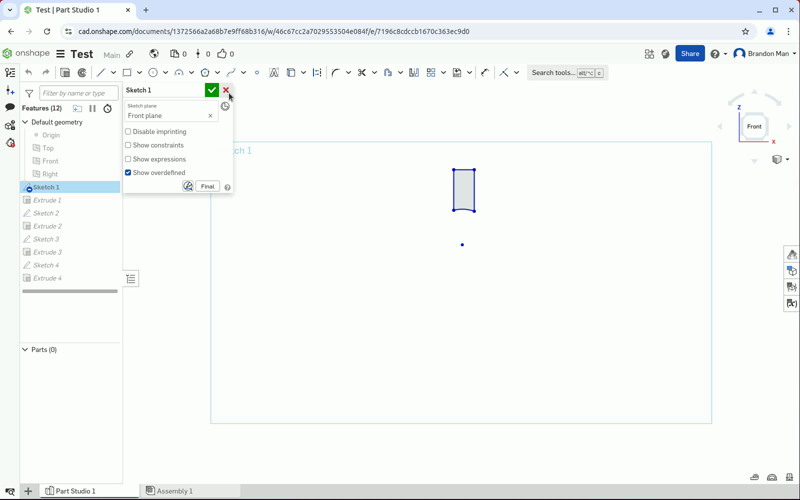
click(229, 92)
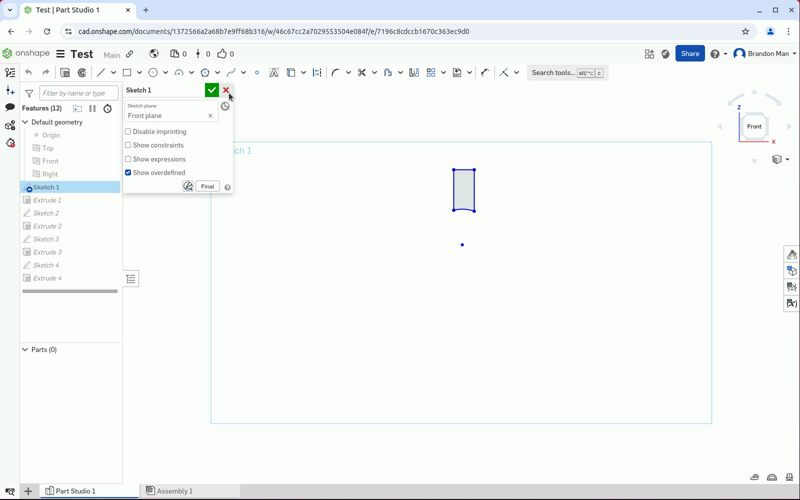
key(shift+s)
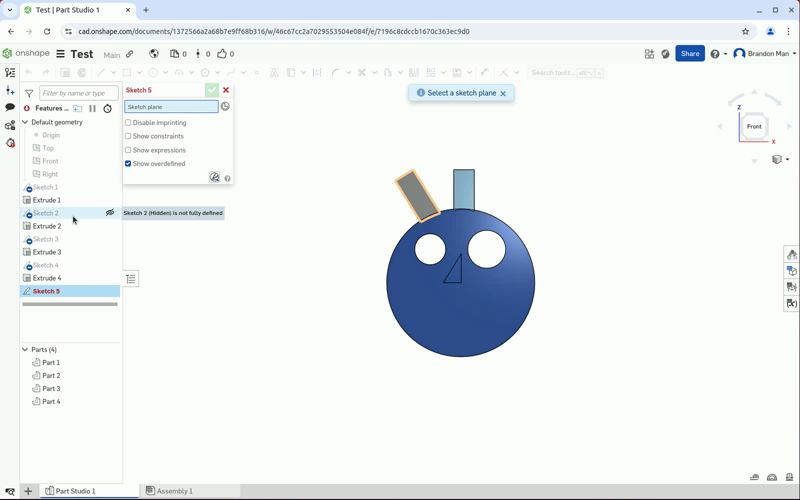
scroll(3)
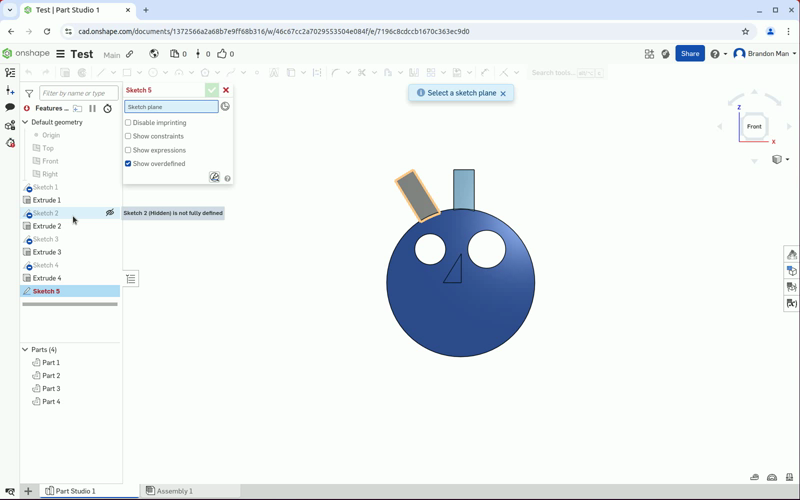
mouse_move(73, 163)
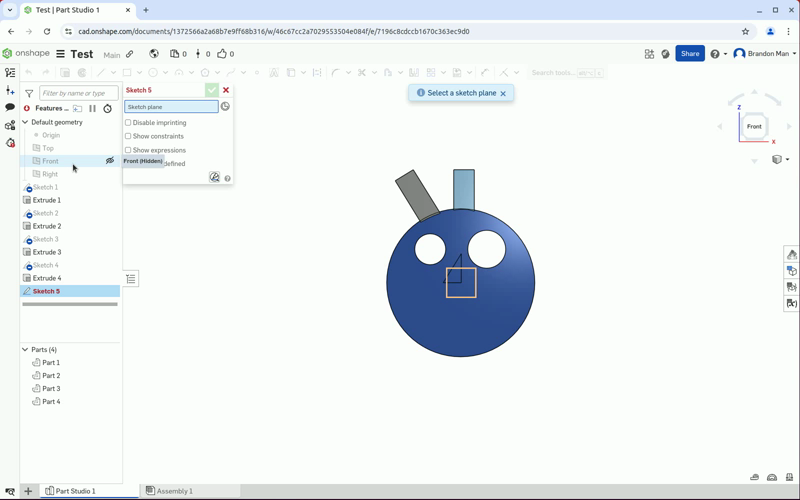
click(73, 163)
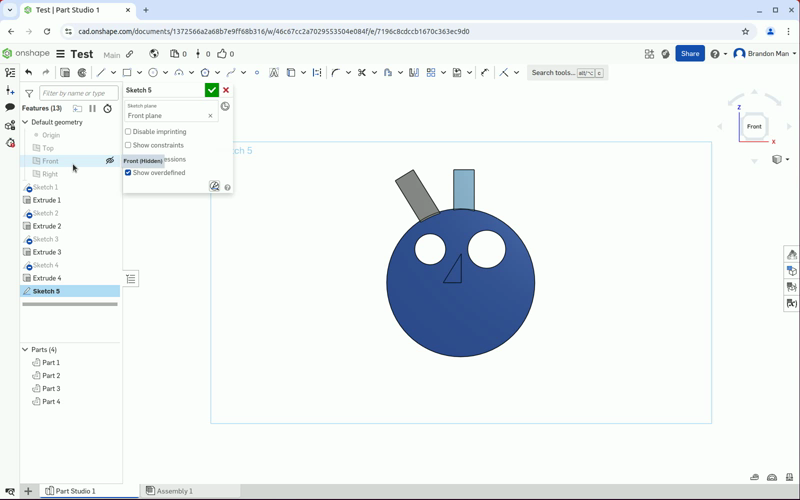
mouse_move(73, 352)
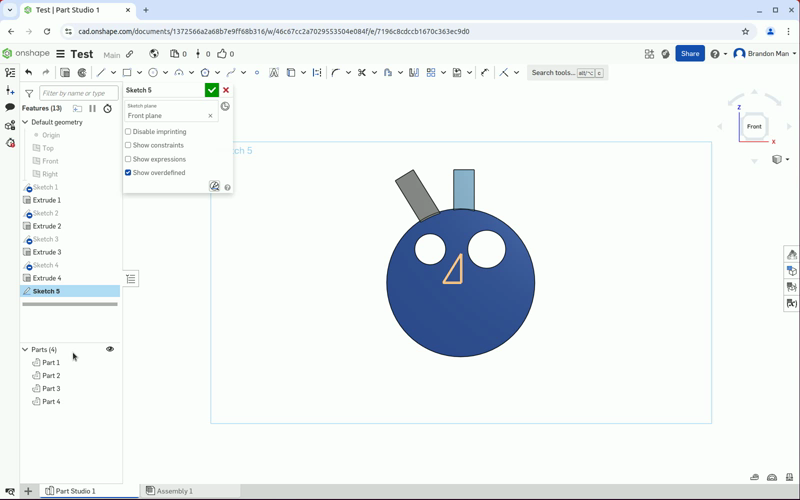
key(y)
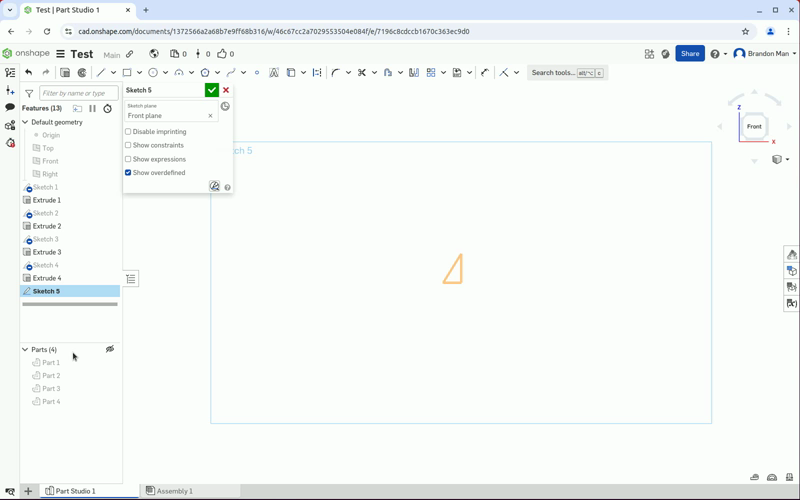
key(l)
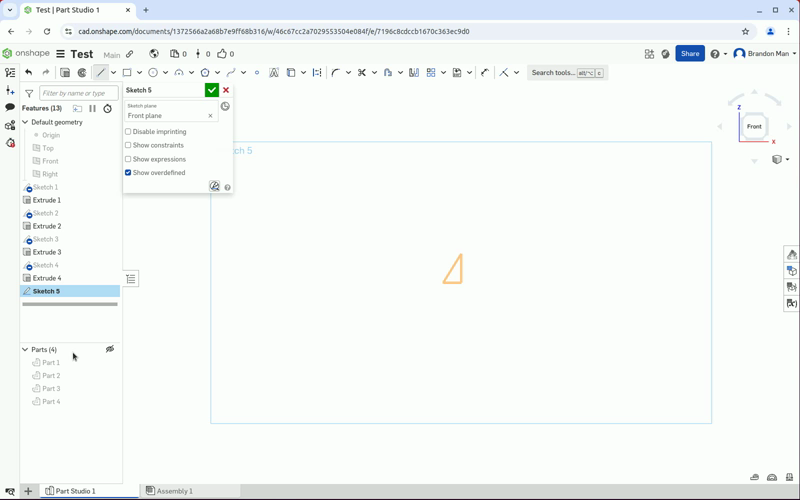
key_down(shift)
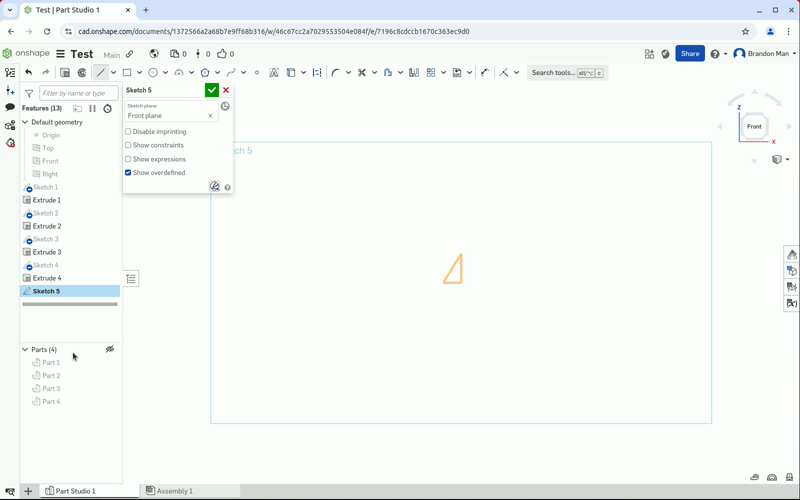
mouse_move(436, 313)
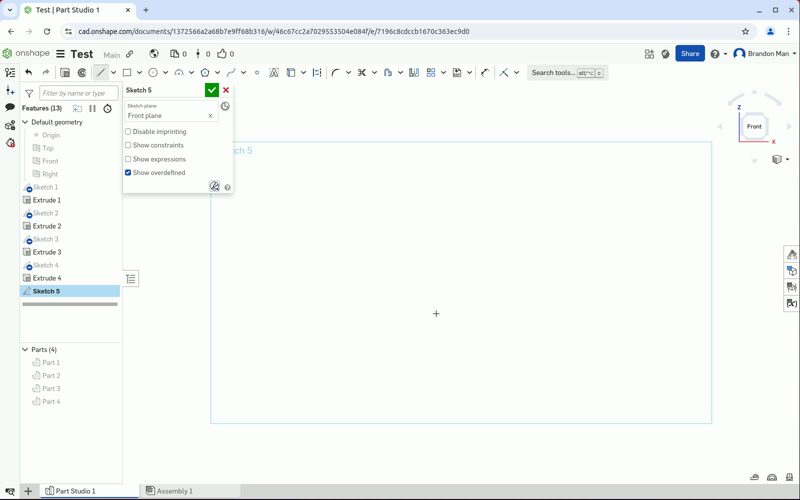
click(436, 313)
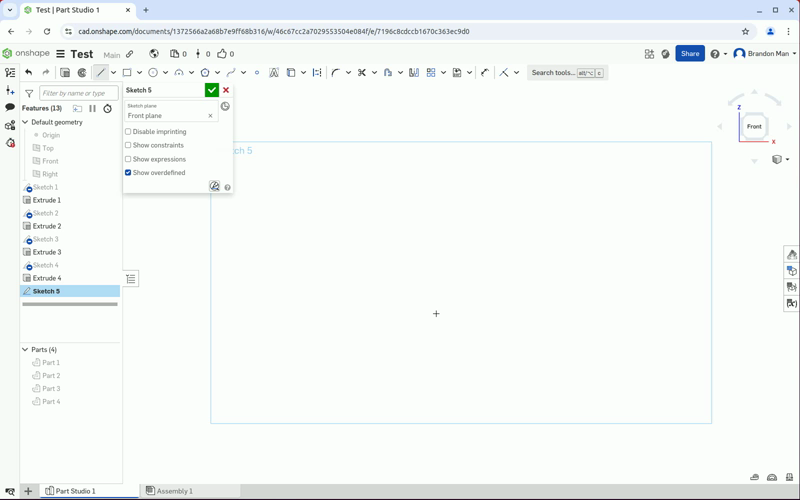
key_up(shift)
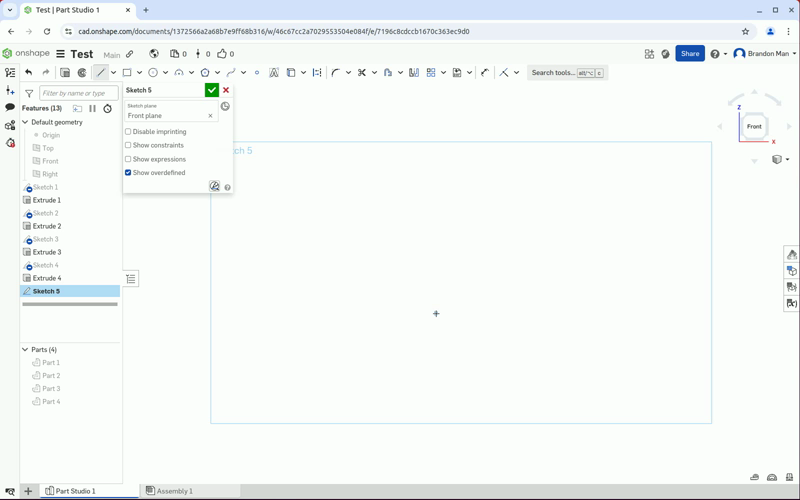
key_down(shift)
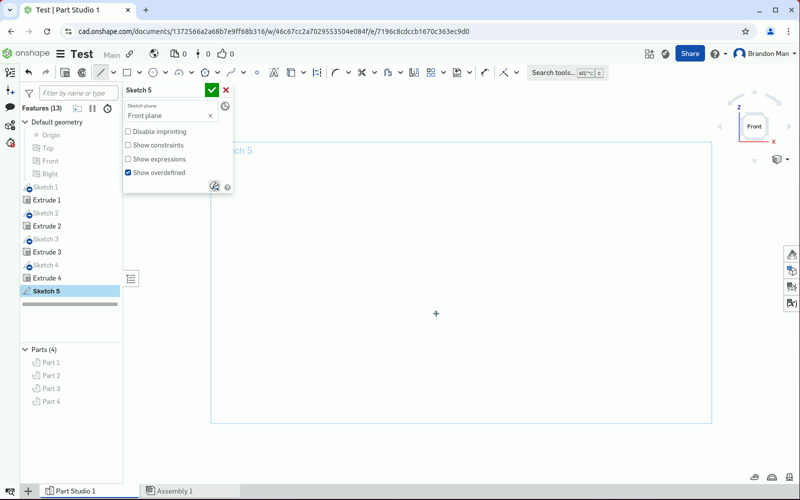
mouse_move(466, 313)
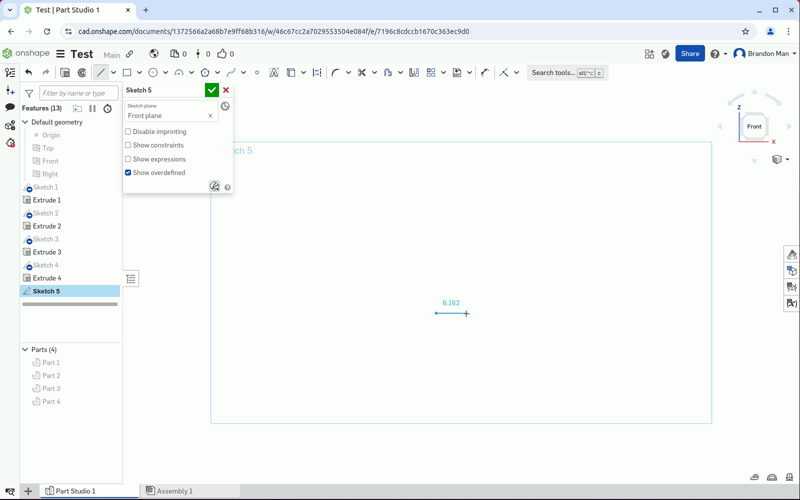
mouse_move(446, 313)
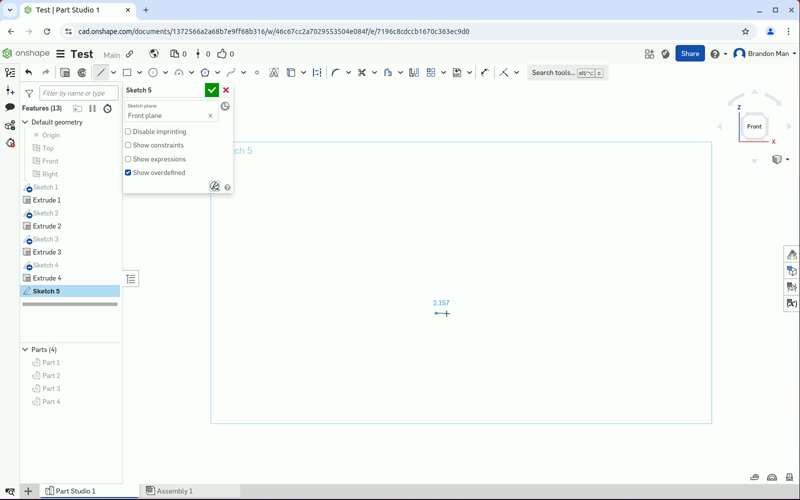
click(446, 313)
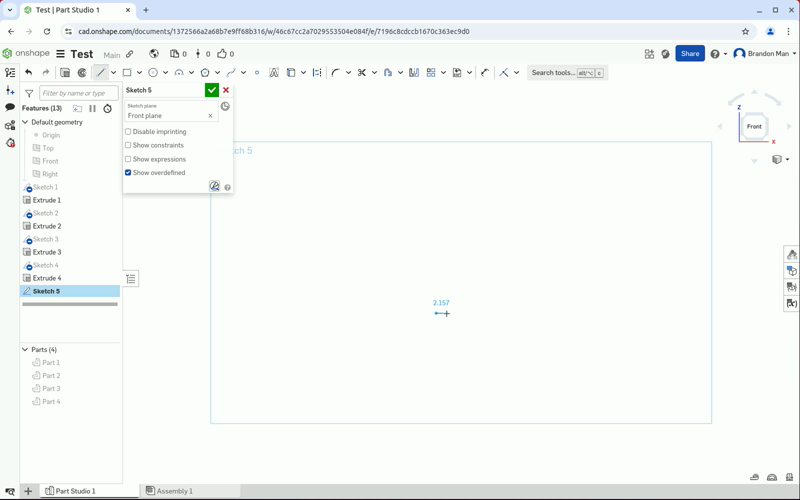
key_up(shift)
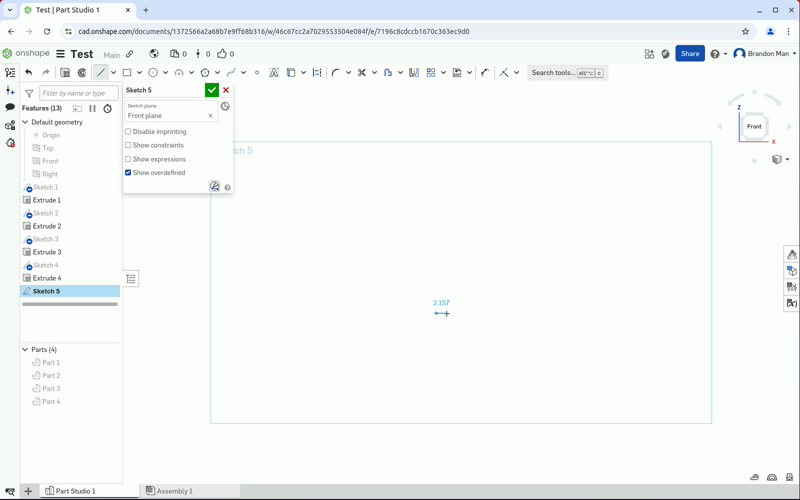
key_down(shift)
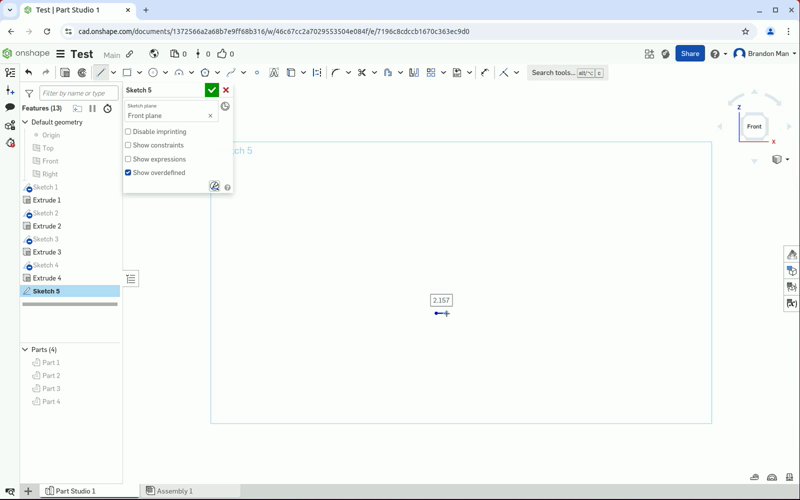
mouse_move(476, 313)
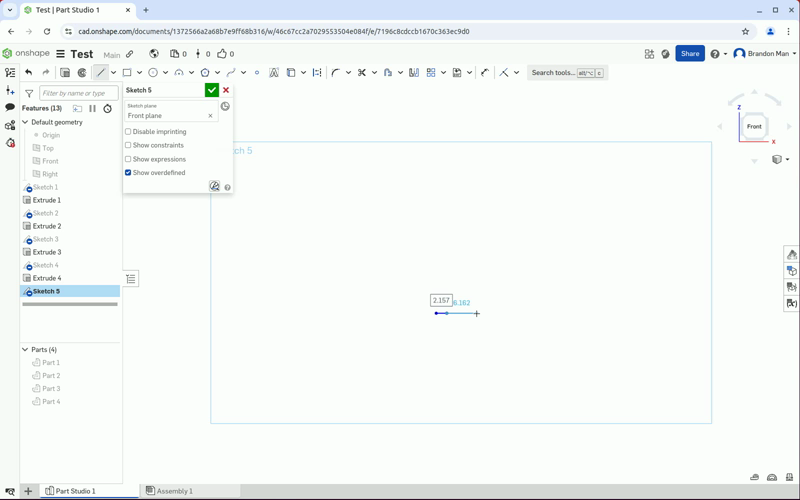
mouse_move(446, 303)
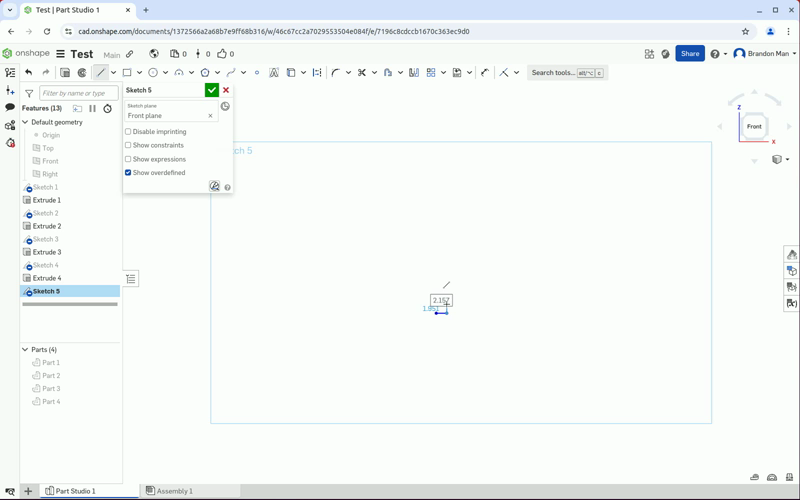
click(446, 303)
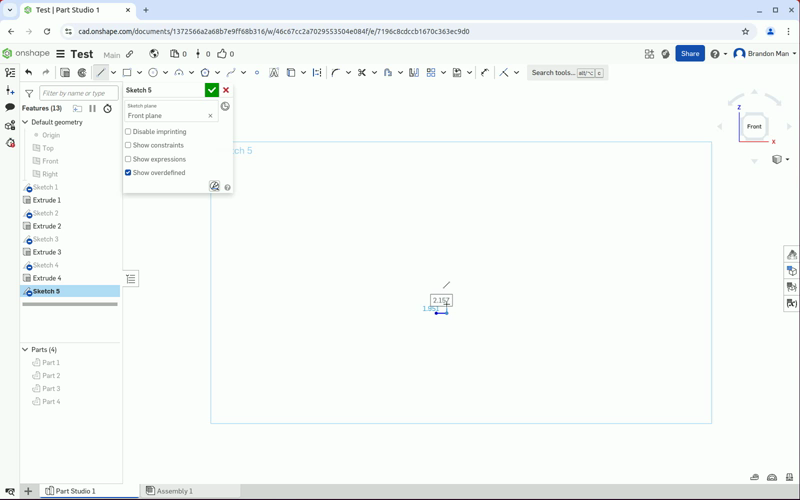
key_up(shift)
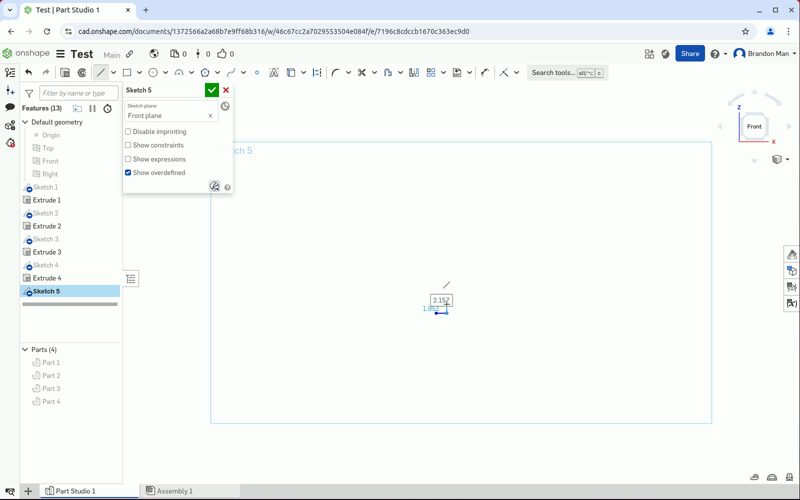
key_down(shift)
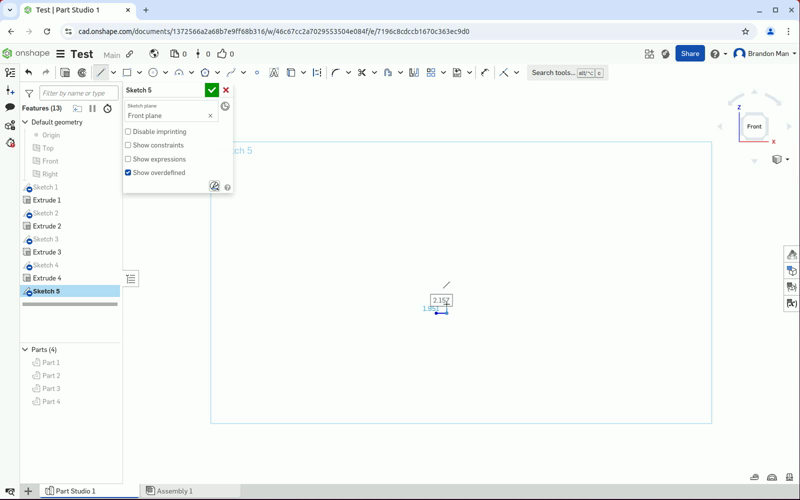
mouse_move(476, 303)
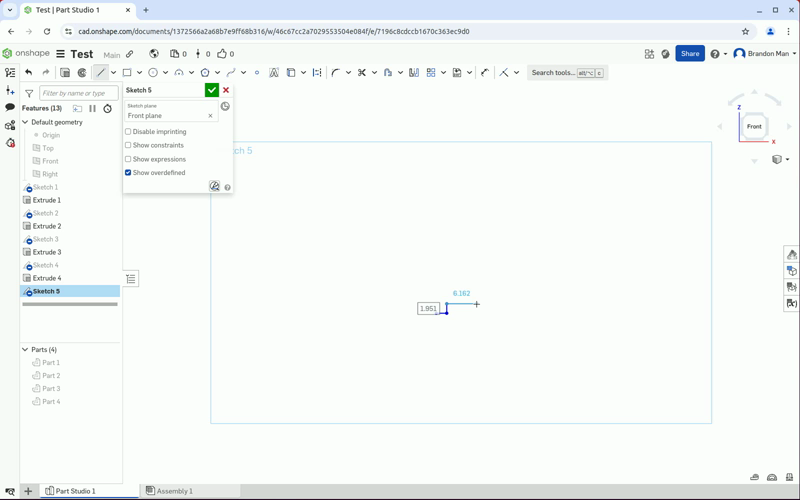
mouse_move(436, 303)
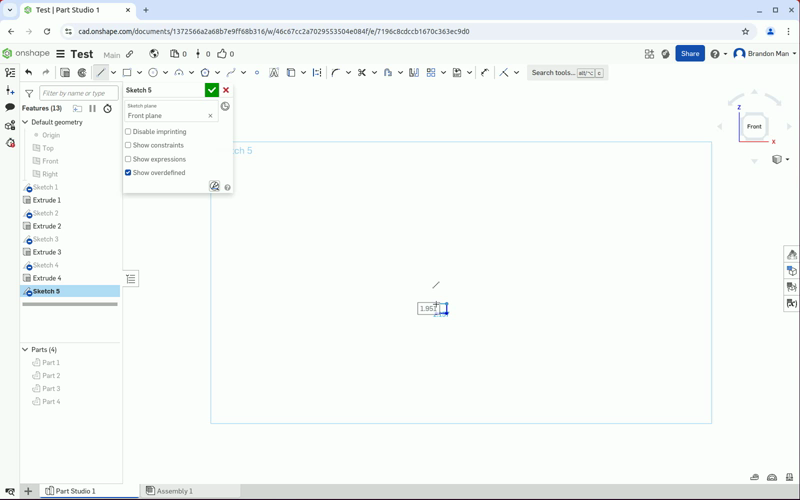
click(436, 303)
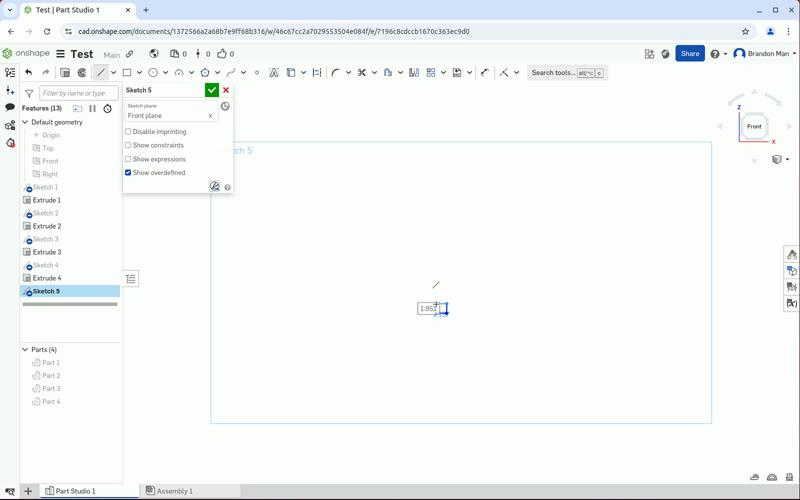
key_up(shift)
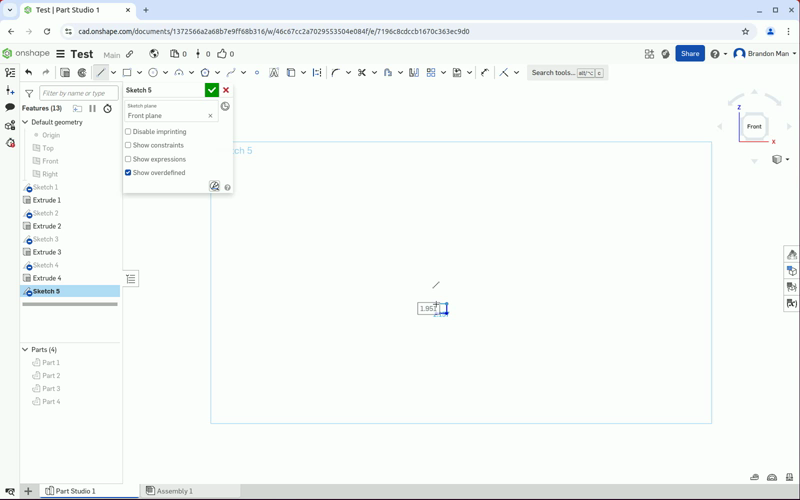
mouse_move(466, 303)
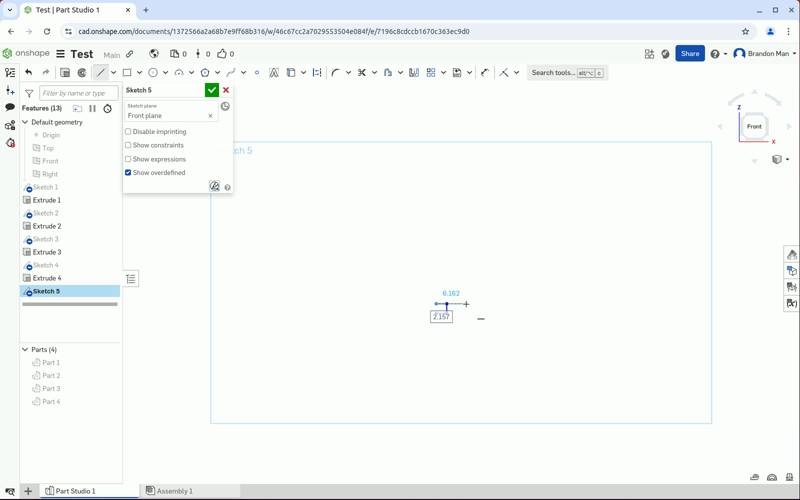
key_down(shift)
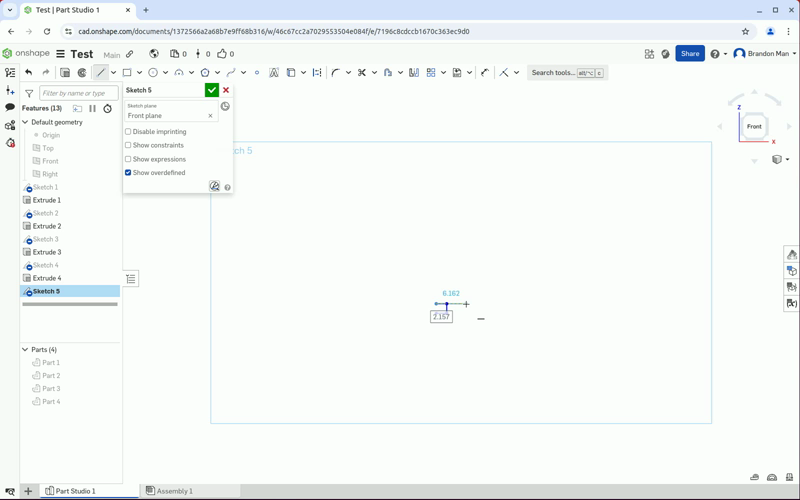
mouse_move(436, 313)
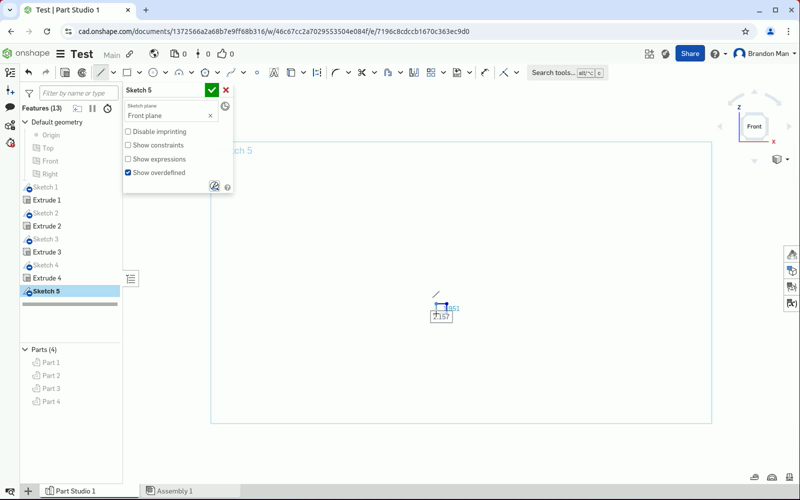
key_up(shift)
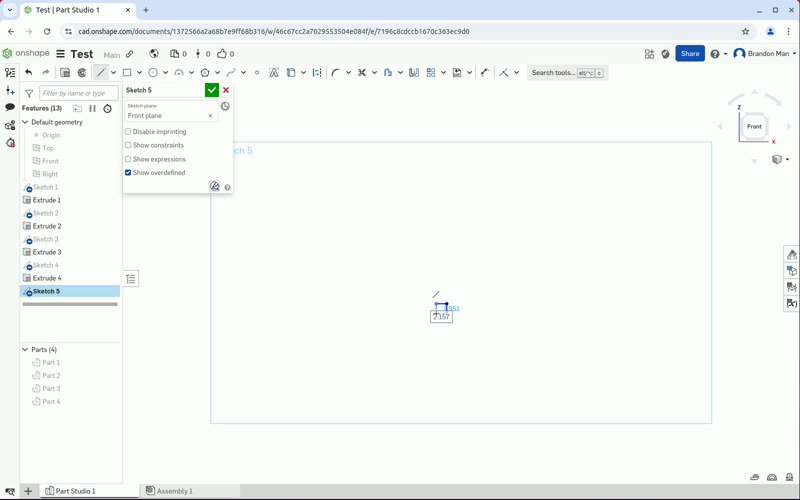
click(436, 313)
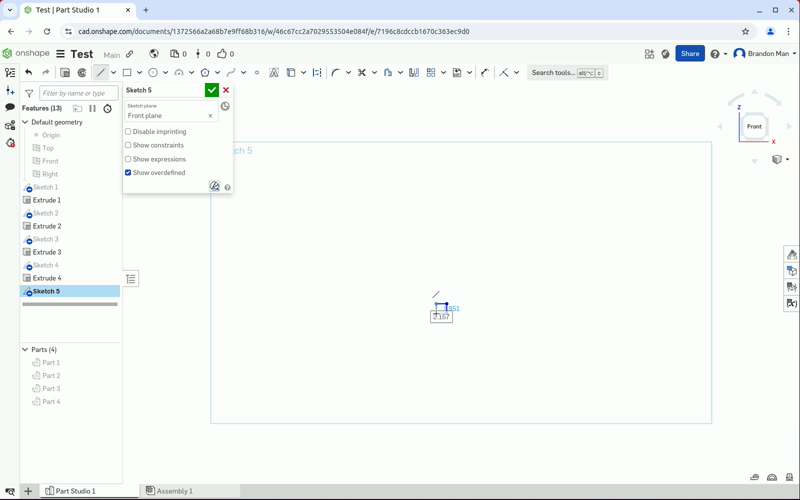
key(esc)
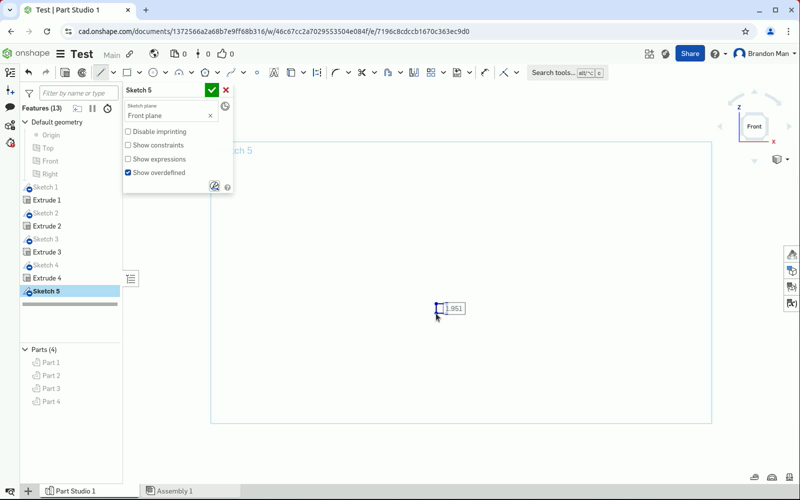
mouse_move(445, 308)
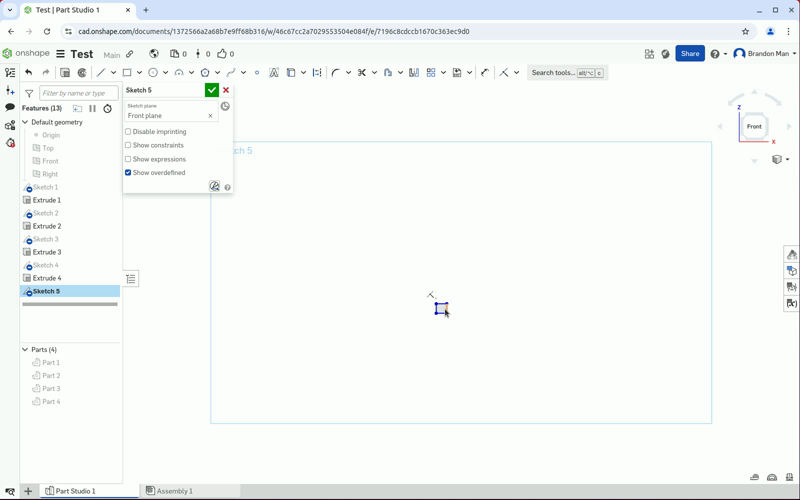
scroll(6)
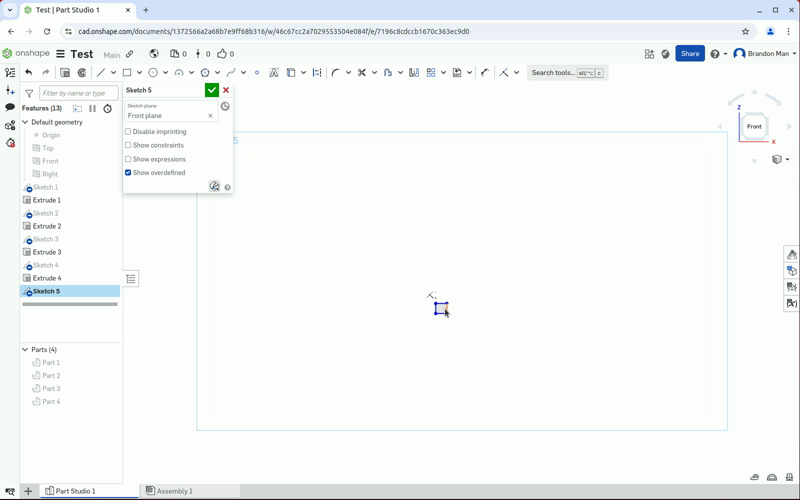
scroll(6)
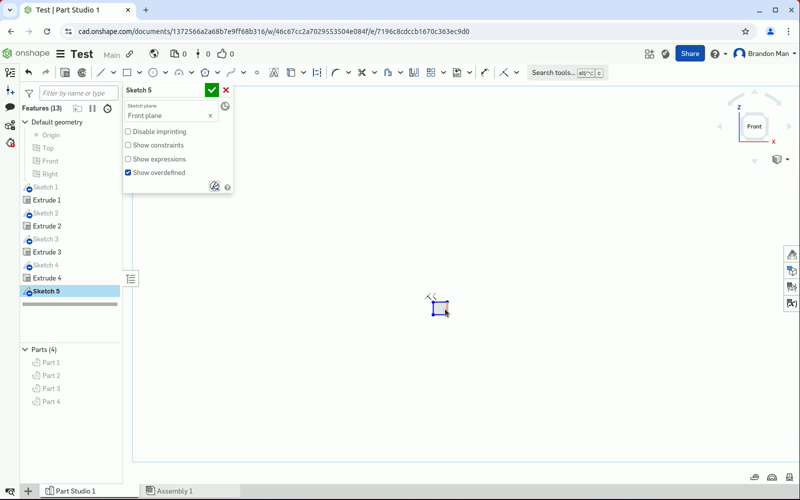
scroll(6)
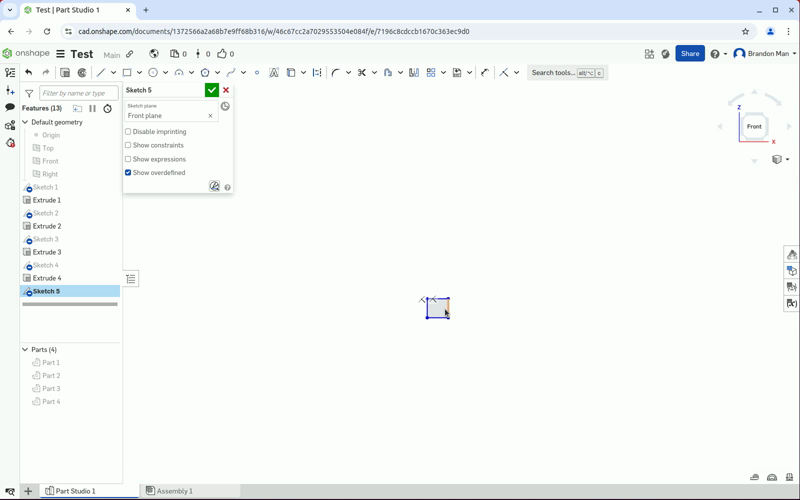
scroll(6)
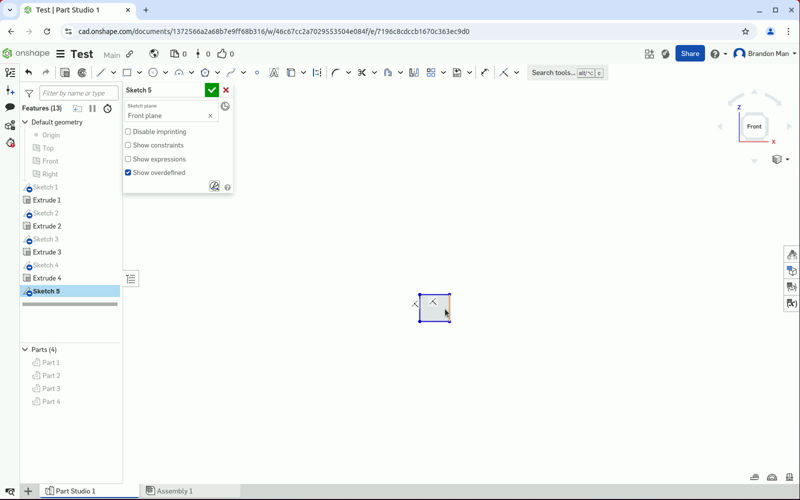
scroll(6)
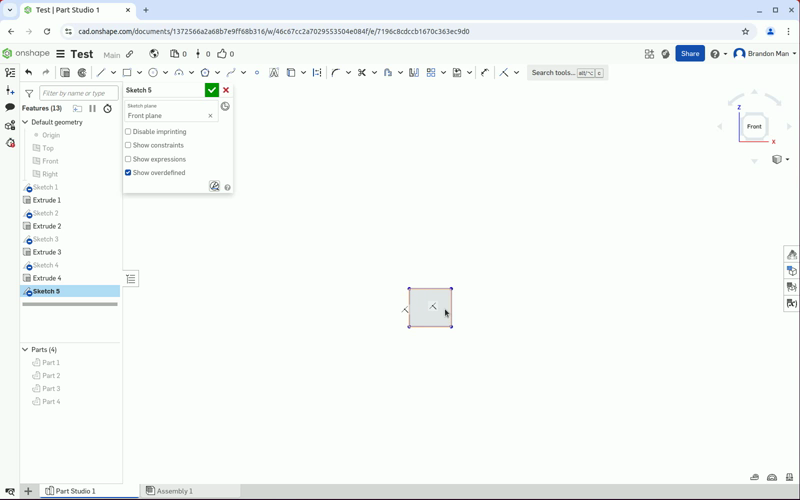
scroll(6)
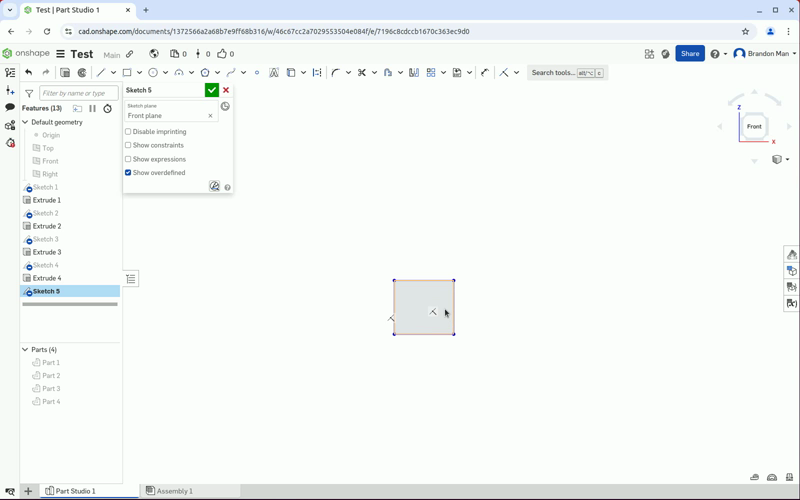
scroll(6)
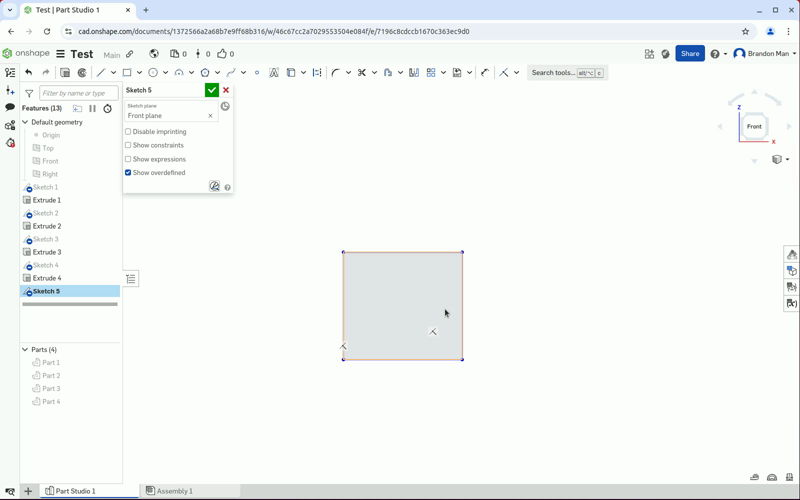
click(445, 308)
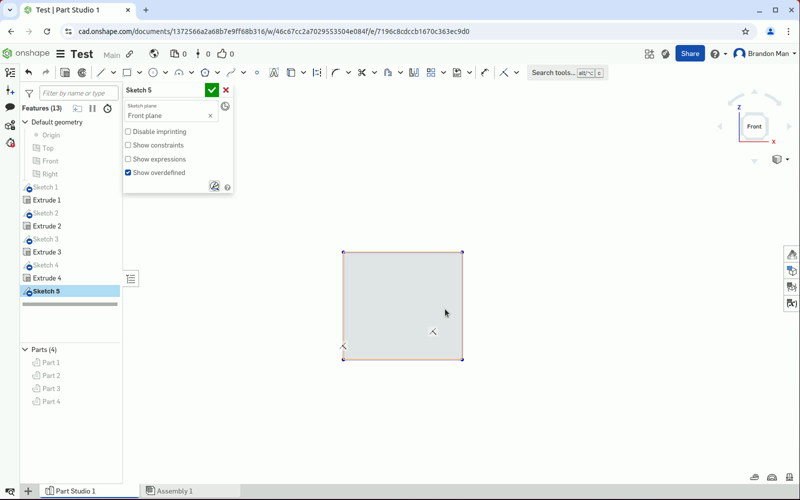
scroll(-6)
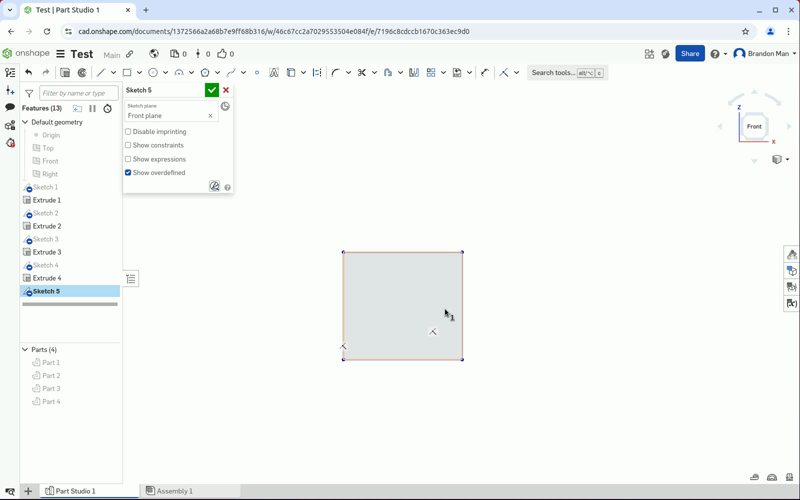
scroll(-6)
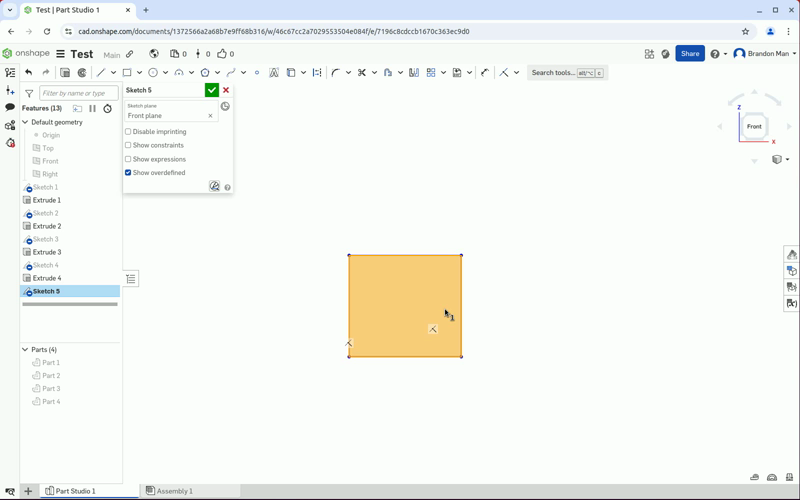
scroll(-6)
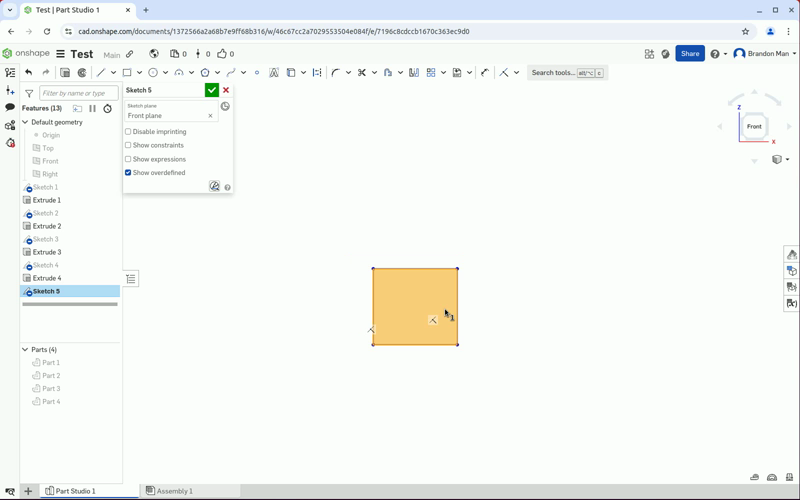
scroll(-6)
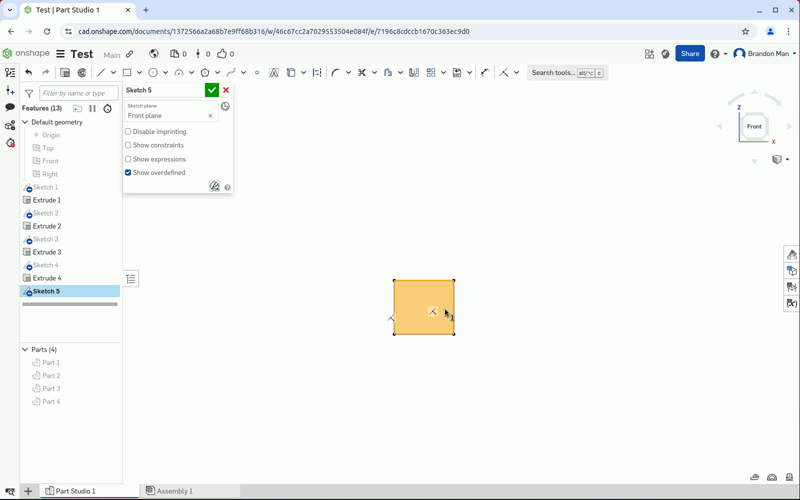
scroll(-6)
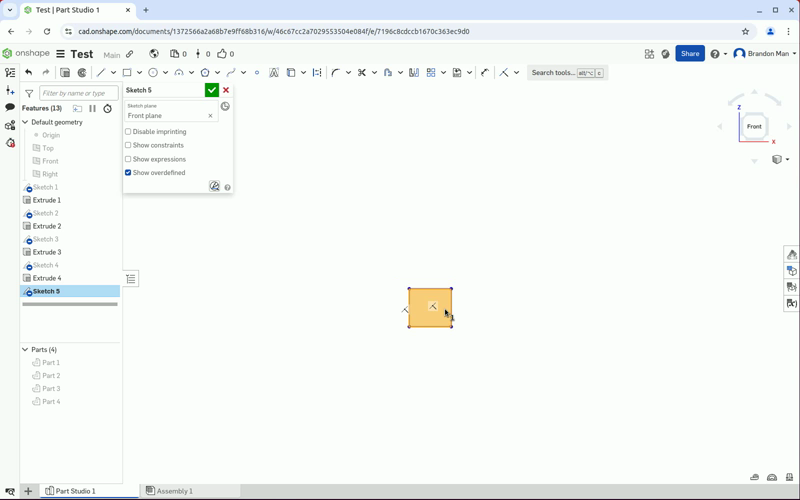
scroll(-6)
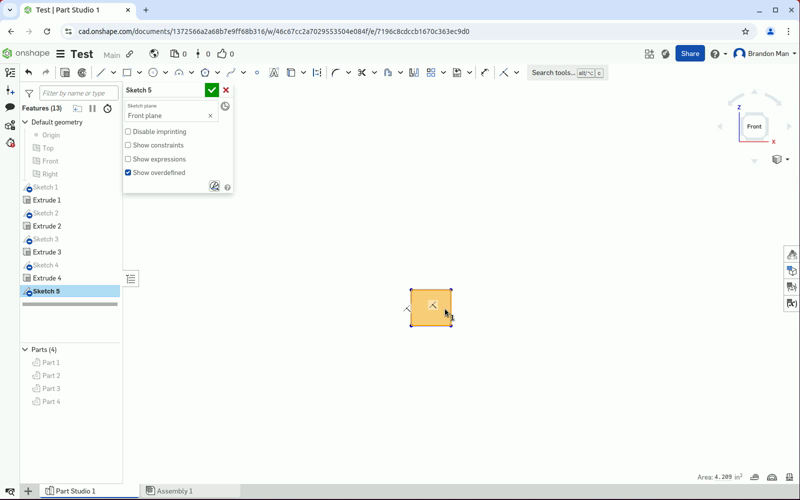
scroll(-6)
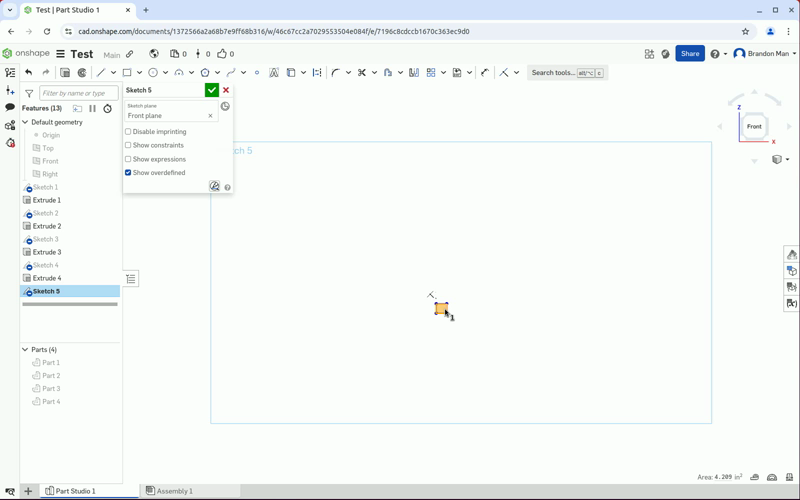
mouse_move(73, 352)
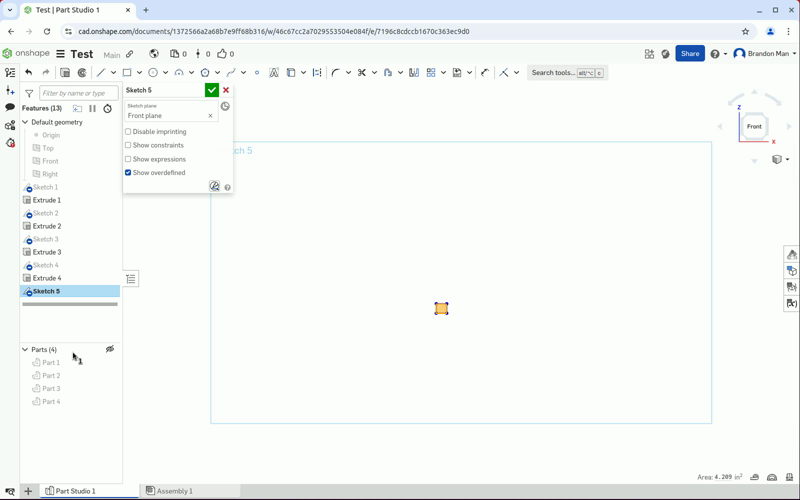
key(shift+y)
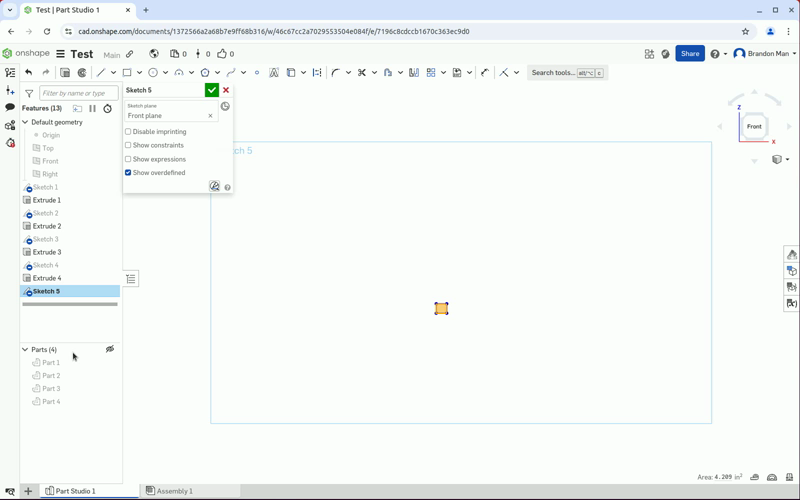
key(shift+e)
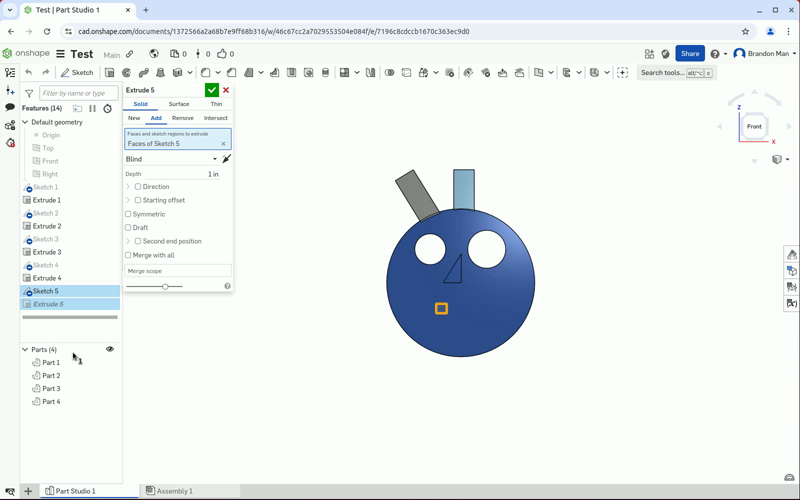
mouse_move(143, 106)
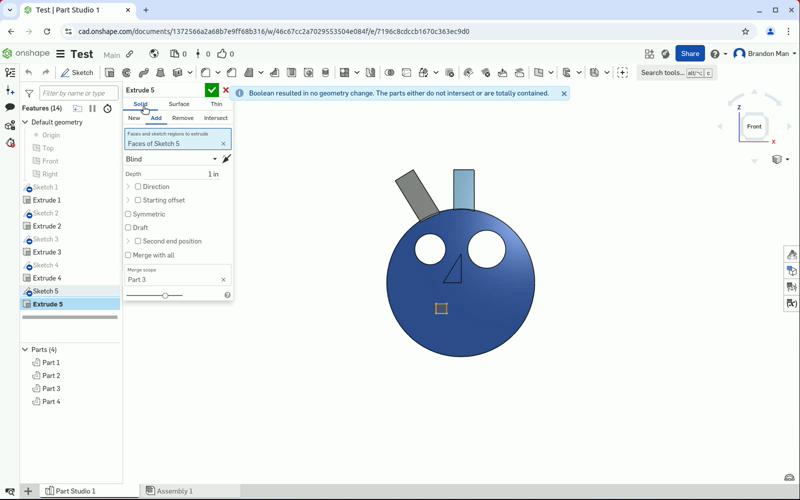
click(143, 106)
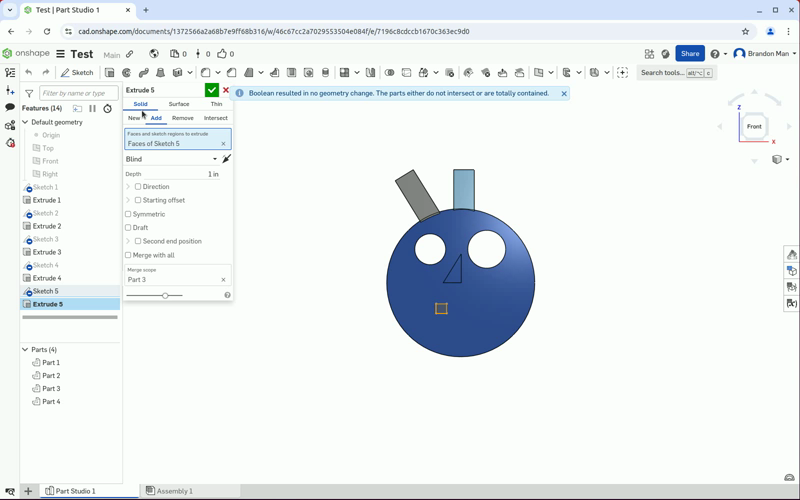
mouse_move(137, 120)
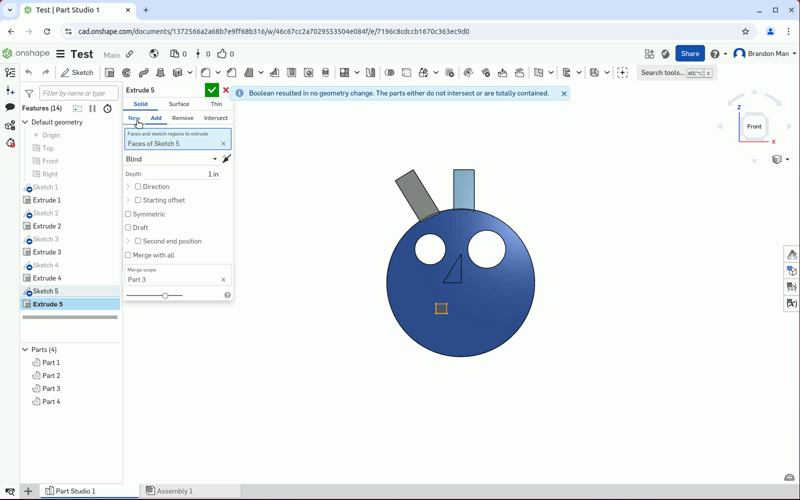
click(137, 120)
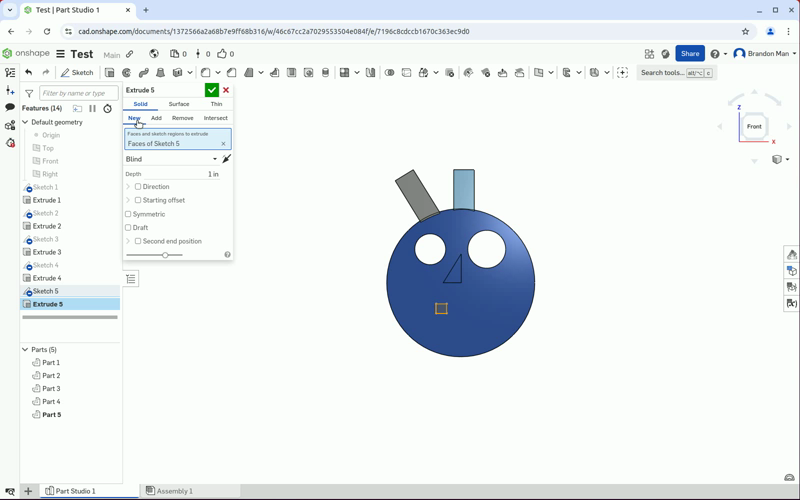
key(tab, 4)
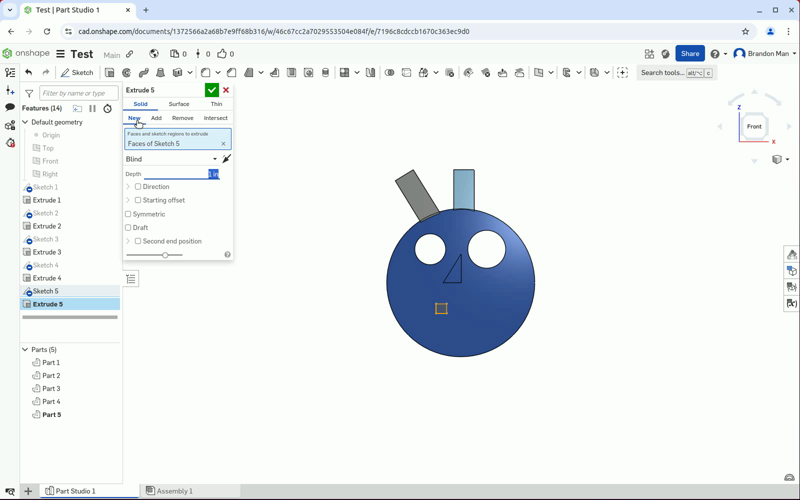
text(12.758)
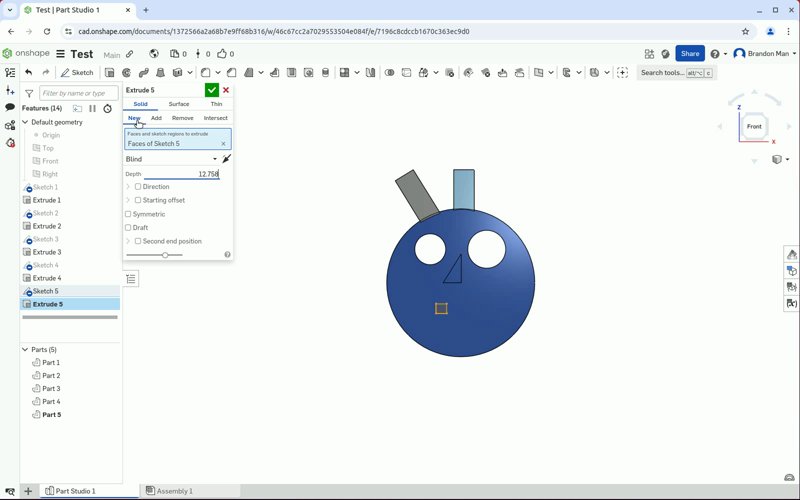
key(enter)
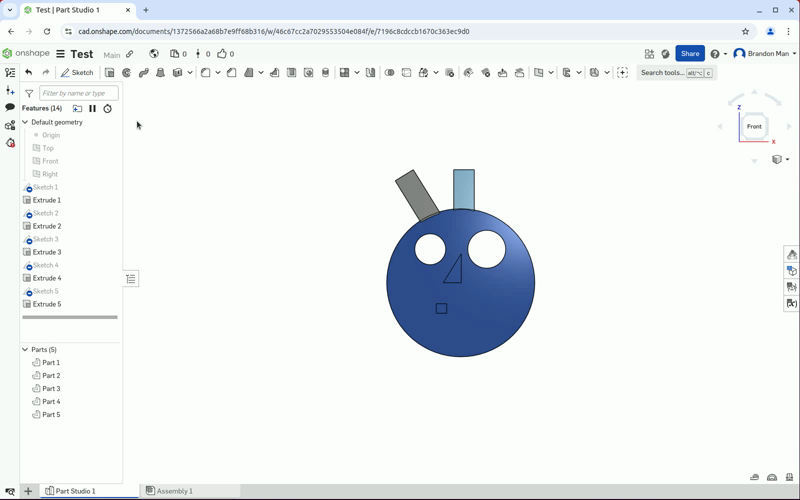
key(shift+h)
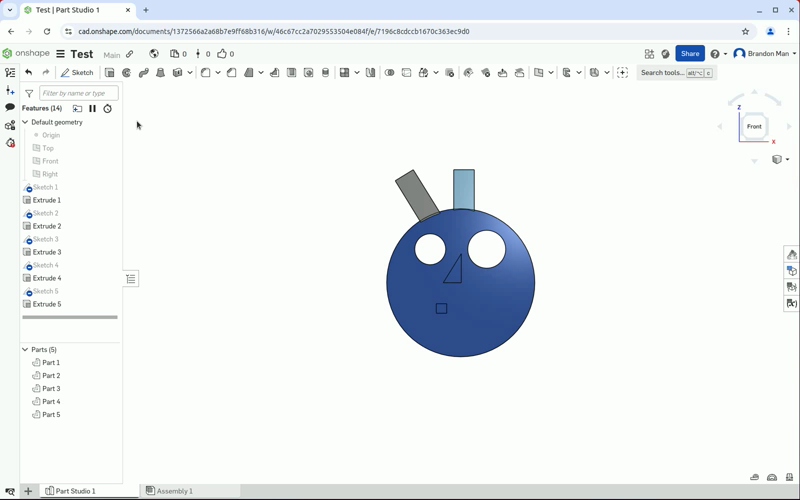
key(shift+h)
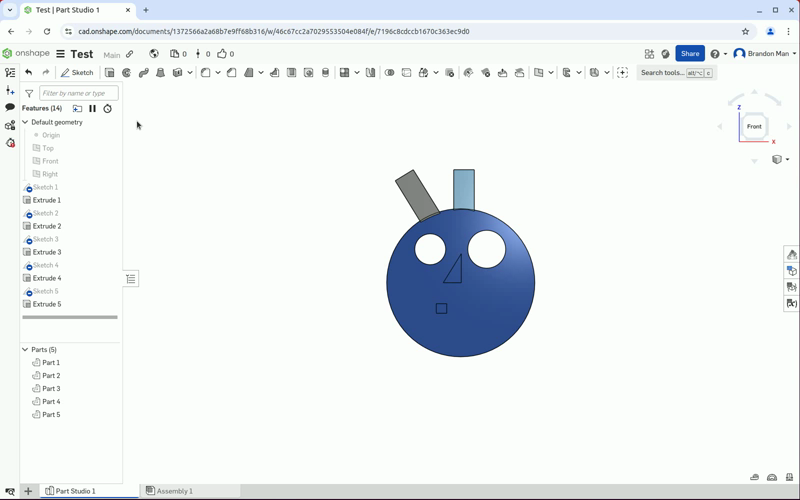
mouse_move(73, 189)
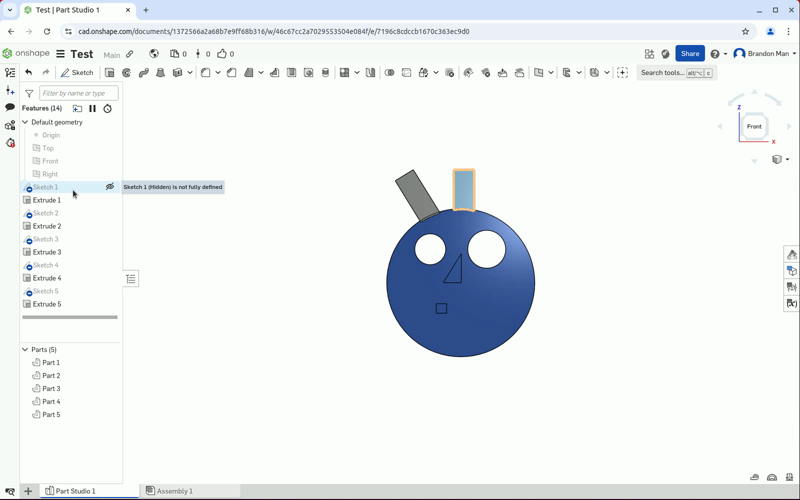
click(73, 189)
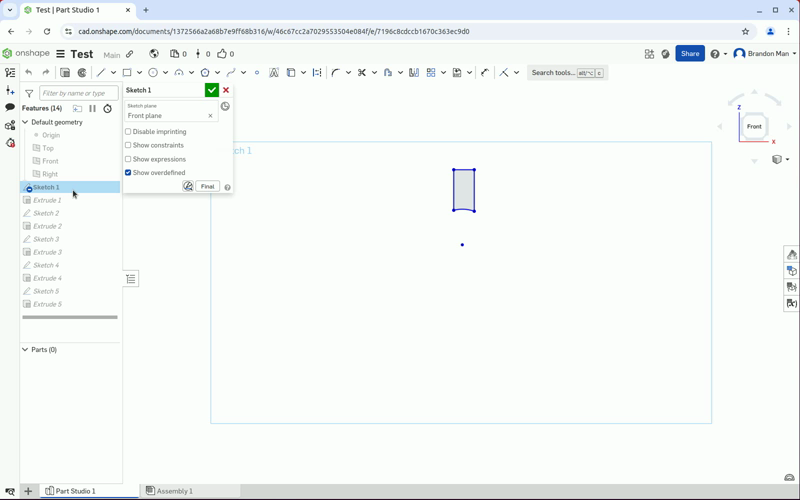
mouse_move(229, 92)
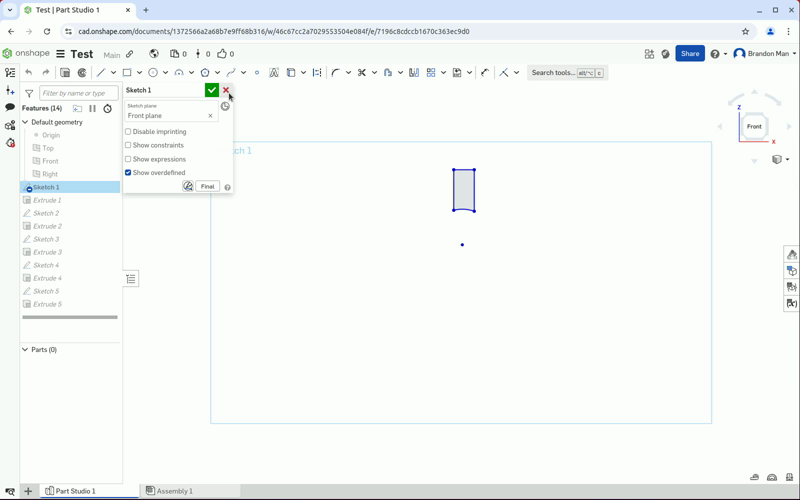
click(229, 92)
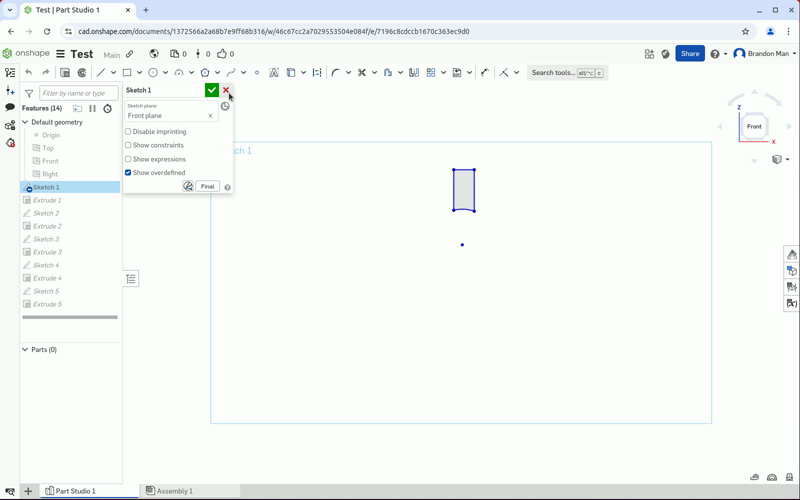
key(shift+s)
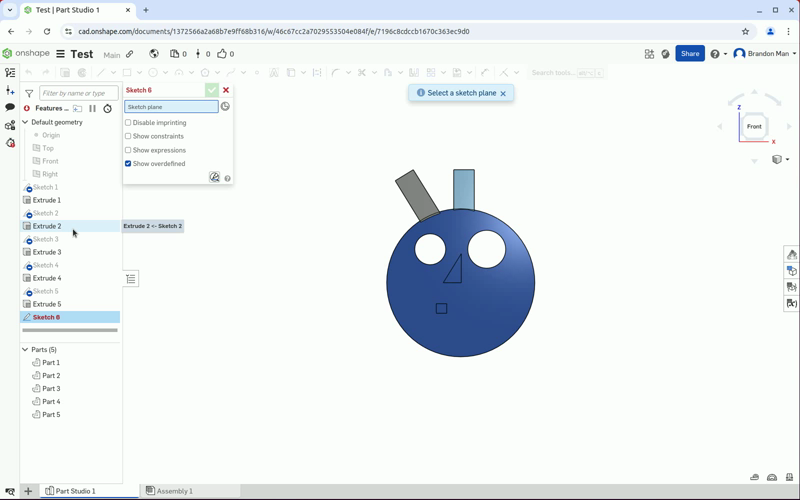
scroll(3)
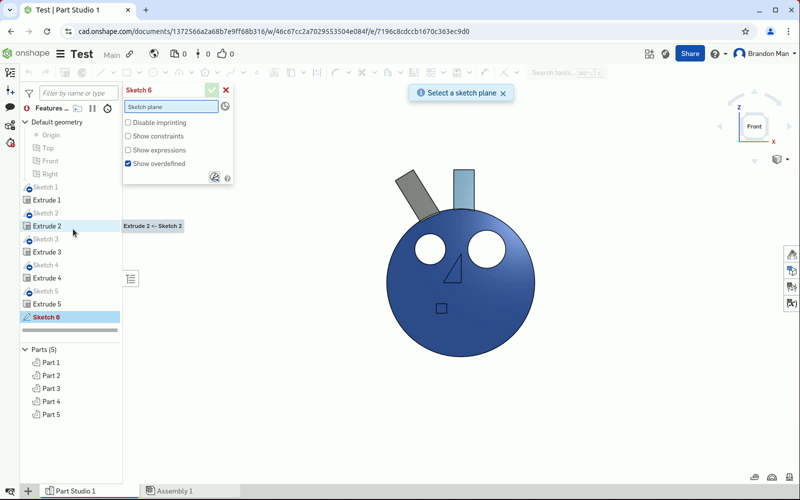
mouse_move(73, 163)
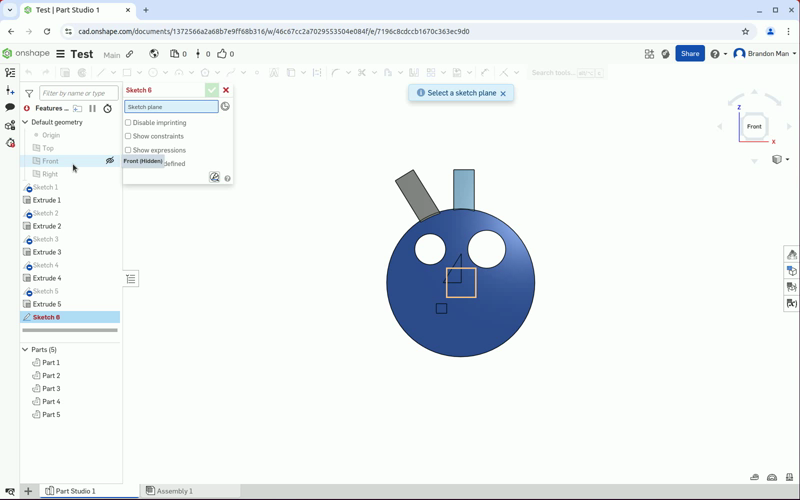
click(73, 163)
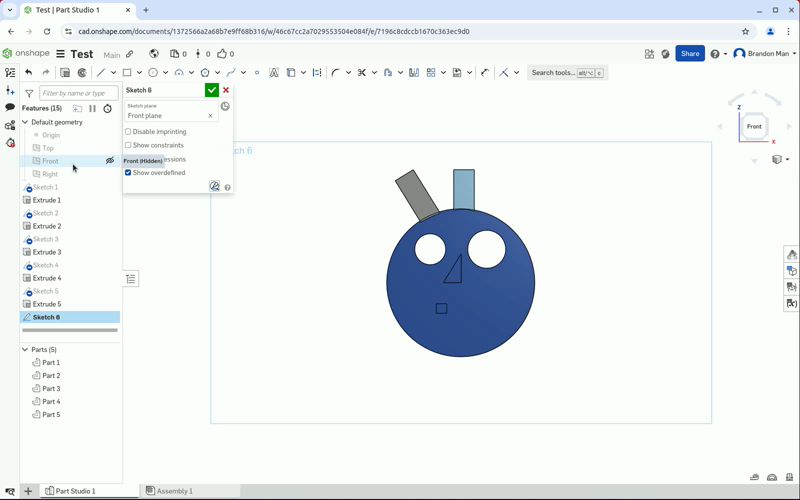
mouse_move(73, 352)
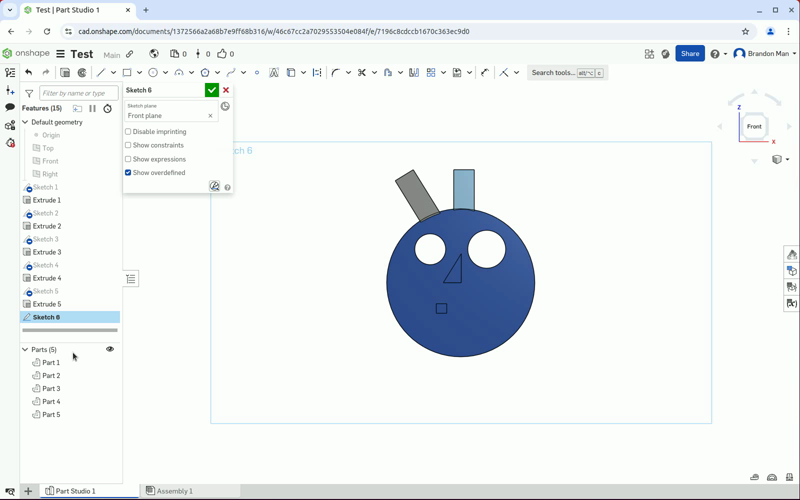
key(y)
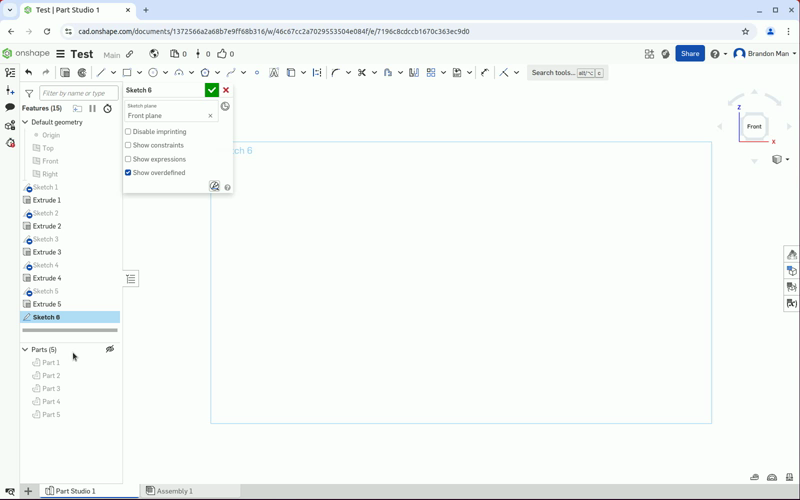
key(l)
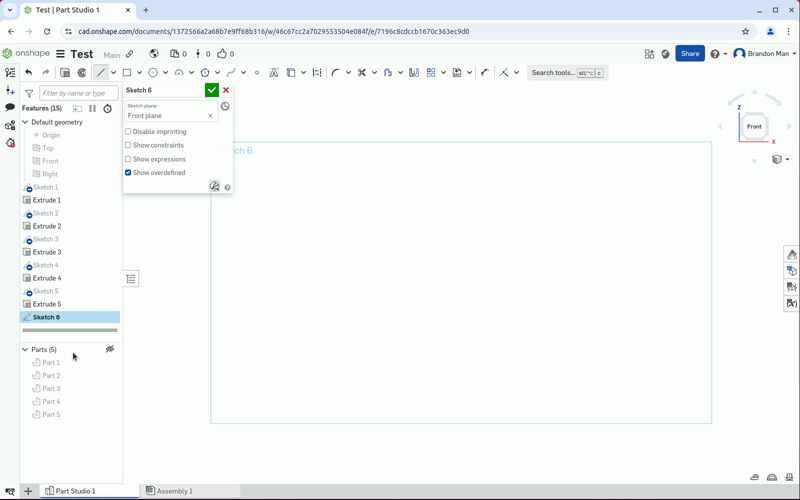
key_down(shift)
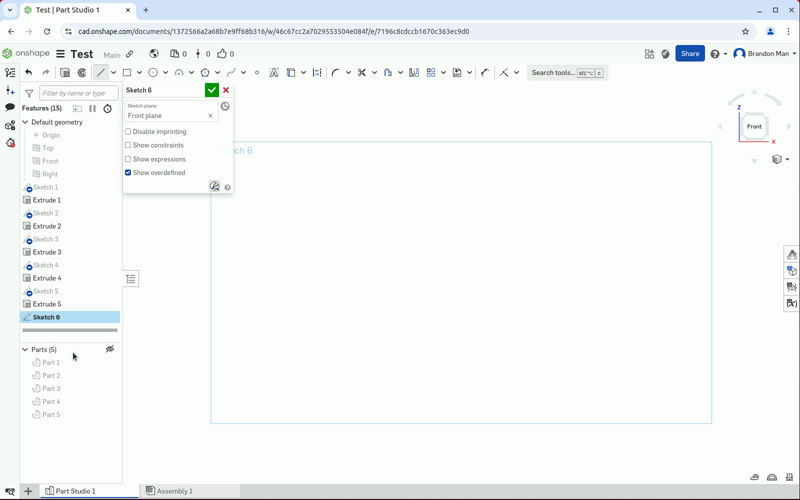
mouse_move(478, 313)
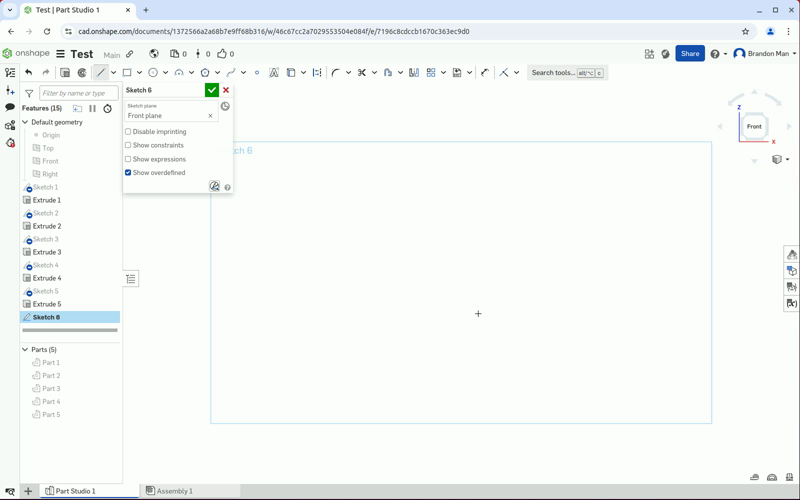
click(478, 313)
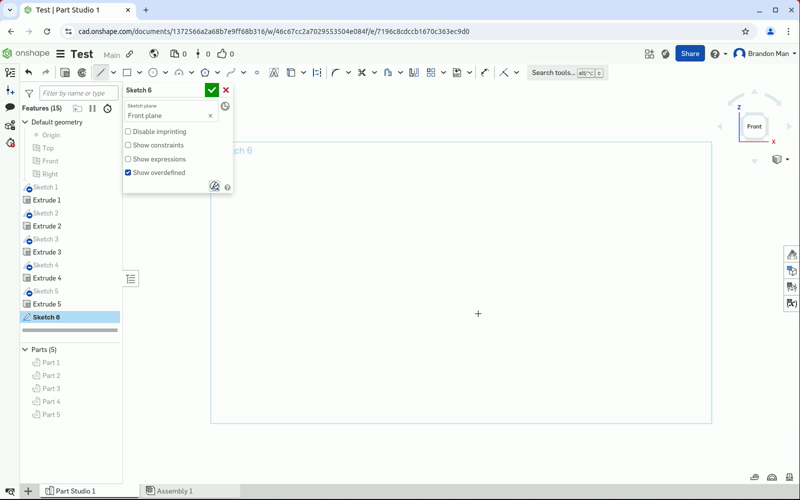
key_up(shift)
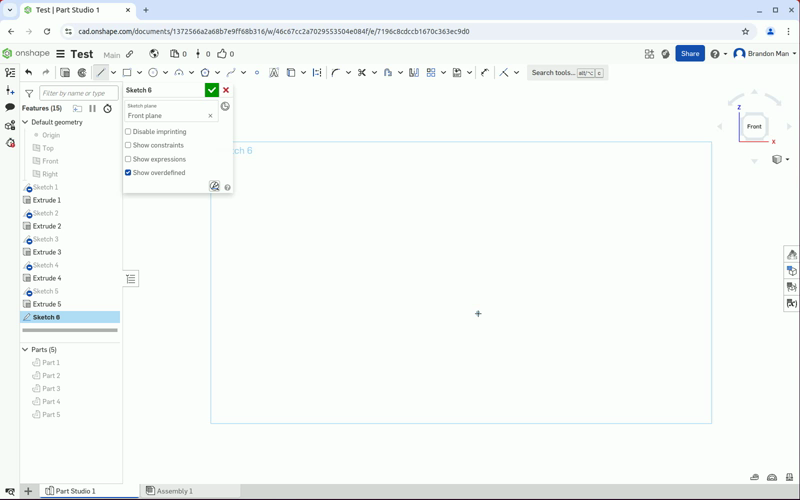
key_down(shift)
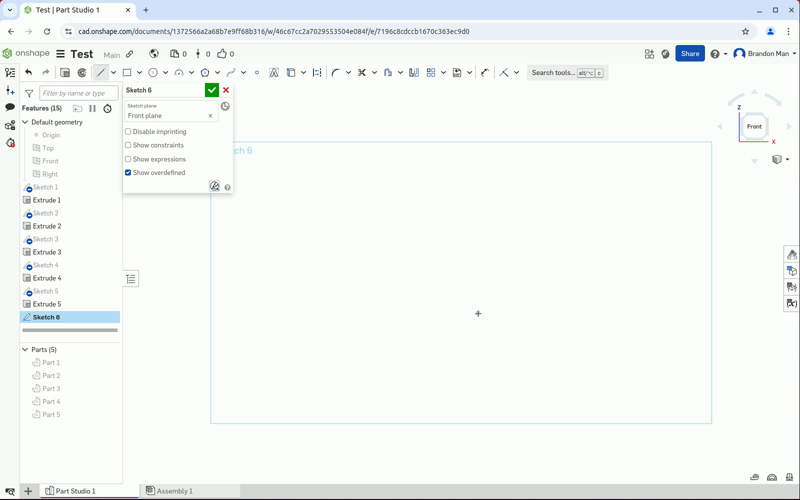
mouse_move(508, 313)
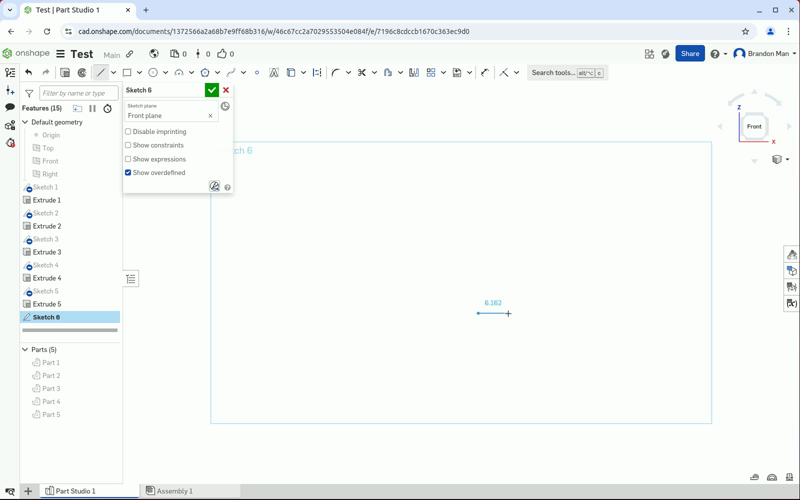
mouse_move(492, 313)
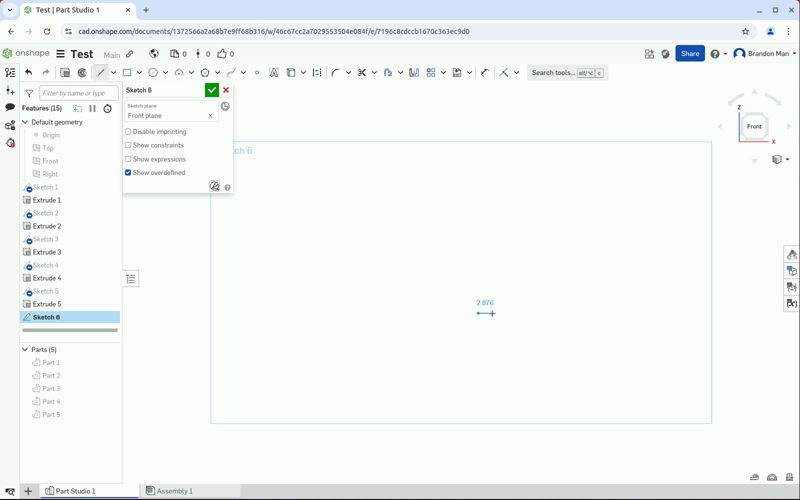
click(492, 313)
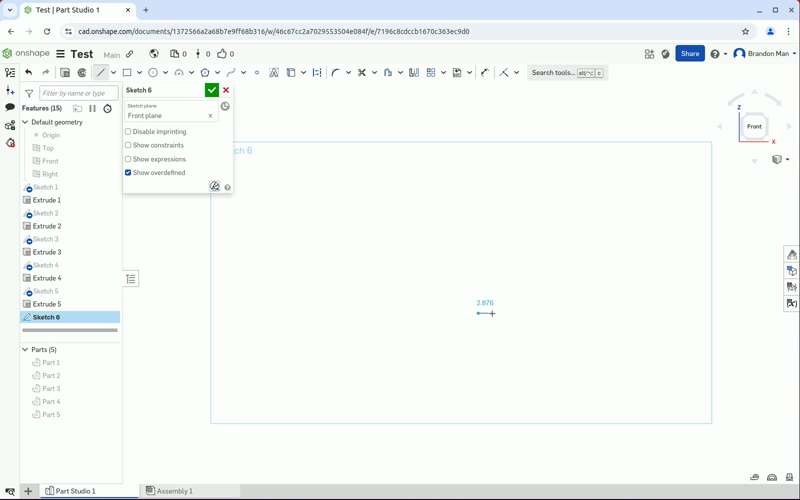
key_up(shift)
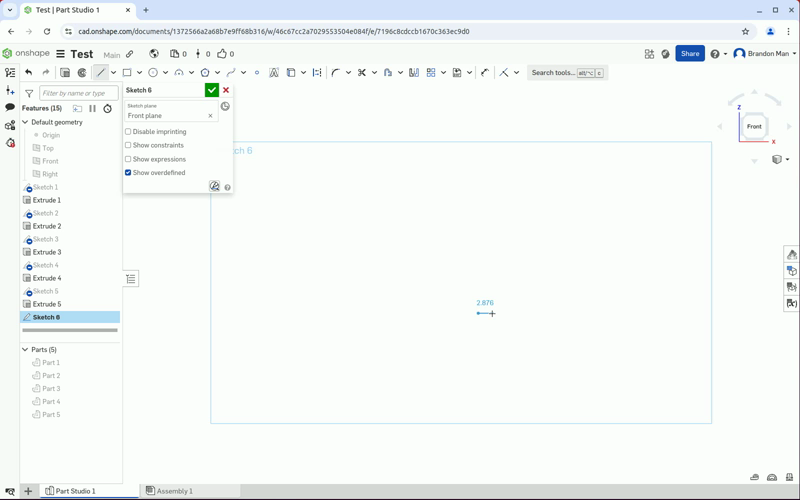
key_down(shift)
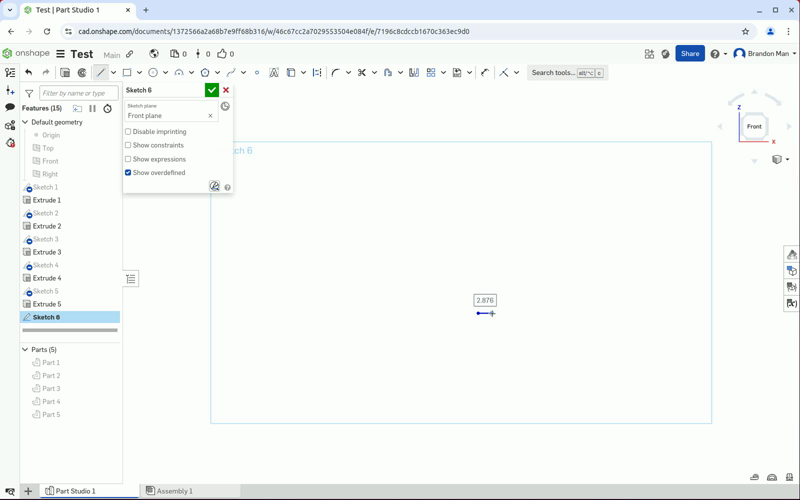
mouse_move(522, 313)
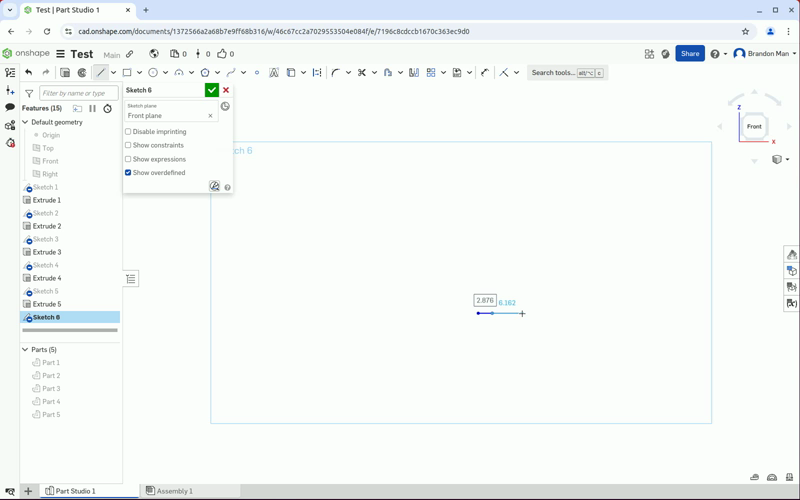
mouse_move(492, 304)
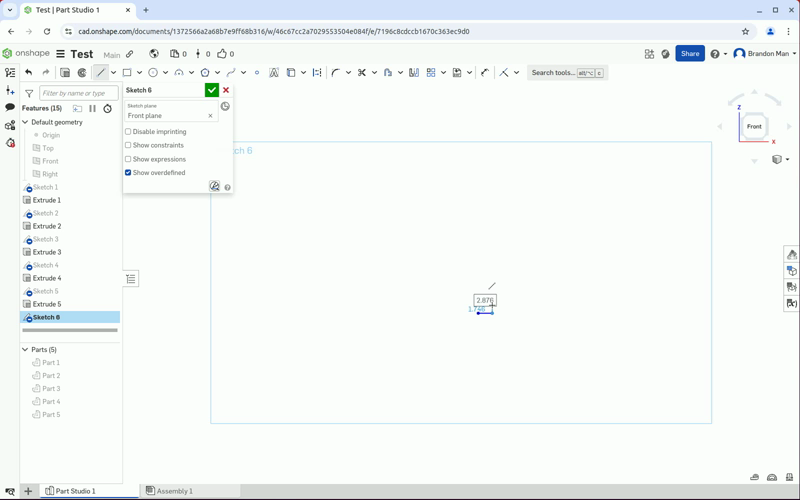
click(492, 304)
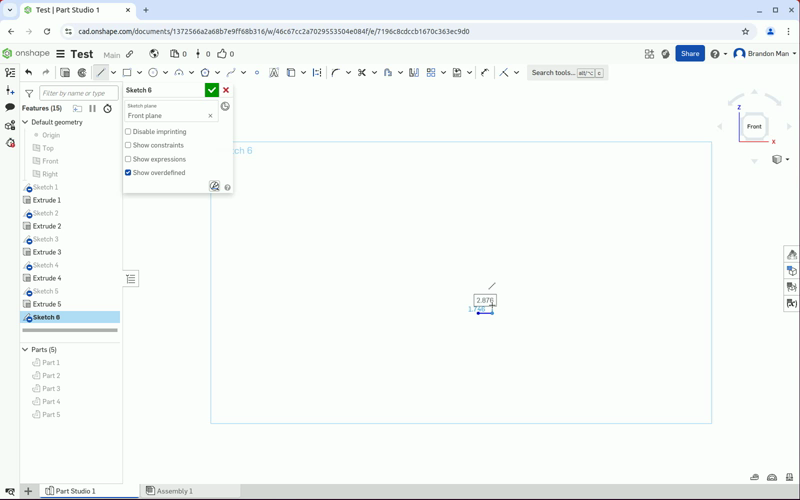
key_up(shift)
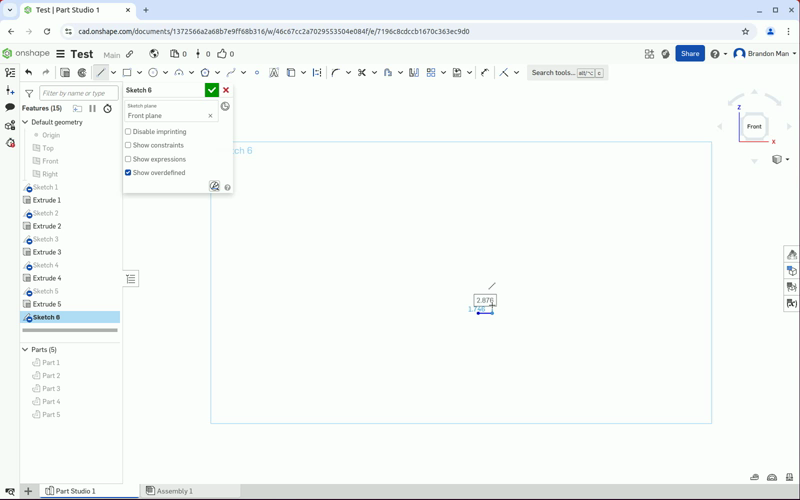
key_down(shift)
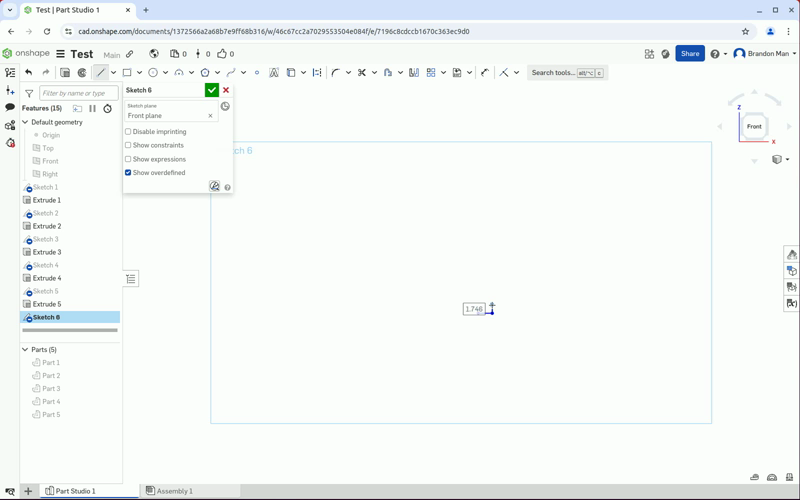
mouse_move(522, 304)
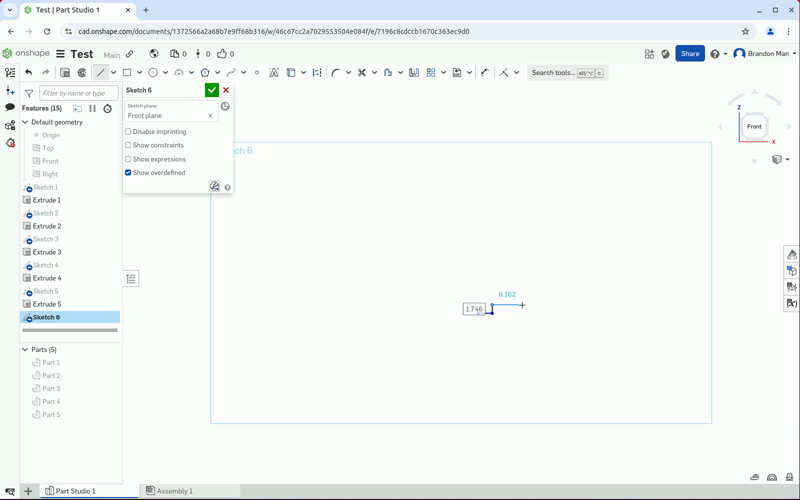
mouse_move(478, 304)
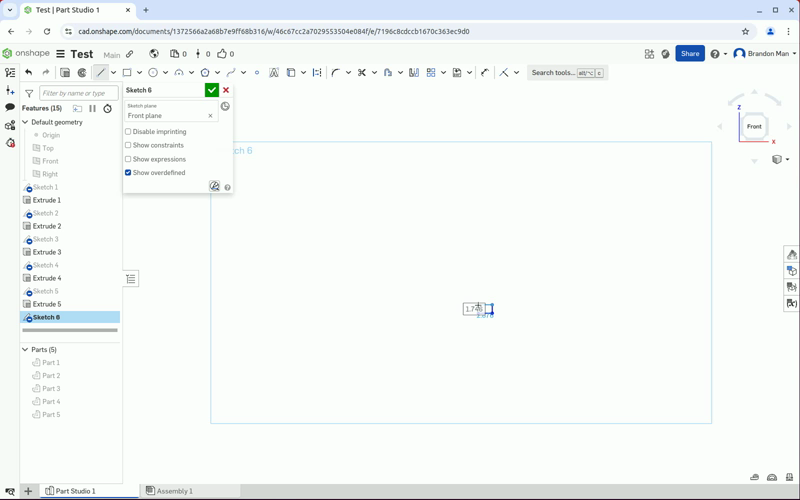
click(478, 304)
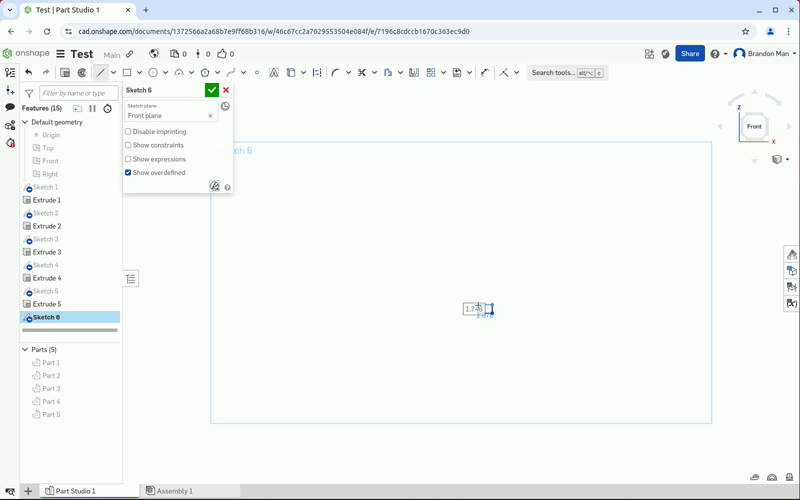
key_up(shift)
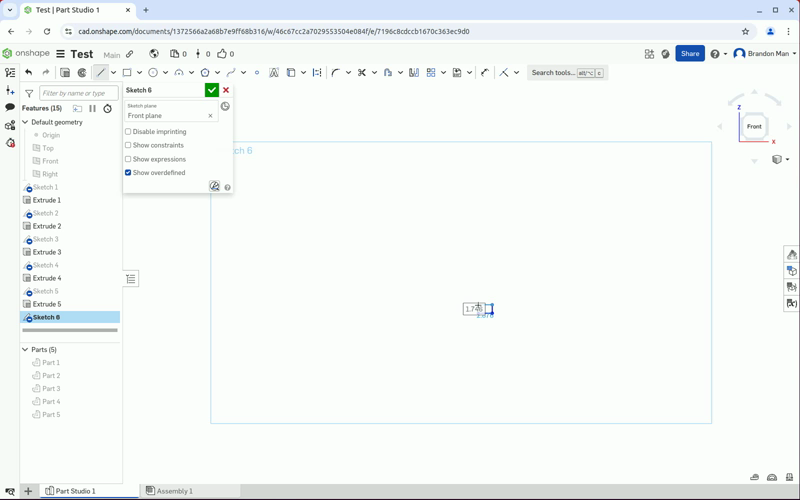
mouse_move(508, 304)
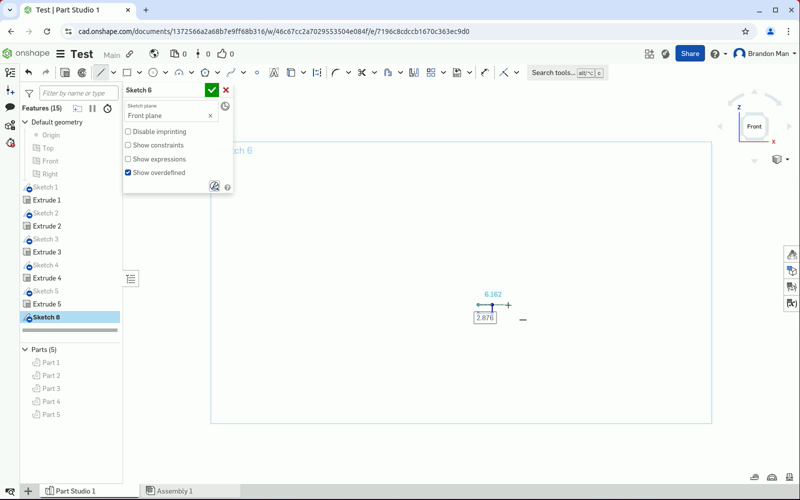
key_down(shift)
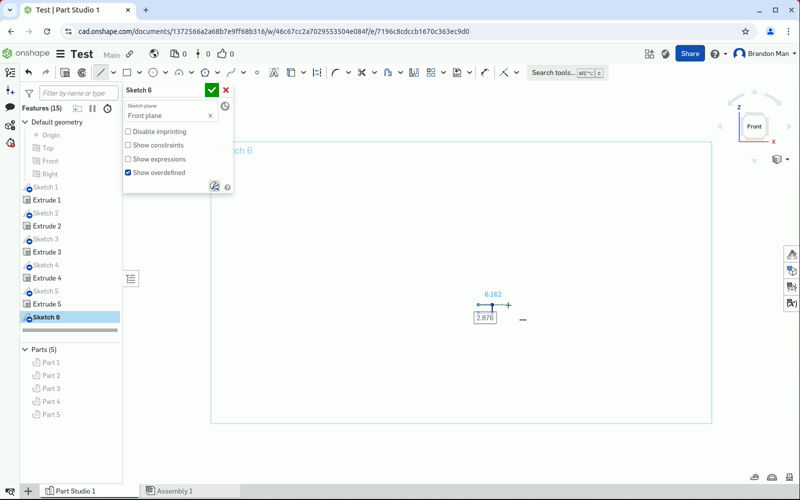
mouse_move(478, 313)
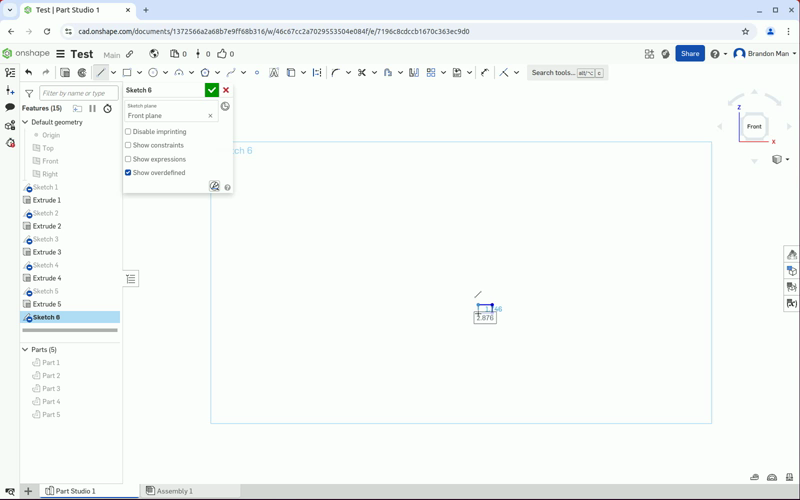
key_up(shift)
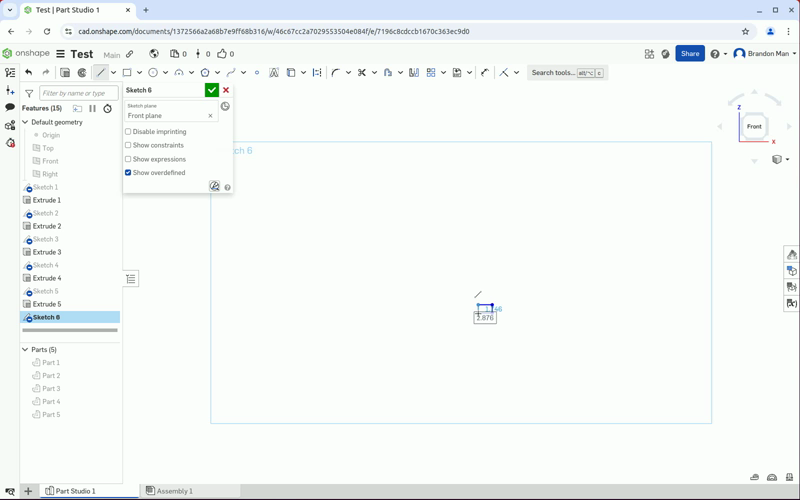
click(478, 313)
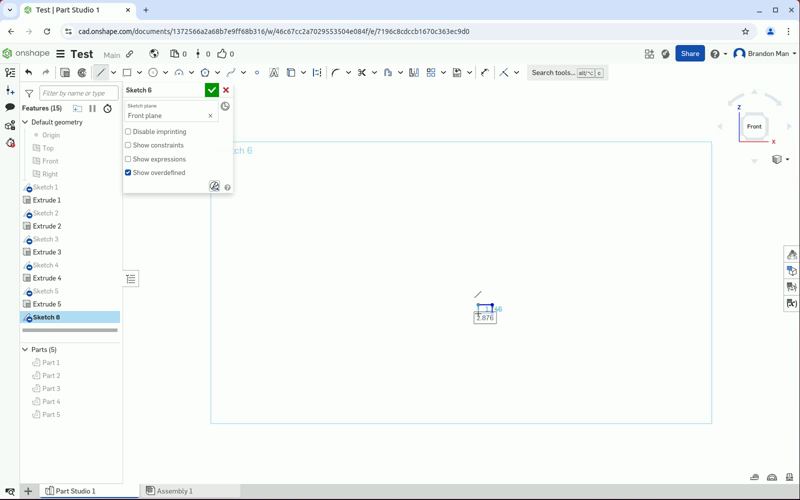
key(esc)
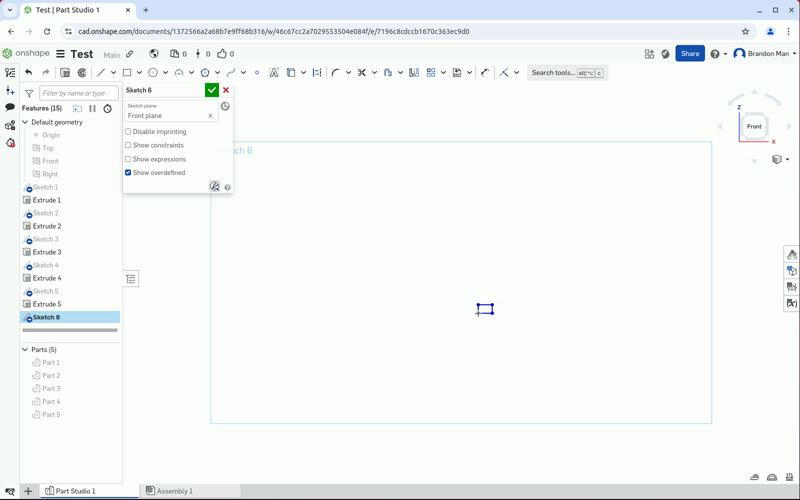
mouse_move(486, 308)
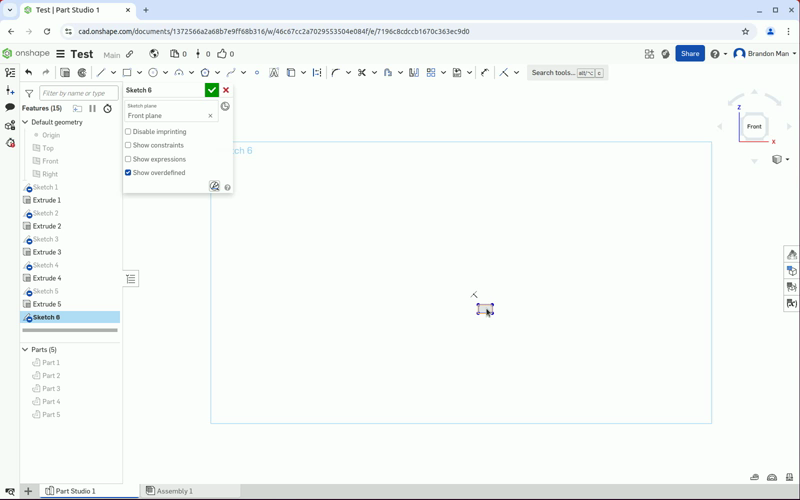
scroll(6)
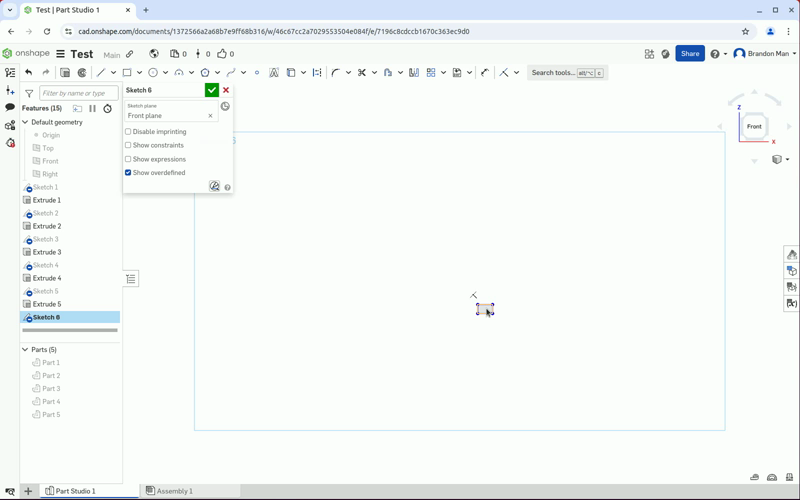
scroll(6)
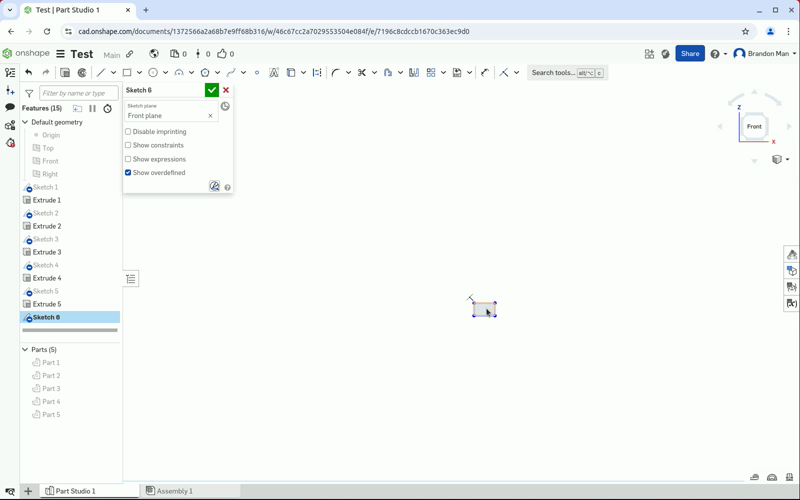
scroll(6)
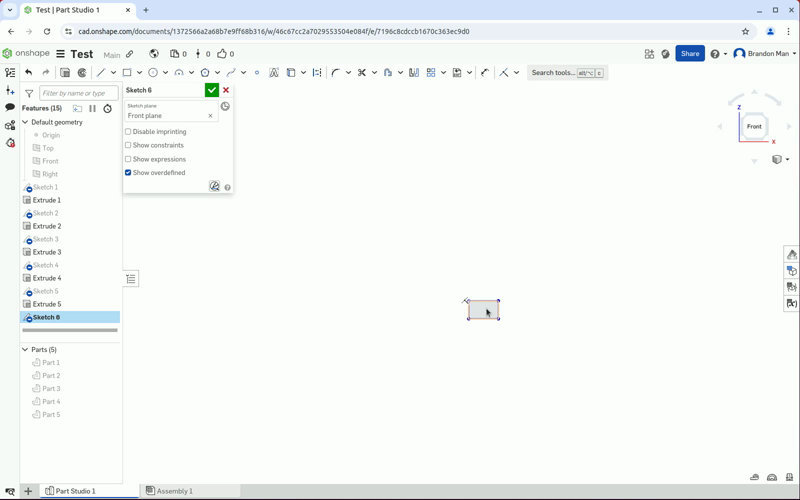
scroll(6)
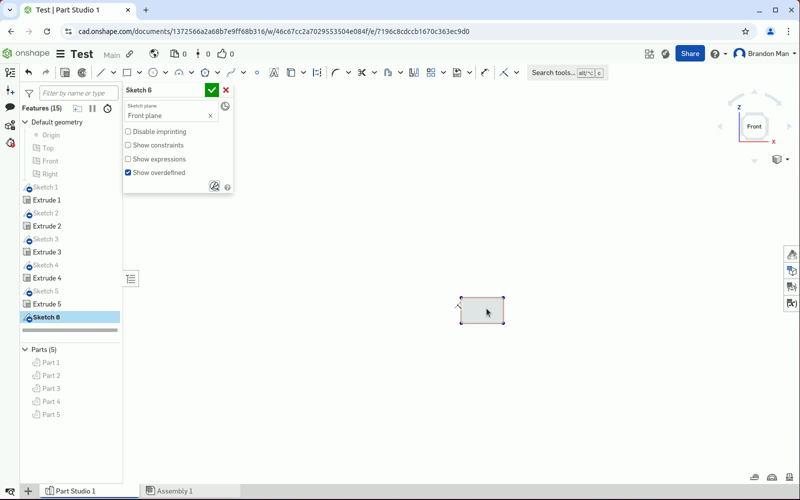
scroll(6)
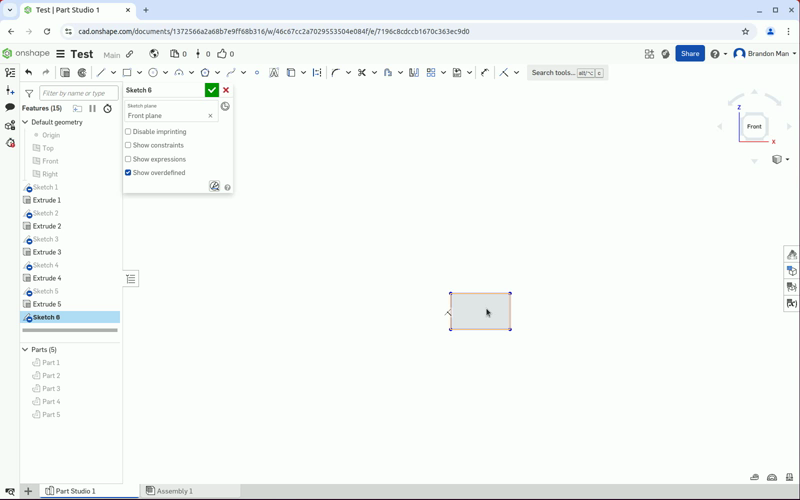
scroll(6)
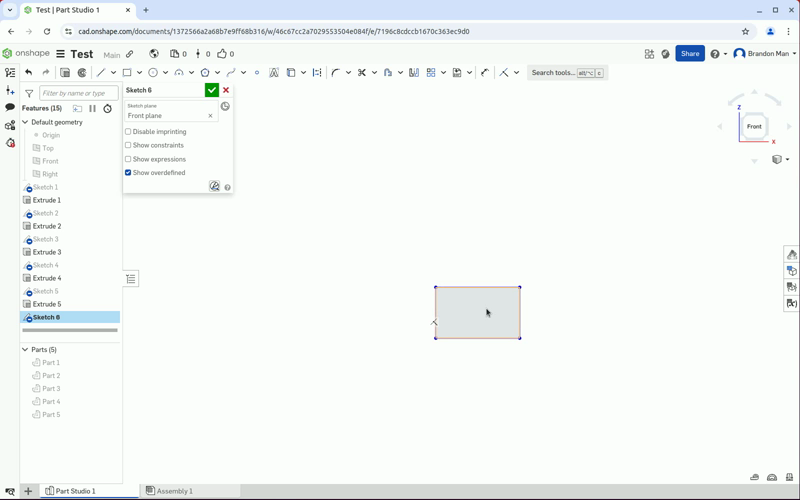
scroll(6)
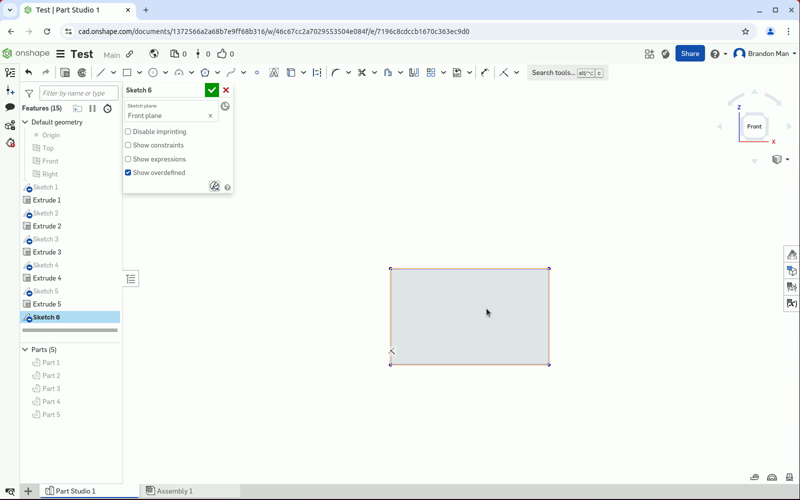
click(486, 308)
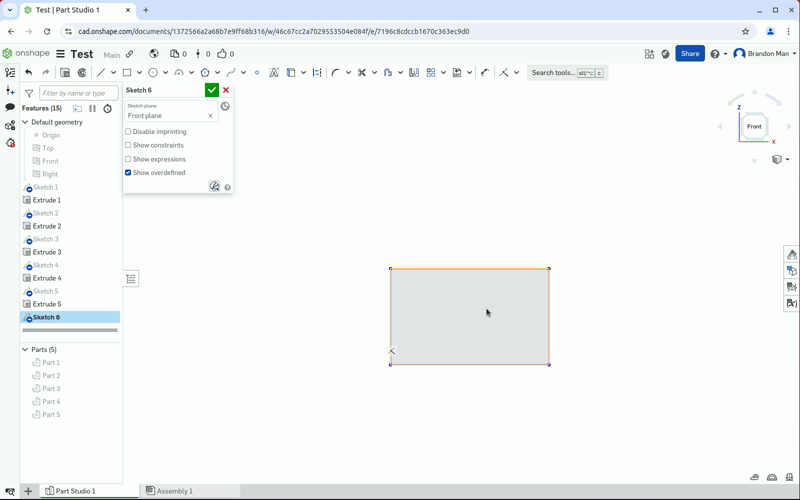
scroll(-6)
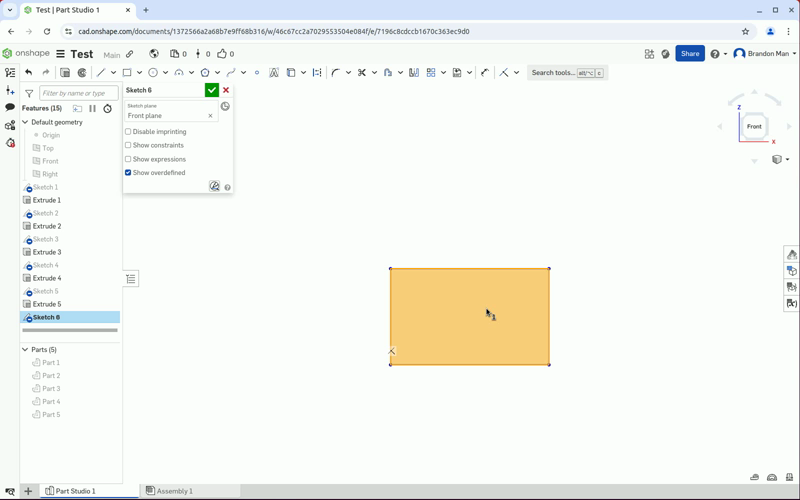
scroll(-6)
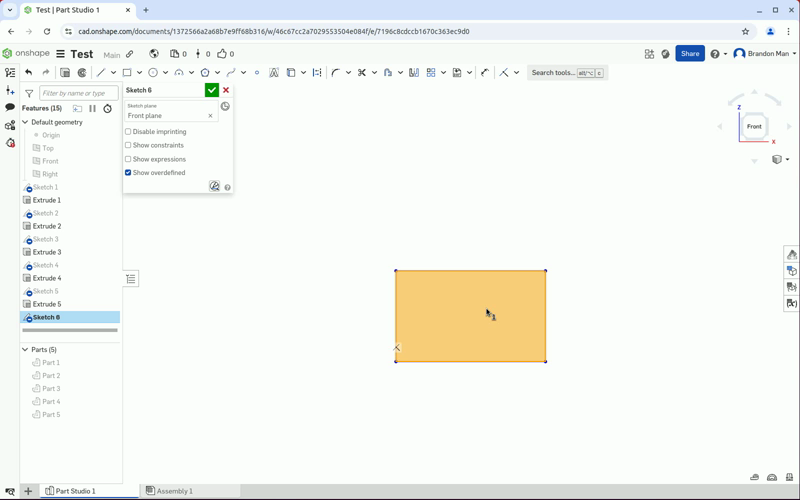
scroll(-6)
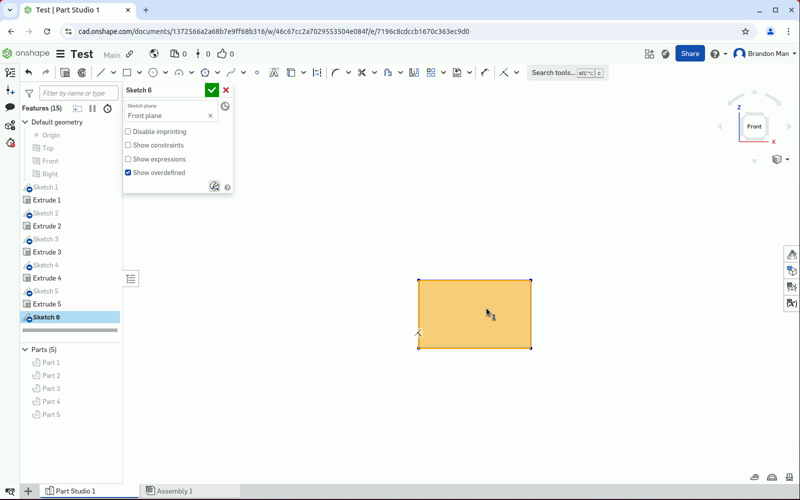
scroll(-6)
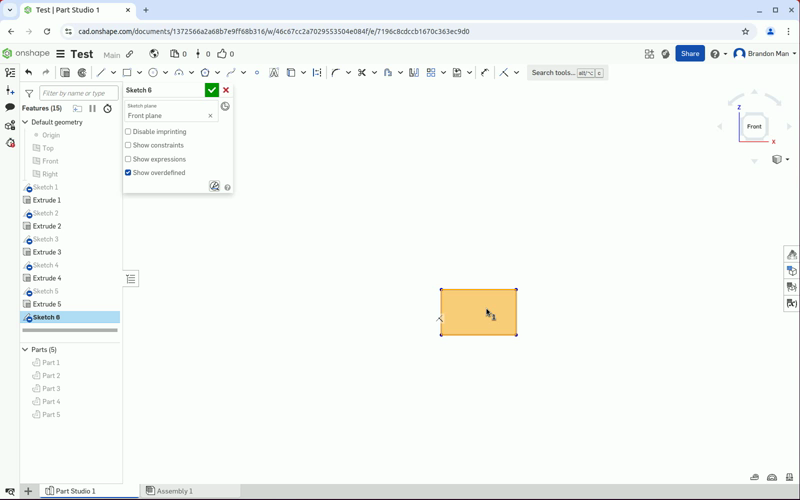
scroll(-6)
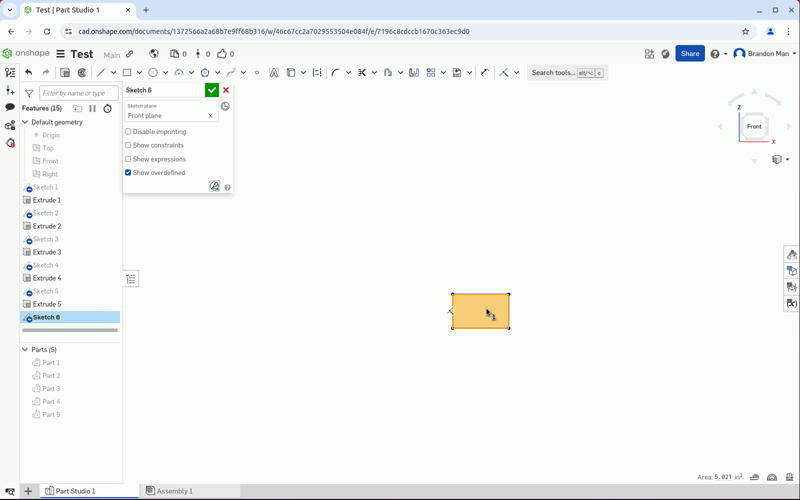
scroll(-6)
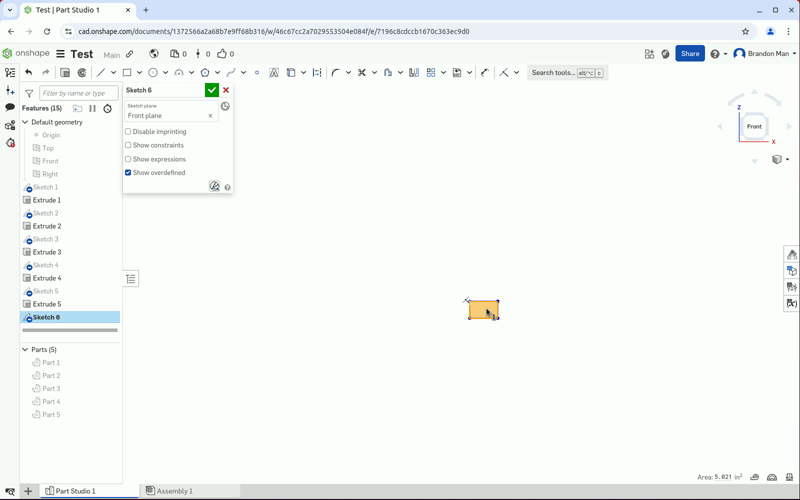
scroll(-6)
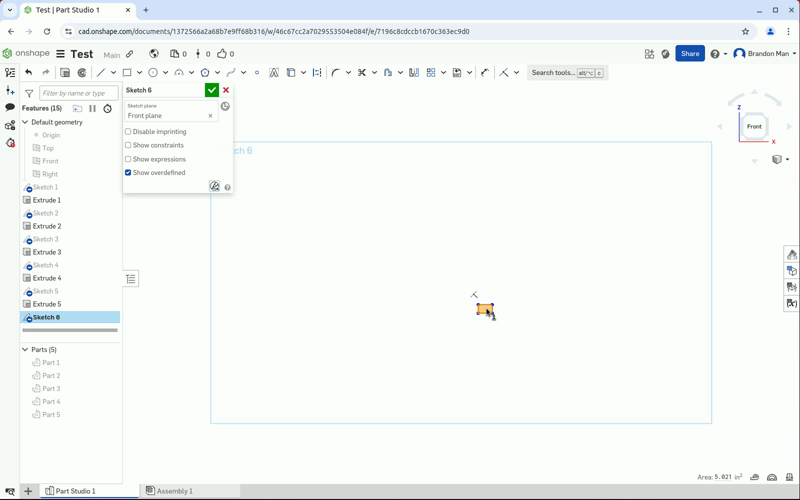
mouse_move(73, 352)
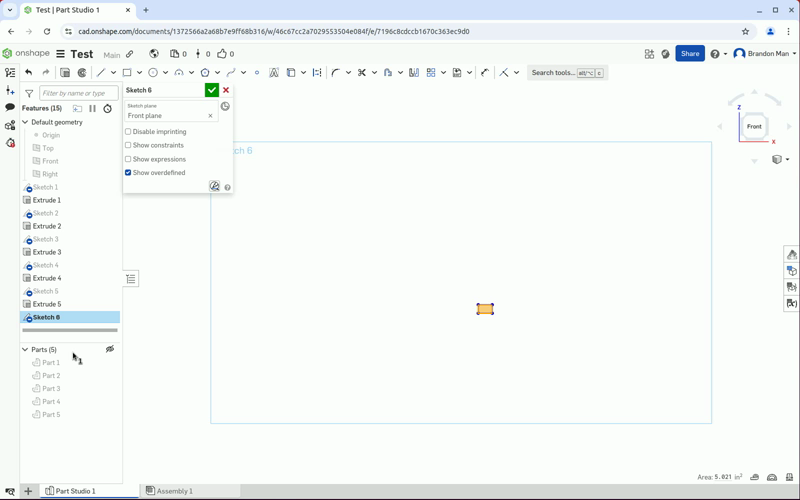
key(shift+y)
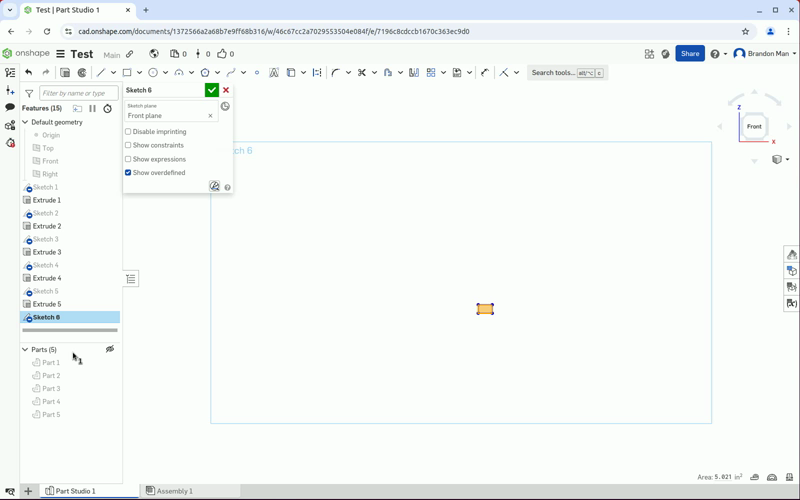
key(shift+e)
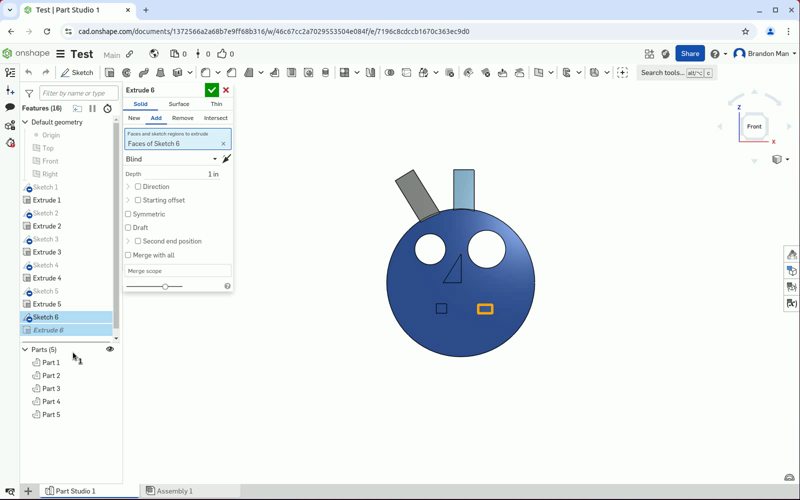
mouse_move(143, 106)
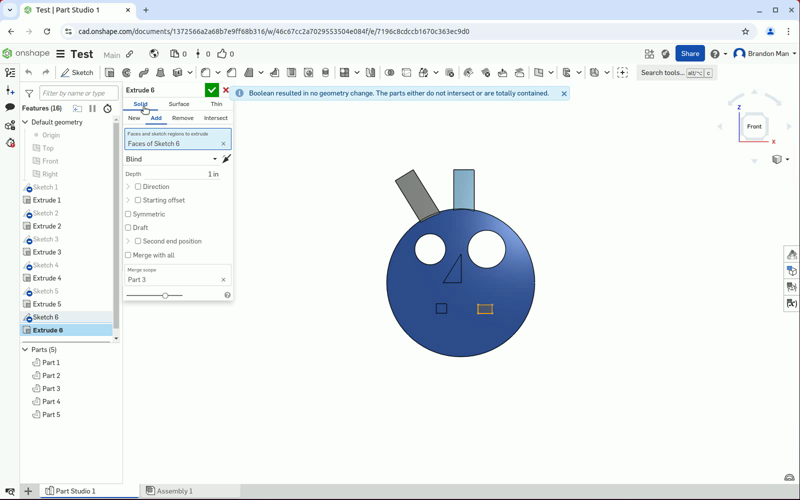
click(143, 106)
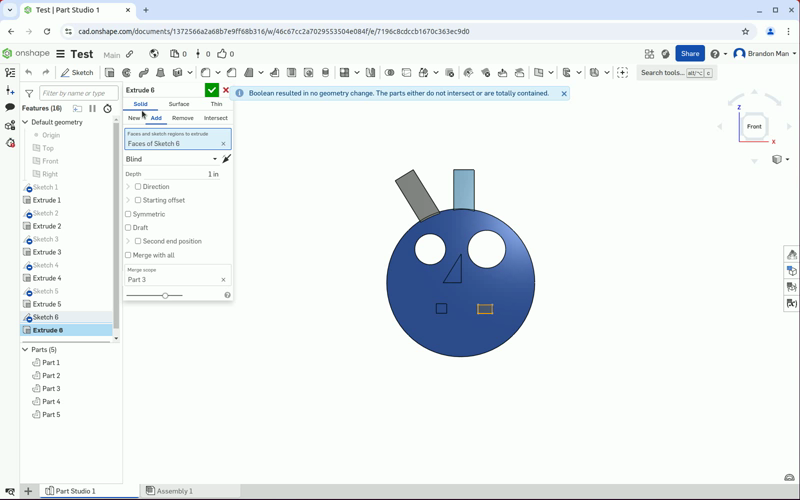
mouse_move(137, 120)
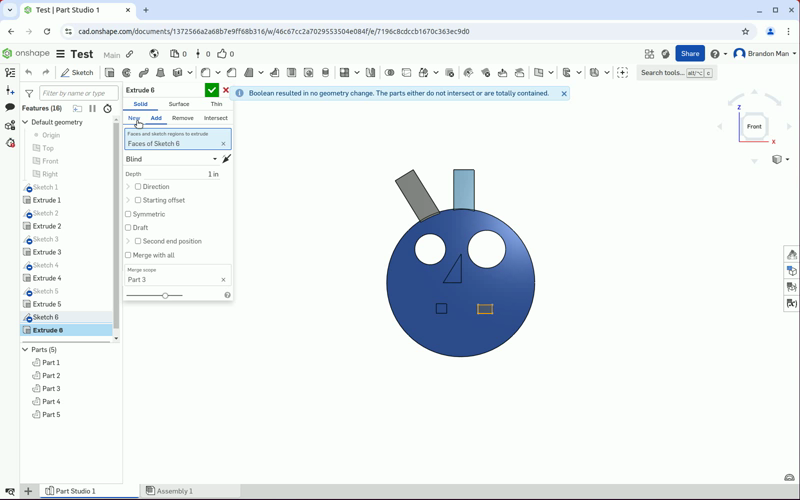
click(137, 120)
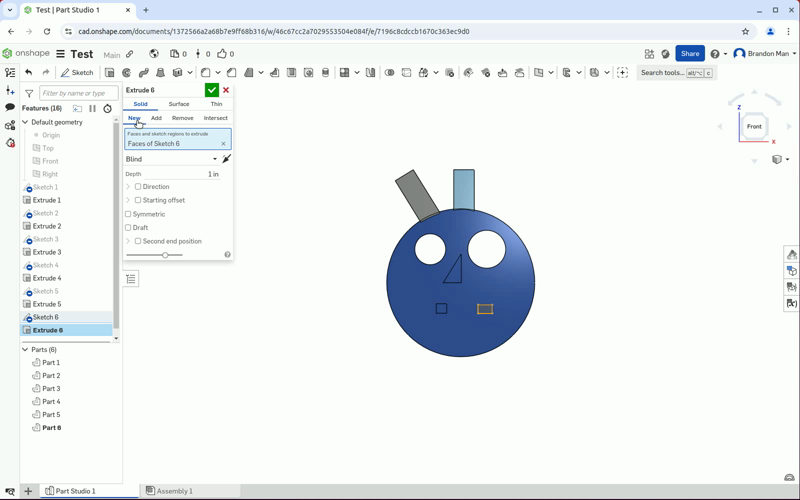
key(tab, 4)
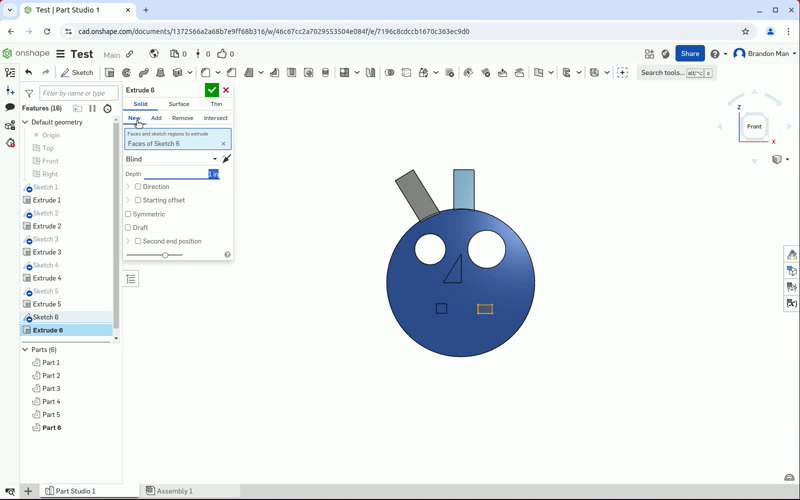
text(12.758)
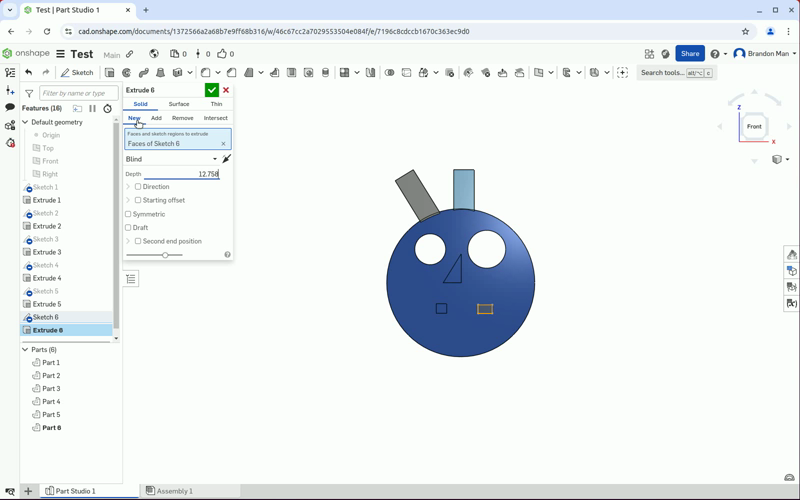
key(enter)
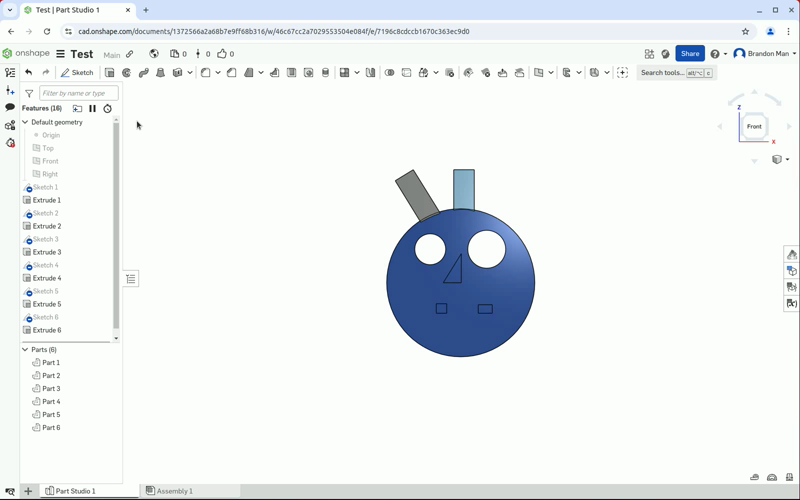
key(shift+h)
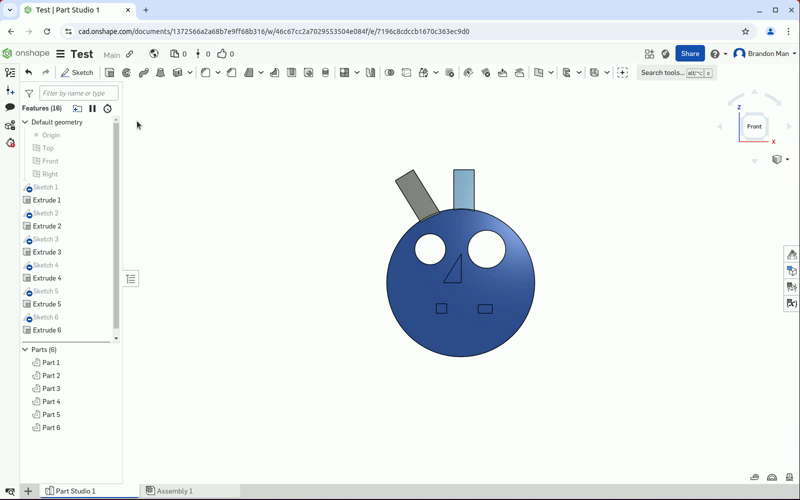
key(shift+h)
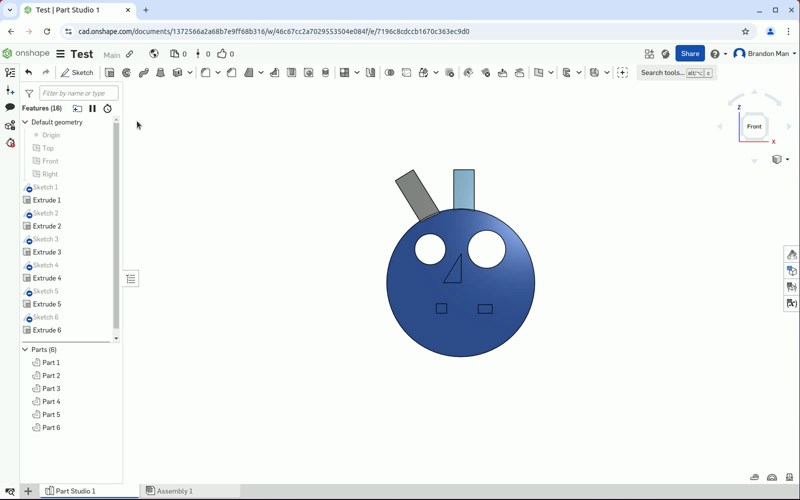
mouse_move(69, 189)
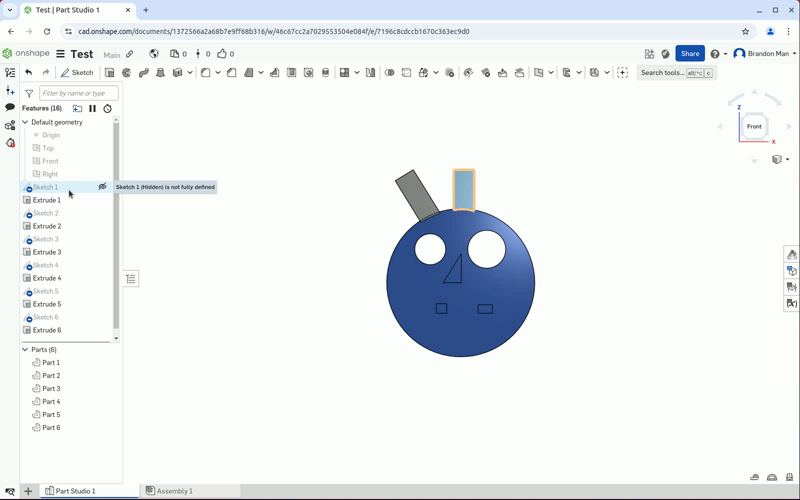
click(69, 189)
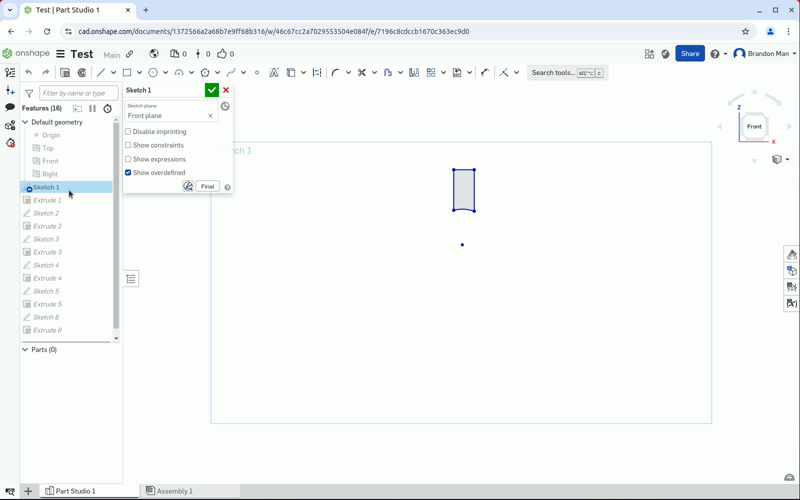
mouse_move(229, 92)
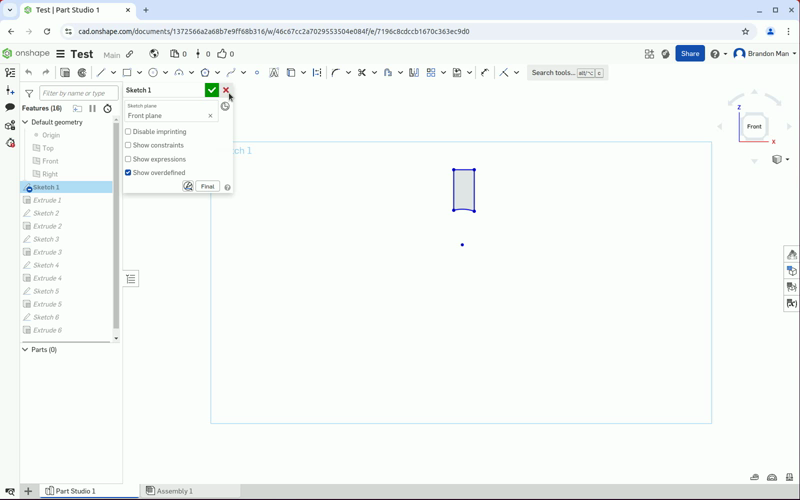
click(229, 92)
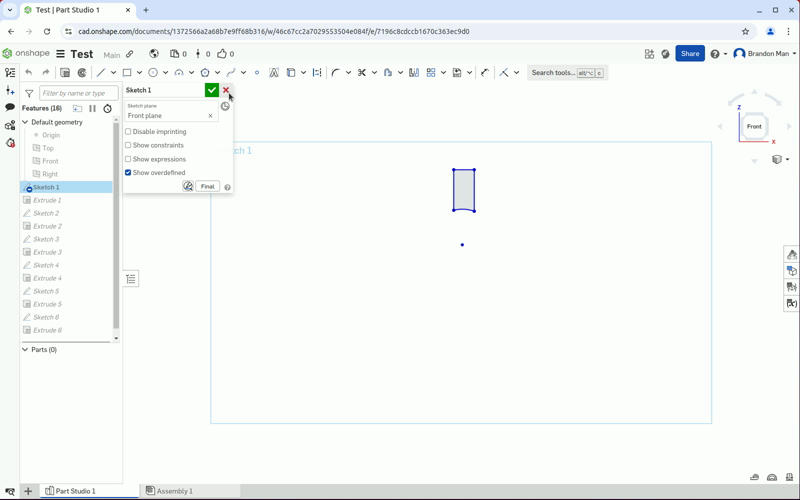
key(shift+s)
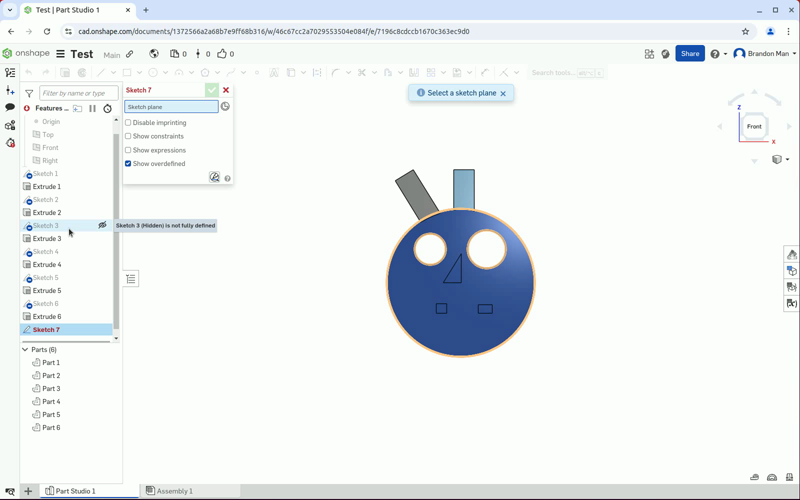
scroll(3)
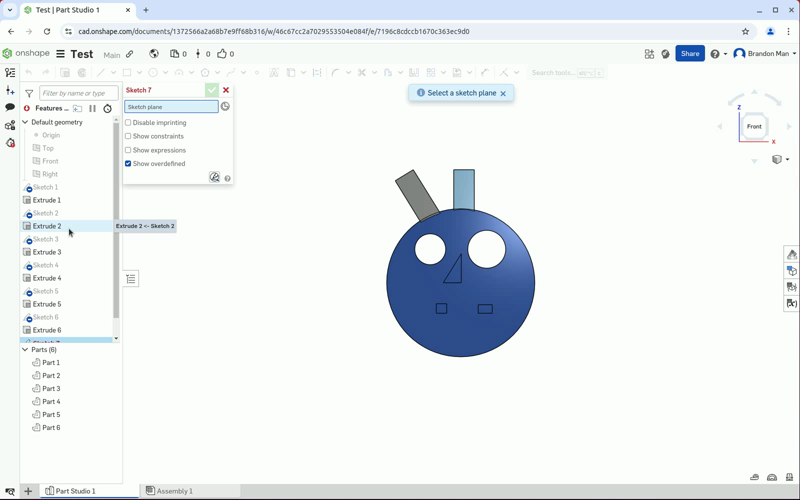
mouse_move(69, 163)
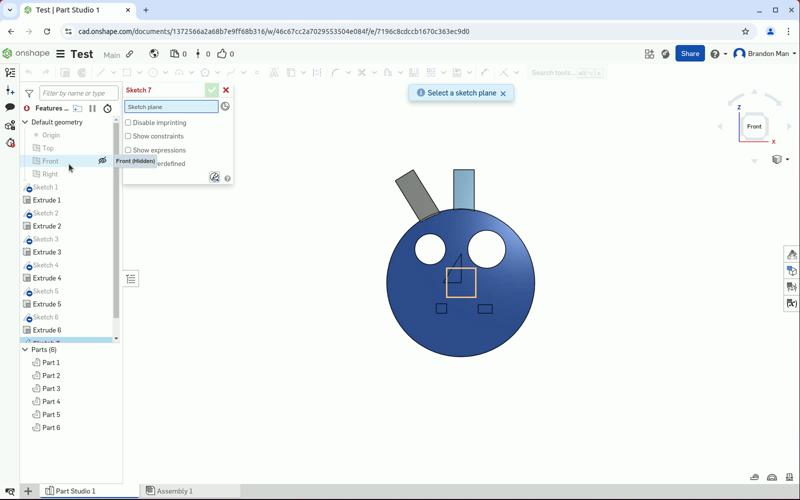
click(69, 163)
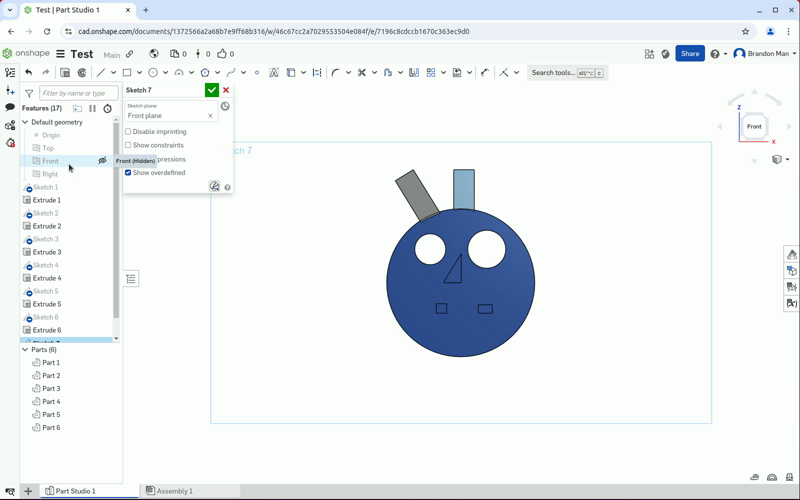
mouse_move(73, 352)
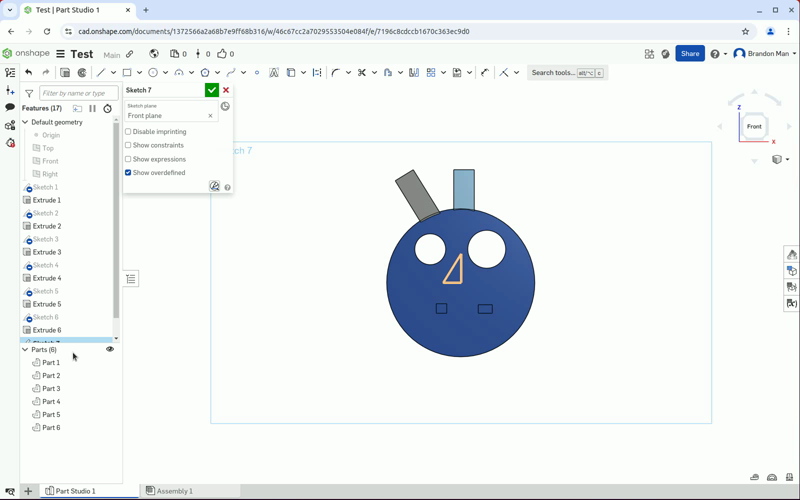
key(y)
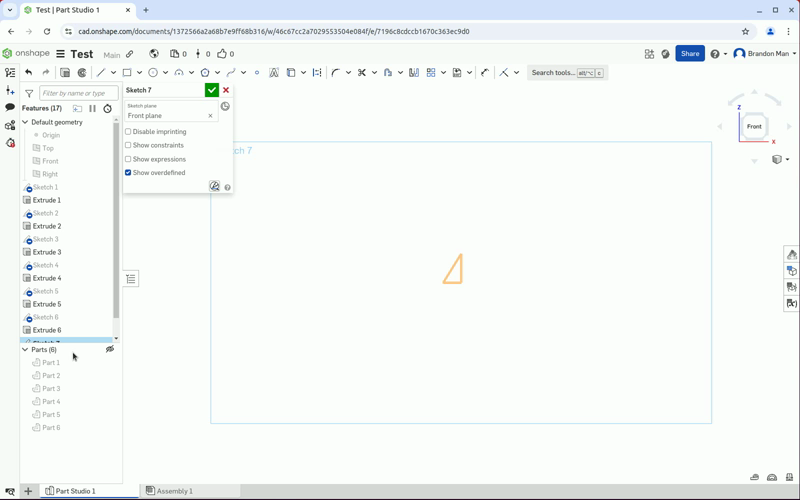
key(l)
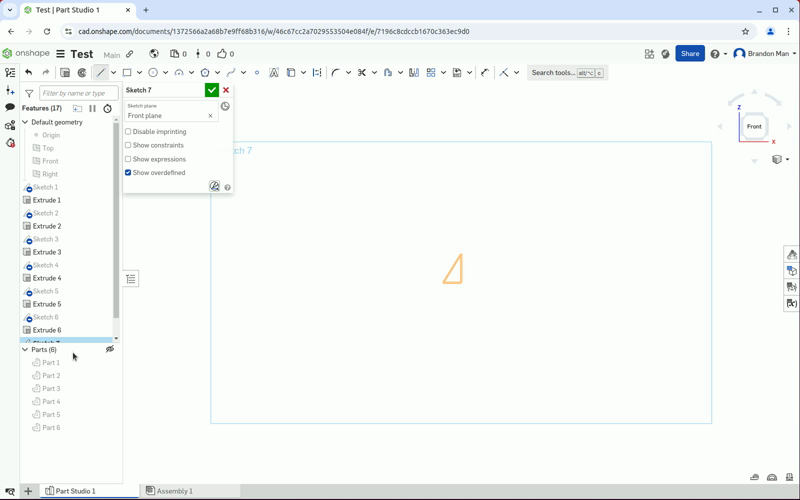
key_down(shift)
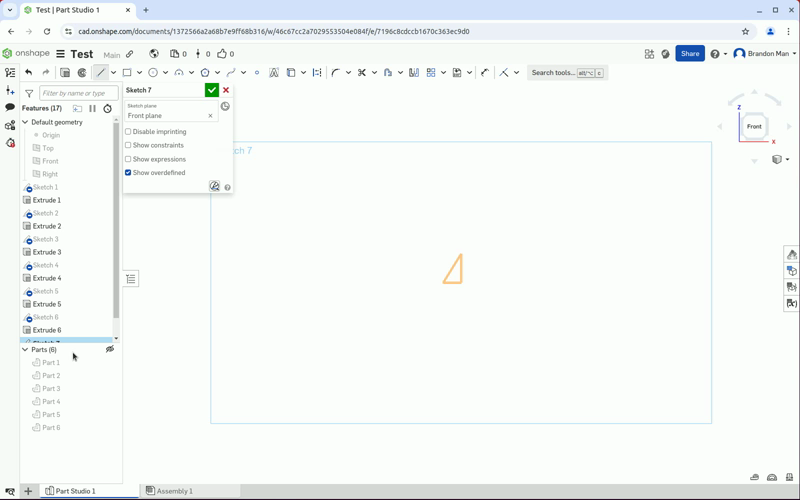
mouse_move(445, 313)
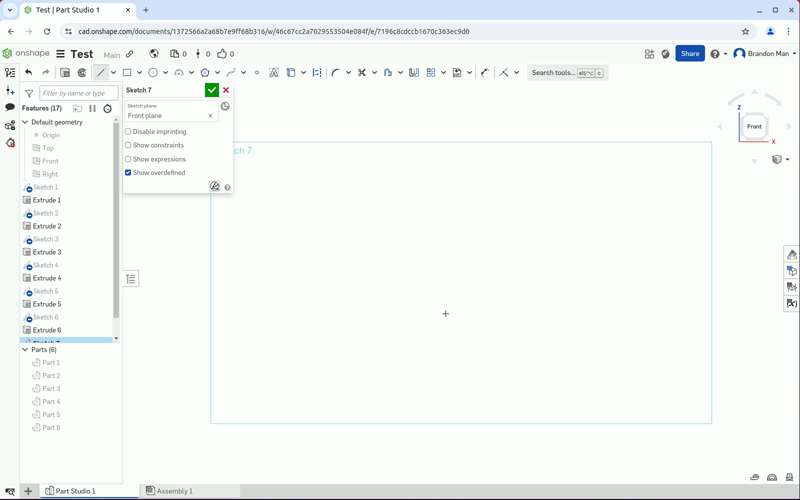
click(445, 313)
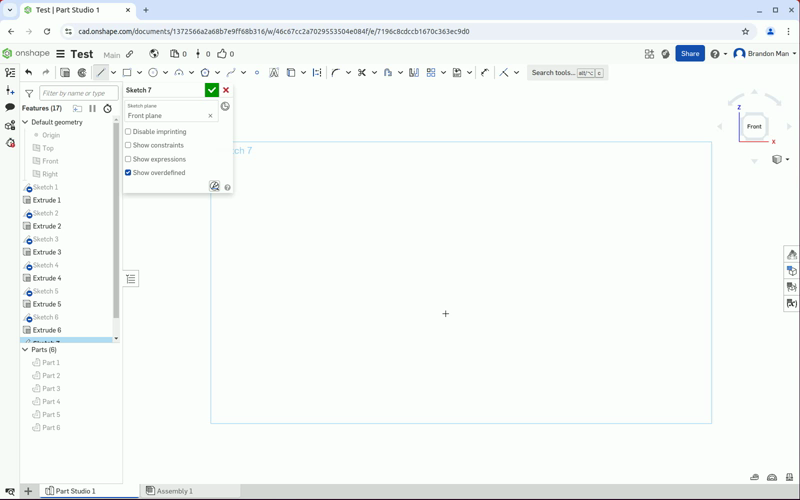
key_up(shift)
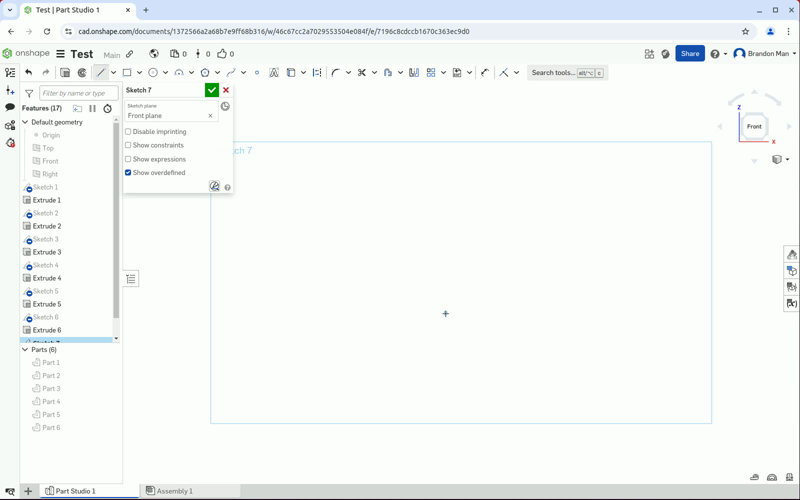
key_down(shift)
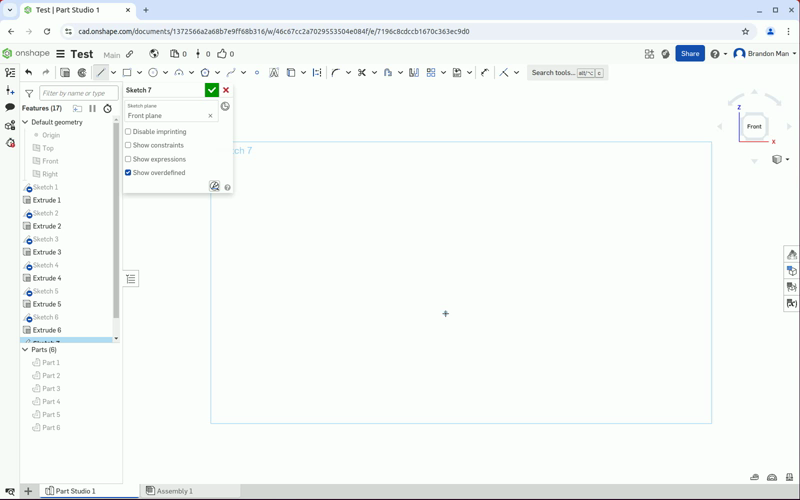
mouse_move(475, 313)
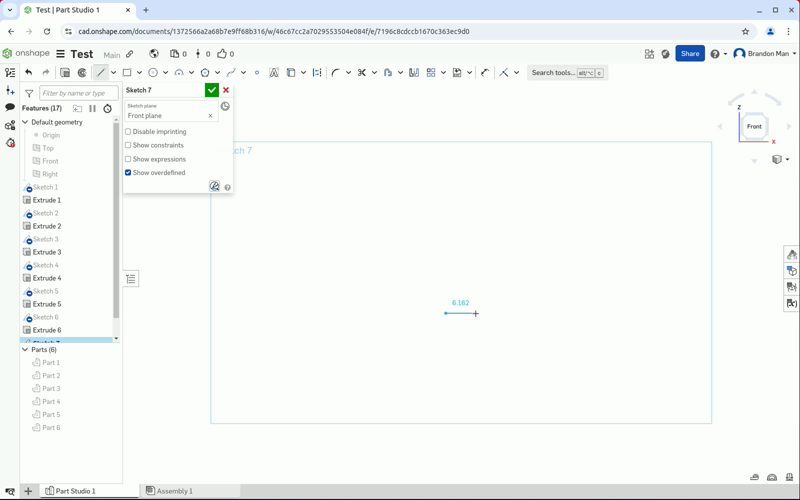
mouse_move(479, 313)
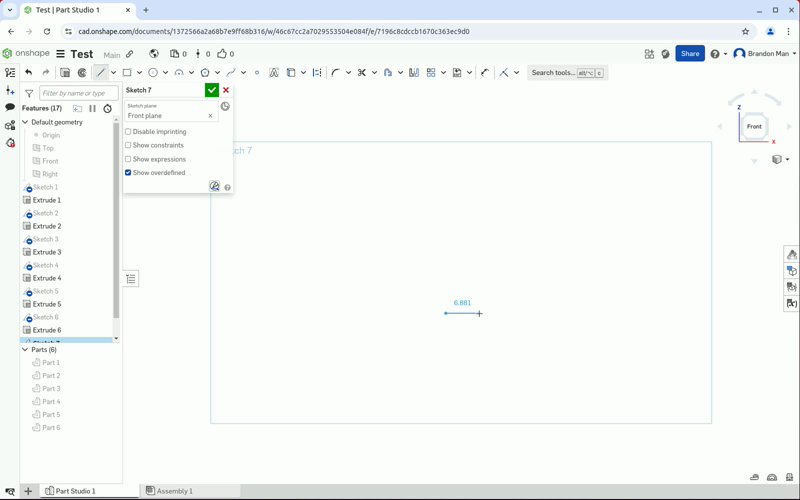
click(479, 313)
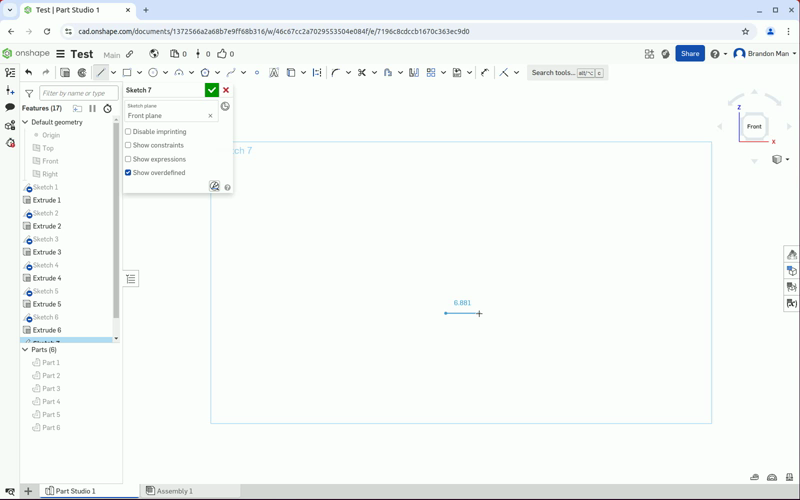
key_up(shift)
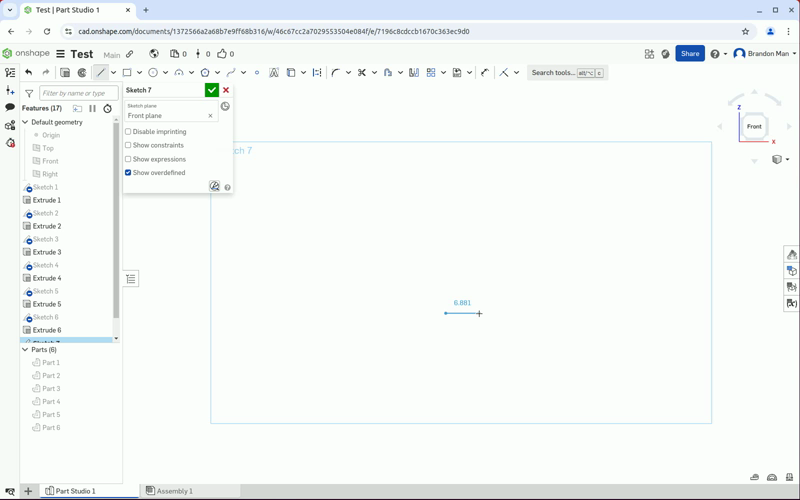
key_down(shift)
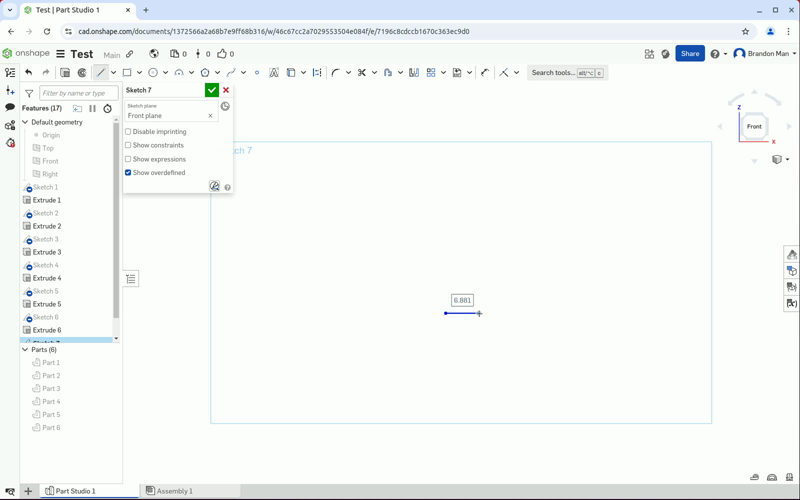
mouse_move(509, 313)
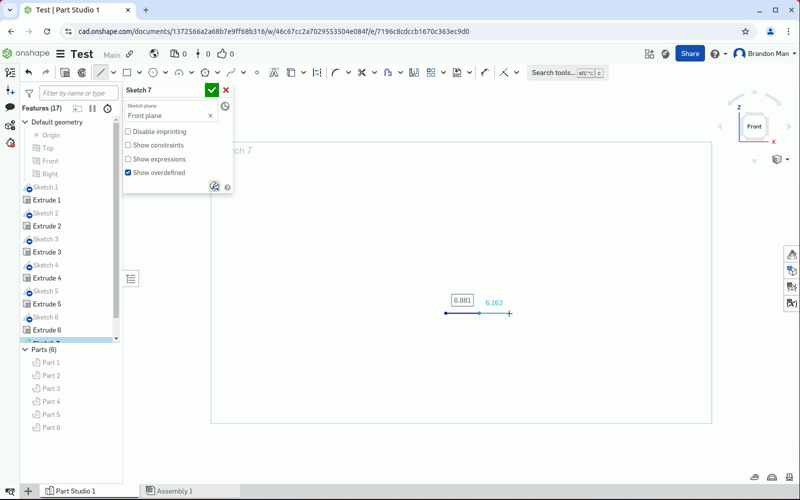
mouse_move(479, 304)
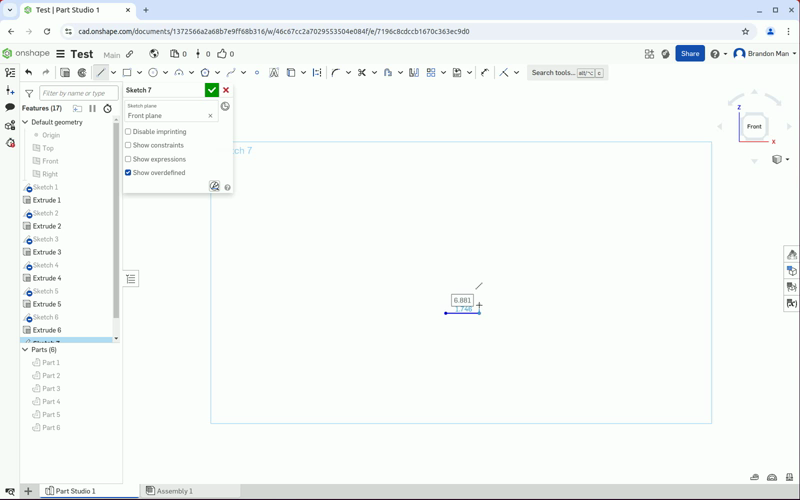
click(479, 304)
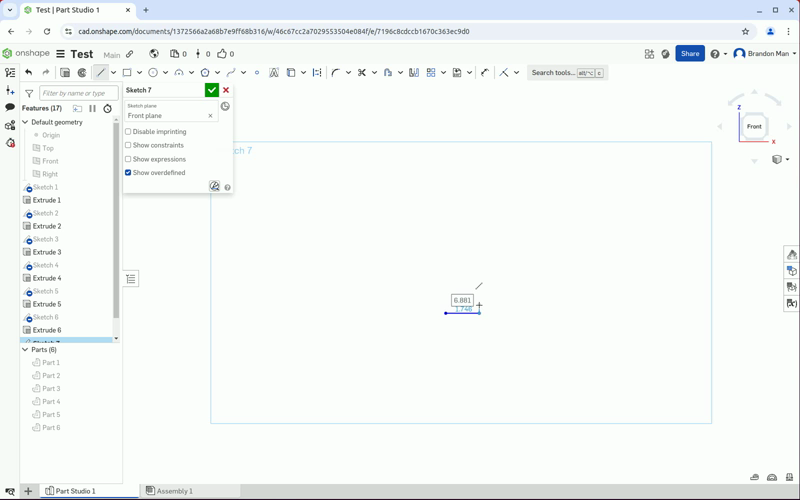
key_up(shift)
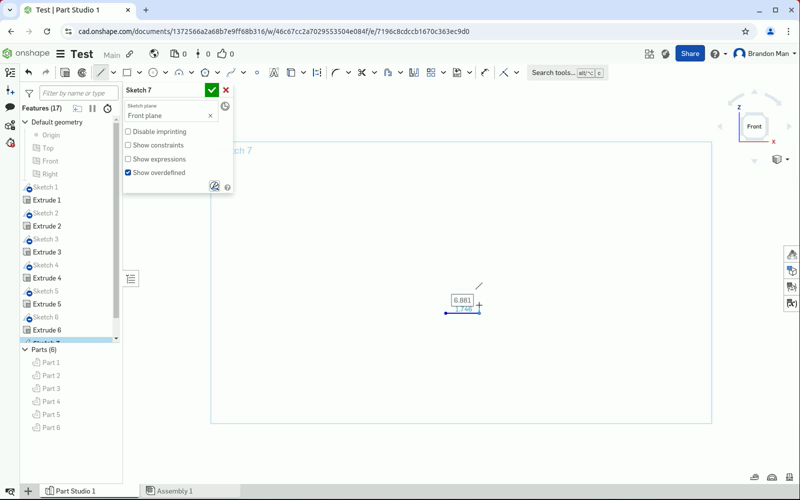
key_down(shift)
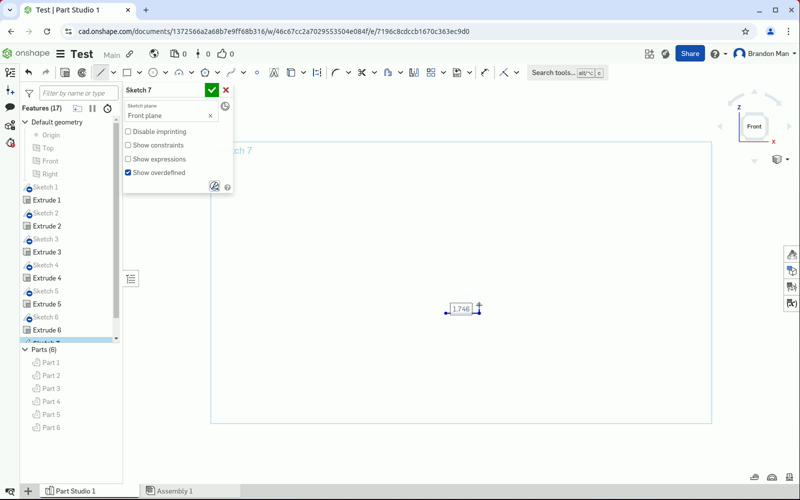
mouse_move(509, 304)
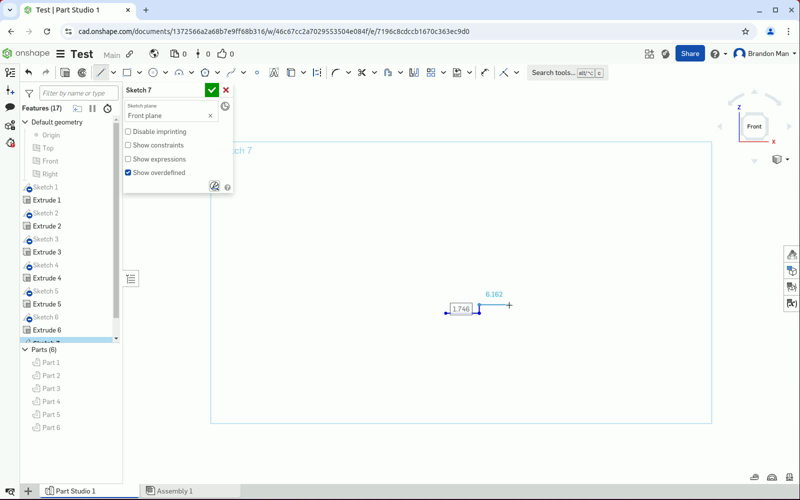
mouse_move(445, 304)
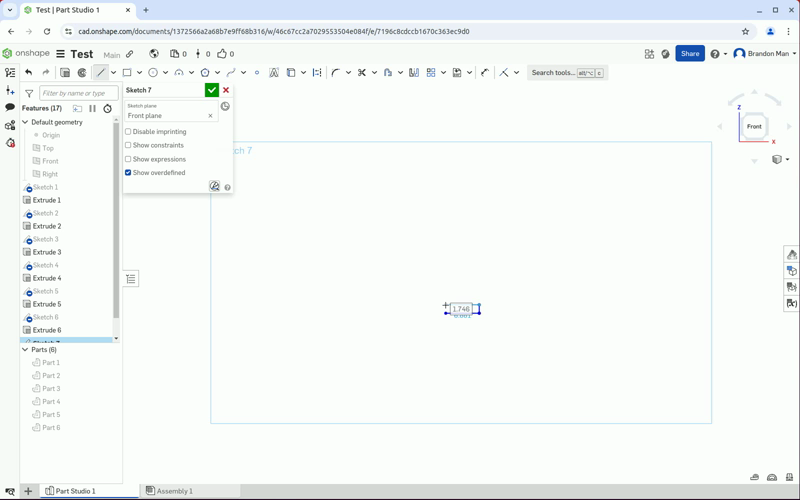
click(445, 304)
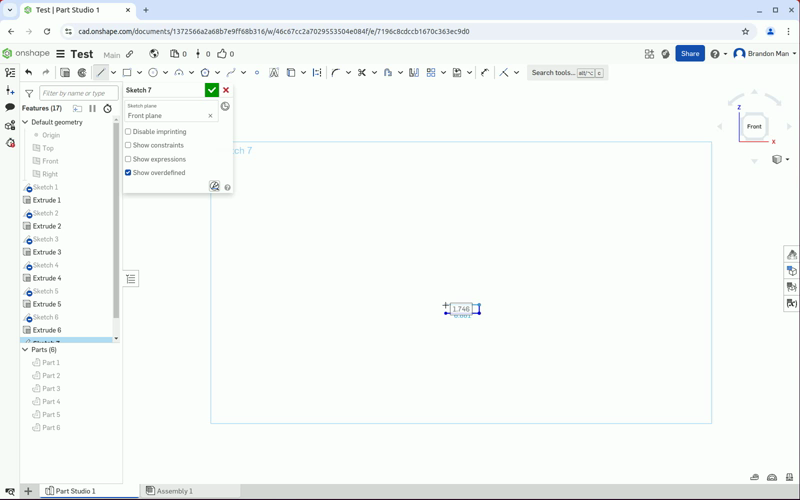
key_up(shift)
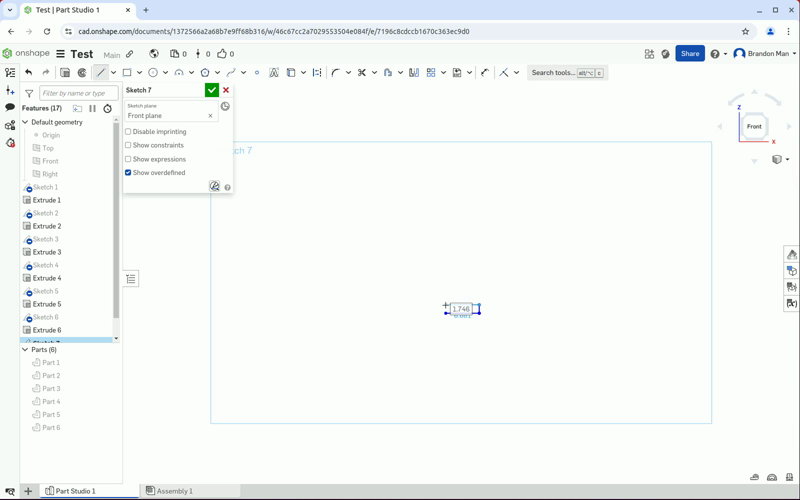
mouse_move(475, 304)
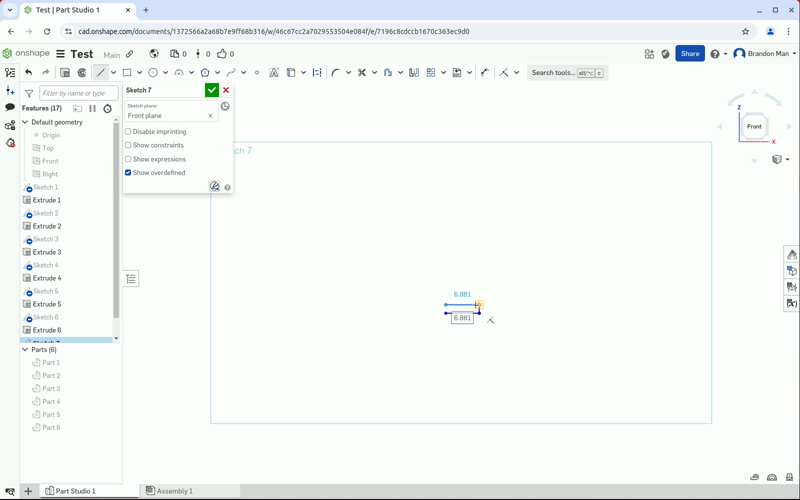
key_down(shift)
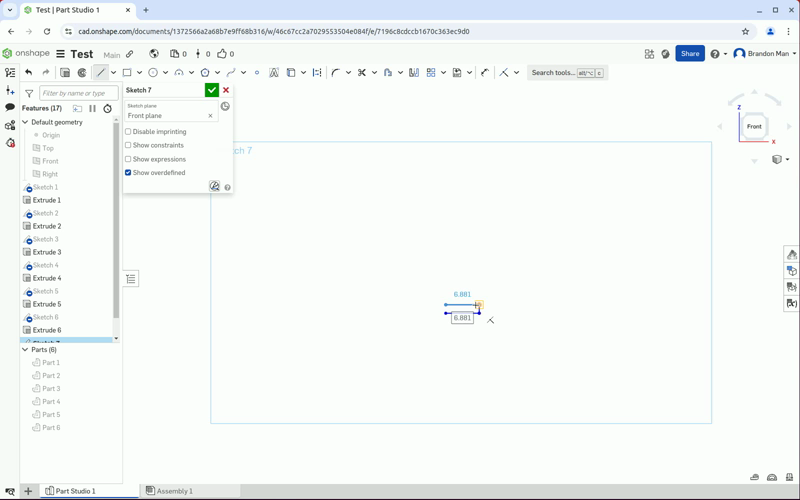
mouse_move(445, 313)
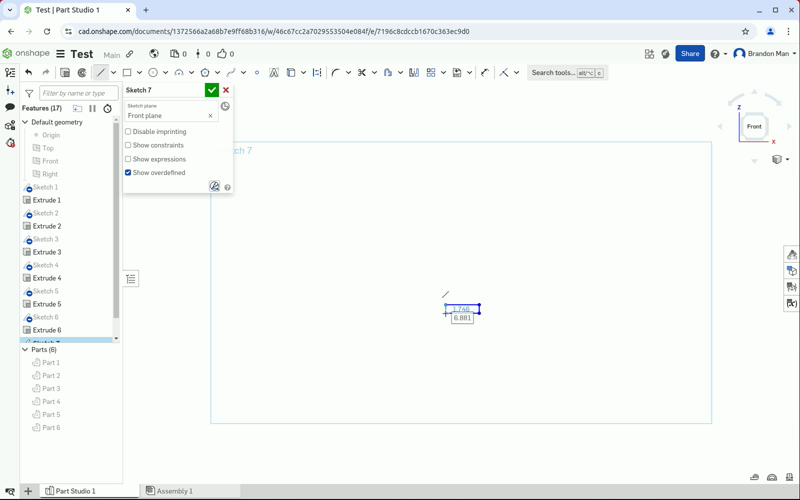
key_up(shift)
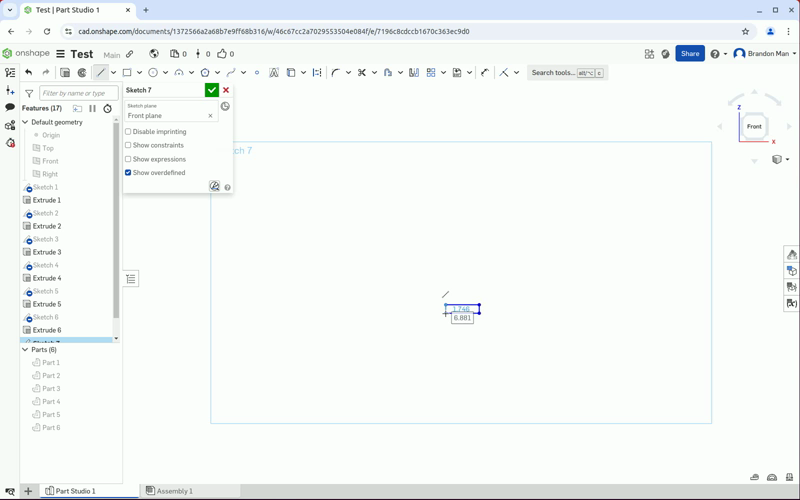
click(445, 313)
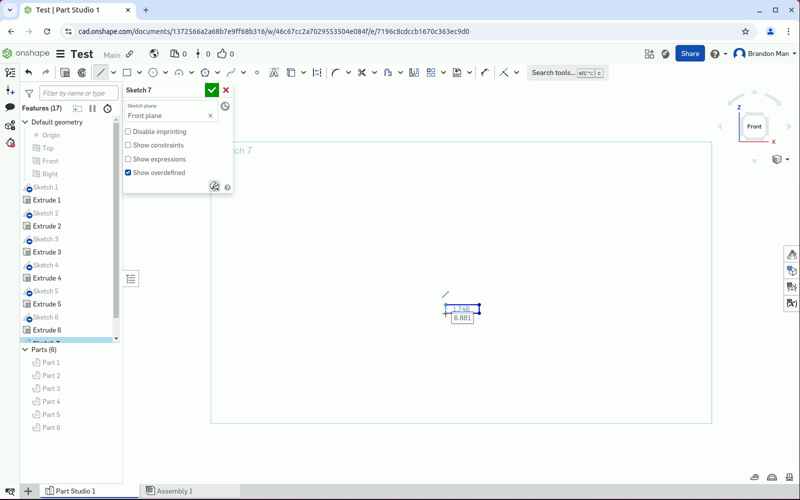
key(esc)
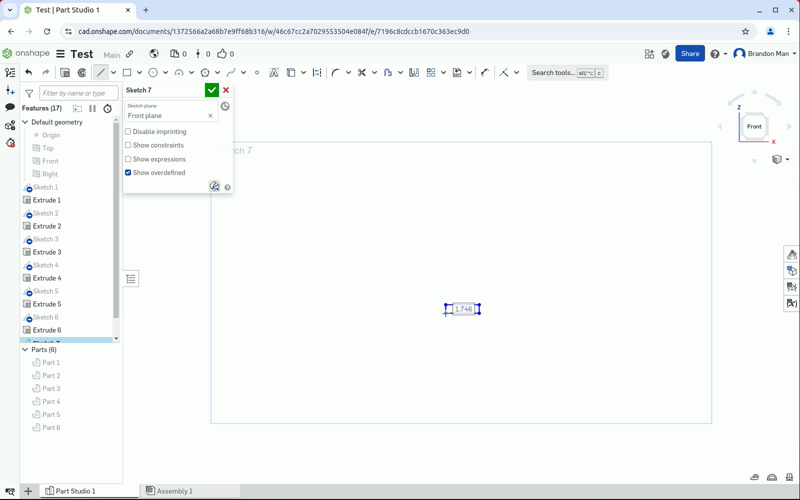
mouse_move(477, 310)
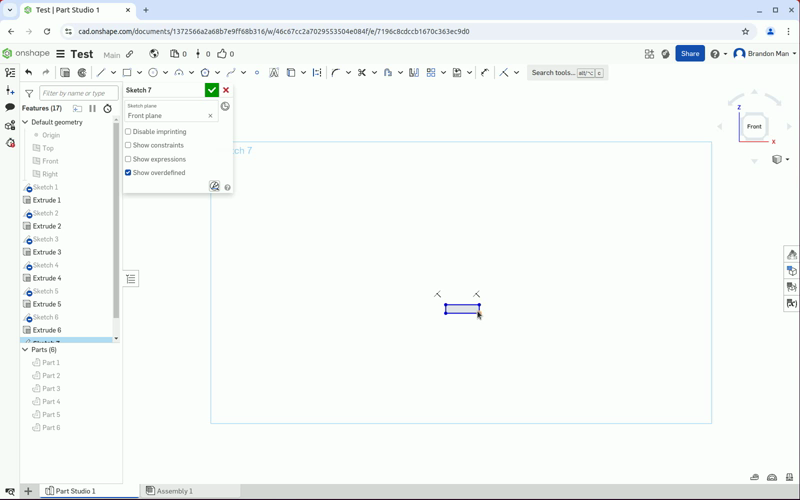
scroll(6)
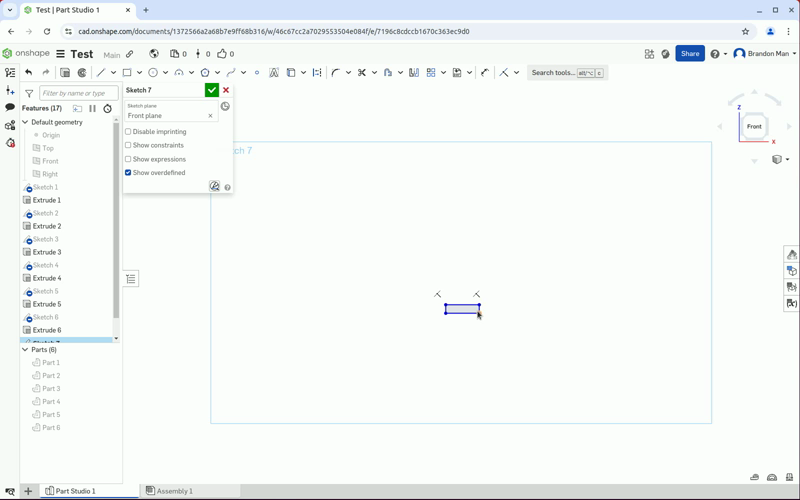
scroll(6)
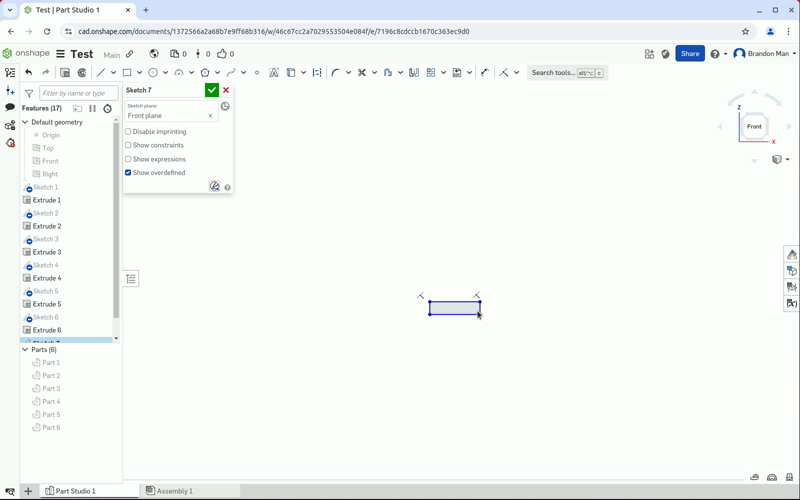
scroll(6)
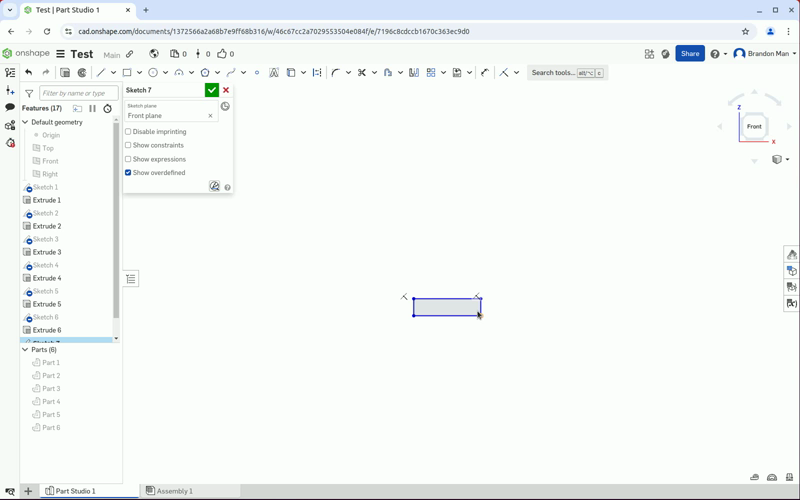
scroll(6)
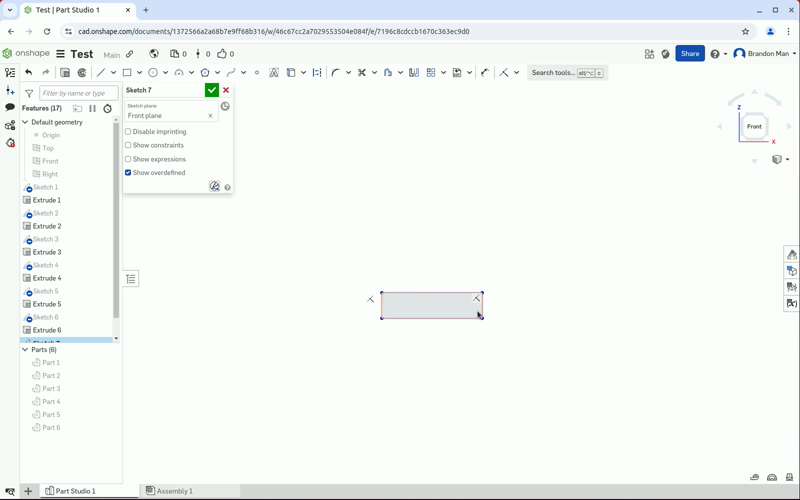
scroll(6)
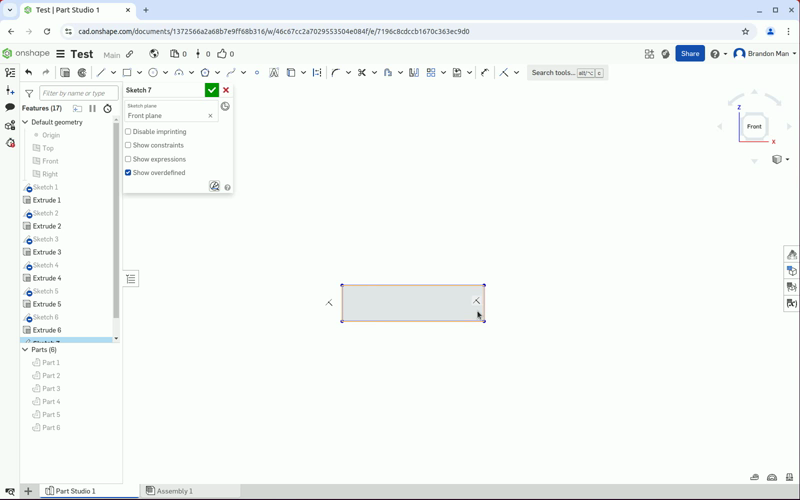
scroll(6)
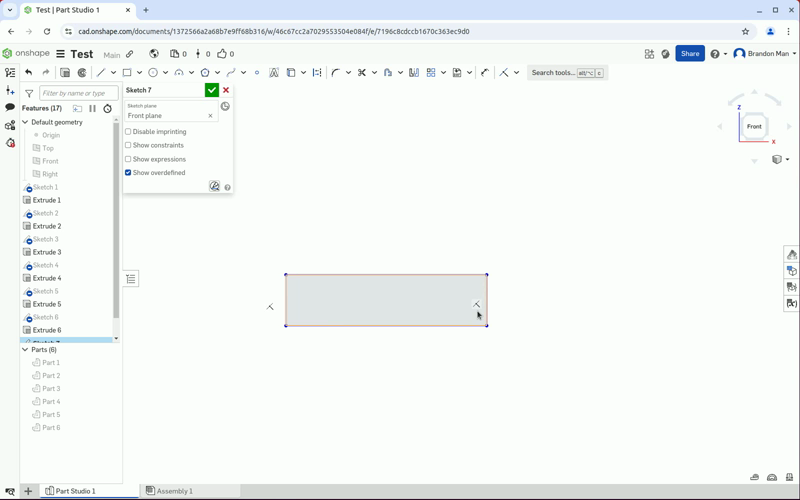
scroll(6)
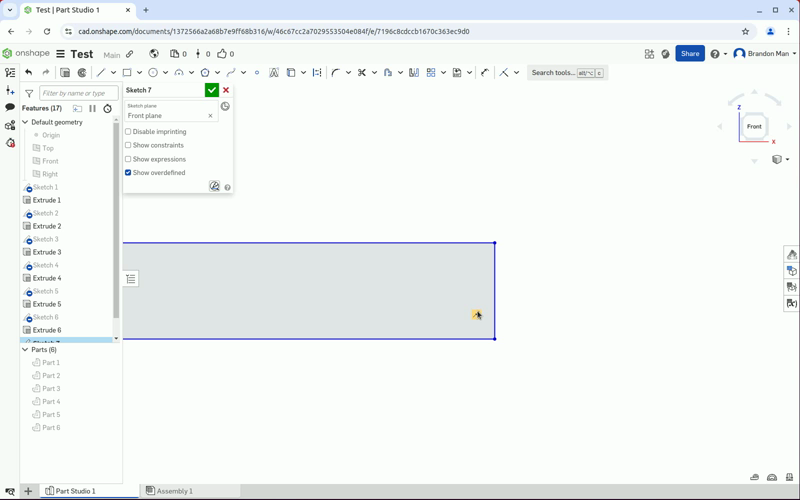
click(477, 310)
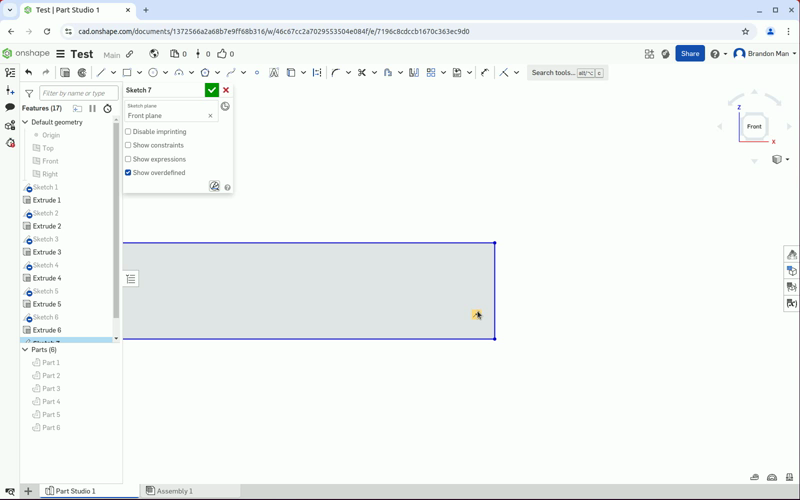
scroll(-6)
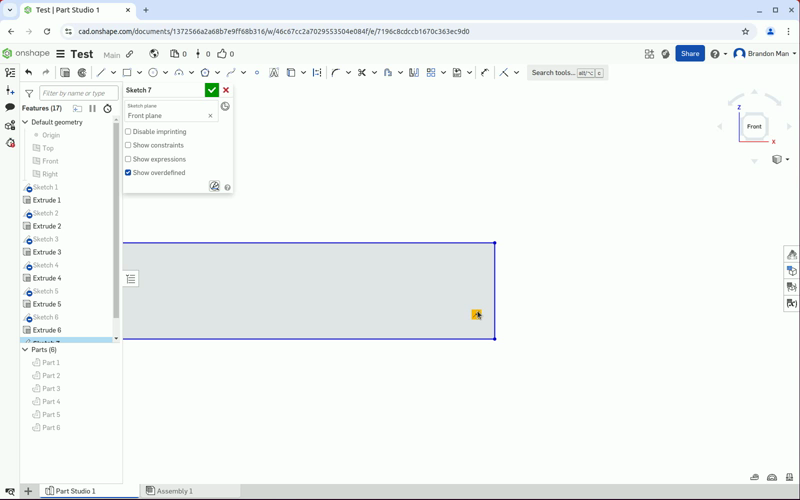
scroll(-6)
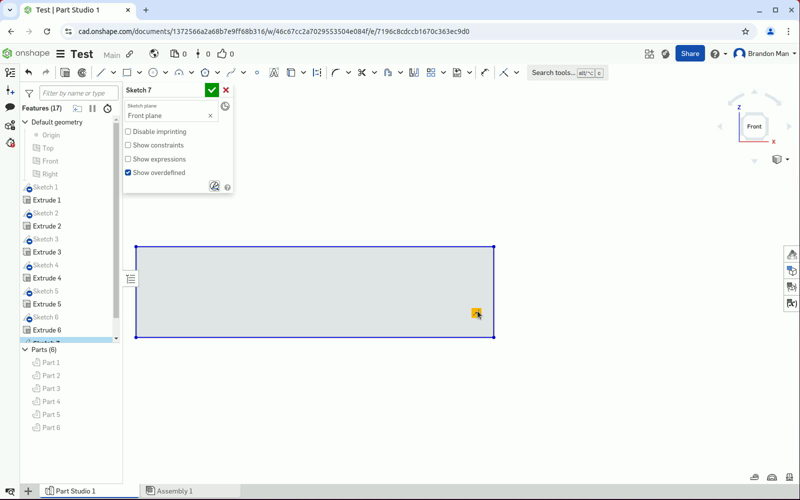
scroll(-6)
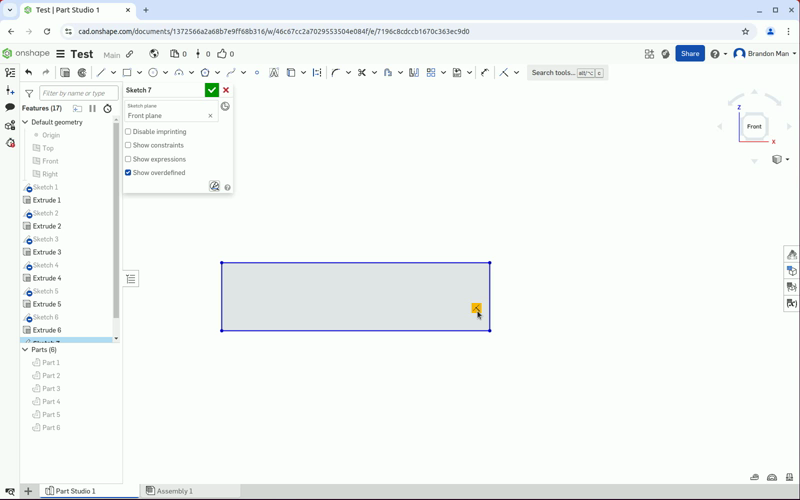
scroll(-6)
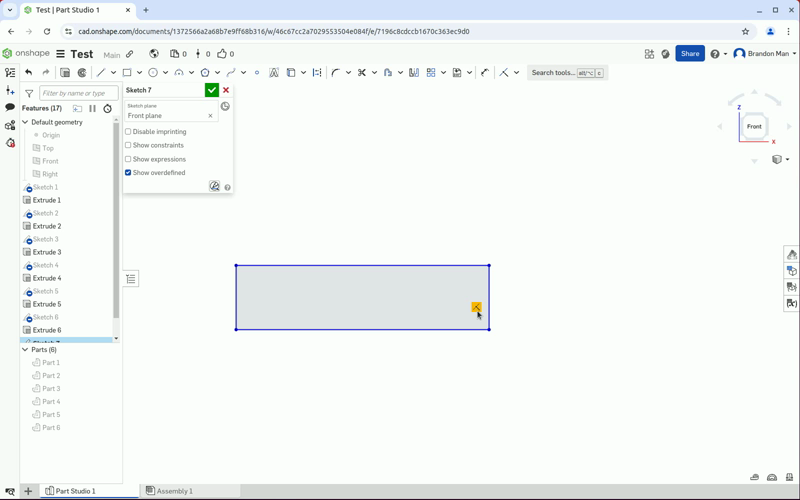
scroll(-6)
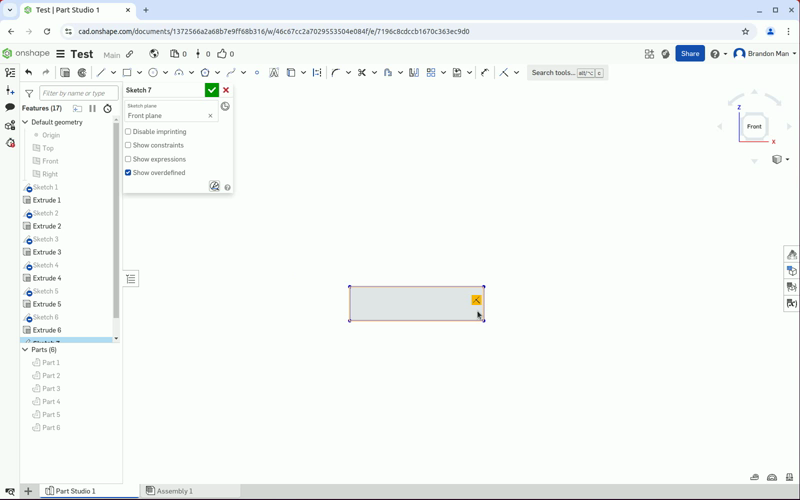
scroll(-6)
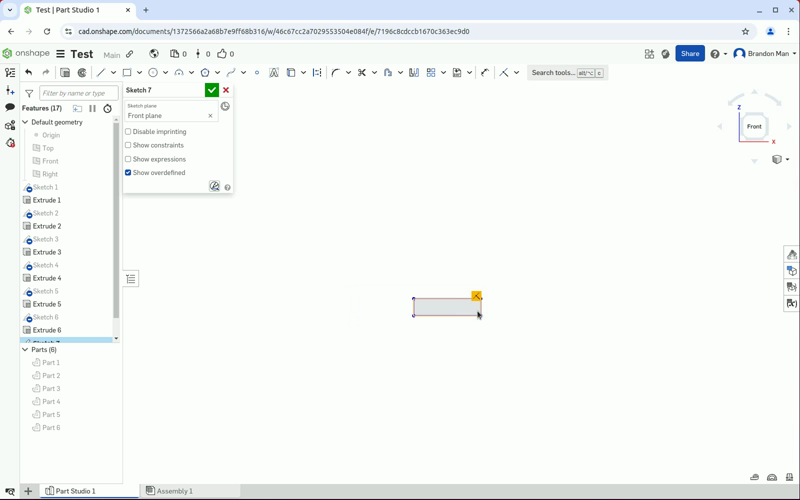
scroll(-6)
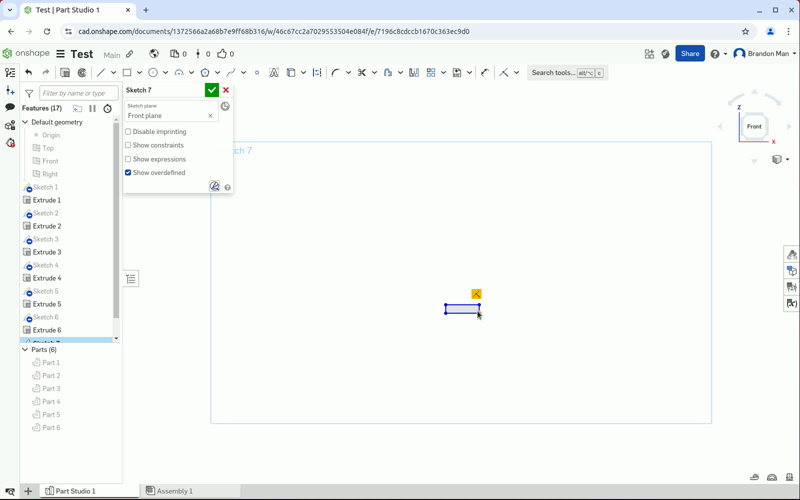
mouse_move(73, 352)
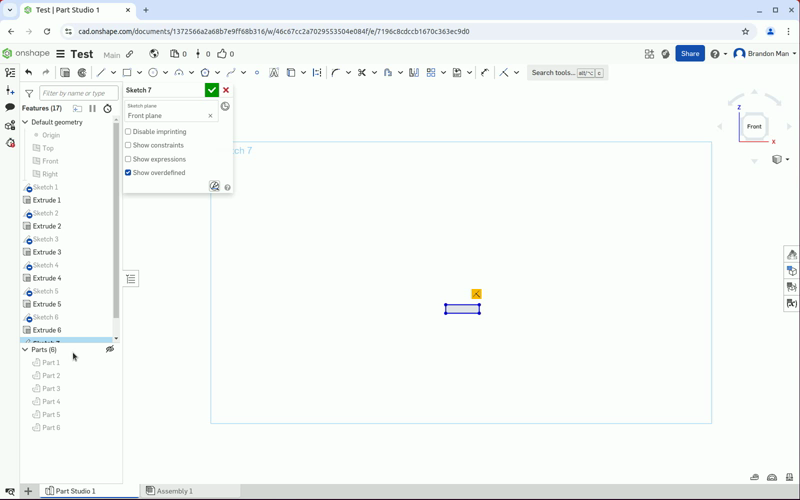
key(shift+y)
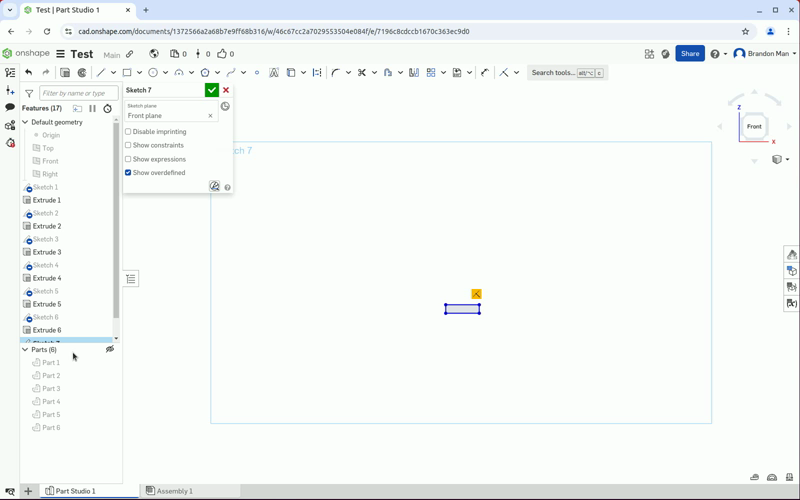
key(shift+e)
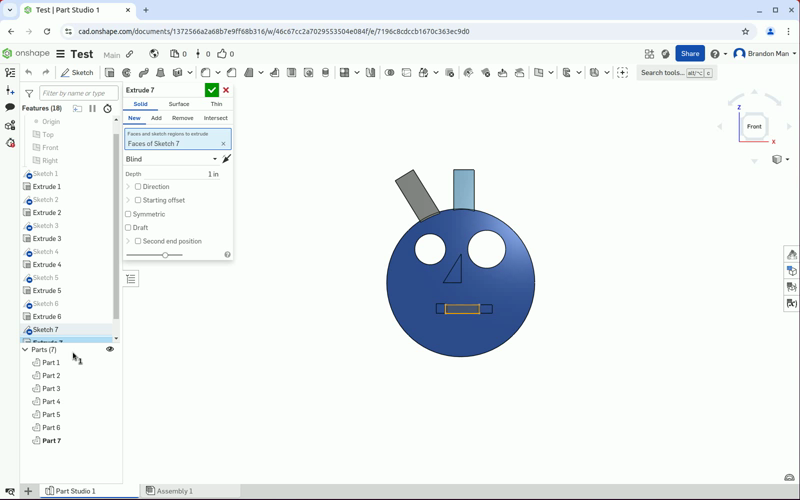
mouse_move(143, 106)
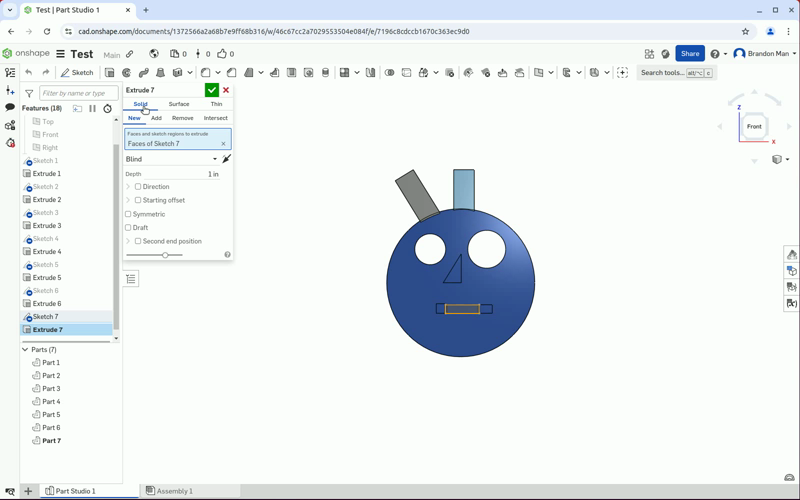
click(143, 106)
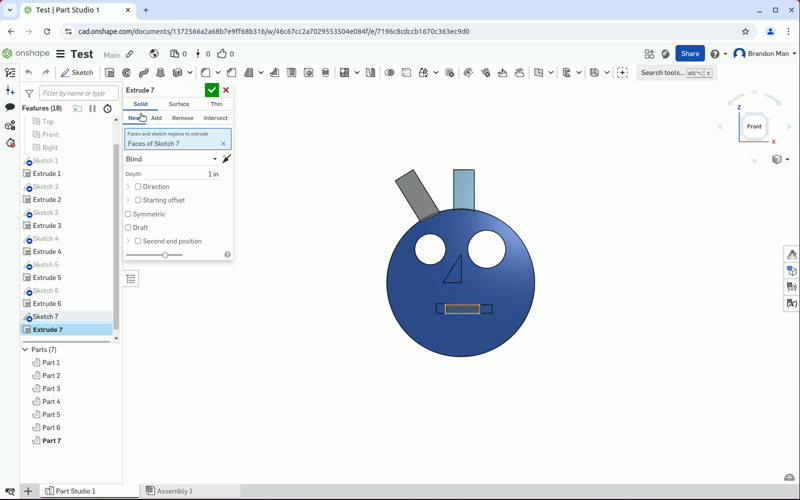
mouse_move(137, 120)
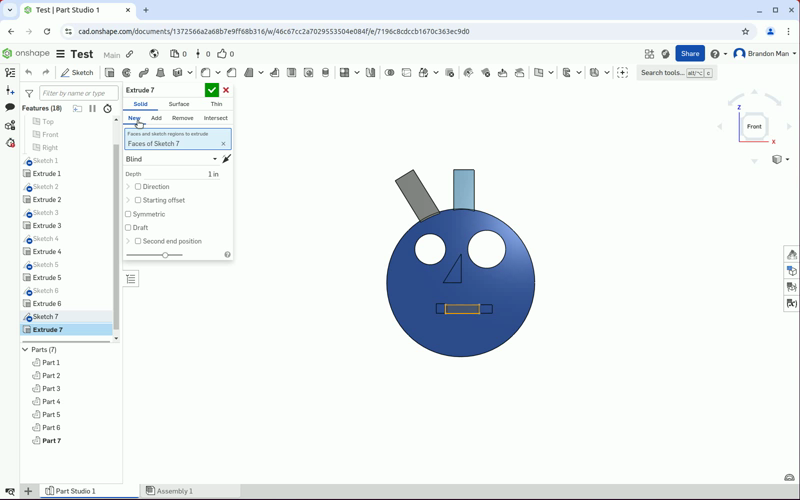
click(137, 120)
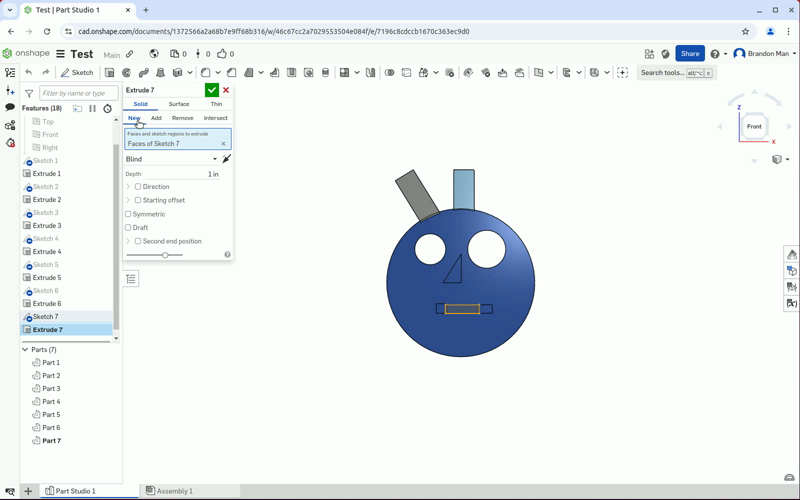
key(tab, 4)
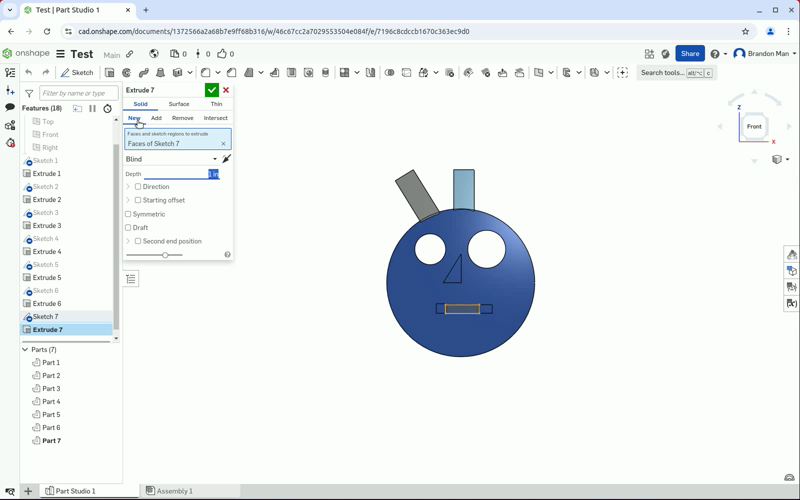
text(12.758)
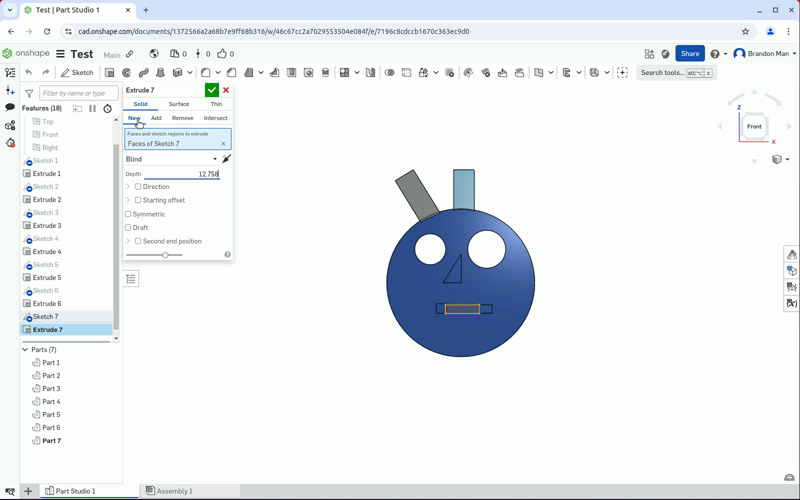
key(enter)
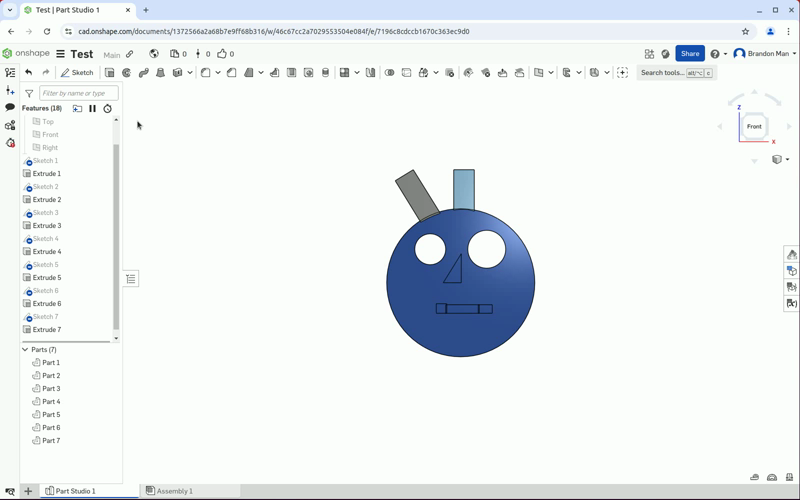
key(shift+h)
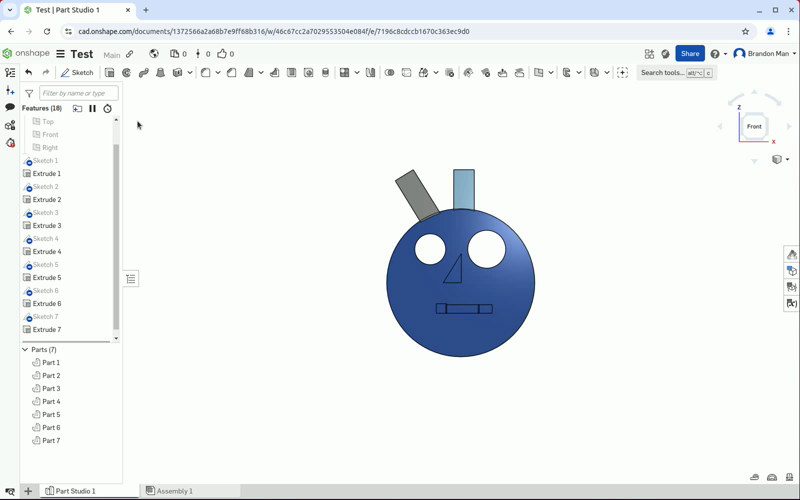
key(shift+h)
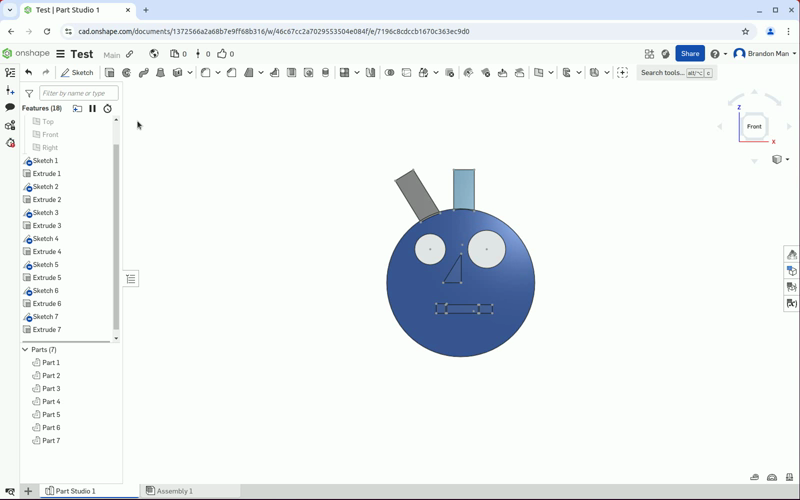
key(shift+7)
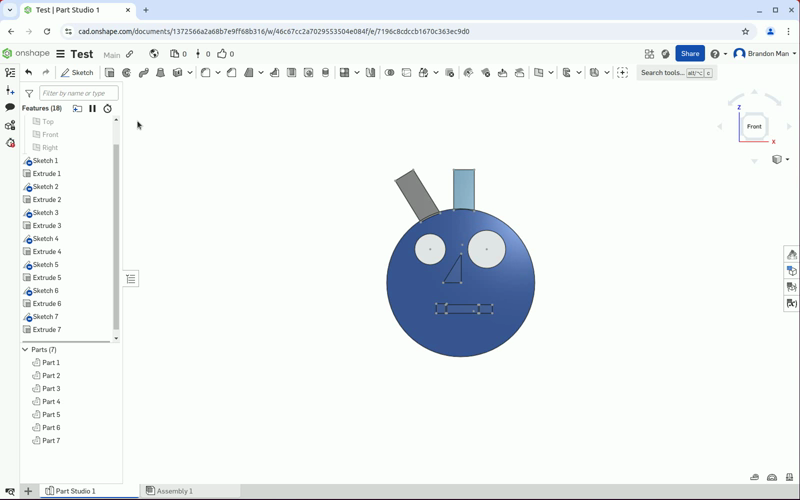
key(left, 2)
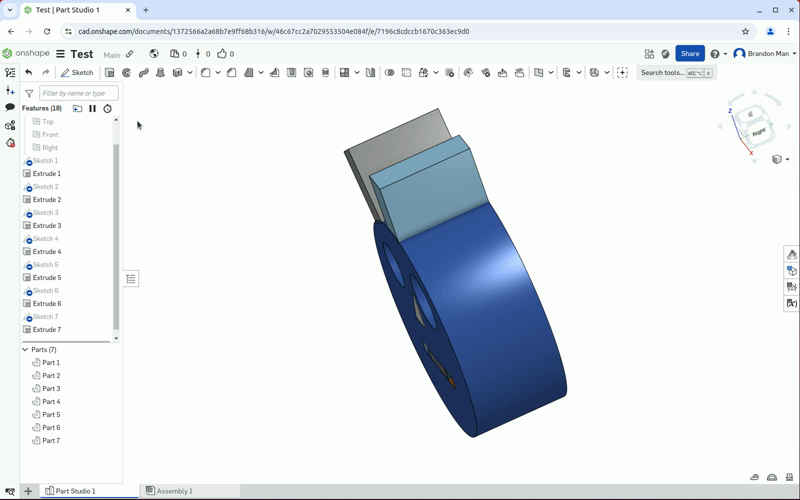
key(down, 2)
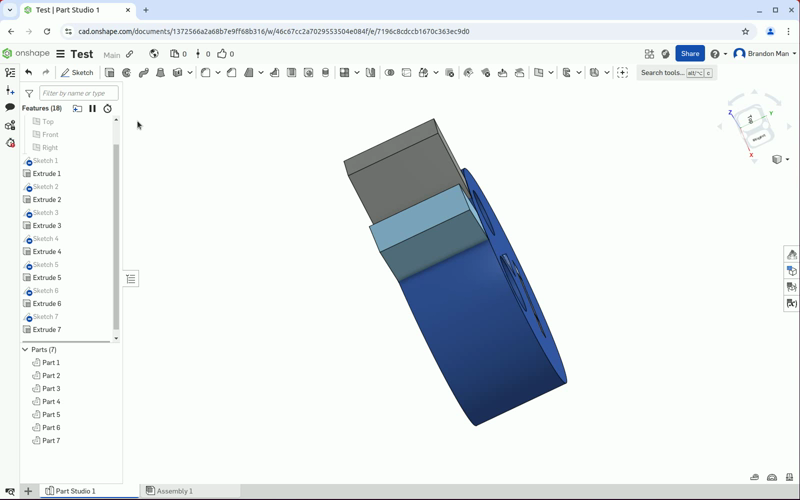
key(up, 2)
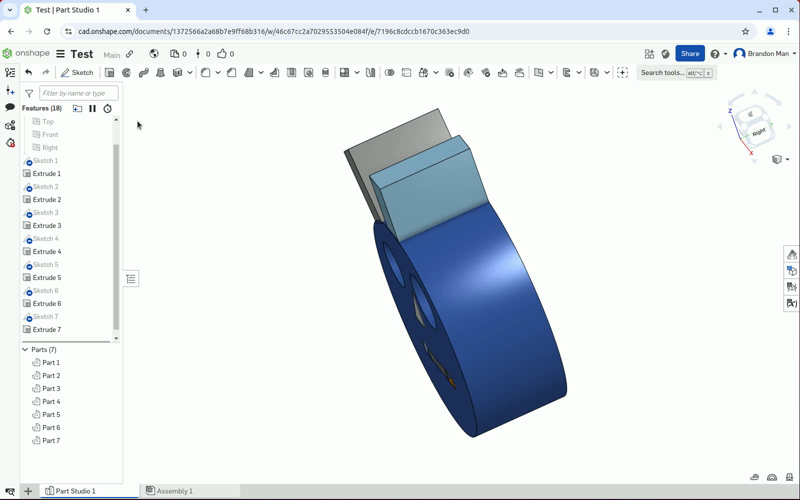
key(right, 2)
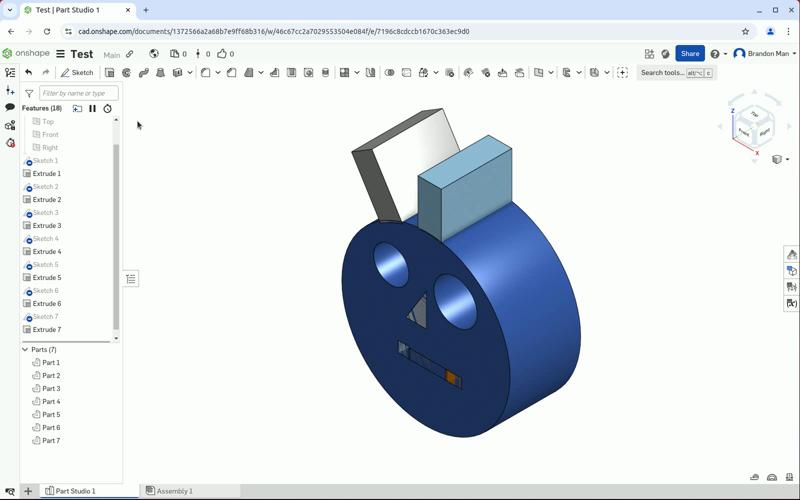
mouse_move(69, 163)
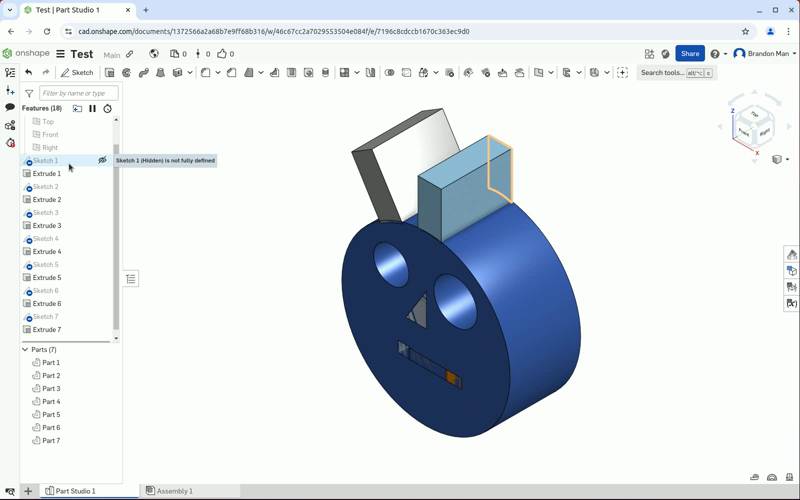
click(69, 163)